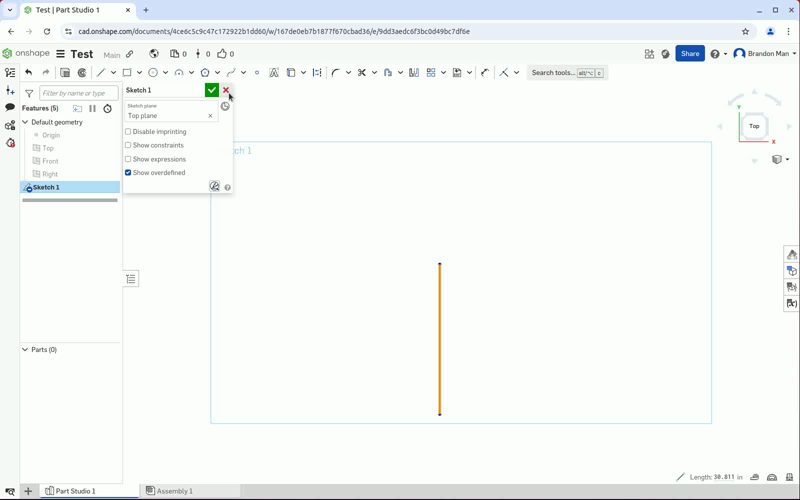
key(shift+h)
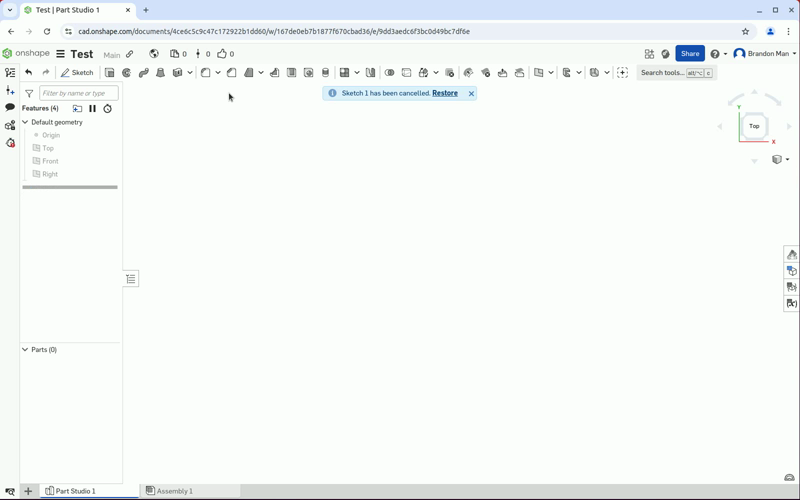
mouse_move(73, 352)
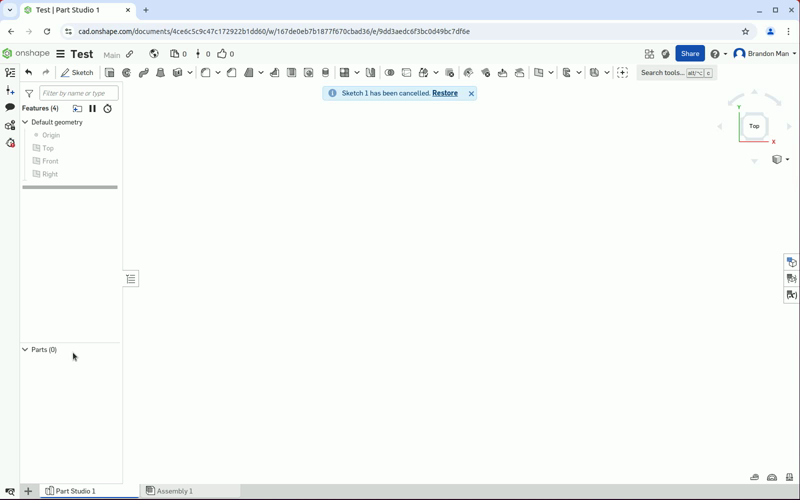
key(y)
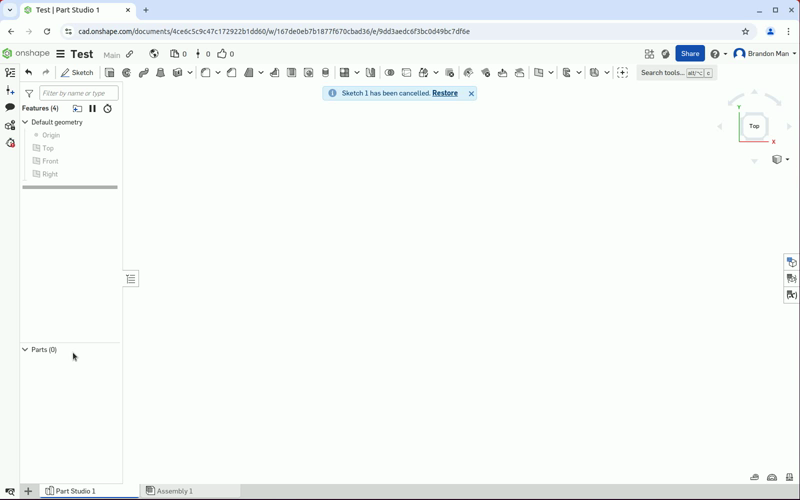
key(shift+p)
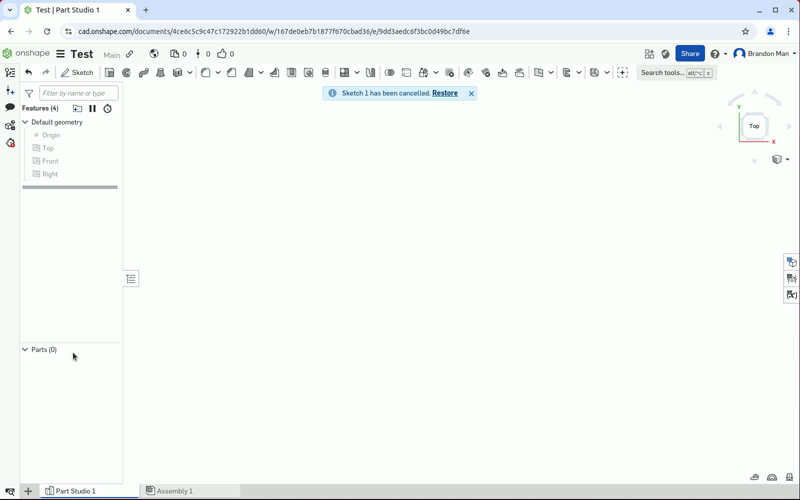
key(space)
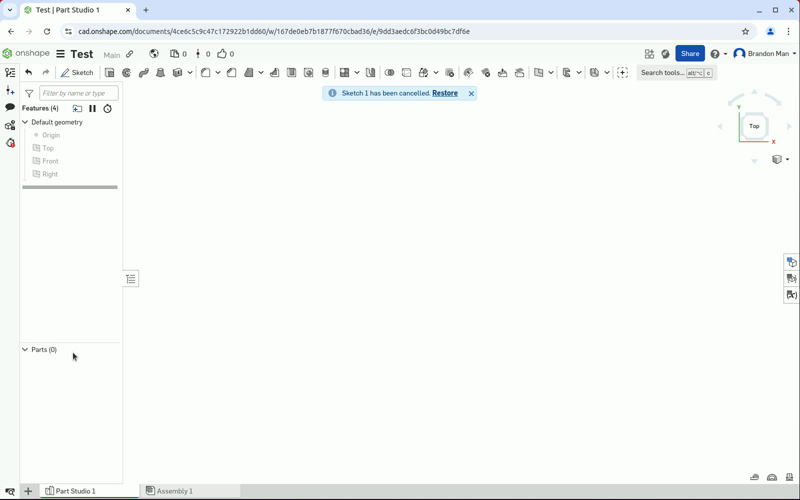
key_down(shift)
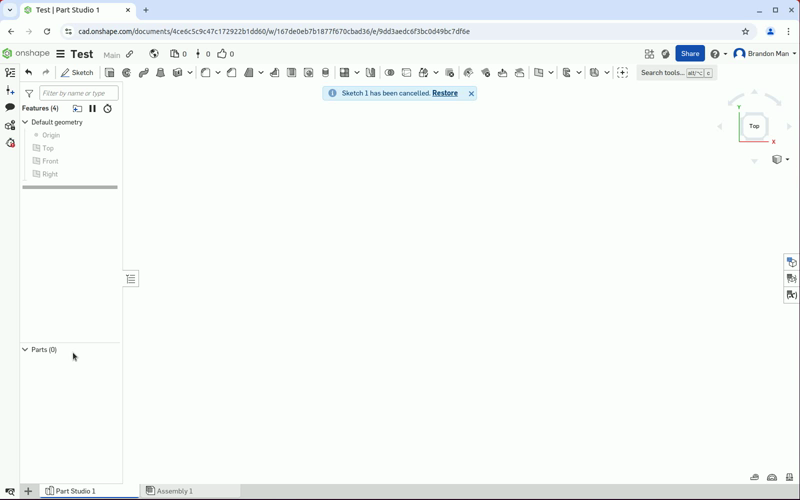
key(up)
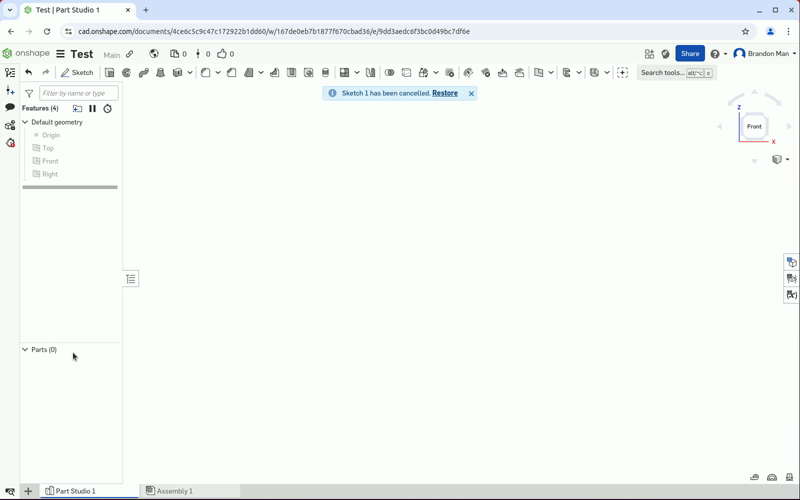
key_up(shift)
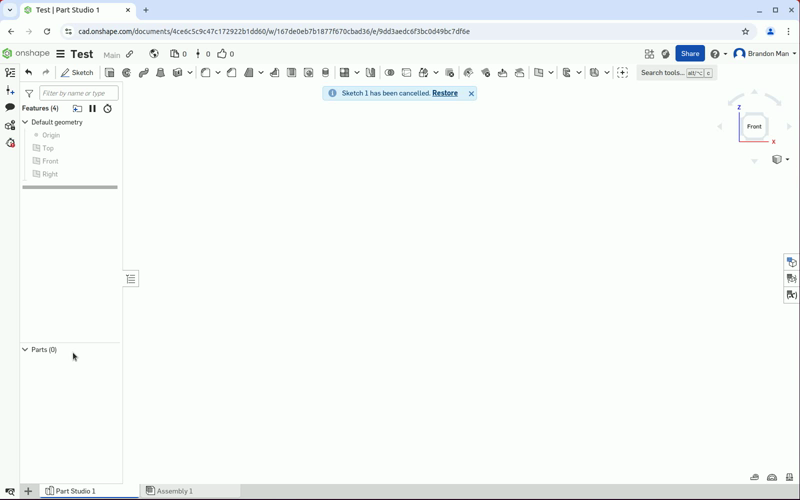
key(space)
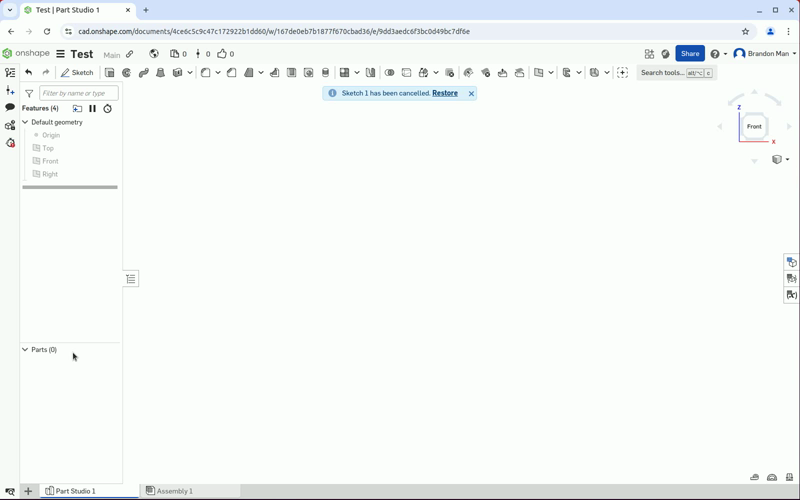
key_down(shift)
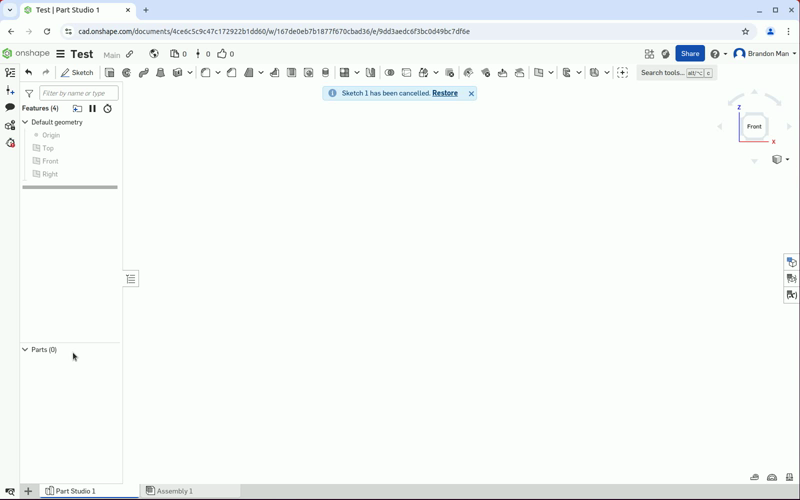
key(left)
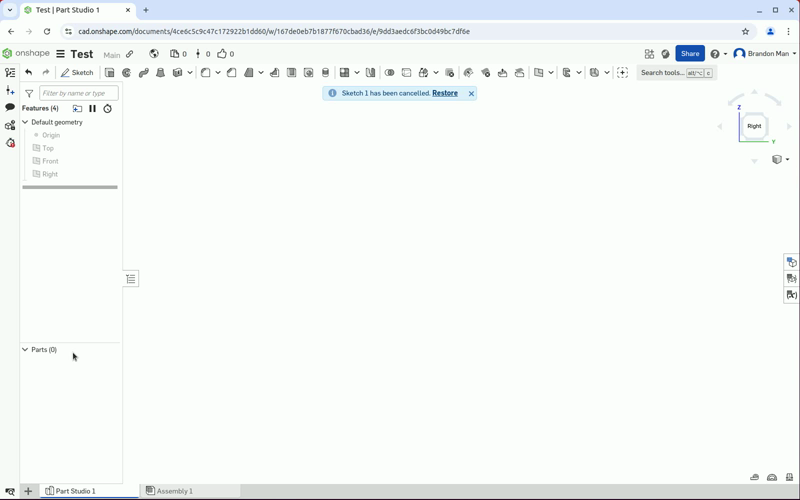
key_up(shift)
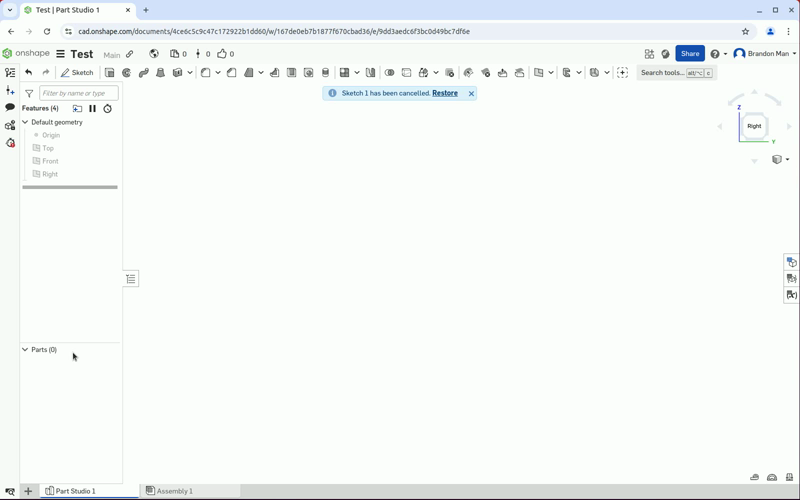
mouse_move(73, 352)
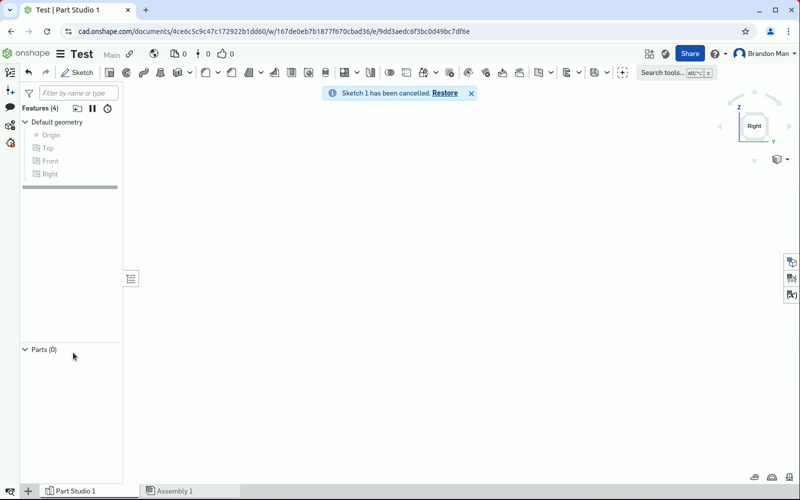
key(shift+y)
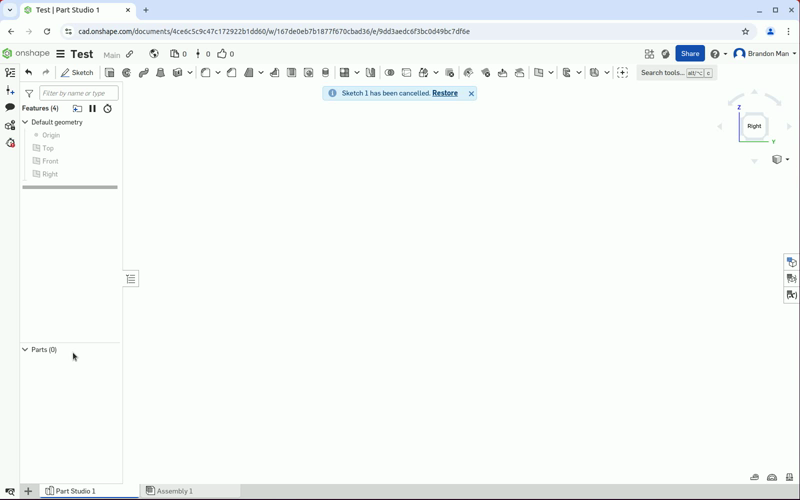
key(shift+s)
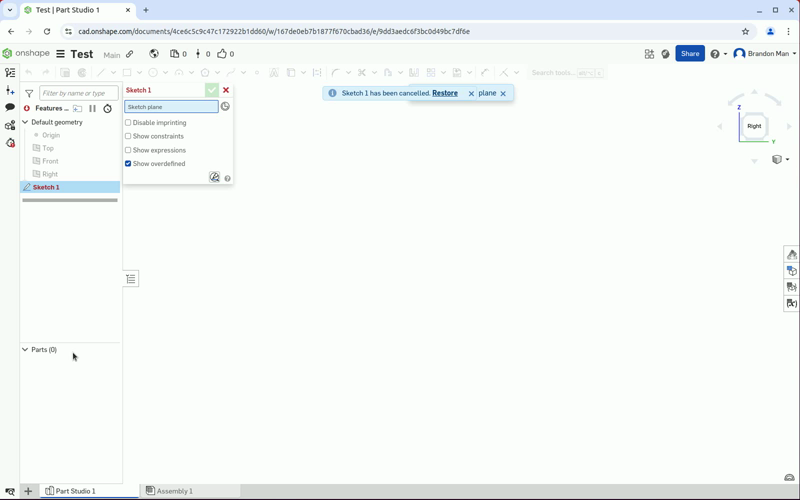
mouse_move(73, 176)
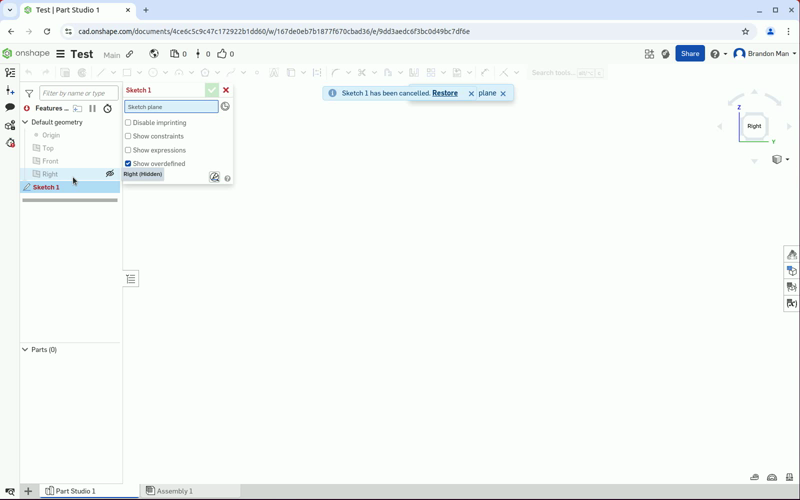
click(73, 176)
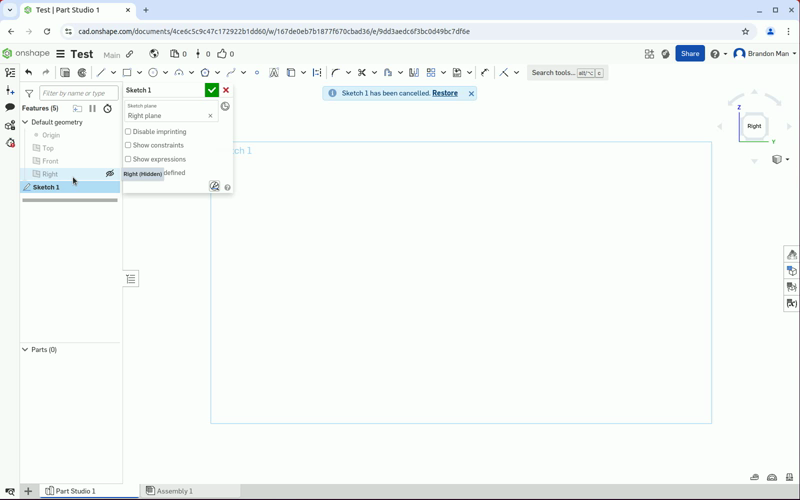
mouse_move(73, 352)
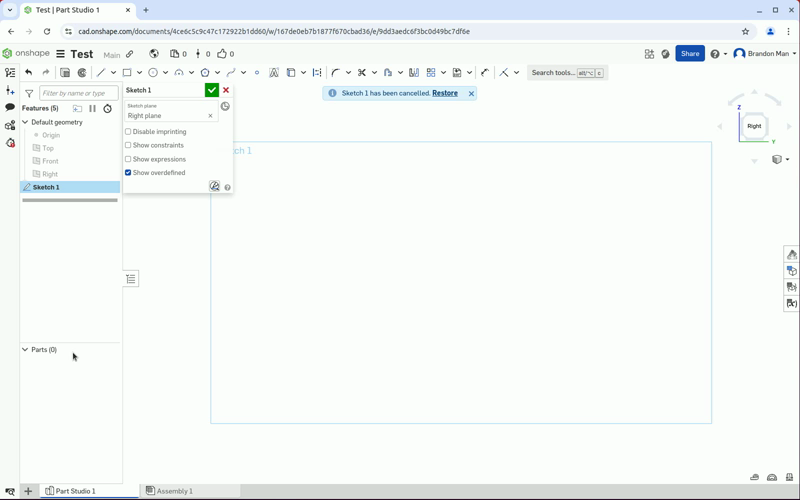
key(y)
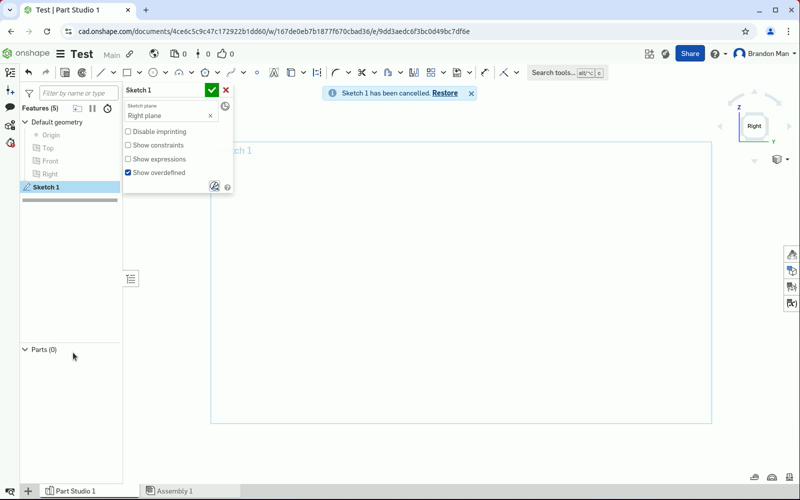
key(l)
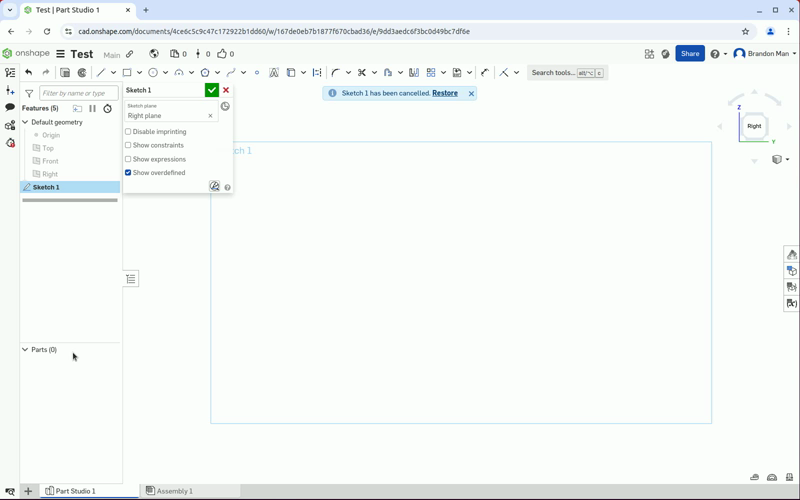
key_down(shift)
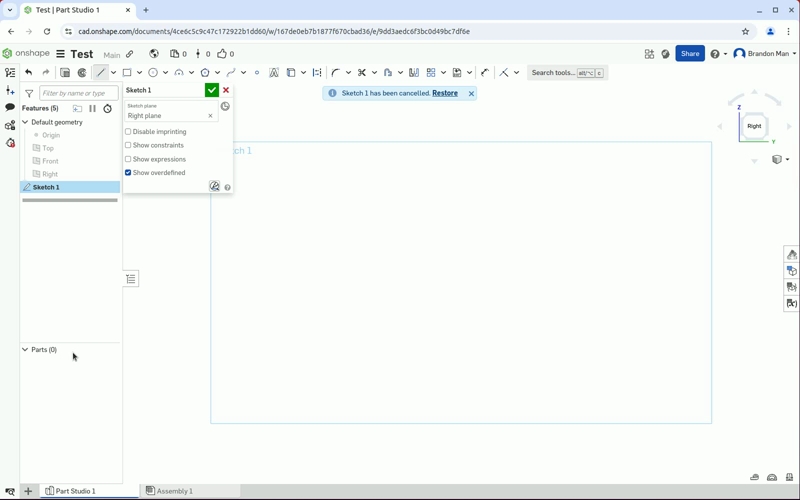
mouse_move(460, 282)
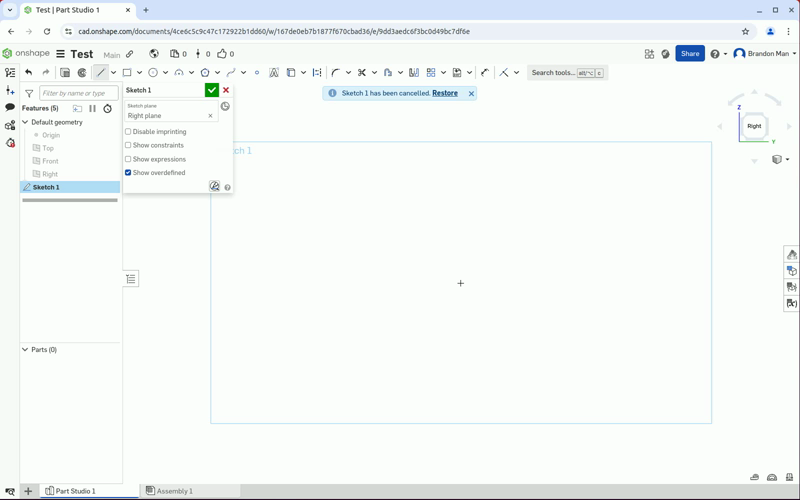
click(460, 282)
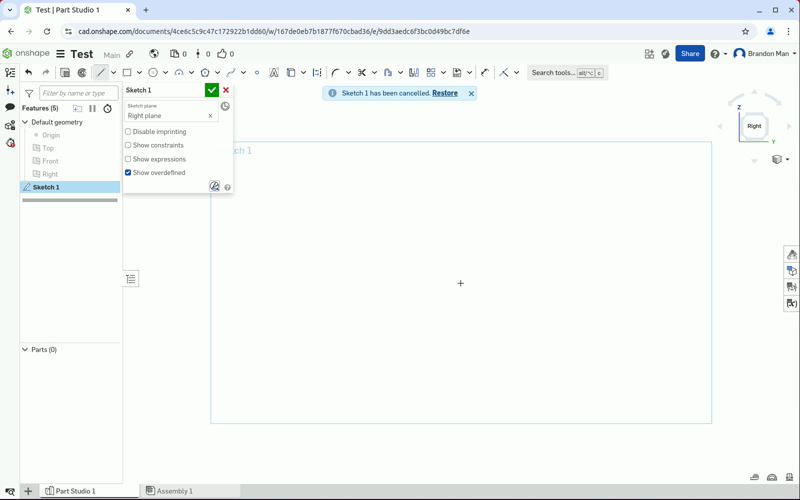
key_up(shift)
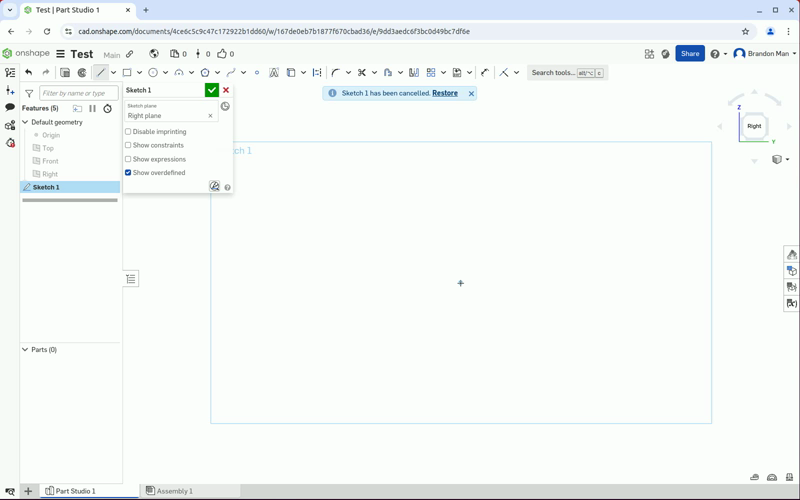
key_down(shift)
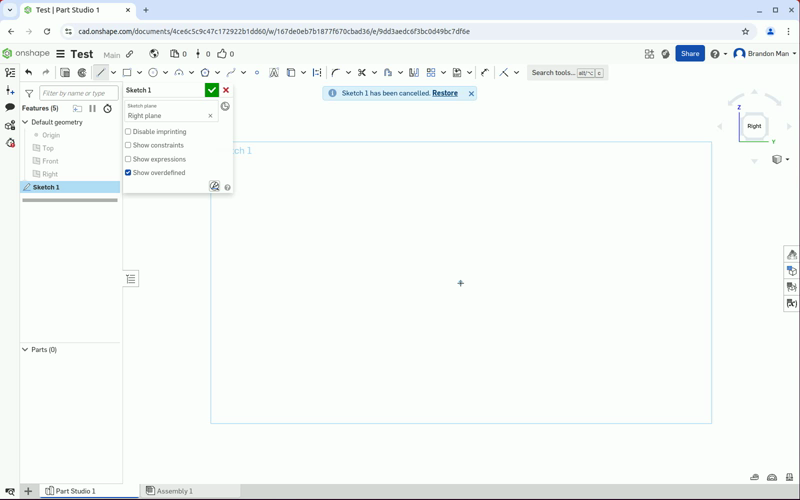
mouse_move(573, 282)
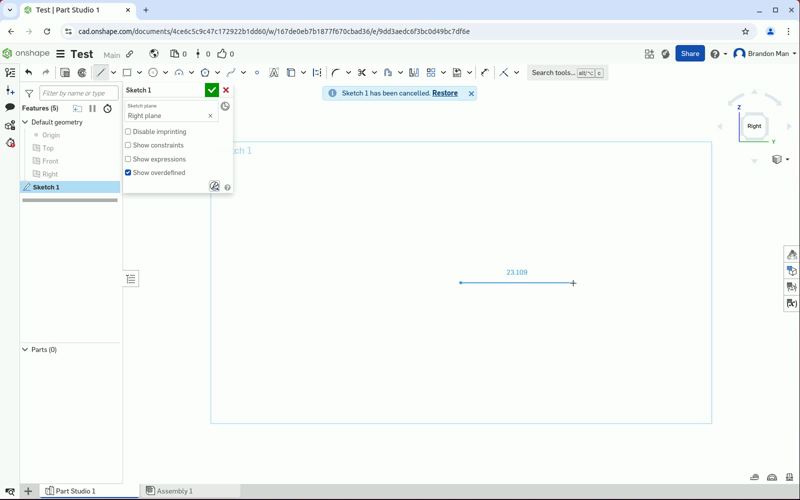
click(573, 282)
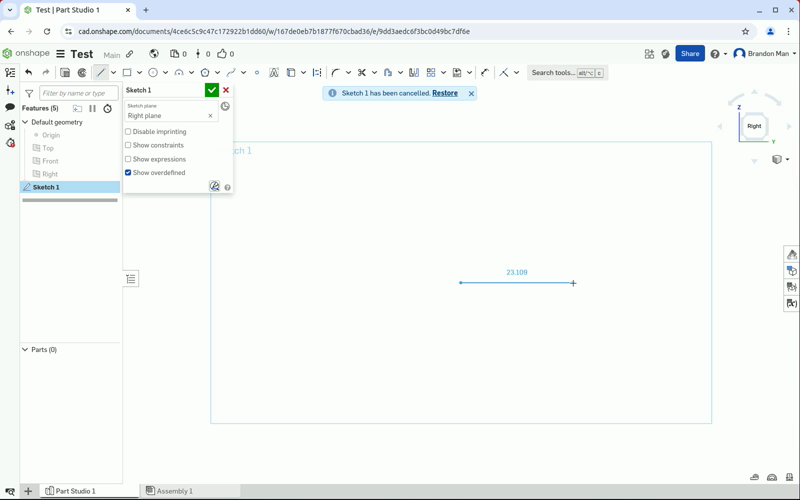
key_up(shift)
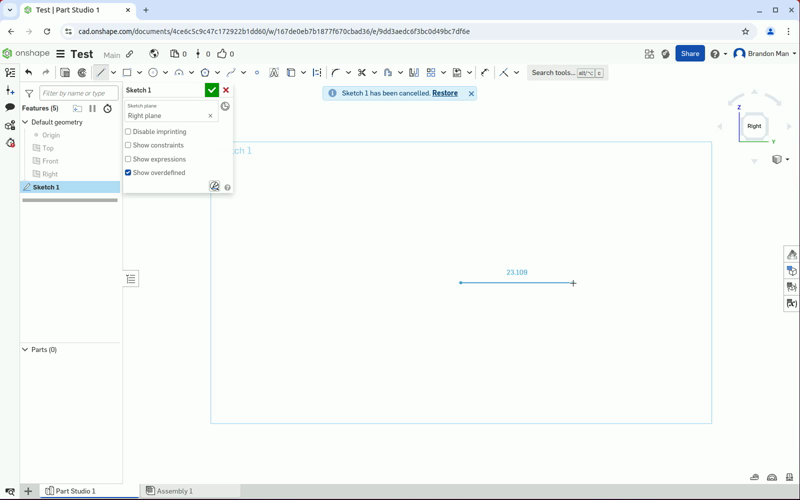
key_down(shift)
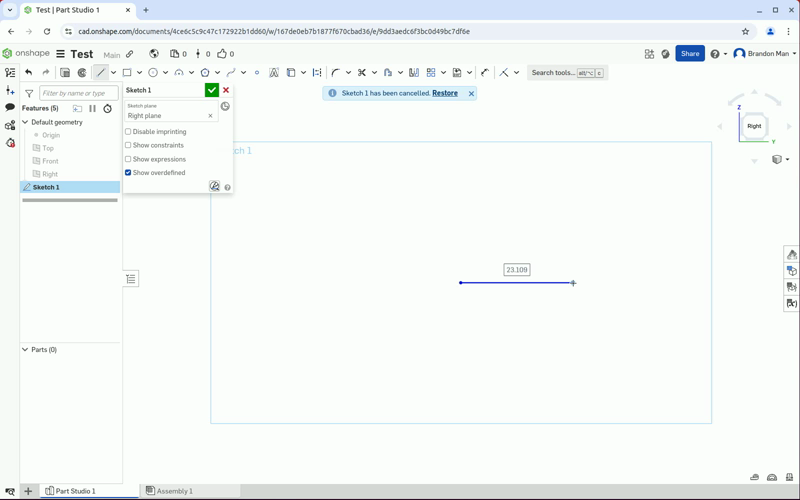
mouse_move(573, 170)
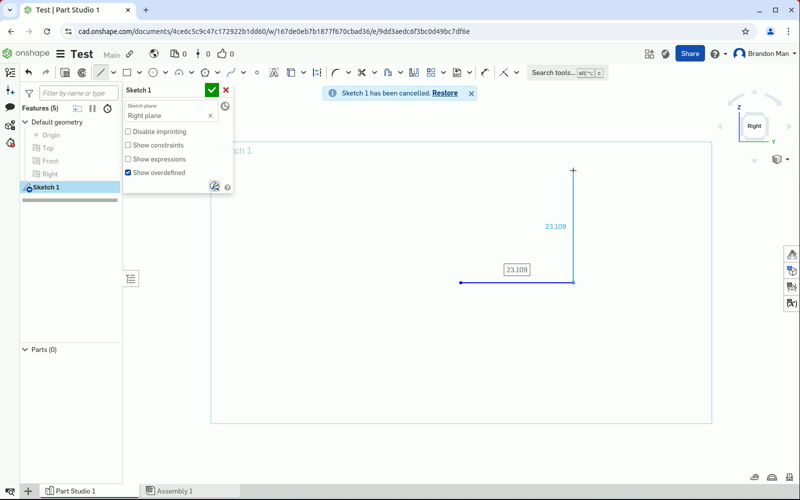
click(573, 170)
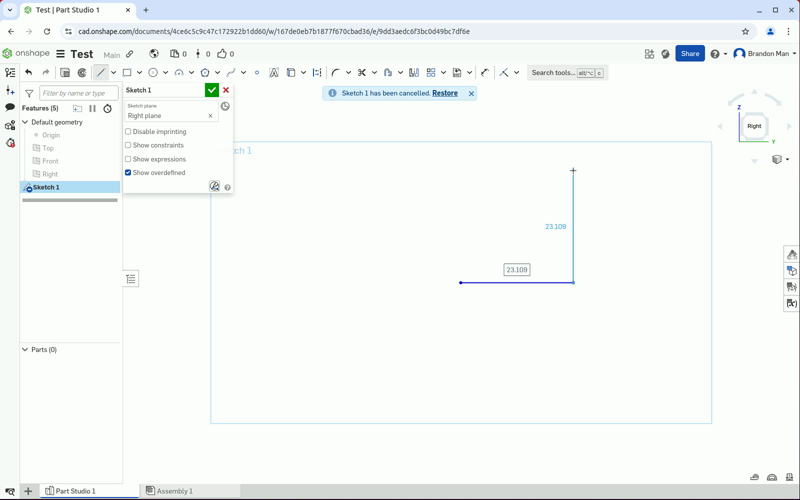
key_up(shift)
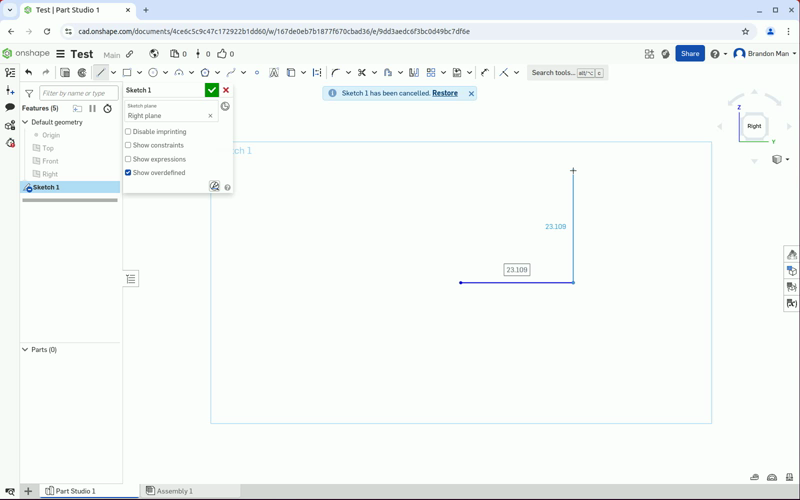
key_down(shift)
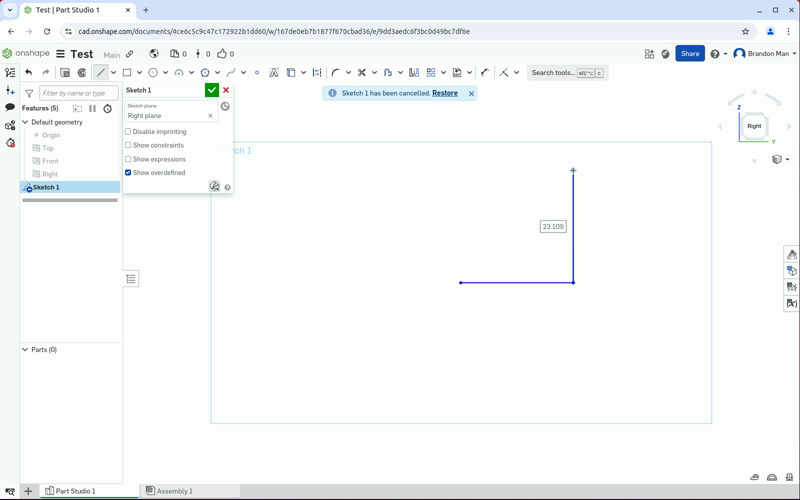
mouse_move(460, 260)
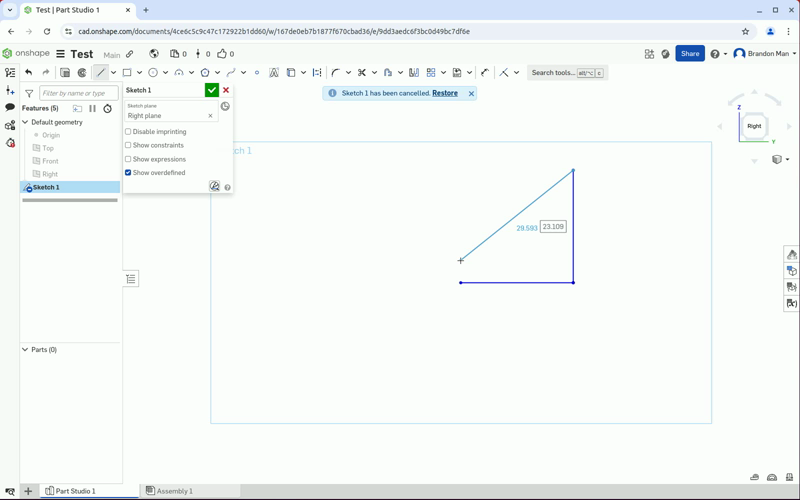
click(460, 260)
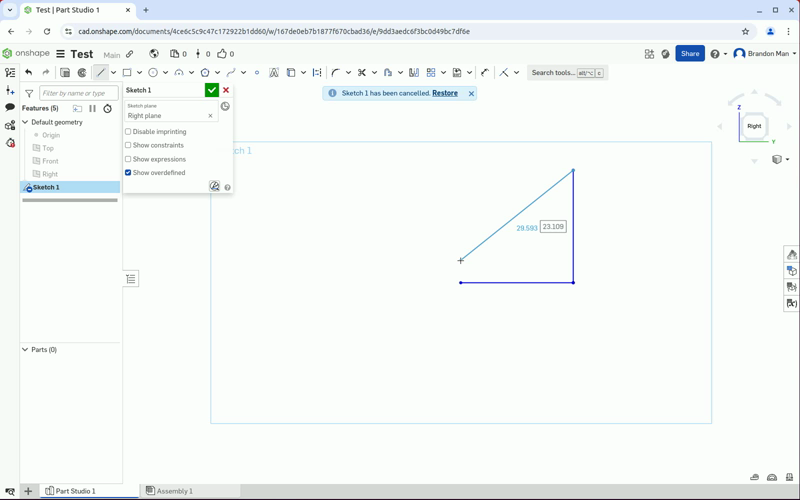
key_up(shift)
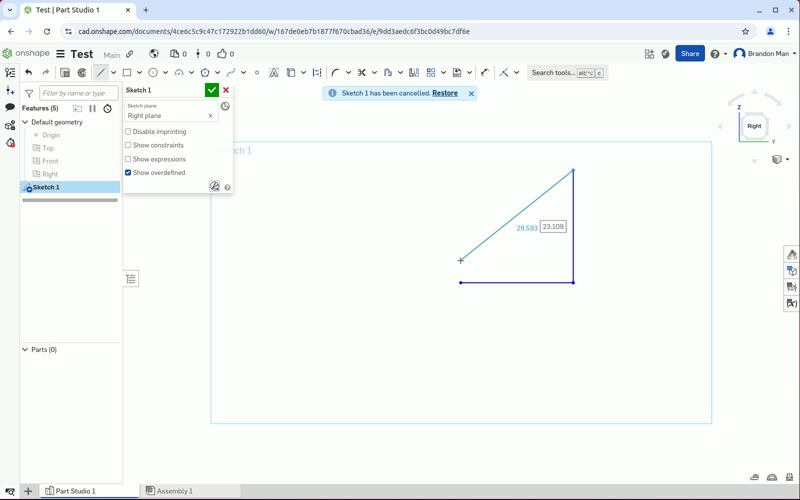
mouse_move(490, 260)
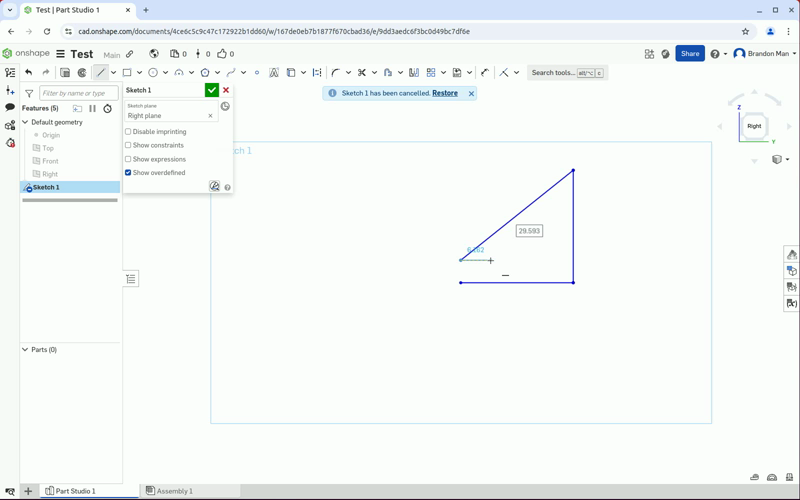
key_down(shift)
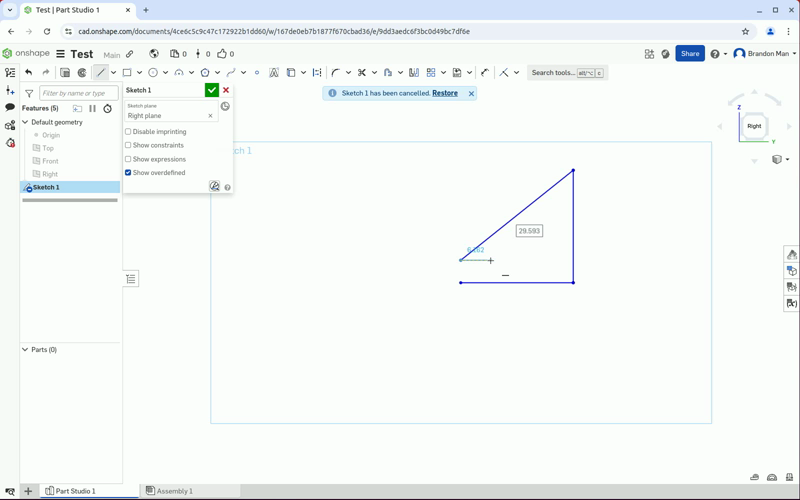
mouse_move(460, 282)
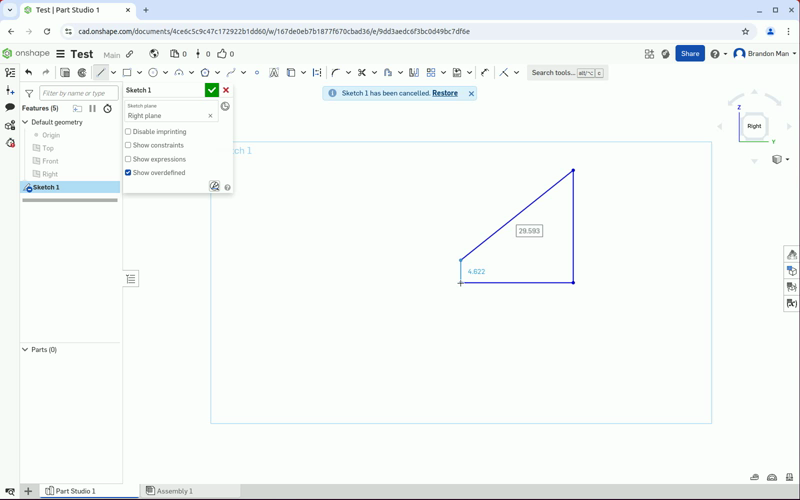
key_up(shift)
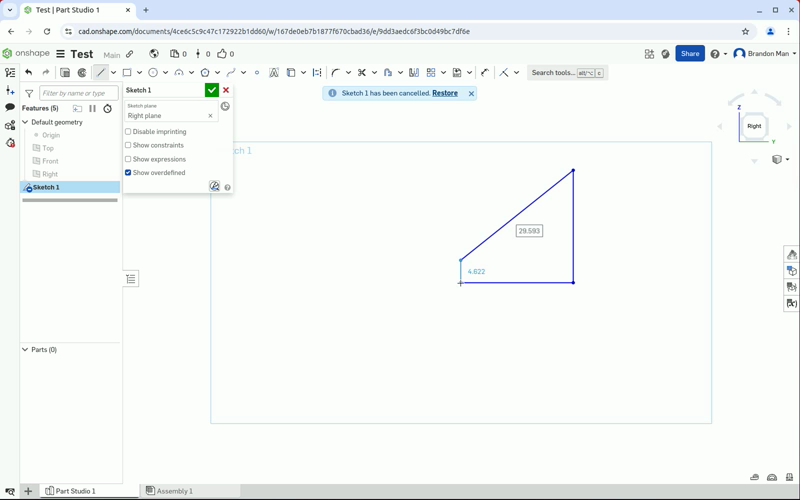
click(460, 282)
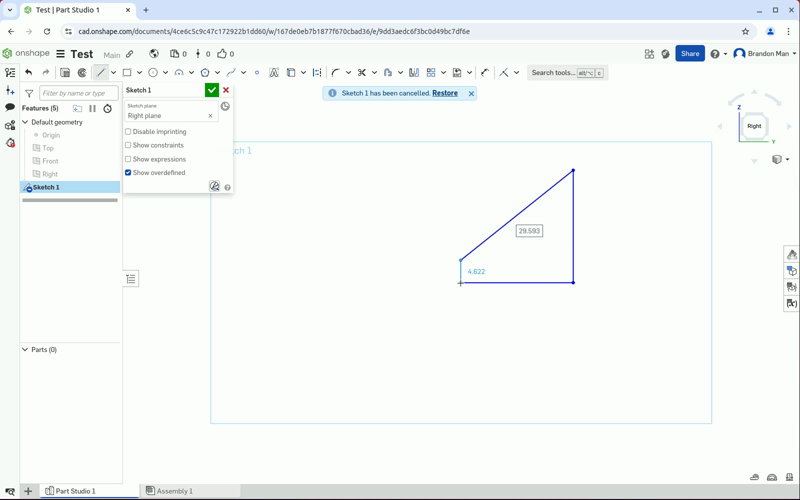
key(esc)
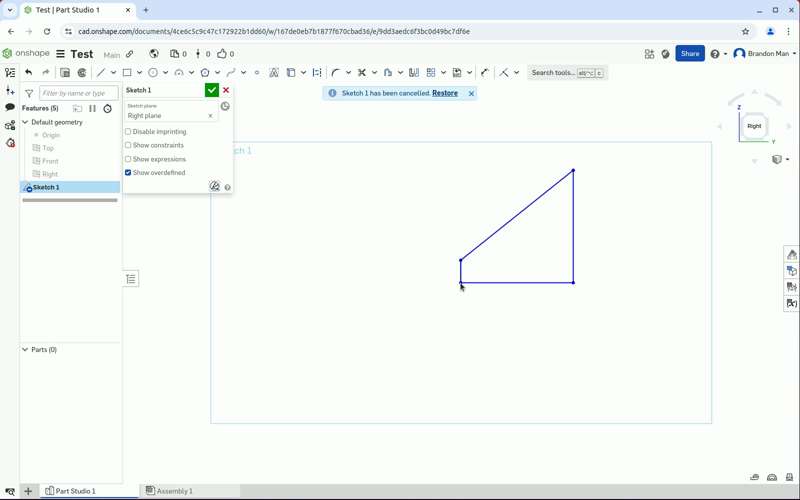
mouse_move(479, 265)
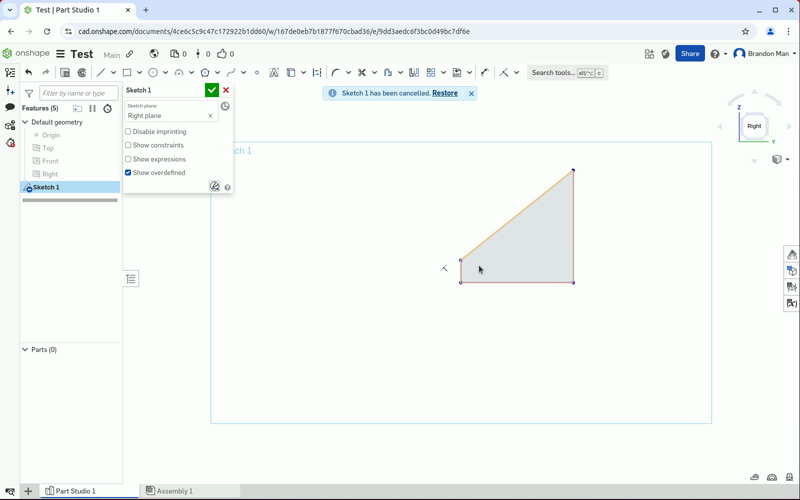
click(479, 265)
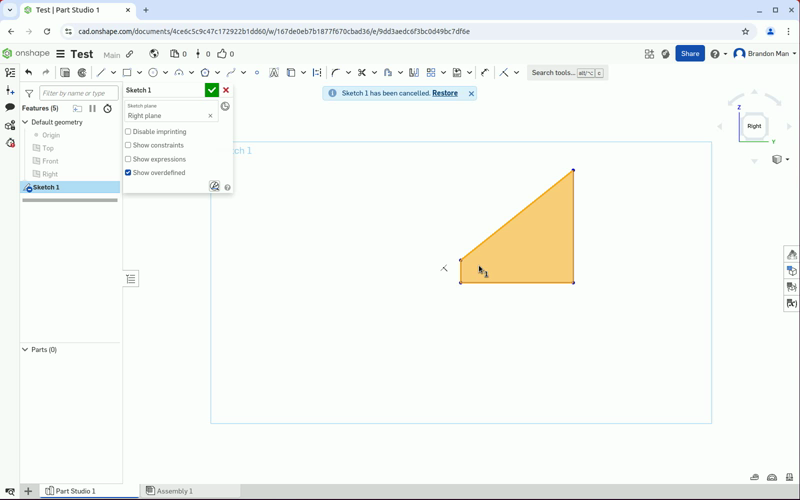
mouse_move(73, 352)
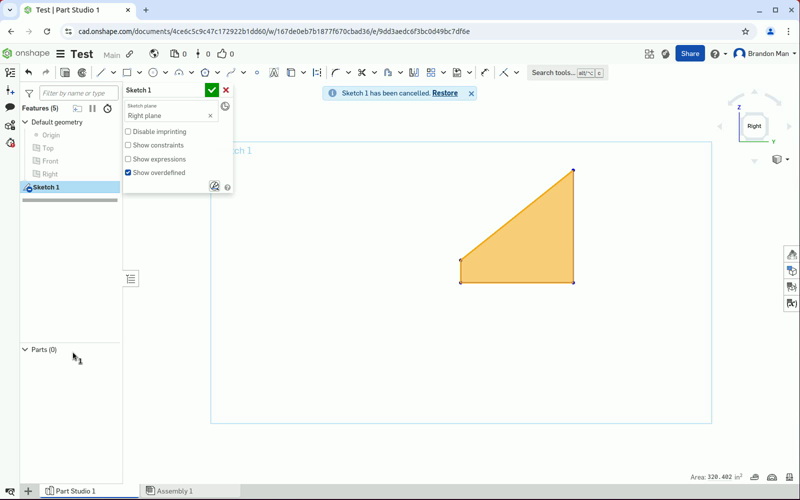
key(shift+y)
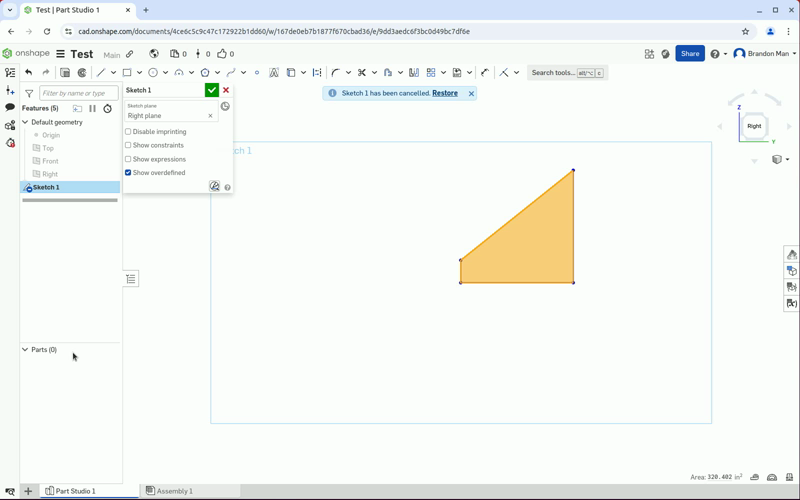
key(shift+e)
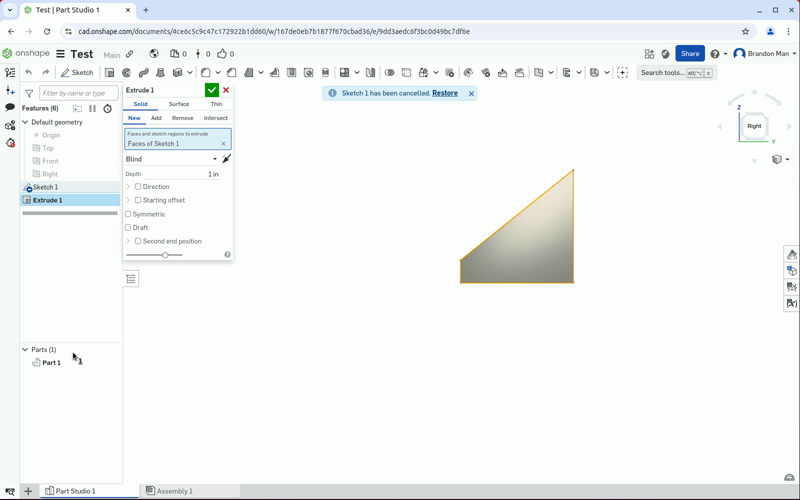
mouse_move(143, 106)
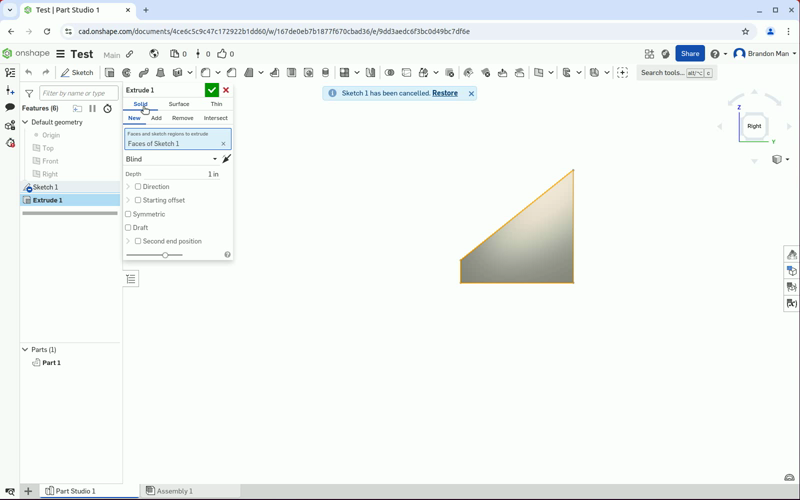
click(143, 106)
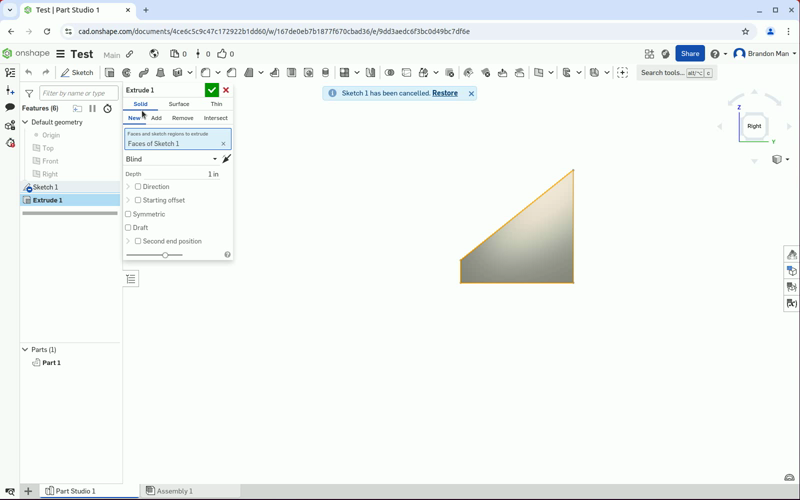
mouse_move(137, 120)
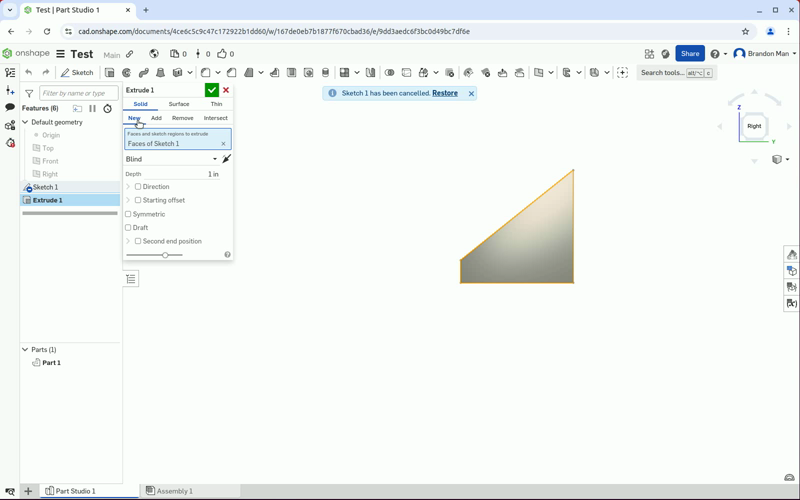
click(137, 120)
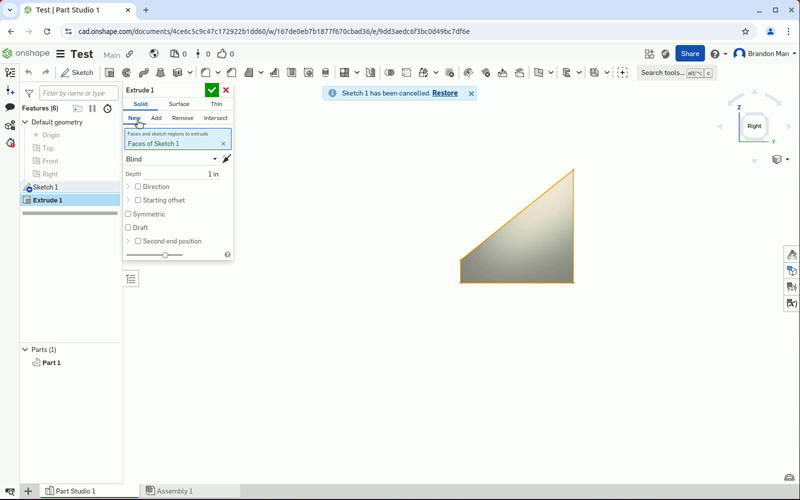
key(tab, 4)
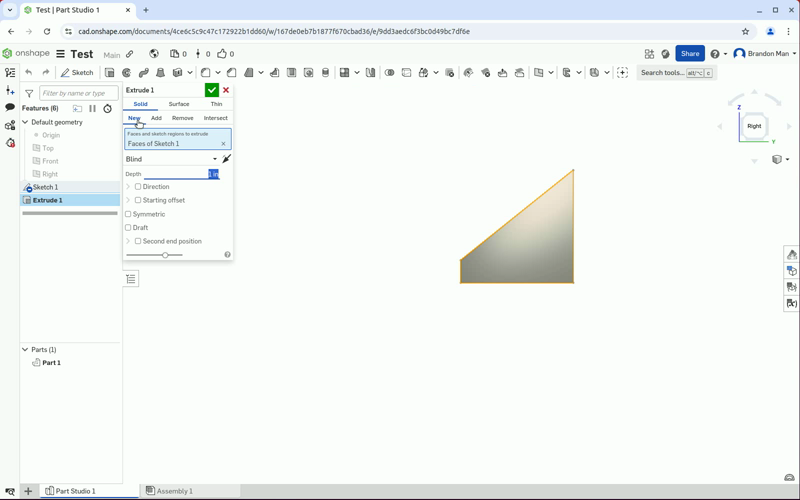
text(9.147)
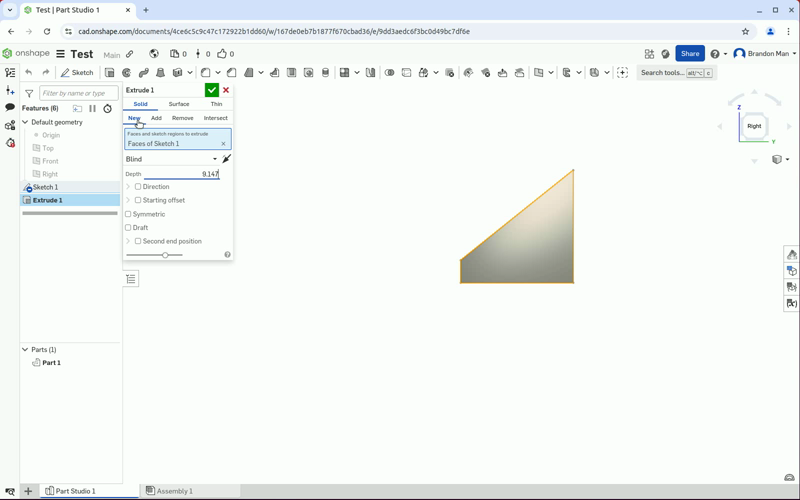
key(enter)
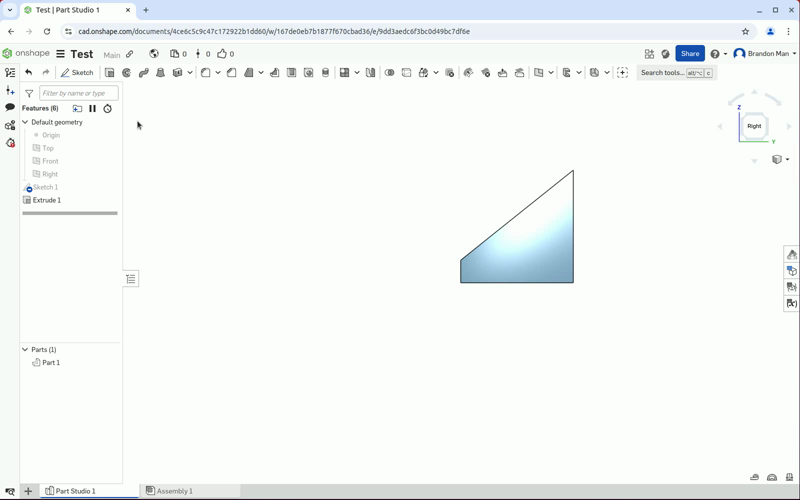
key(shift+h)
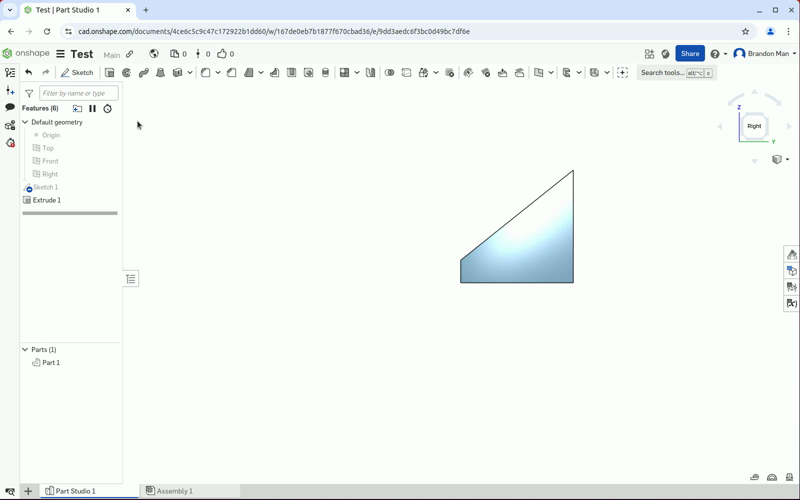
key(shift+h)
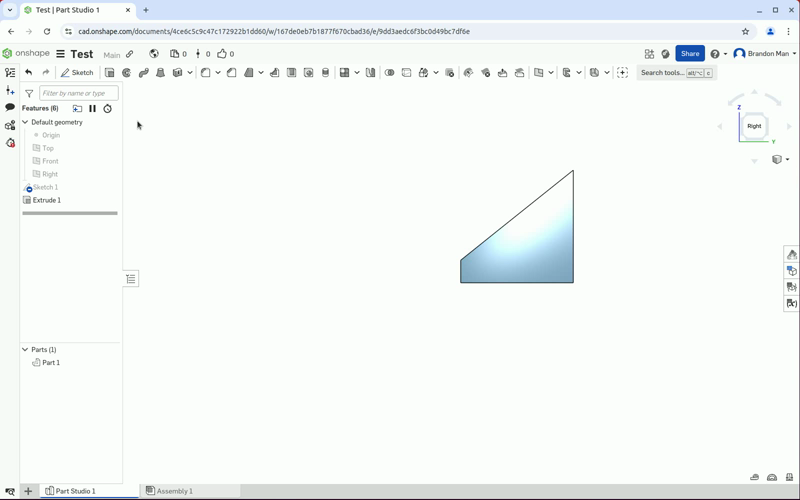
mouse_move(73, 189)
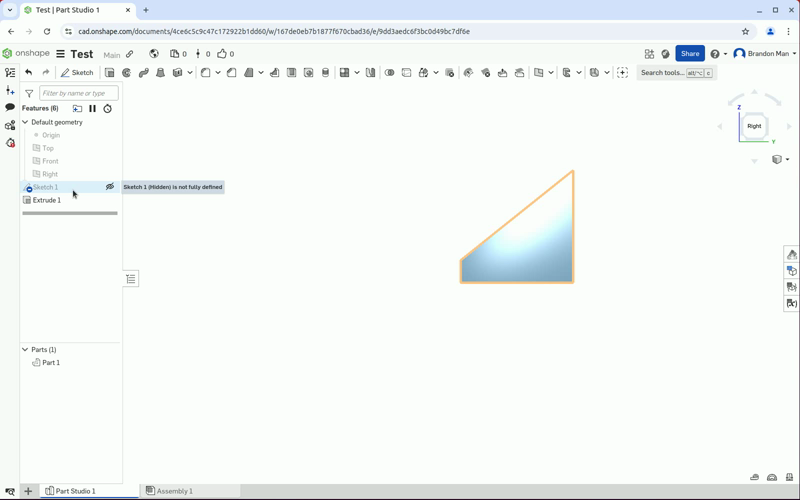
click(73, 189)
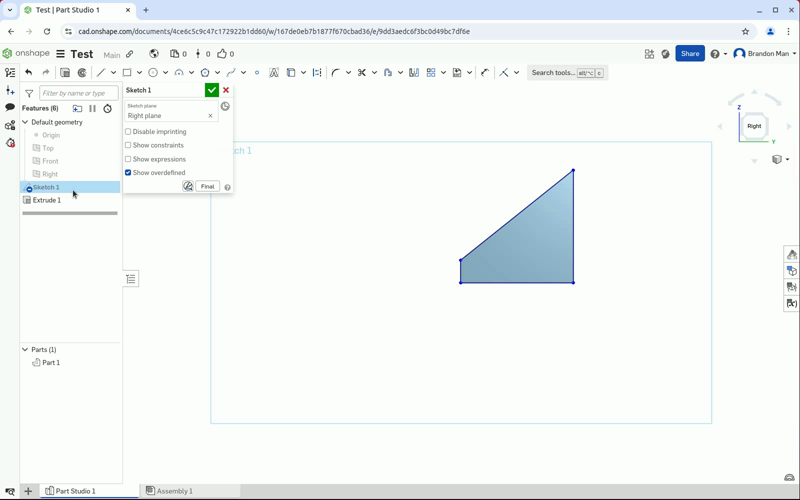
mouse_move(229, 92)
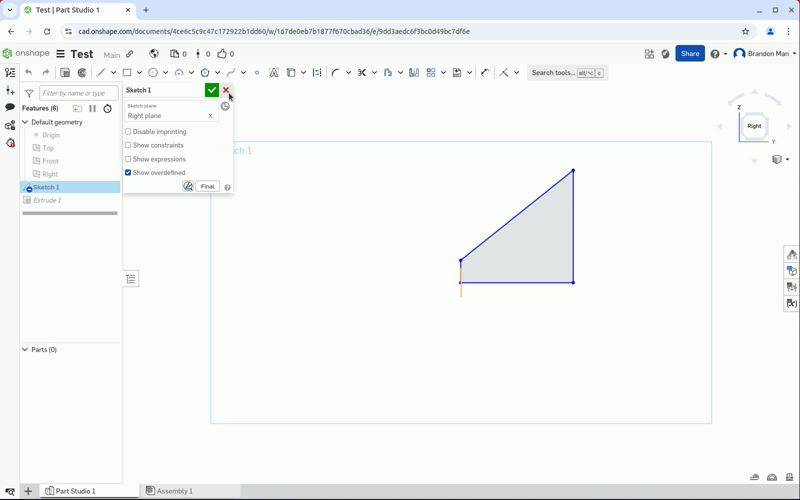
click(229, 92)
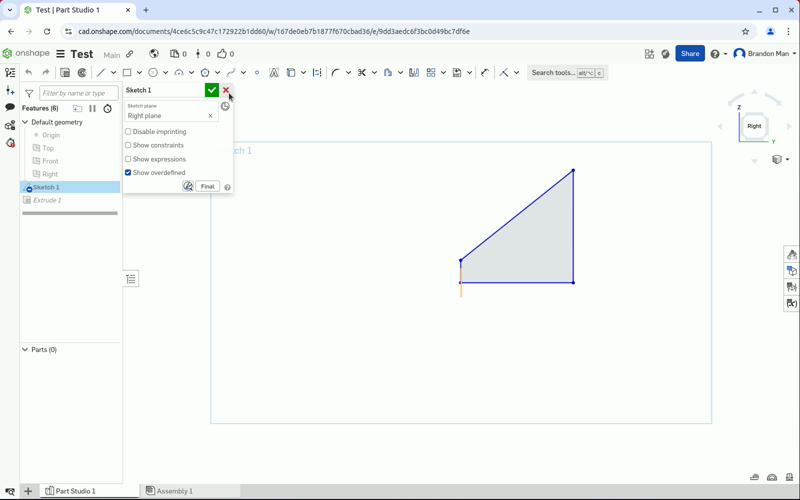
key(shift+s)
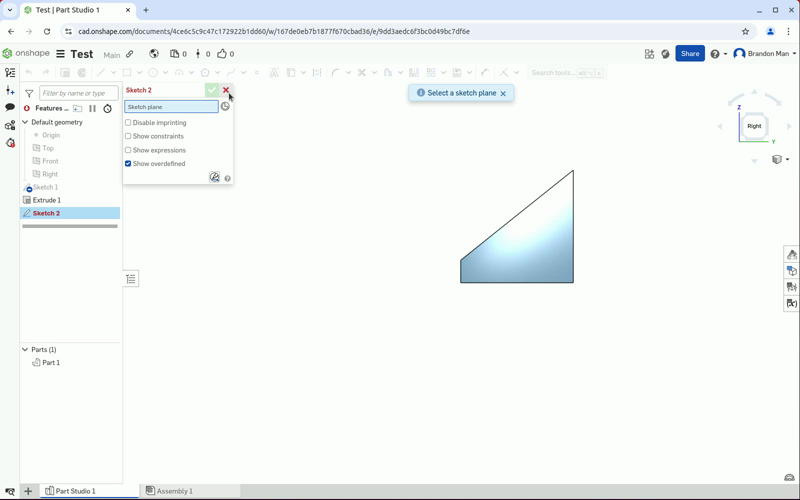
mouse_move(73, 176)
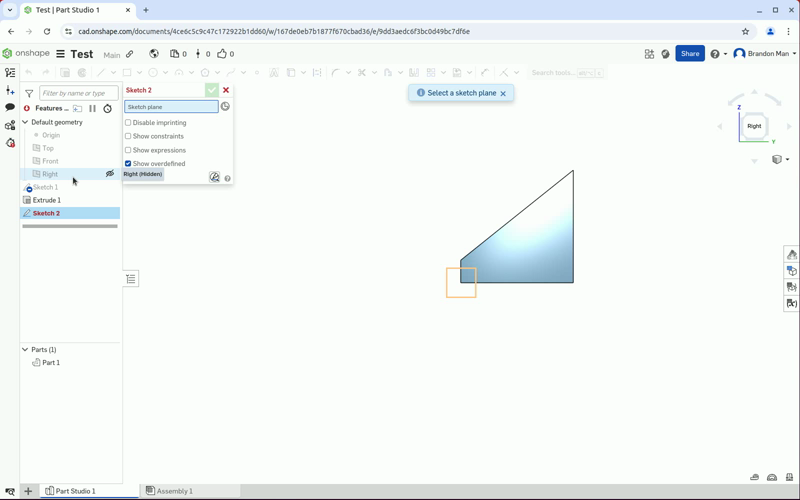
click(73, 176)
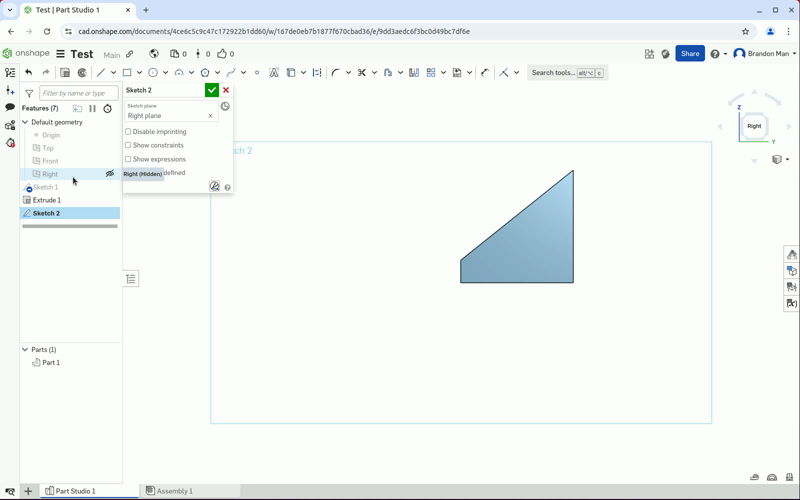
mouse_move(73, 352)
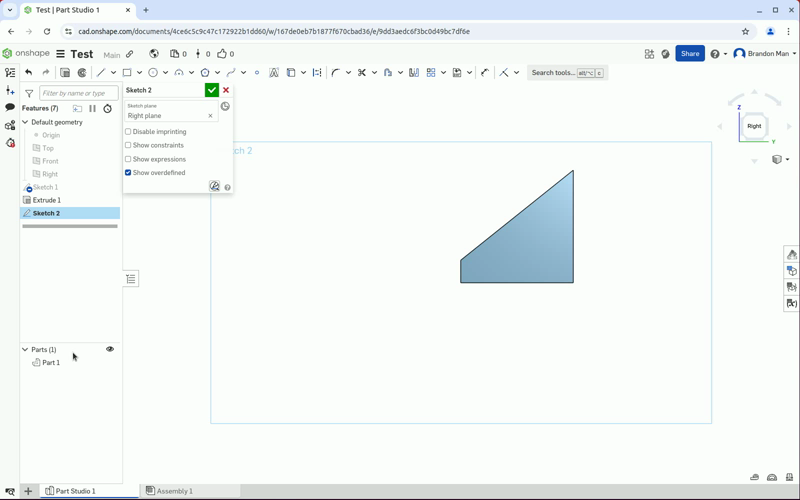
key(y)
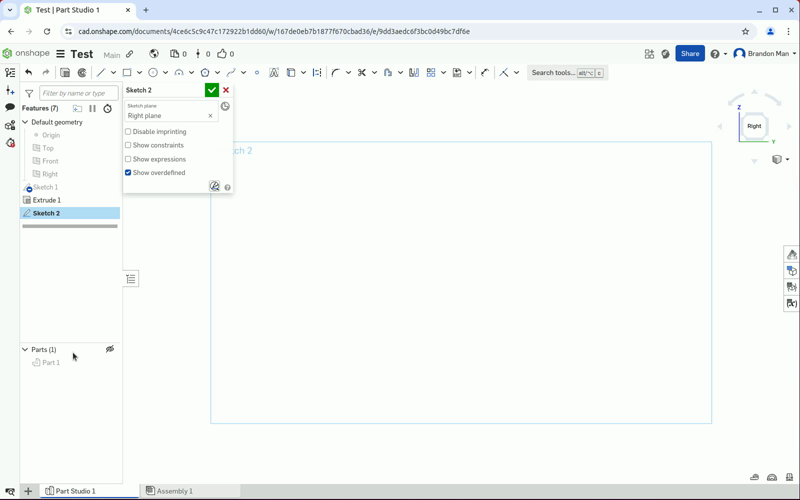
key(l)
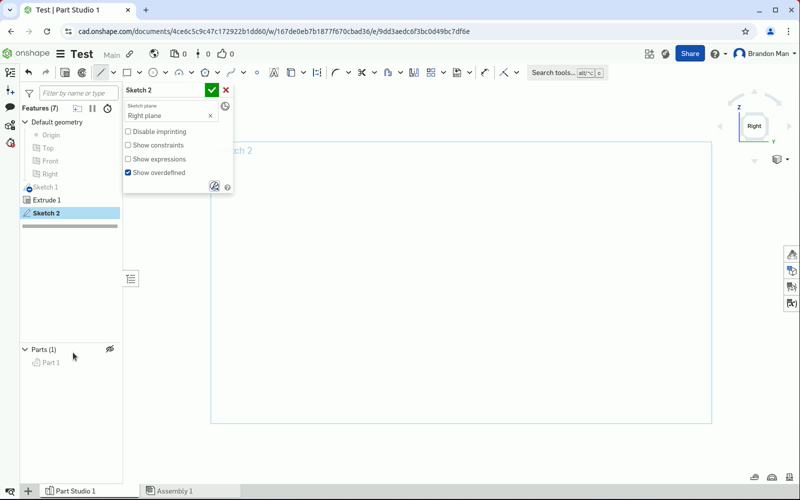
key_down(shift)
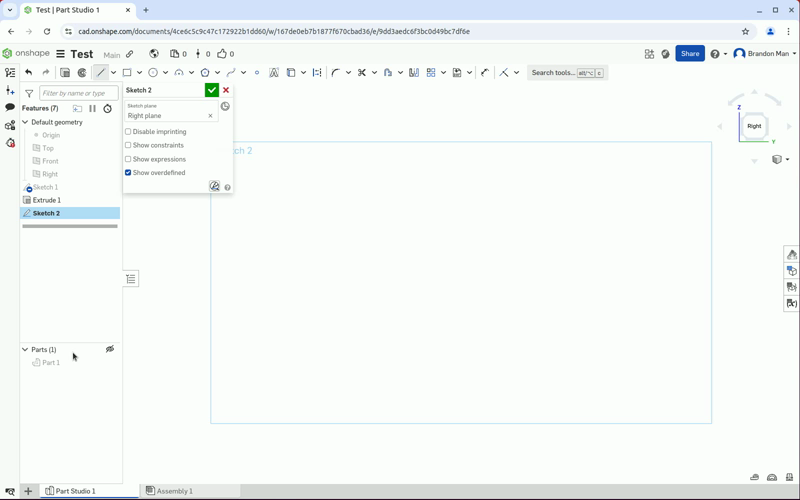
mouse_move(477, 252)
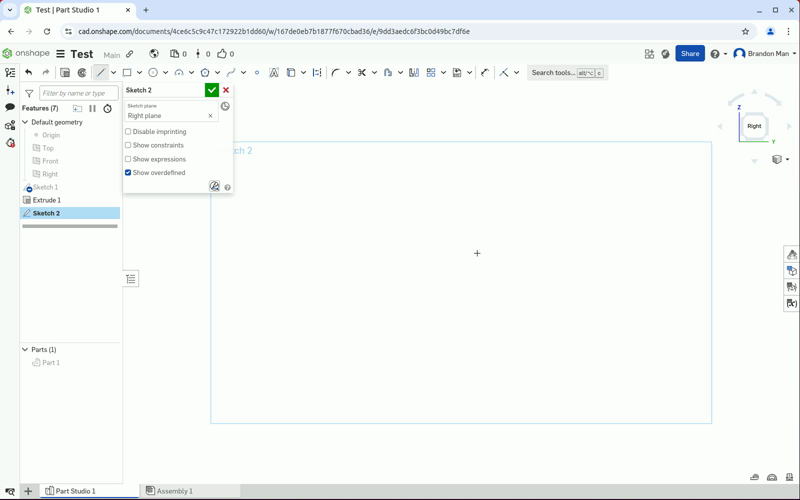
click(477, 252)
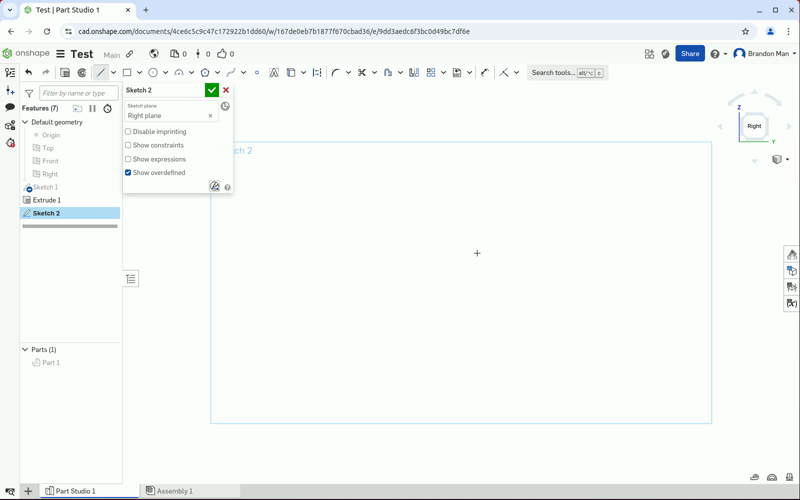
key_up(shift)
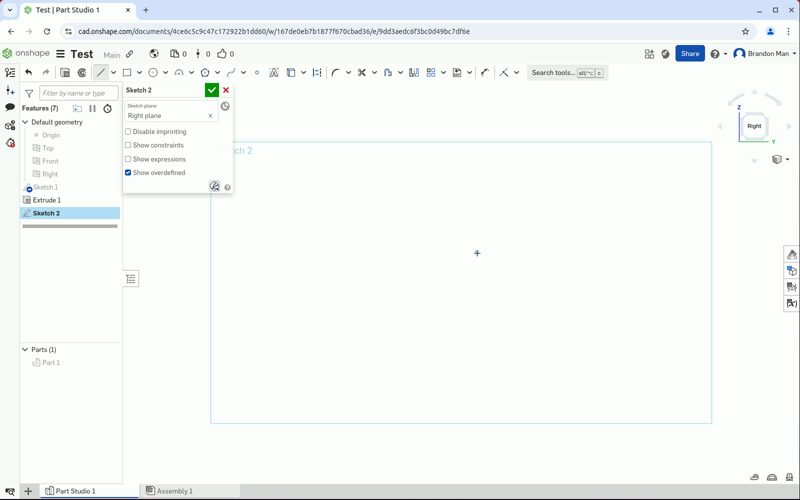
key_down(shift)
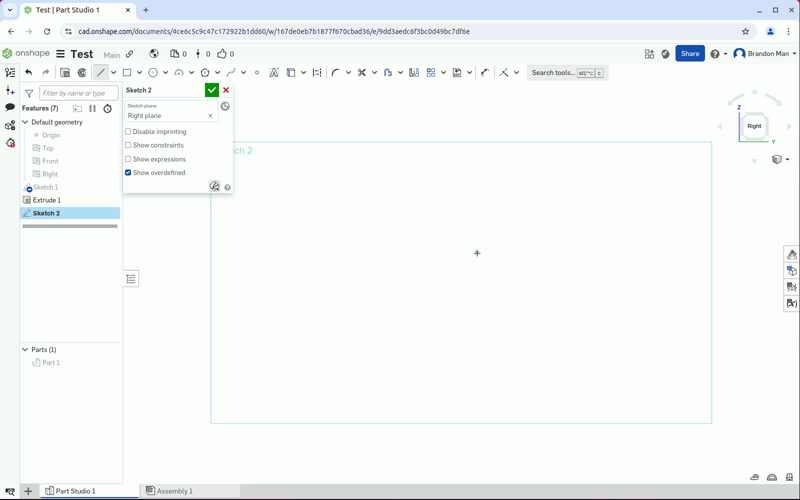
mouse_move(507, 252)
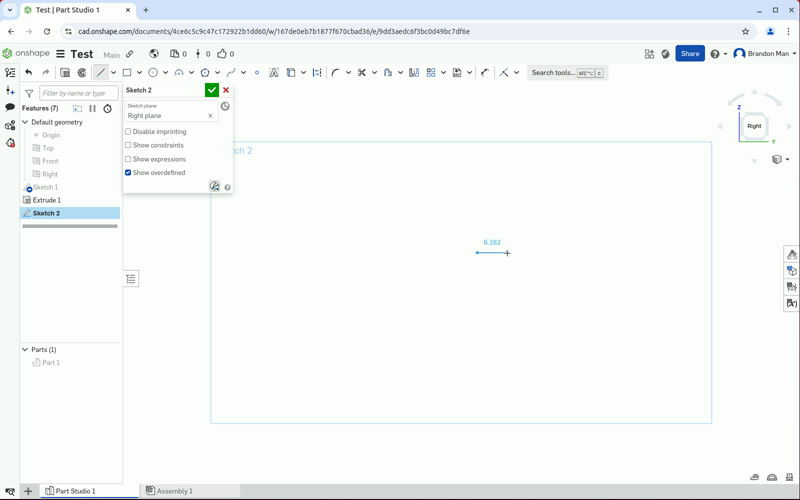
mouse_move(483, 253)
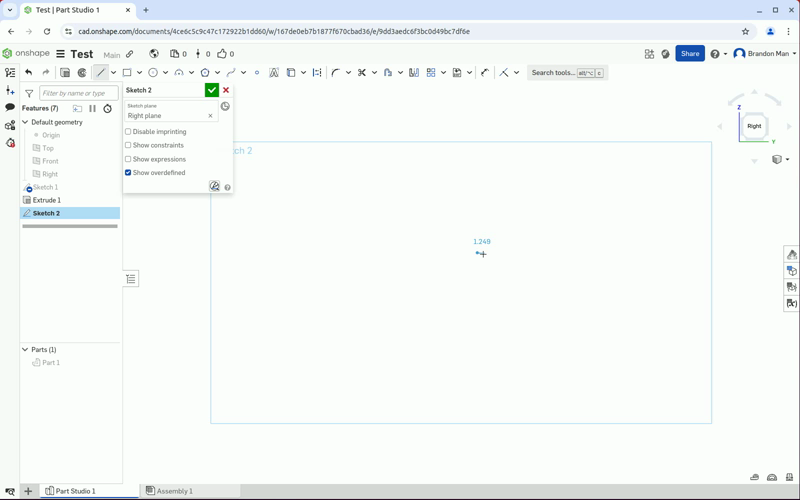
scroll(6)
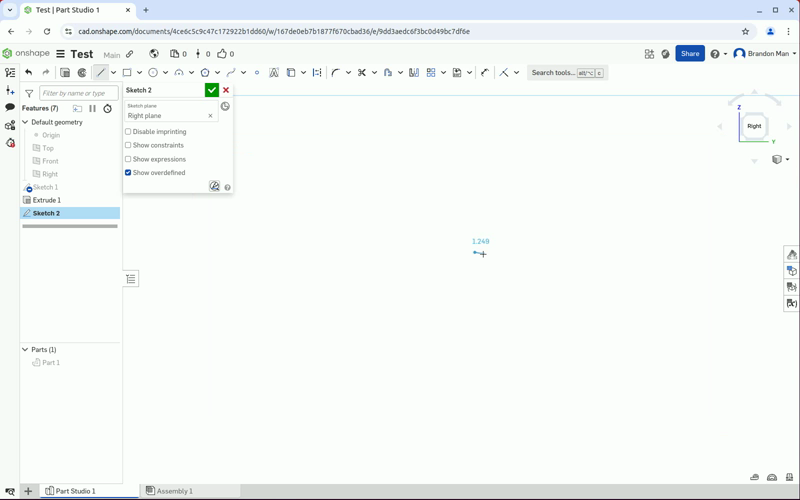
scroll(6)
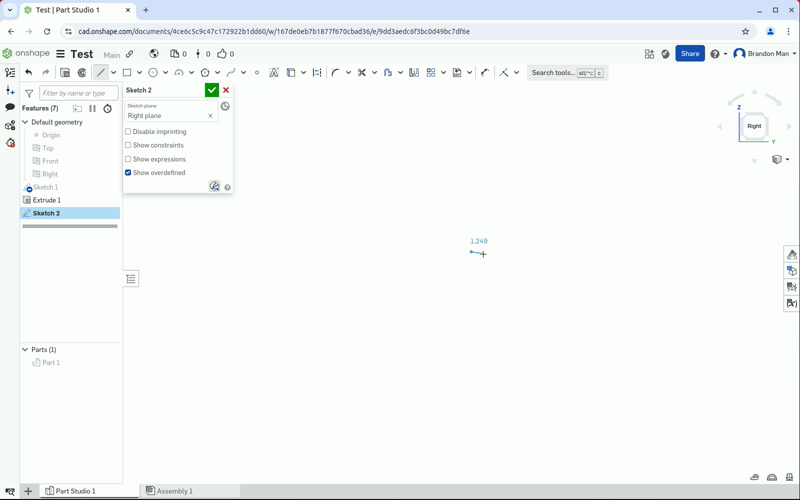
scroll(6)
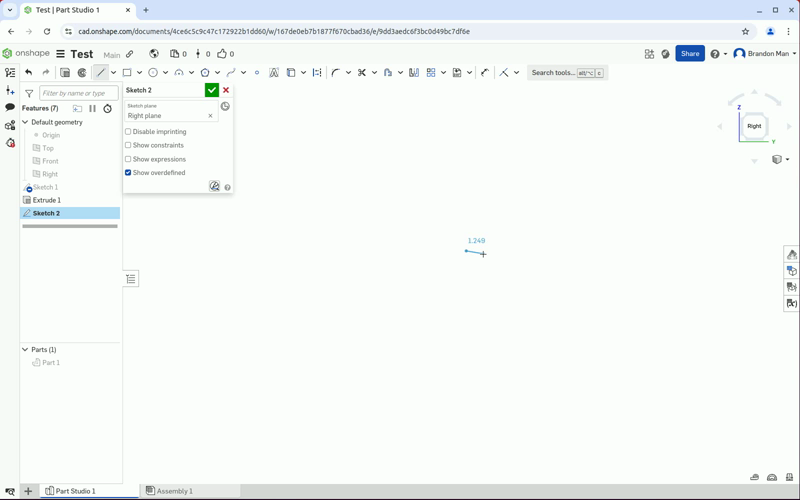
scroll(6)
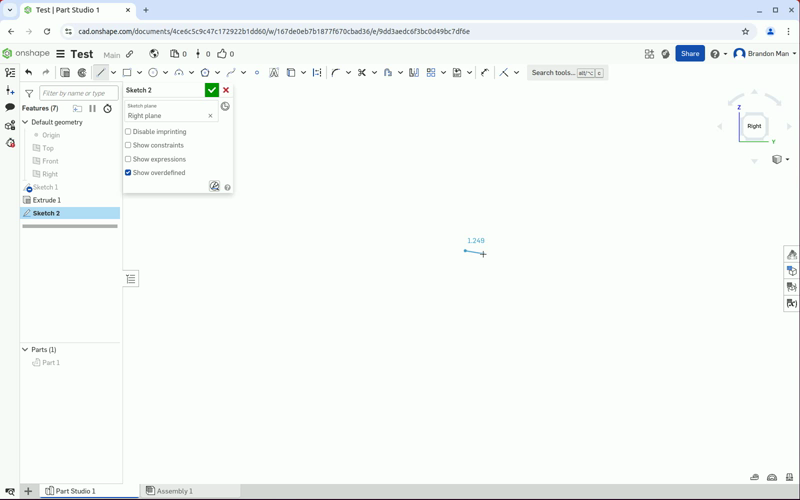
scroll(6)
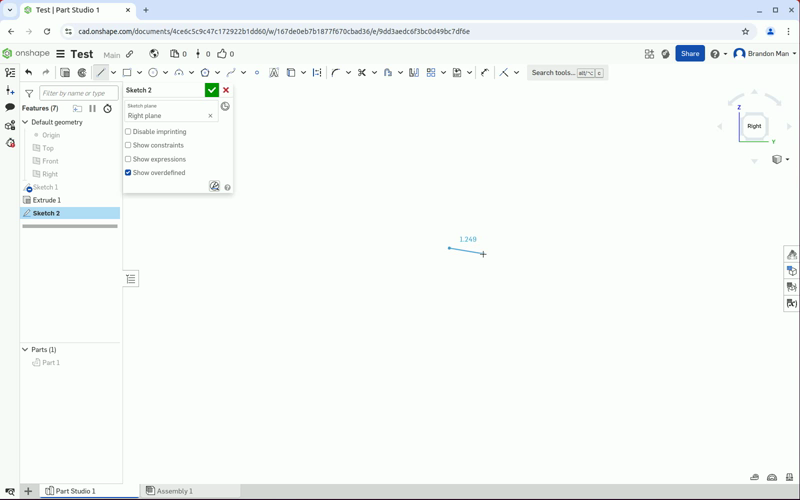
scroll(6)
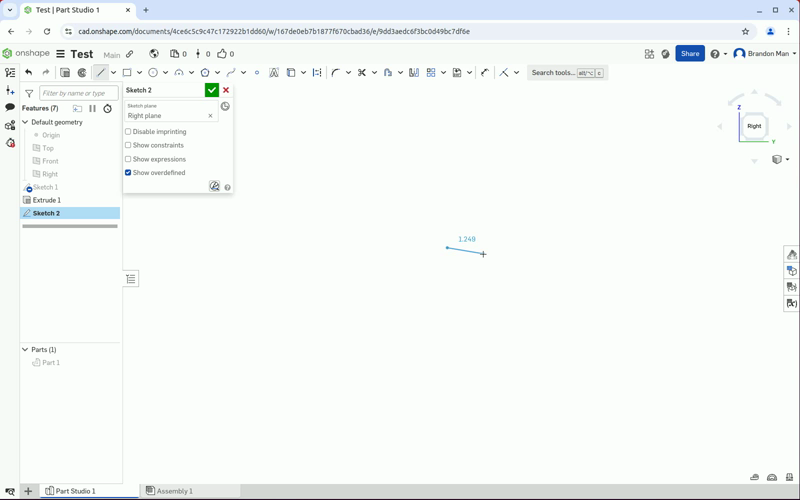
scroll(6)
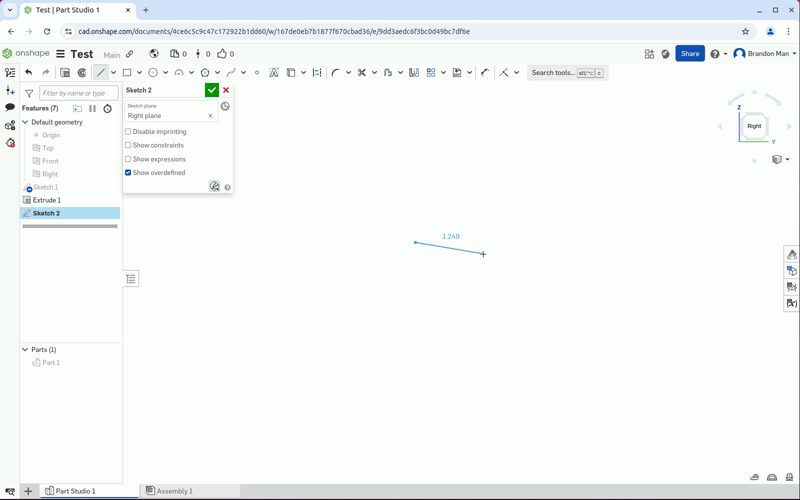
click(483, 253)
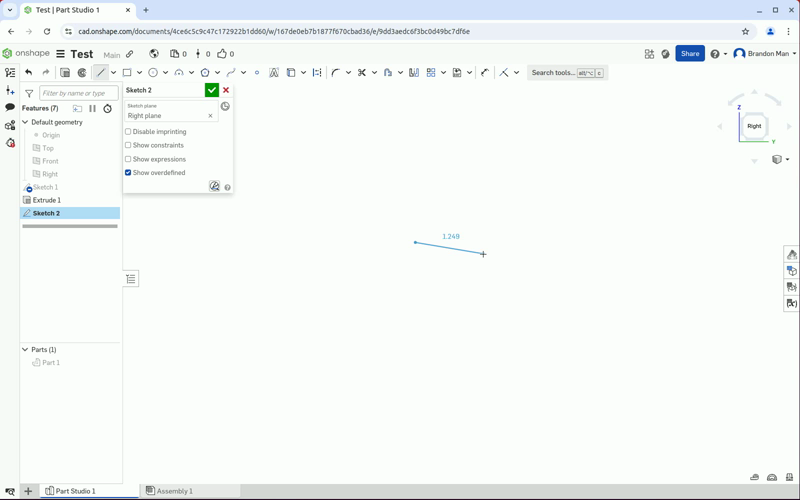
scroll(-6)
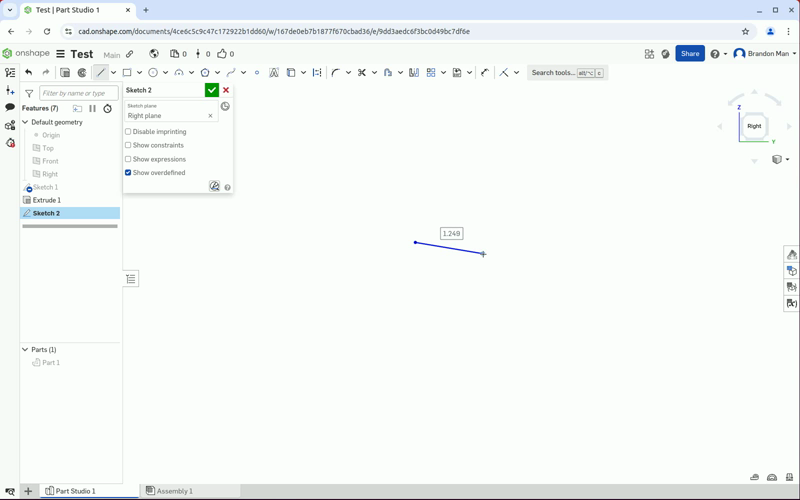
scroll(-6)
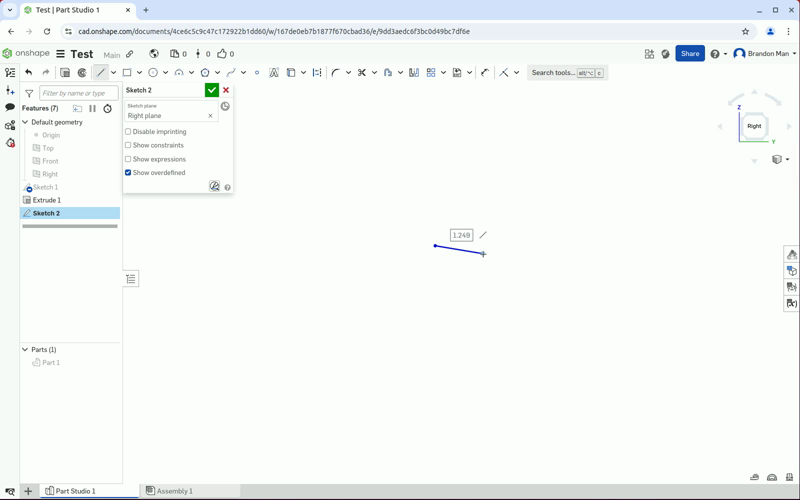
scroll(-6)
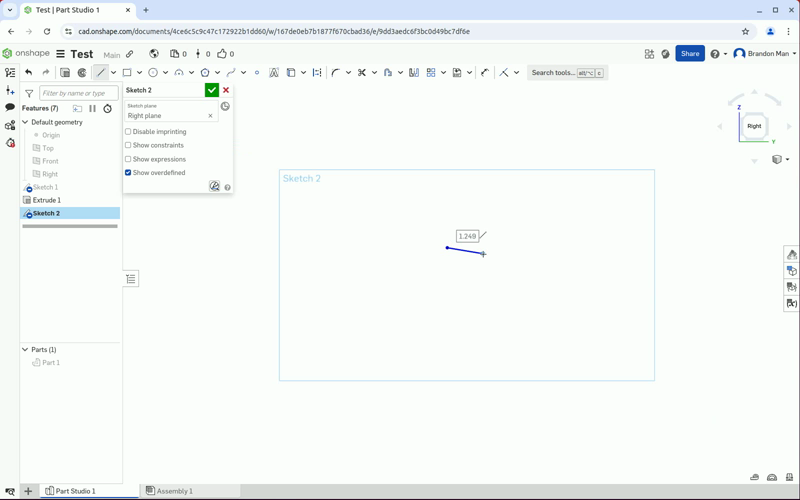
scroll(-6)
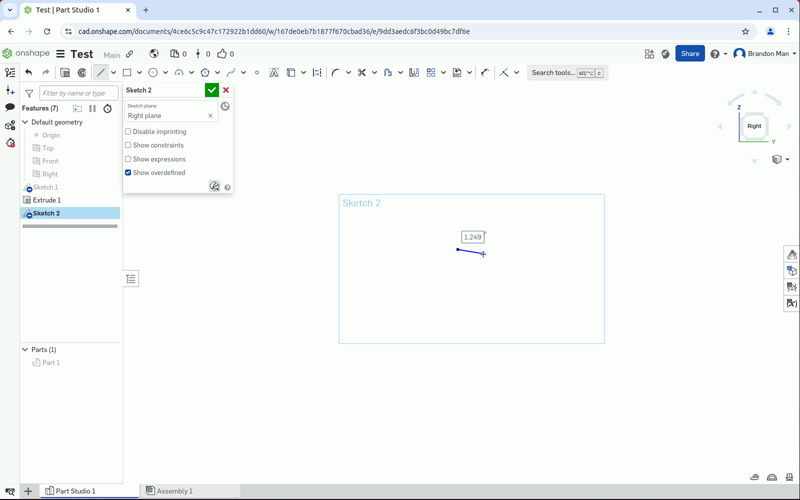
scroll(-6)
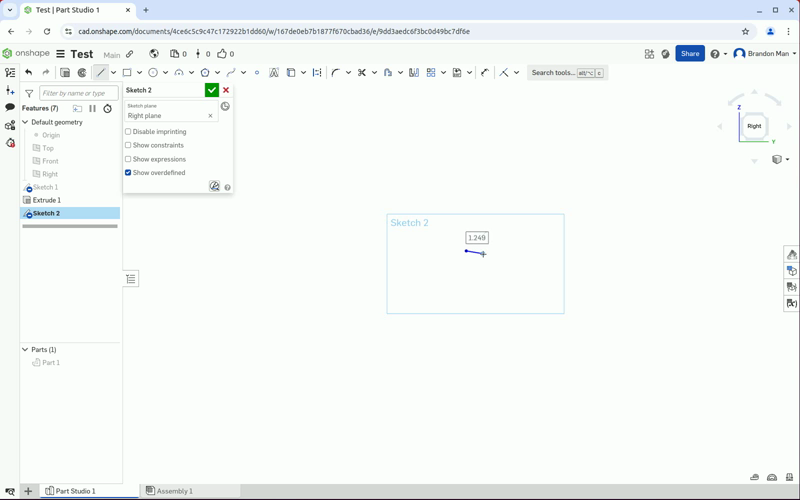
scroll(-6)
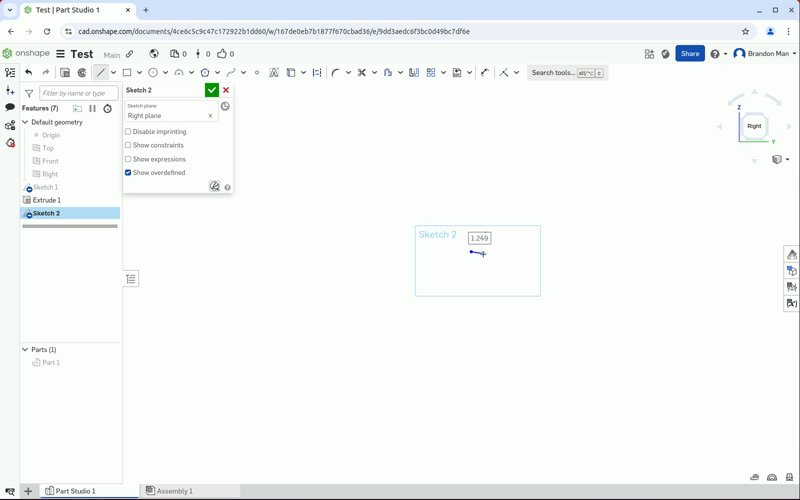
scroll(-6)
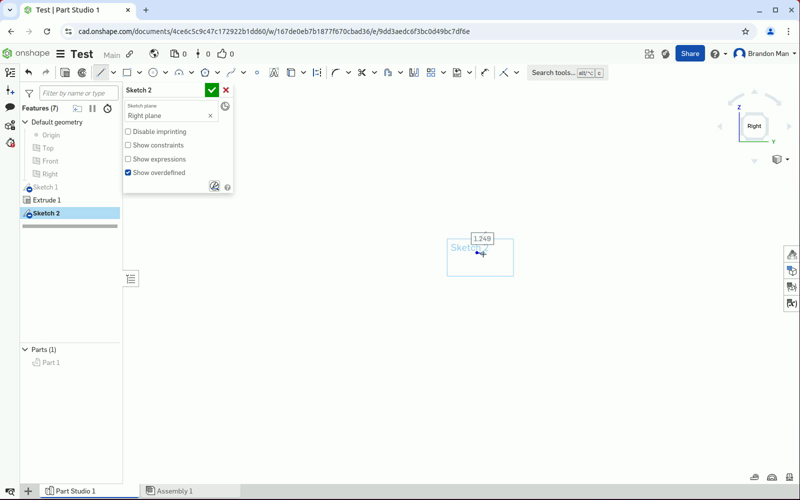
key_up(shift)
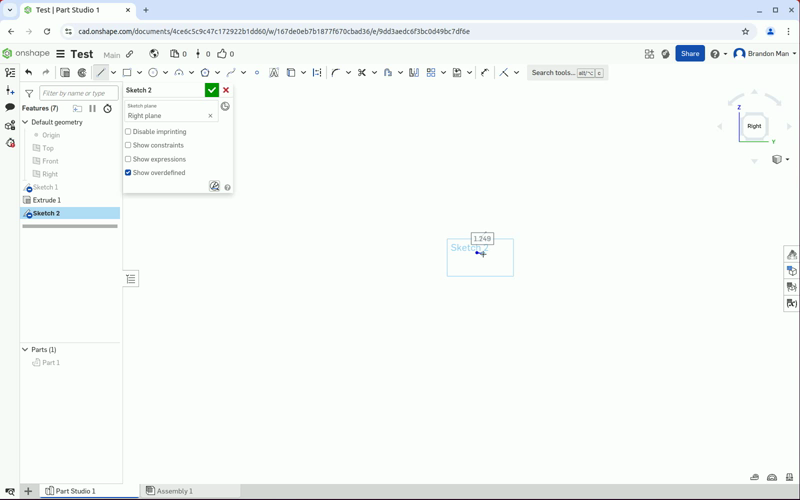
key_down(shift)
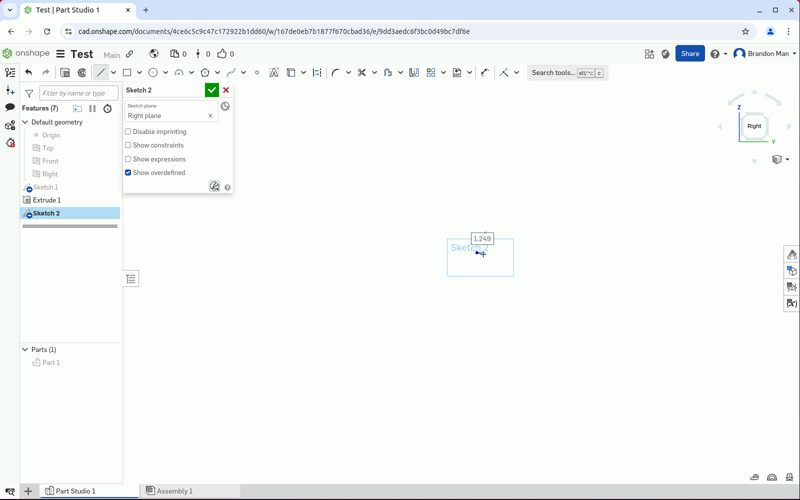
mouse_move(513, 253)
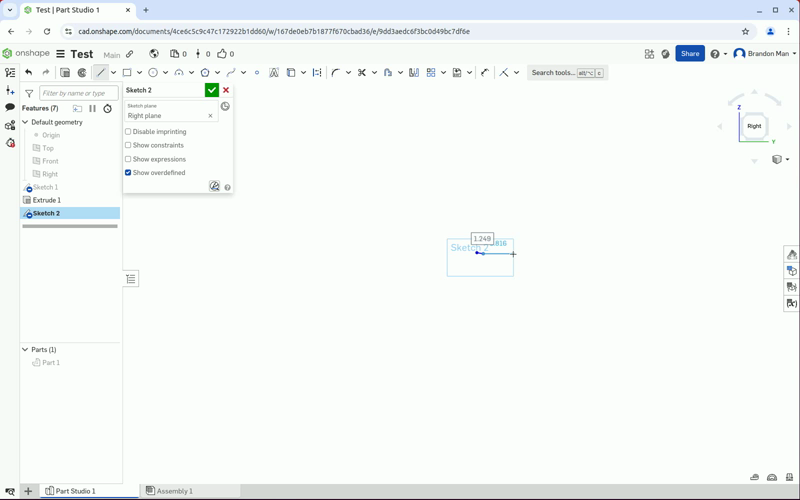
mouse_move(480, 269)
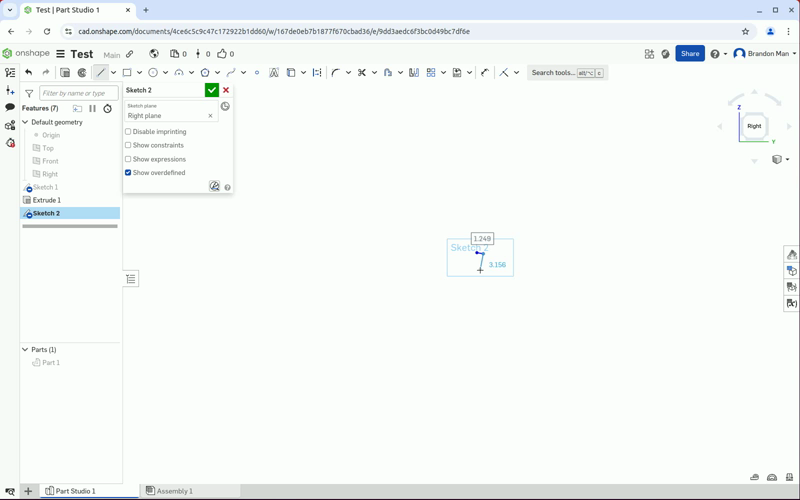
click(480, 269)
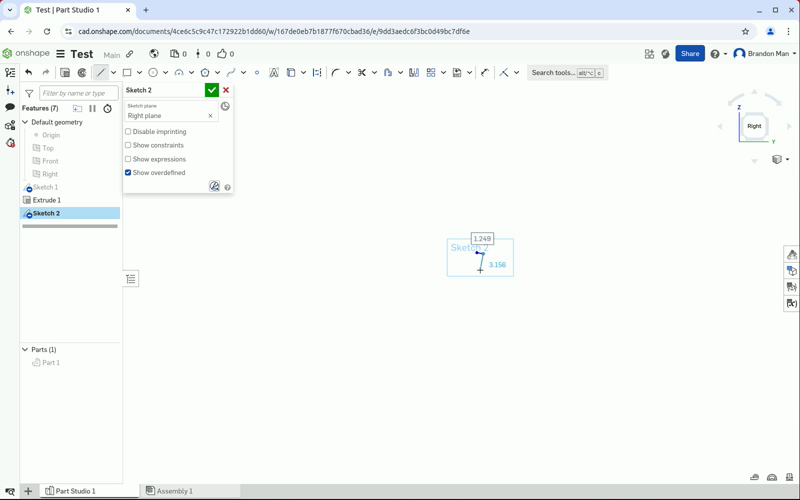
key_up(shift)
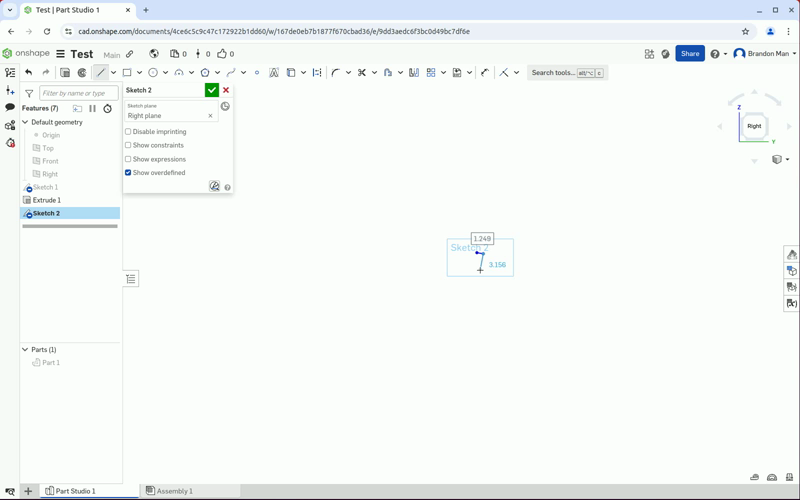
key_down(shift)
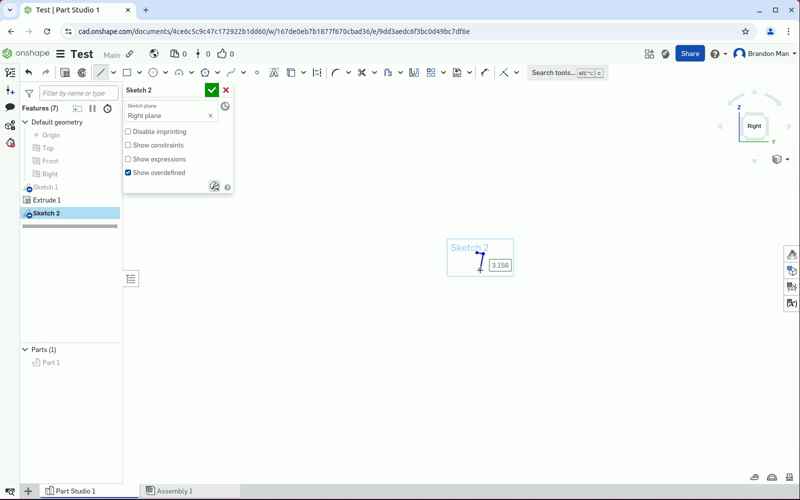
mouse_move(510, 269)
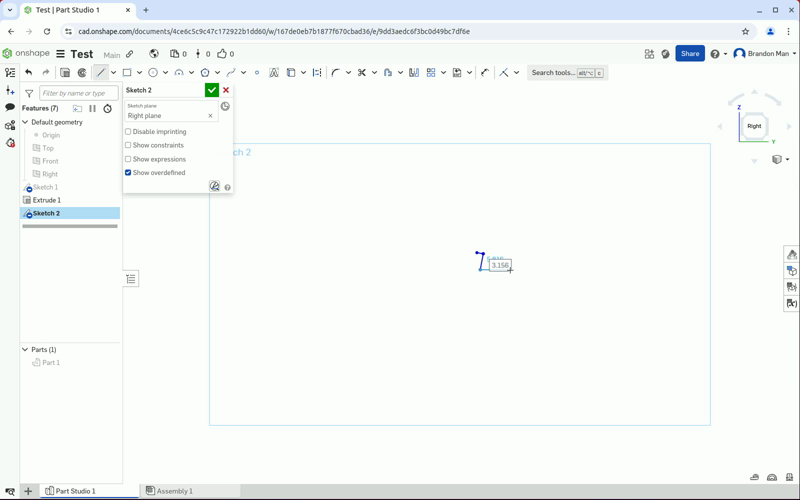
mouse_move(486, 270)
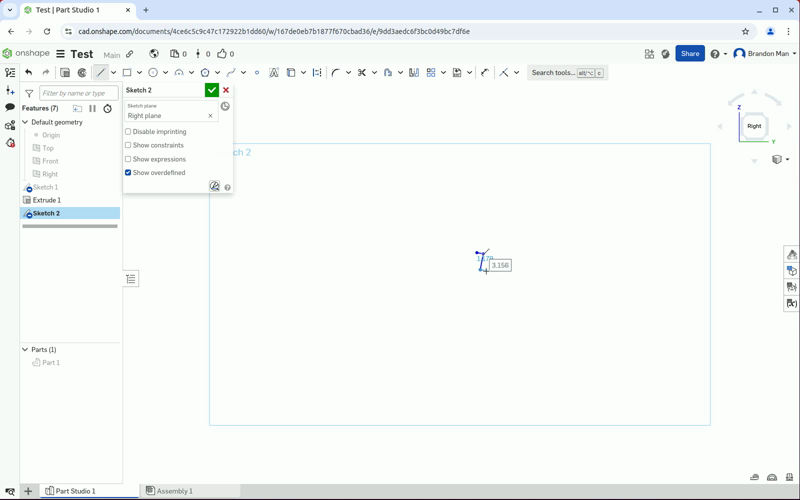
scroll(6)
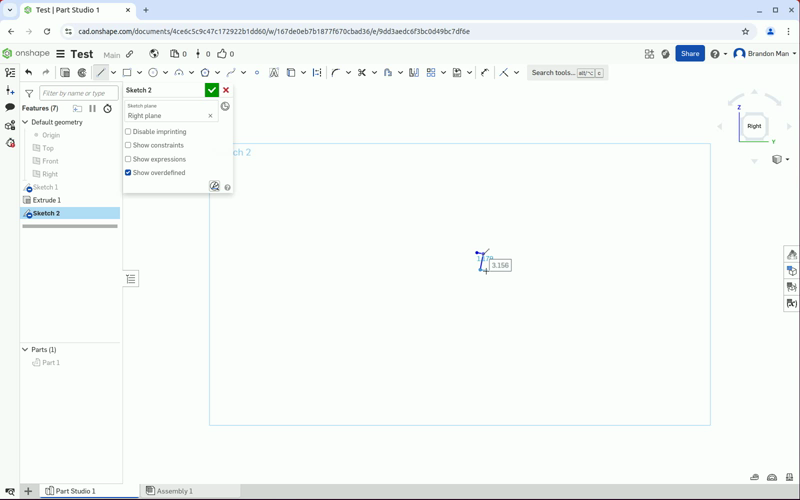
scroll(6)
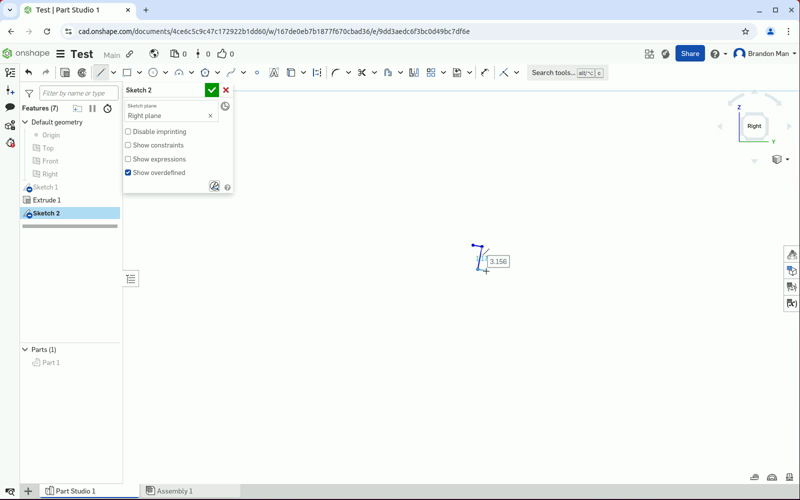
scroll(6)
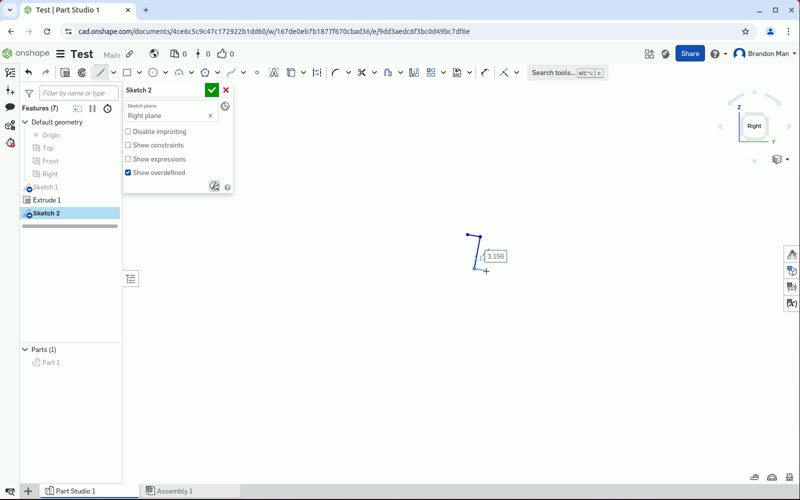
scroll(6)
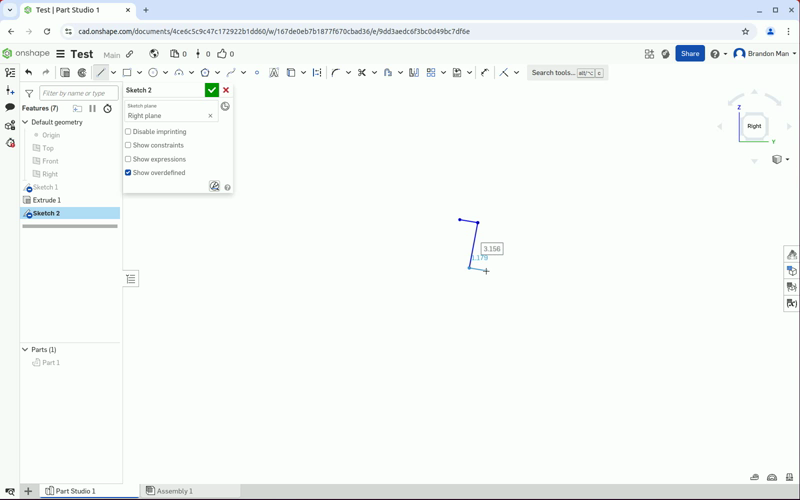
scroll(6)
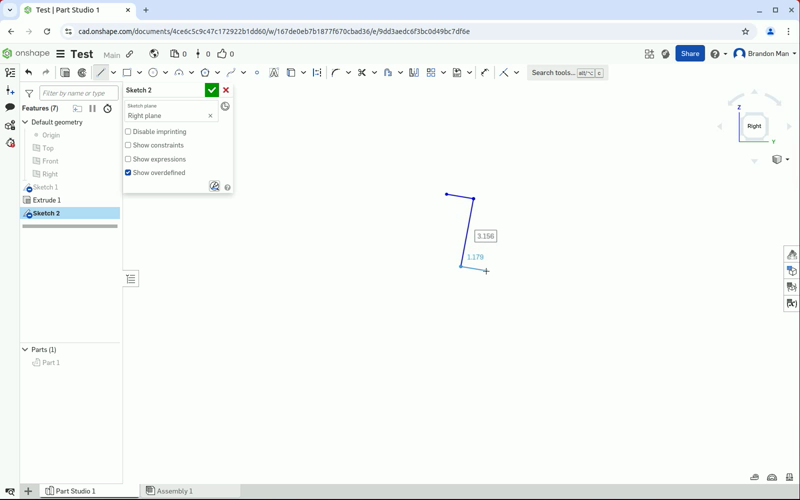
scroll(6)
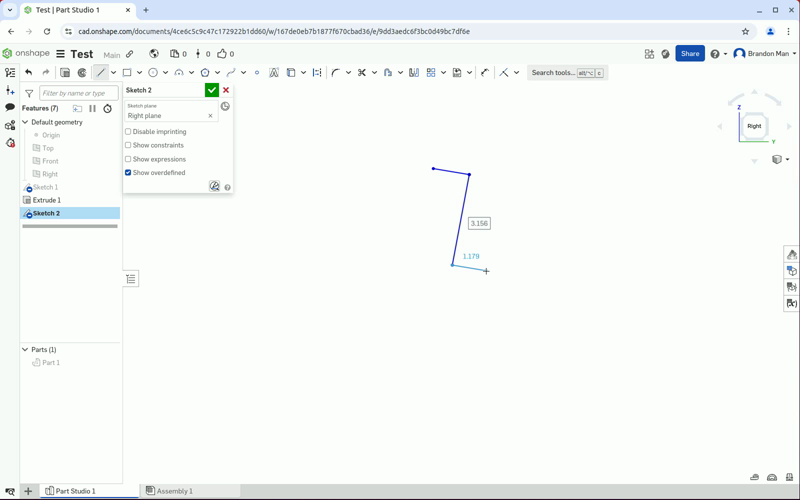
scroll(6)
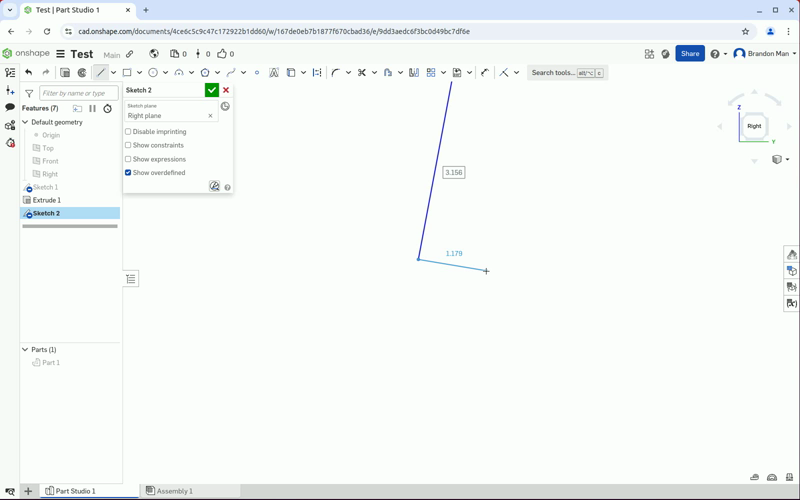
click(486, 270)
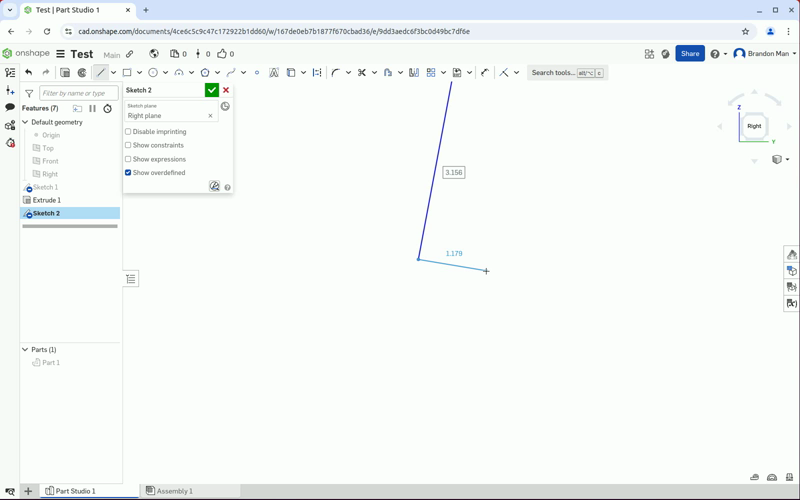
scroll(-6)
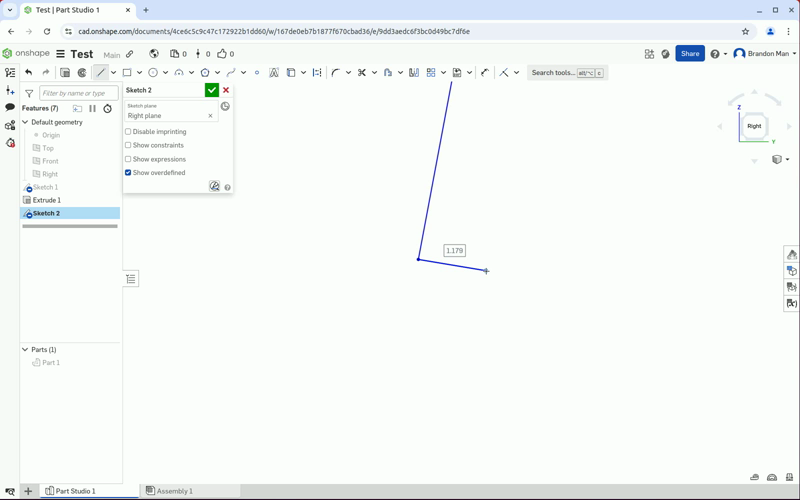
scroll(-6)
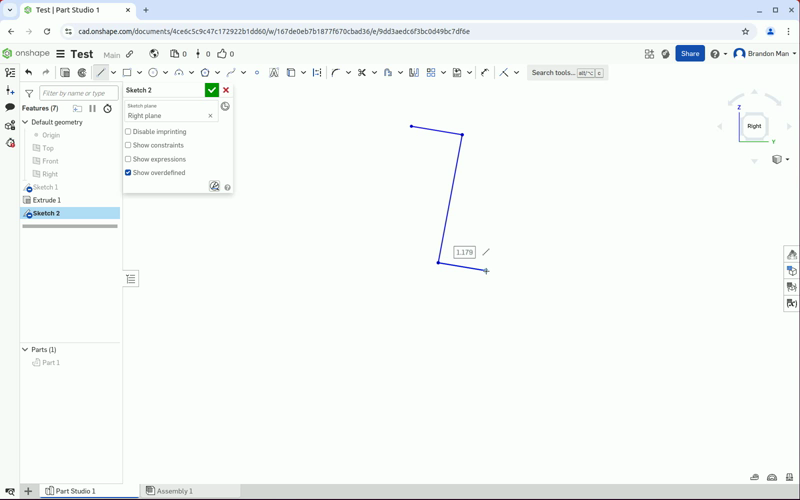
scroll(-6)
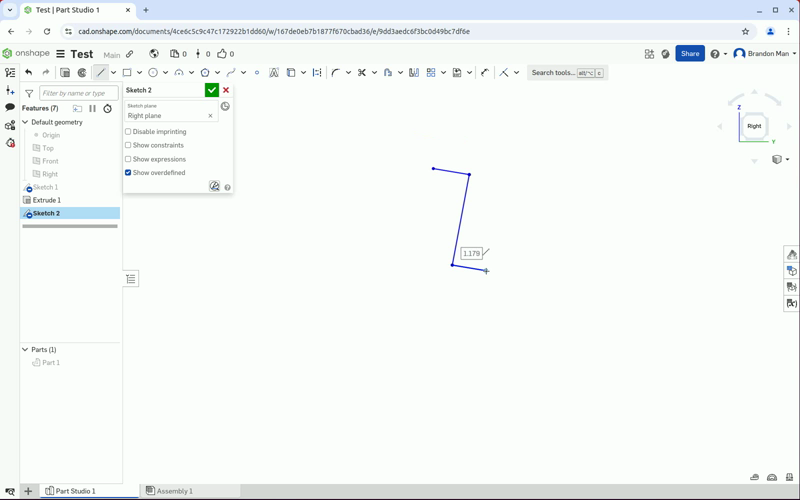
scroll(-6)
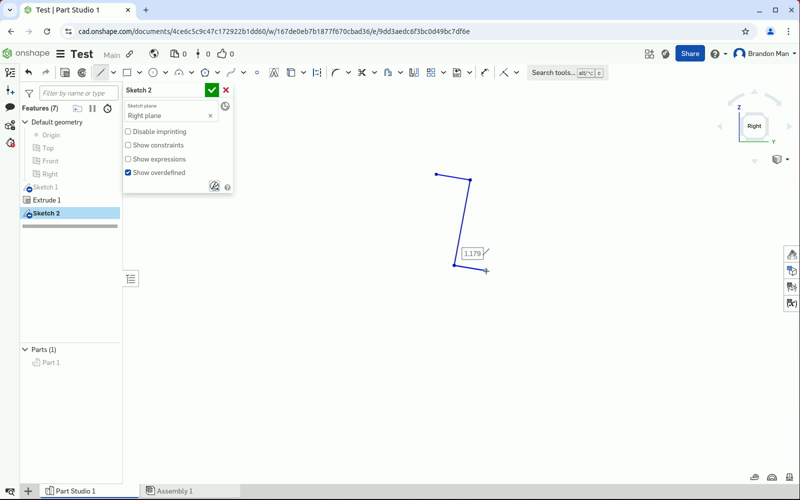
scroll(-6)
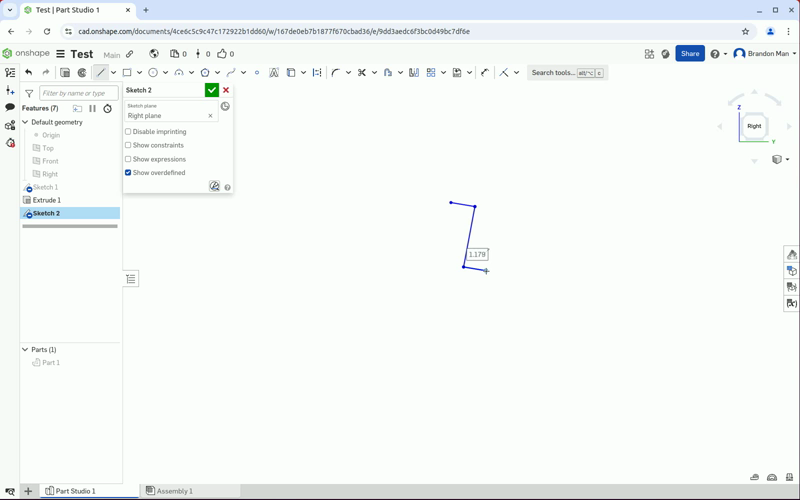
scroll(-6)
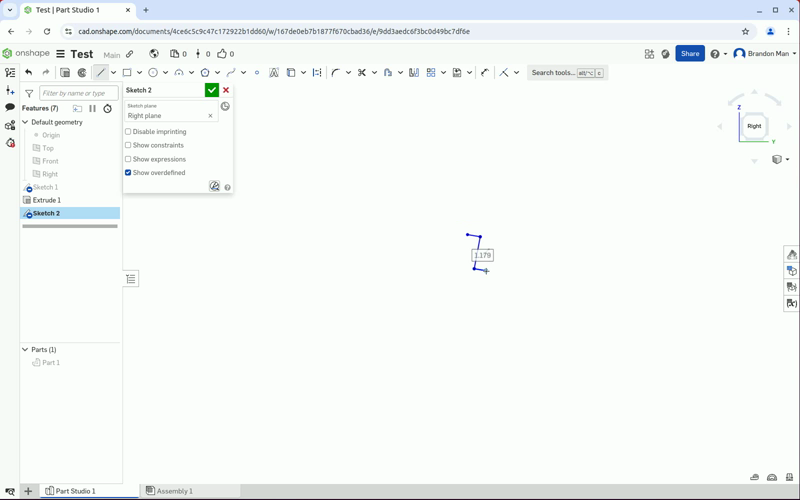
scroll(-6)
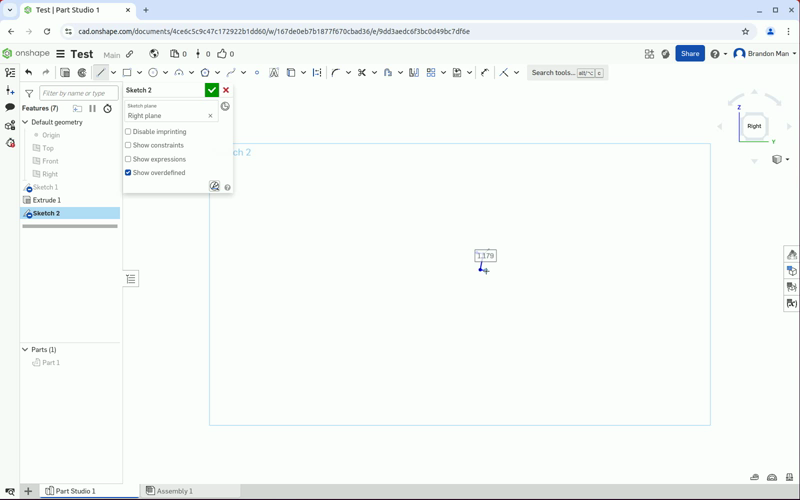
key_up(shift)
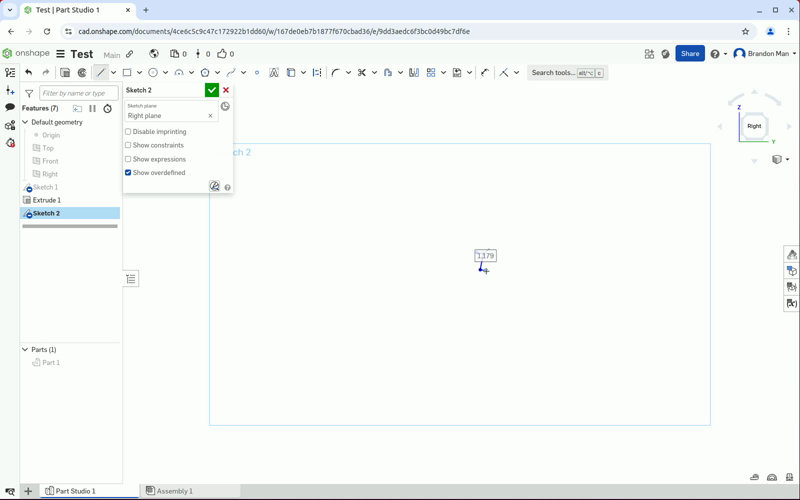
key_down(shift)
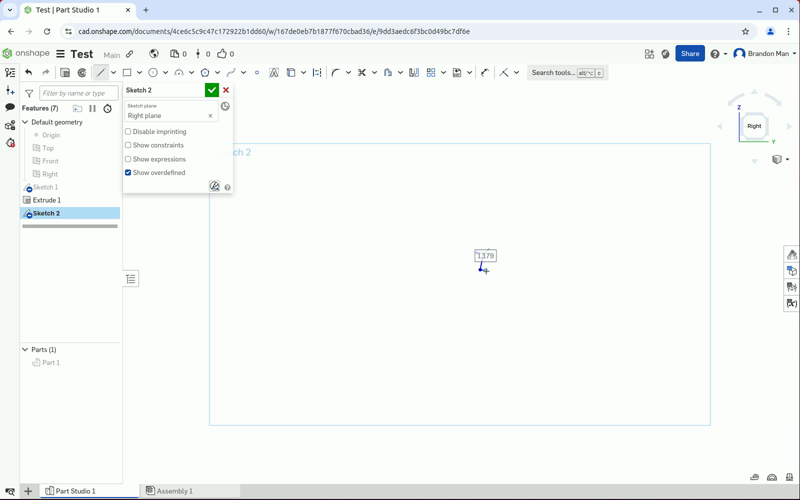
mouse_move(516, 270)
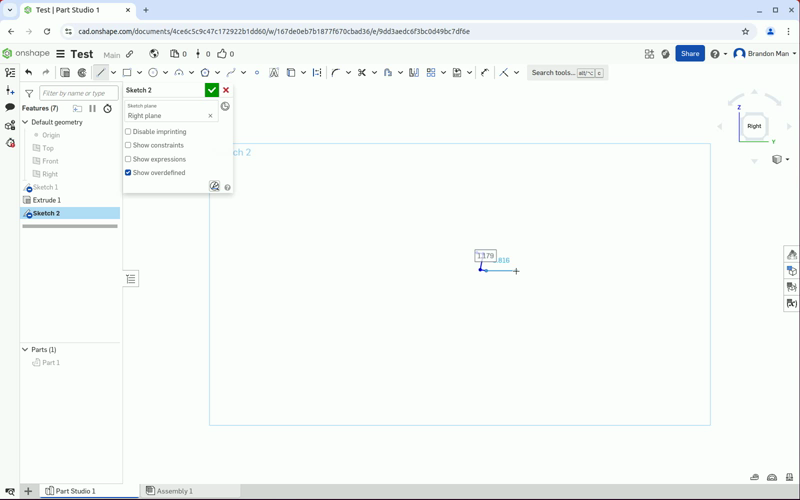
mouse_move(492, 234)
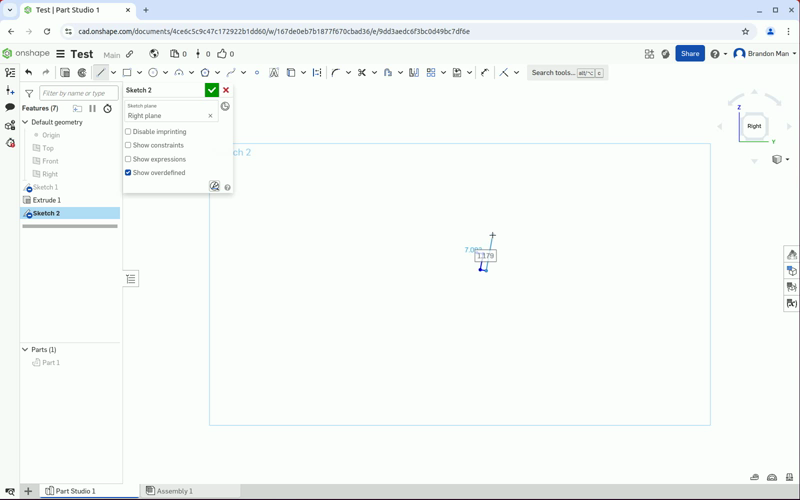
click(492, 234)
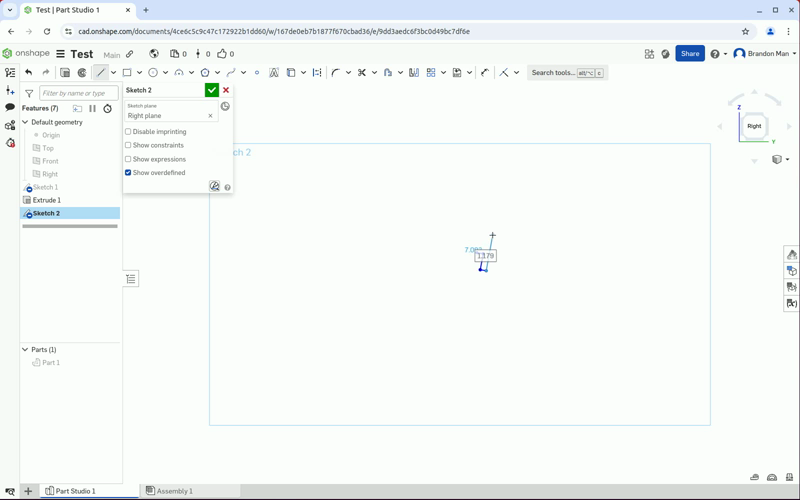
key_up(shift)
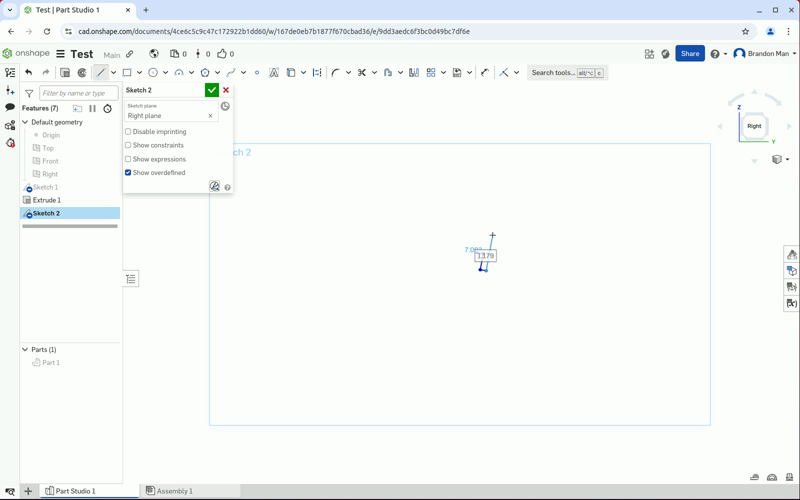
key_down(shift)
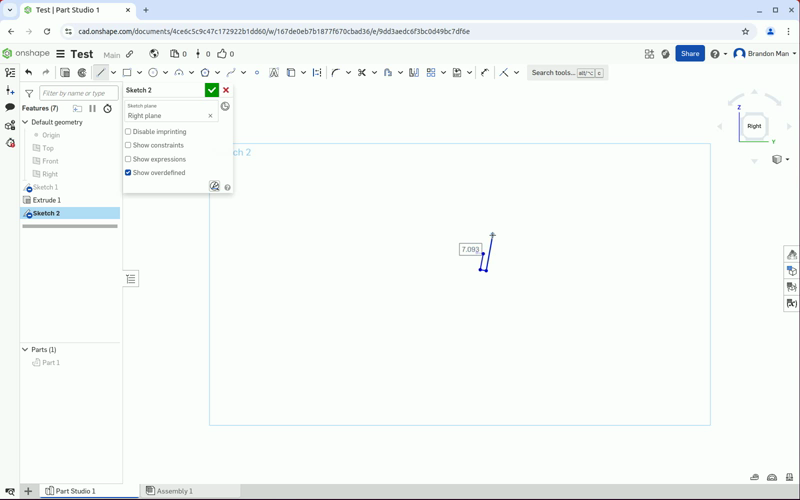
mouse_move(522, 234)
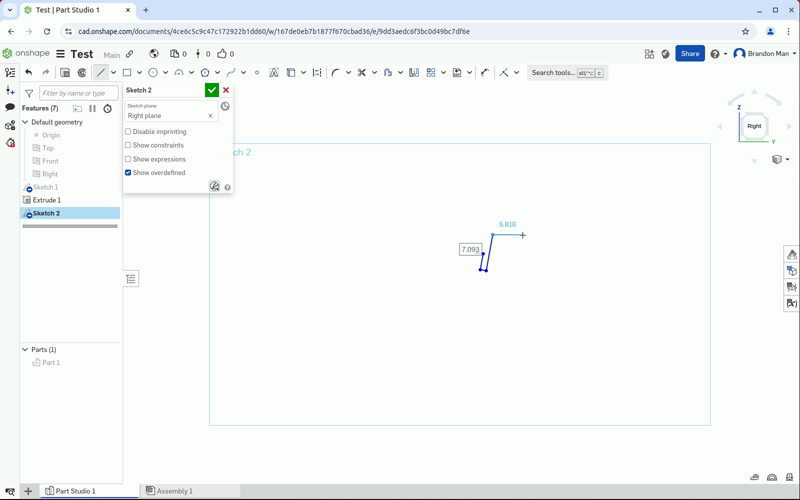
mouse_move(478, 246)
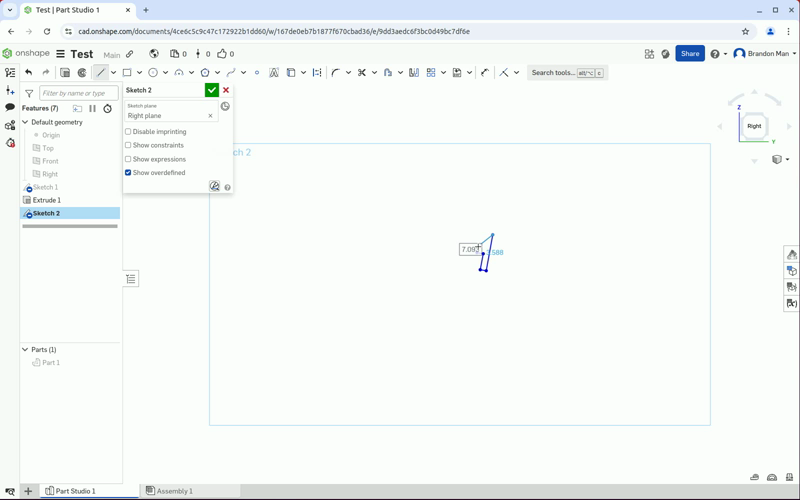
click(478, 246)
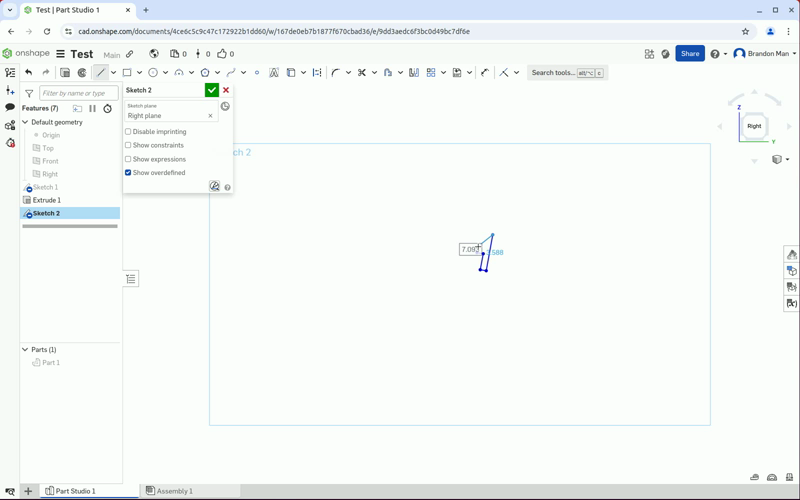
key_up(shift)
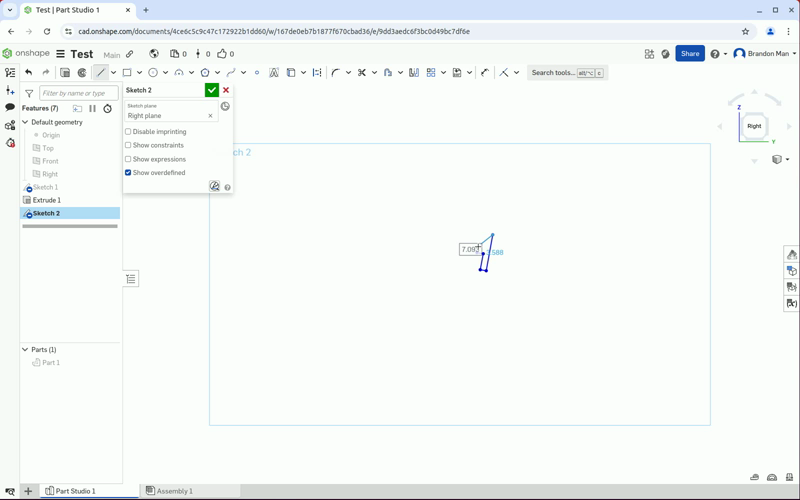
mouse_move(508, 246)
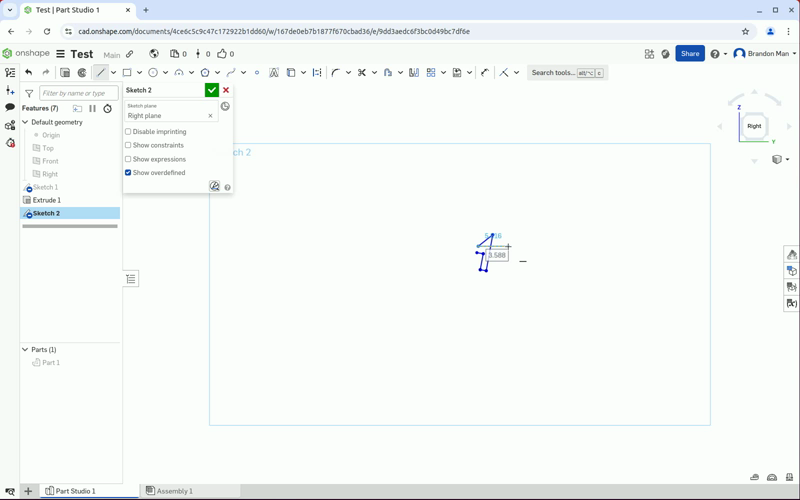
key_down(shift)
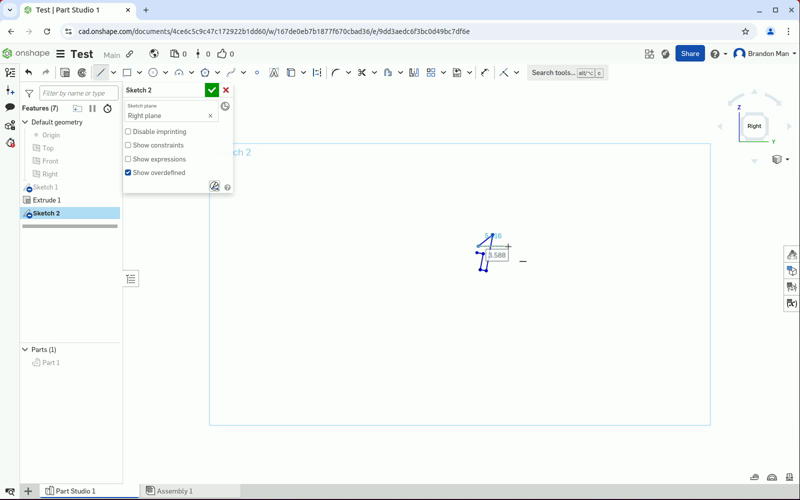
mouse_move(477, 252)
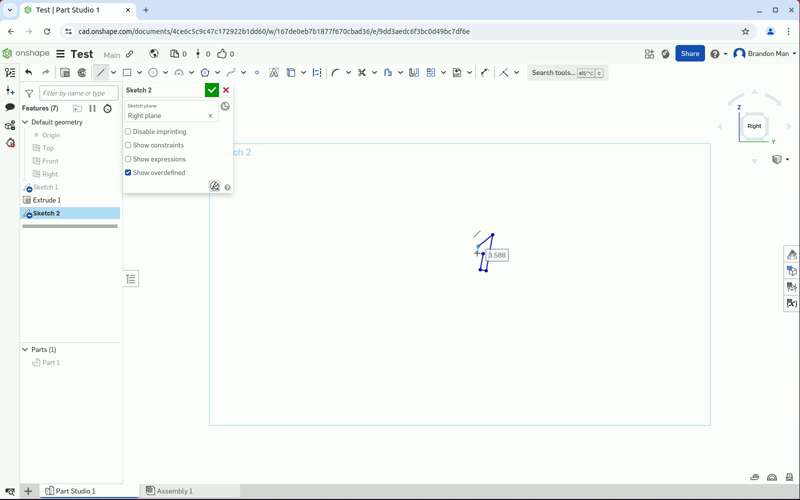
scroll(6)
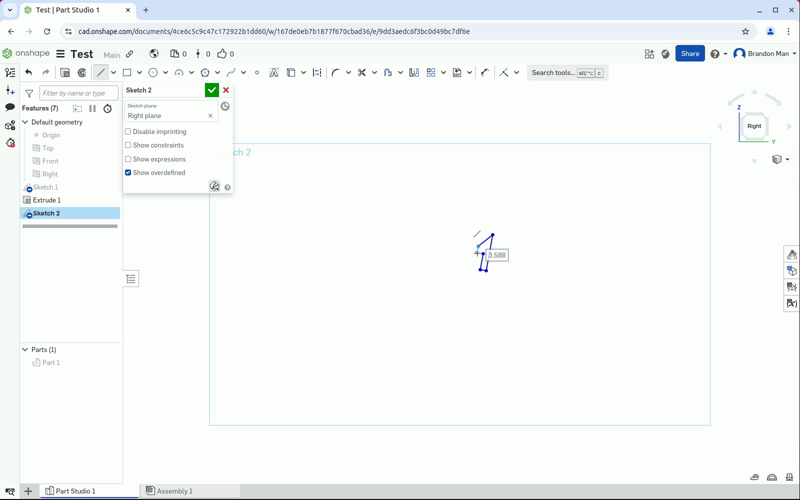
scroll(6)
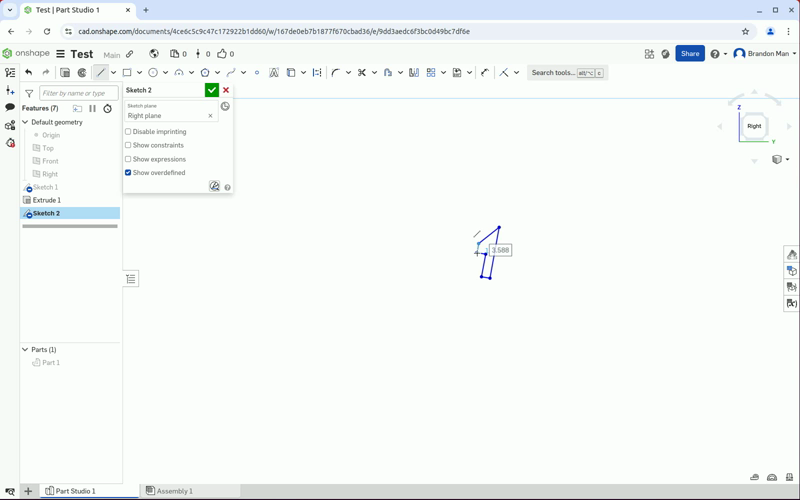
scroll(6)
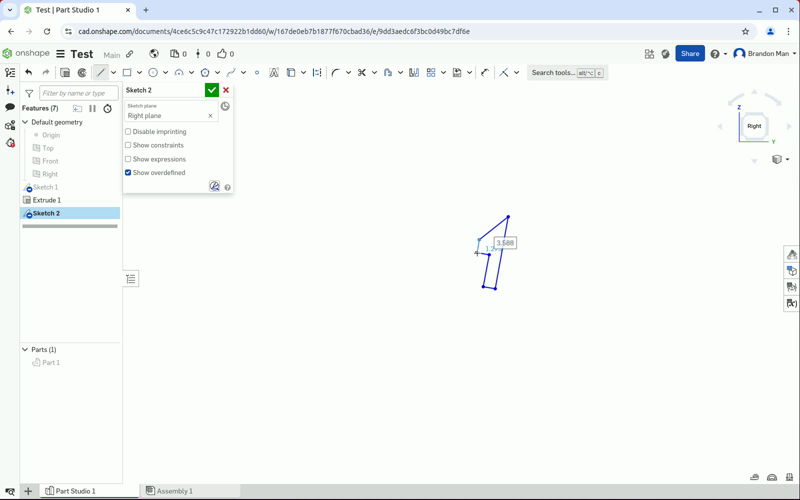
scroll(6)
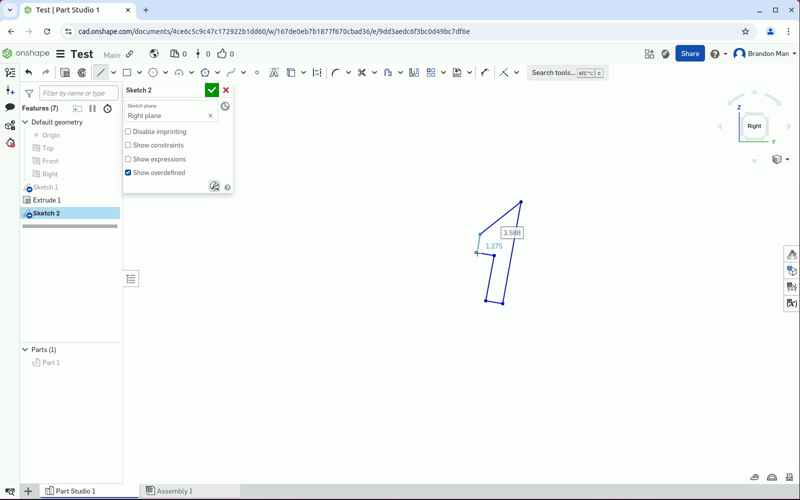
scroll(6)
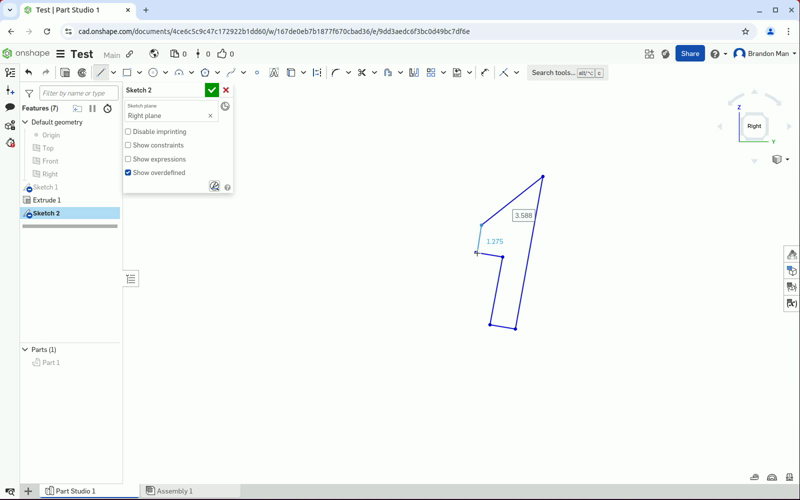
scroll(6)
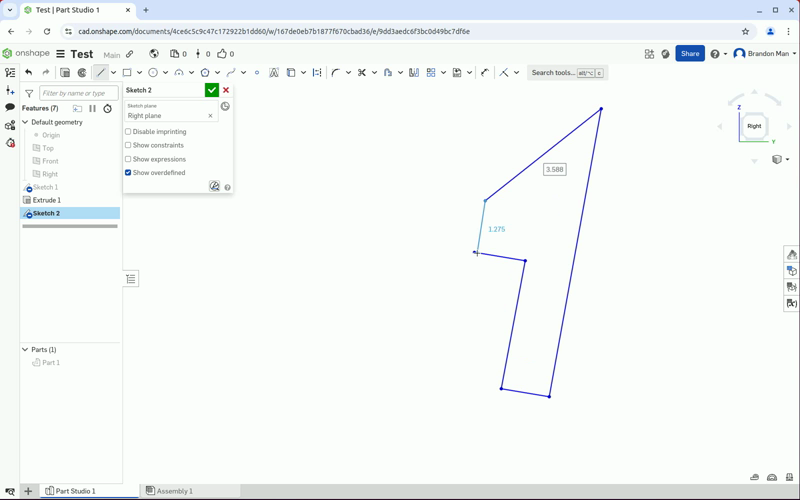
scroll(6)
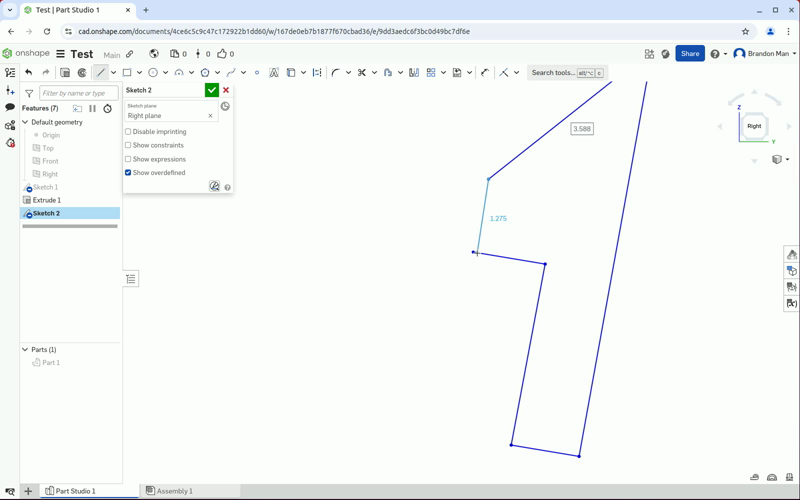
key_up(shift)
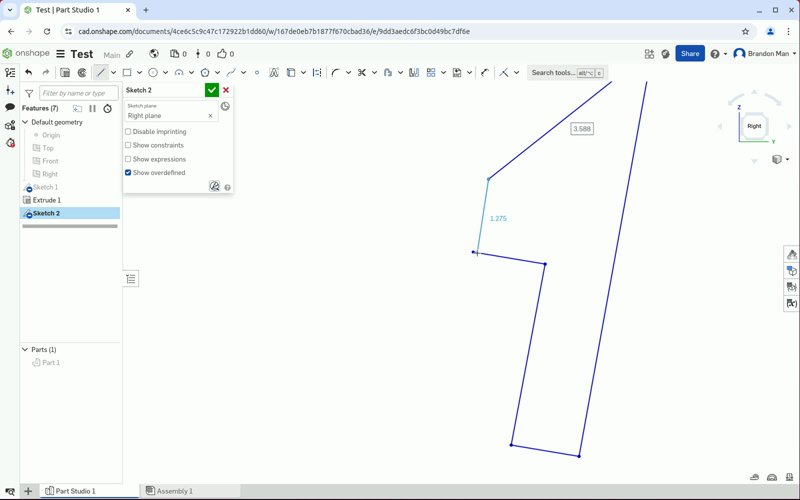
click(477, 252)
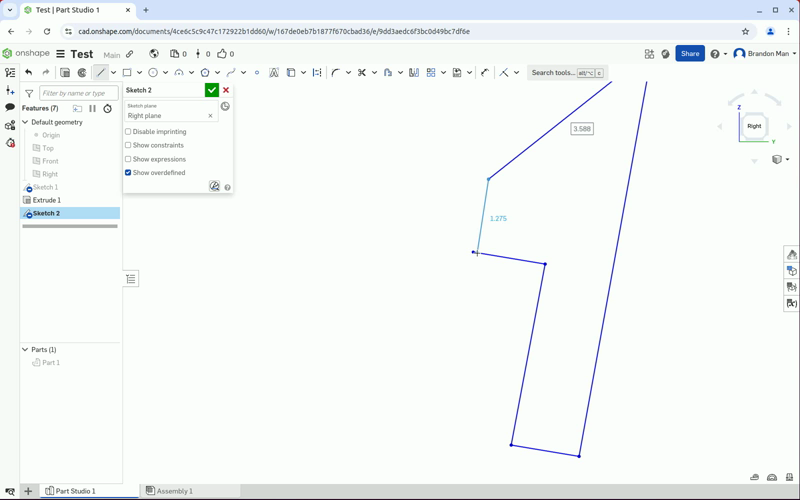
scroll(-6)
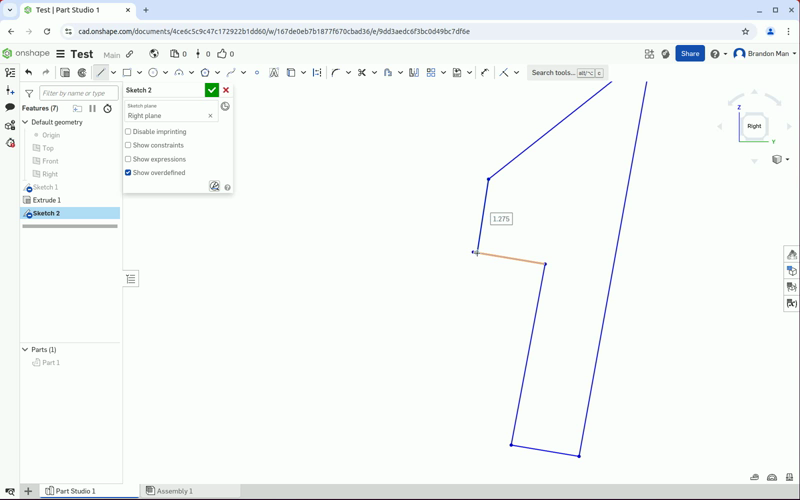
scroll(-6)
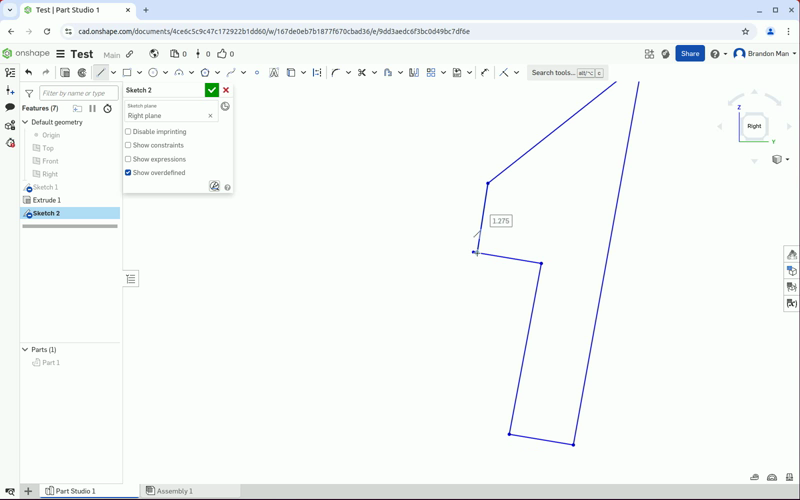
scroll(-6)
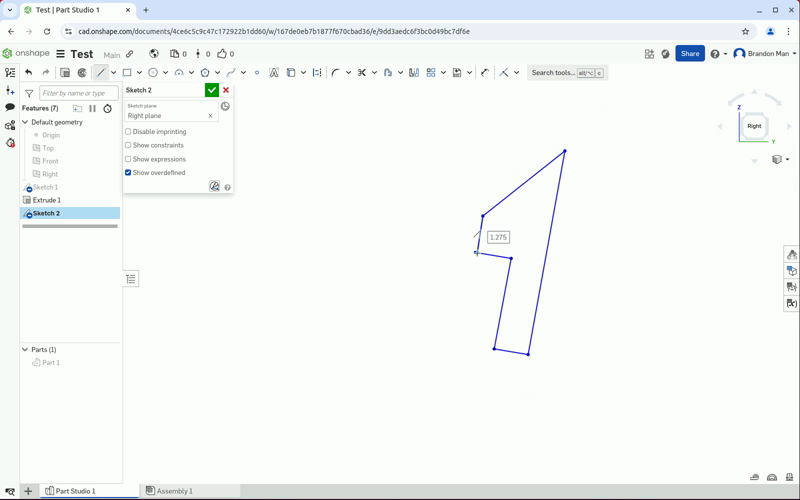
scroll(-6)
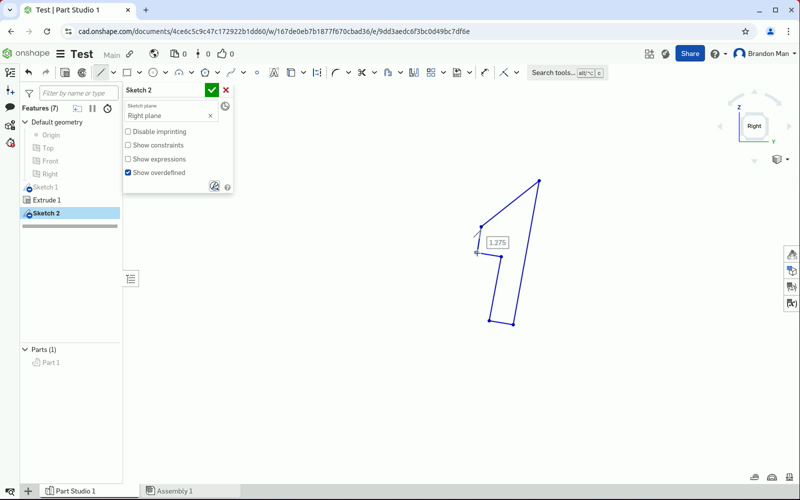
scroll(-6)
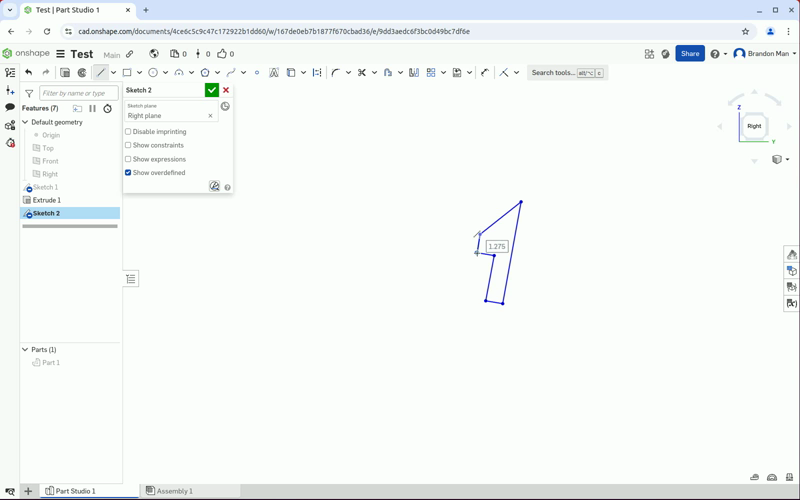
scroll(-6)
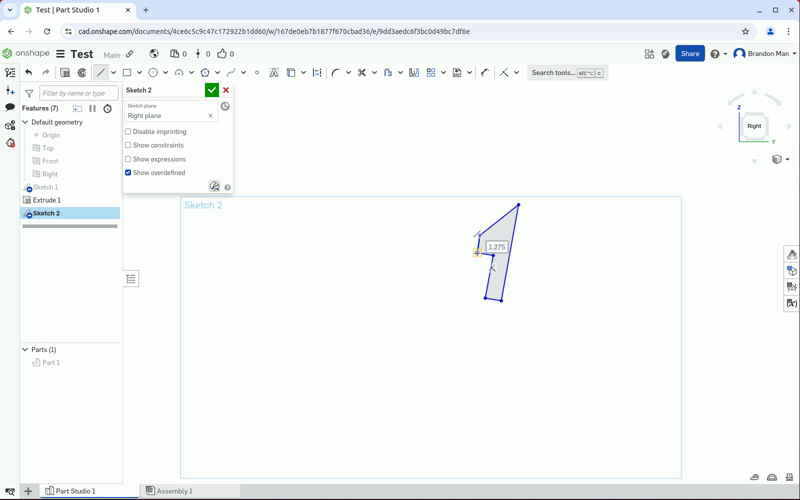
scroll(-6)
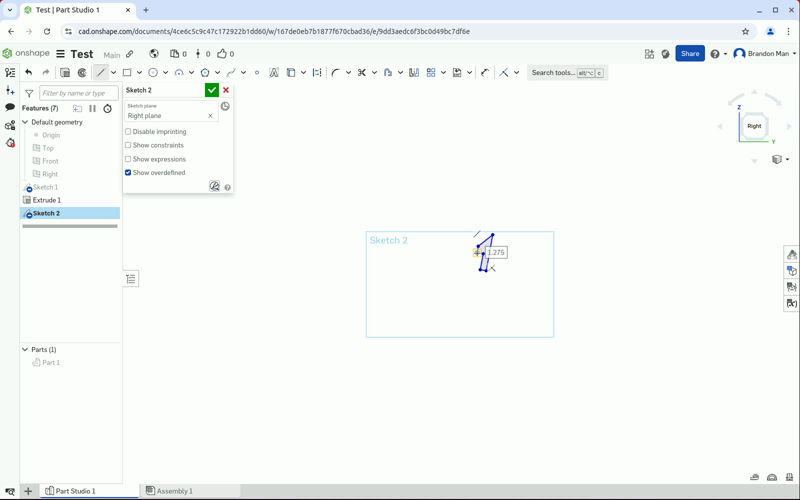
key(esc)
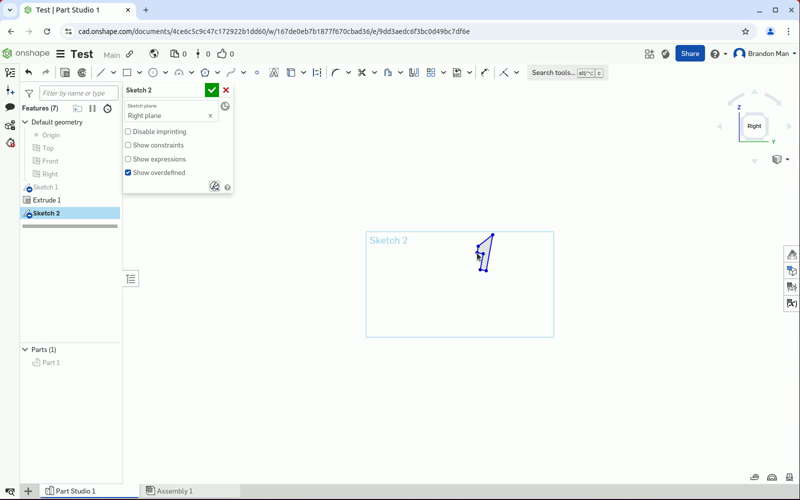
mouse_move(481, 252)
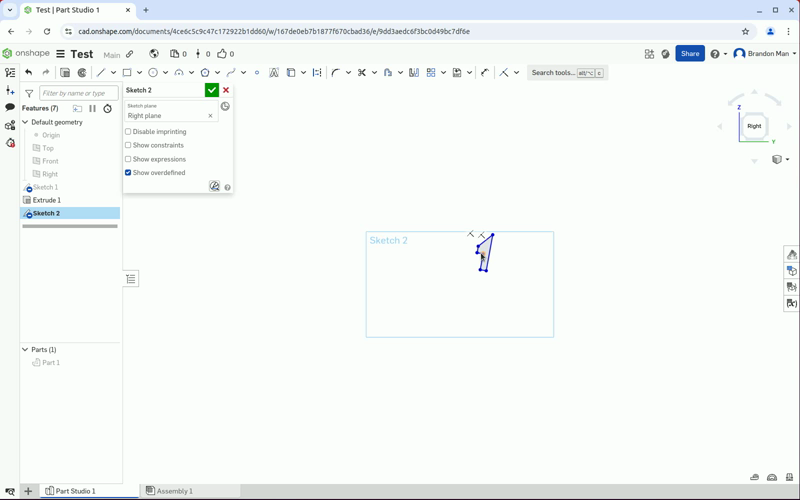
scroll(6)
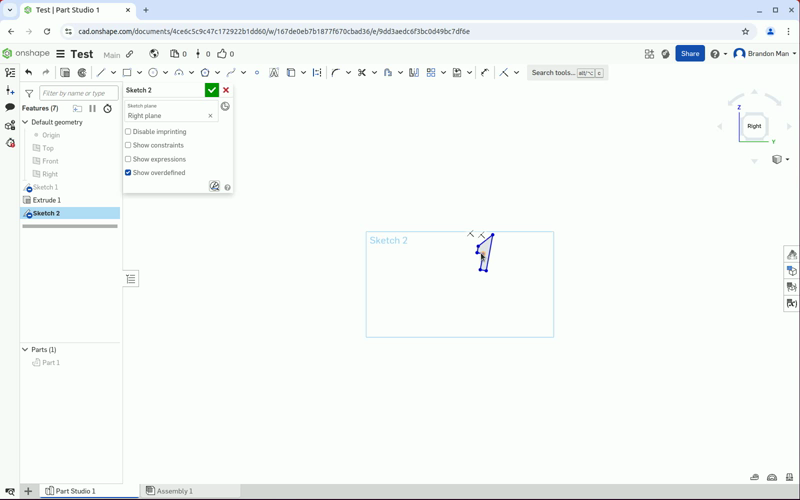
scroll(6)
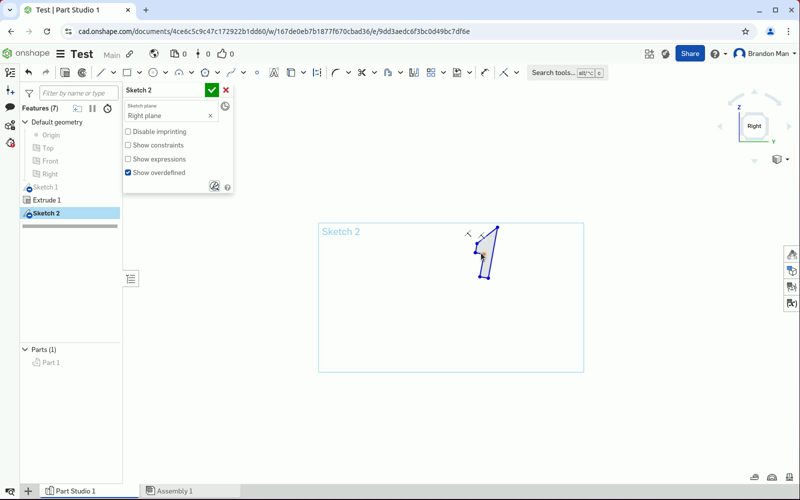
scroll(6)
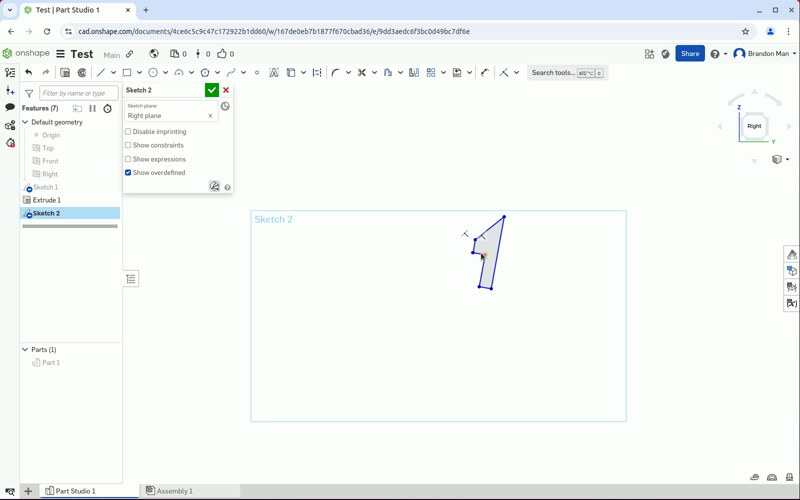
scroll(6)
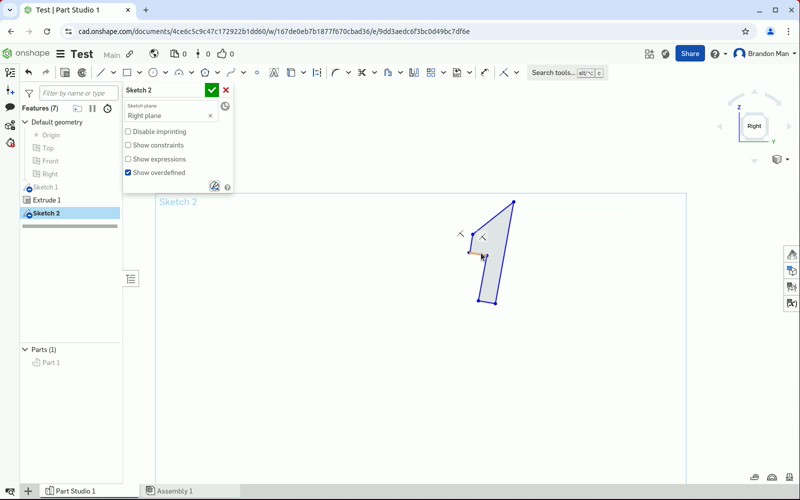
scroll(6)
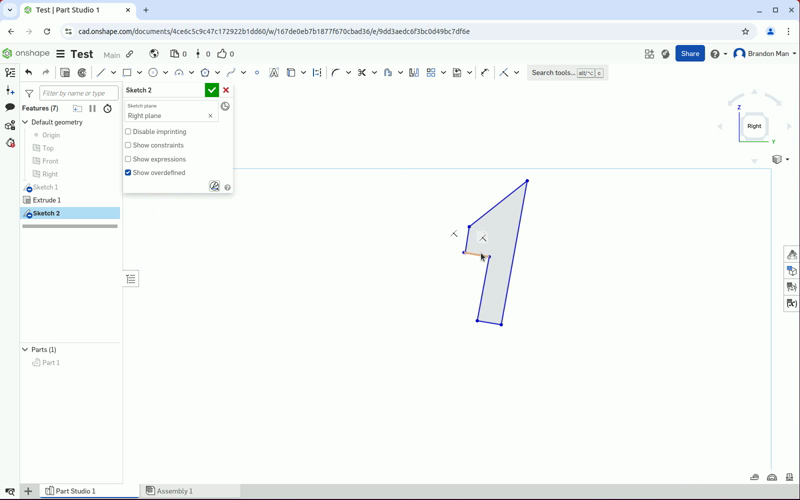
scroll(6)
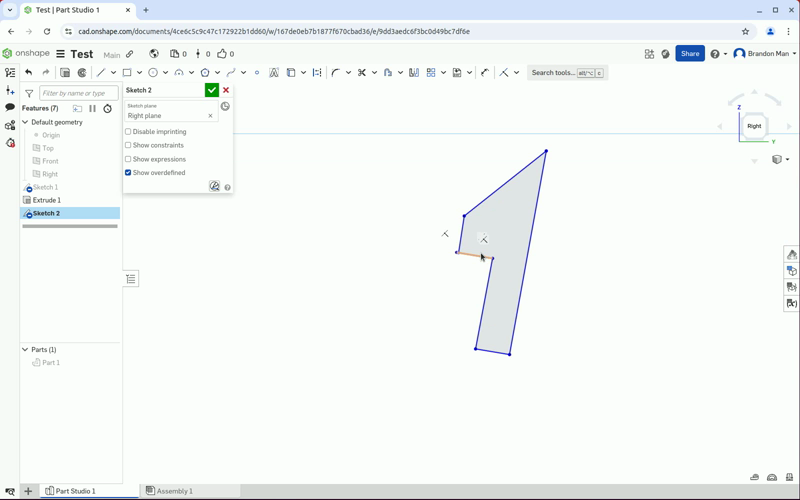
scroll(6)
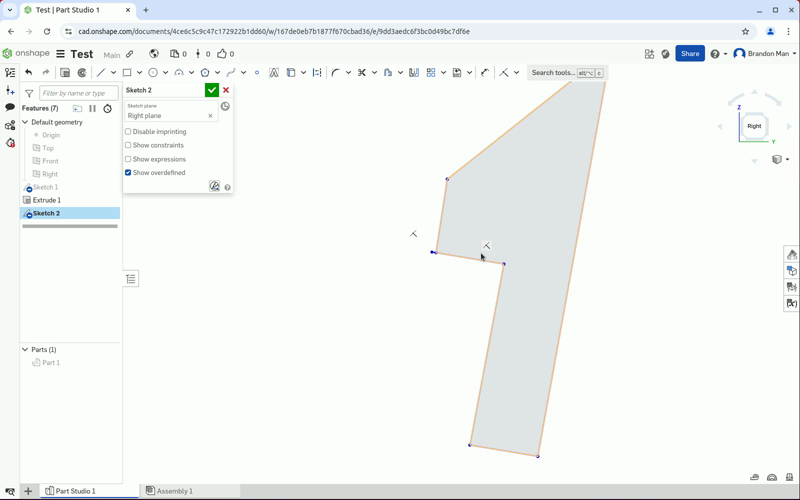
click(481, 252)
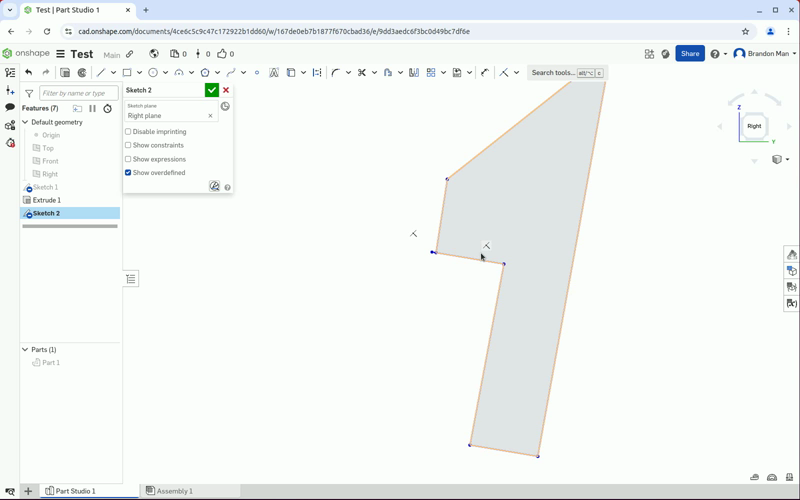
scroll(-6)
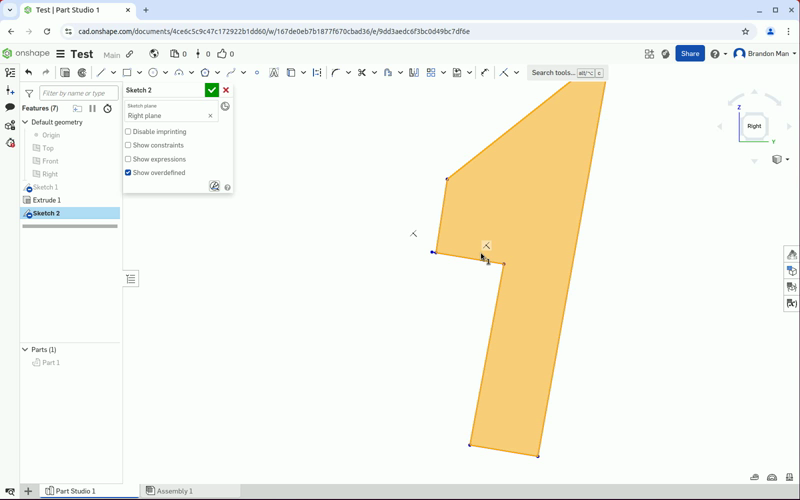
scroll(-6)
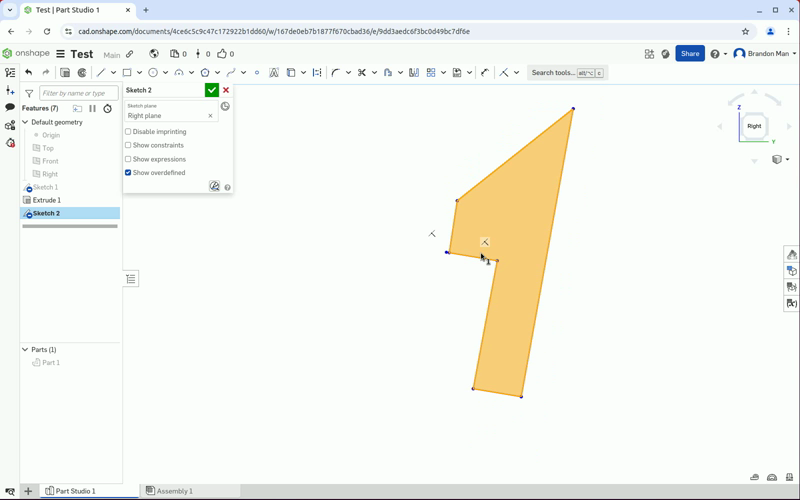
scroll(-6)
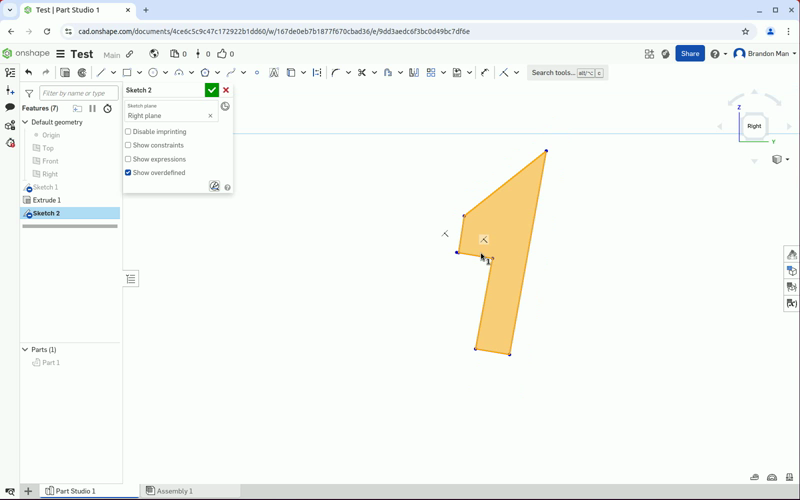
scroll(-6)
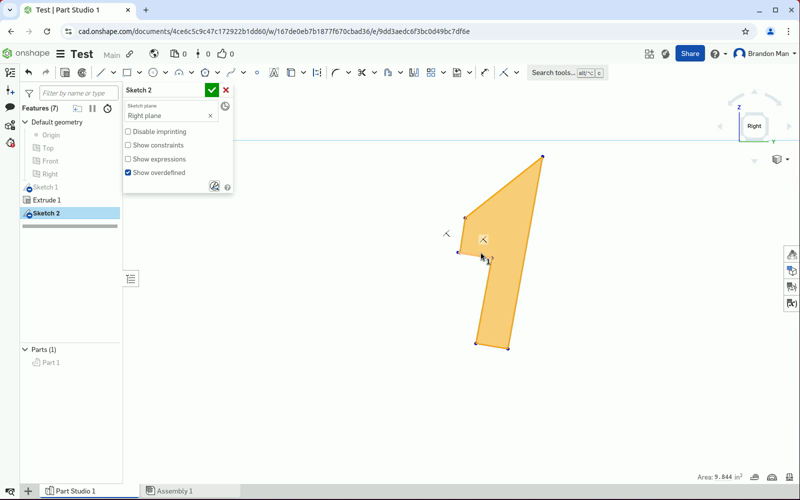
scroll(-6)
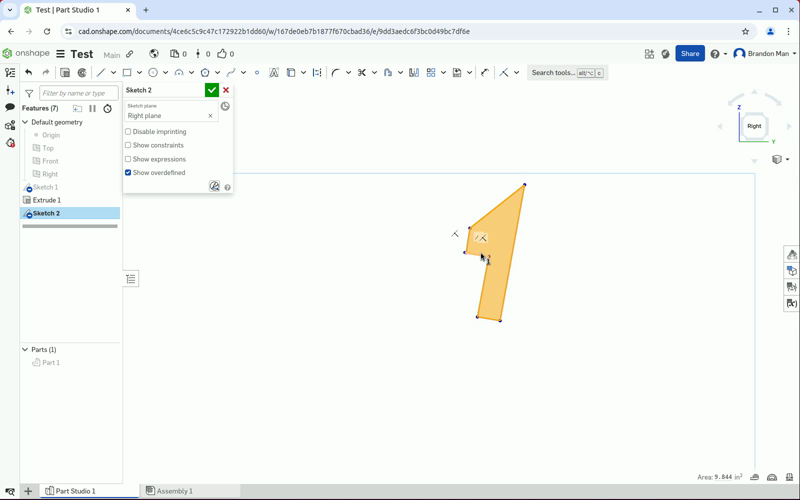
scroll(-6)
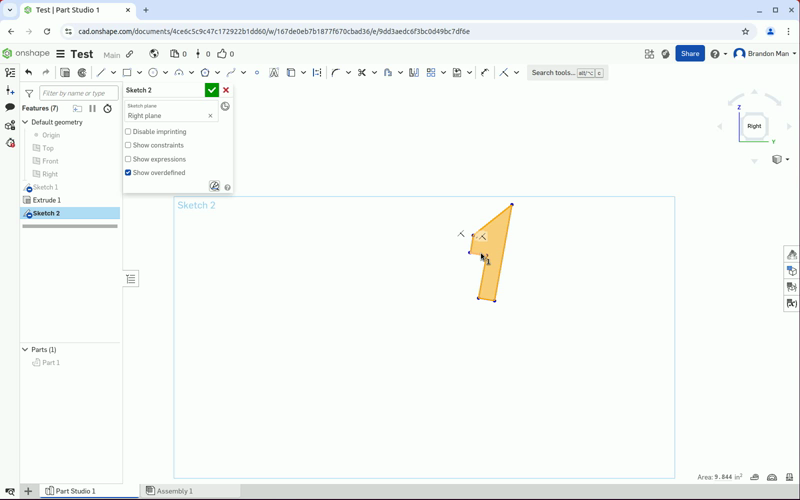
scroll(-6)
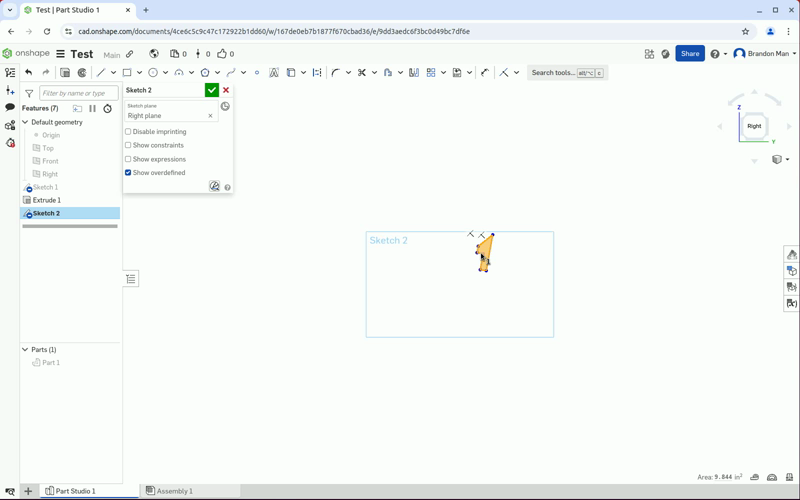
mouse_move(73, 352)
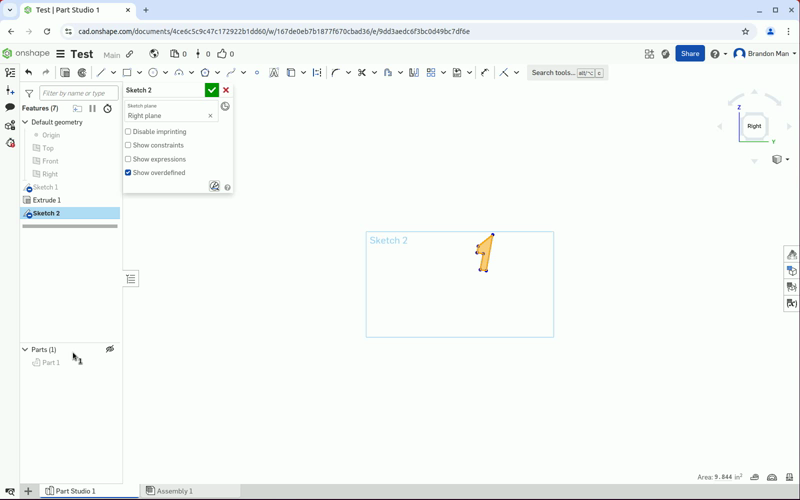
key(shift+y)
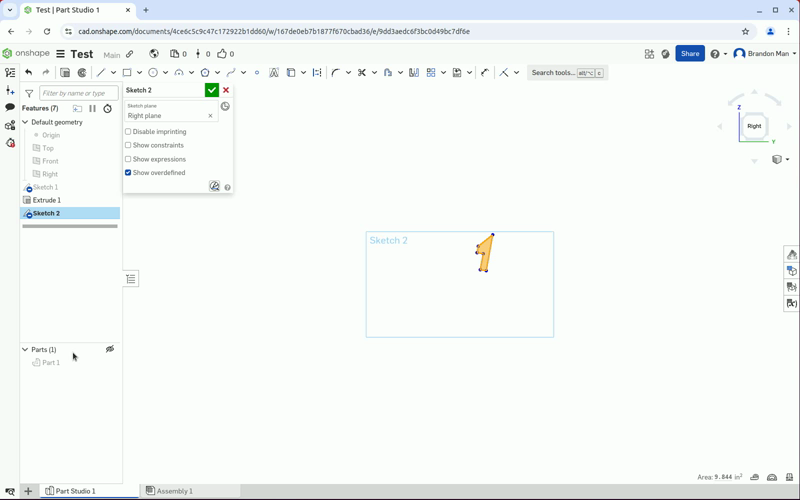
key(shift+e)
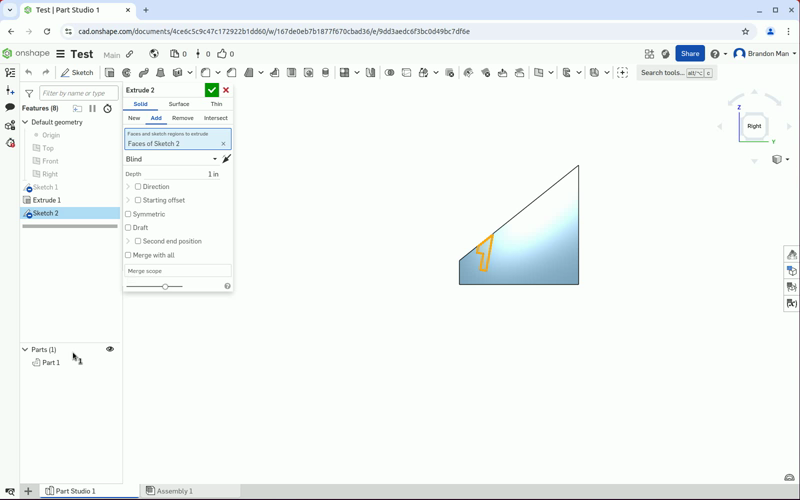
mouse_move(143, 106)
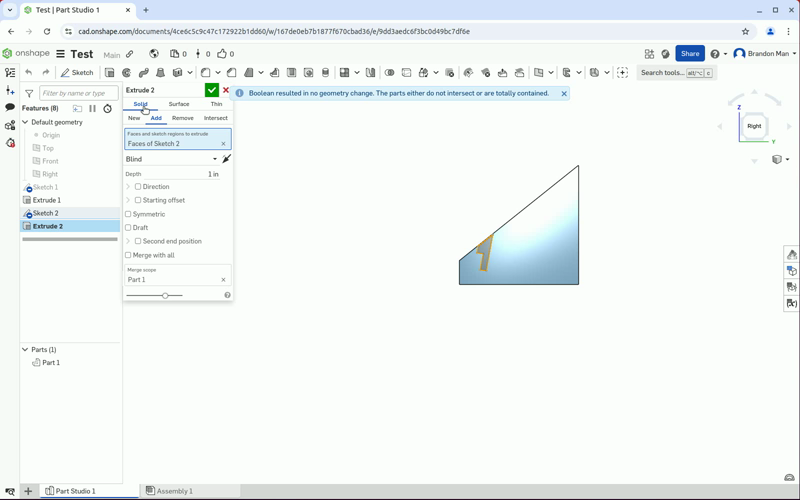
click(143, 106)
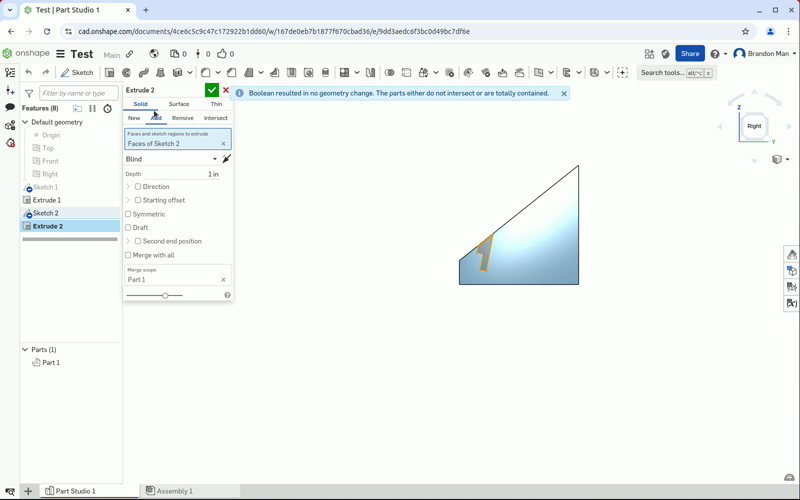
mouse_move(186, 120)
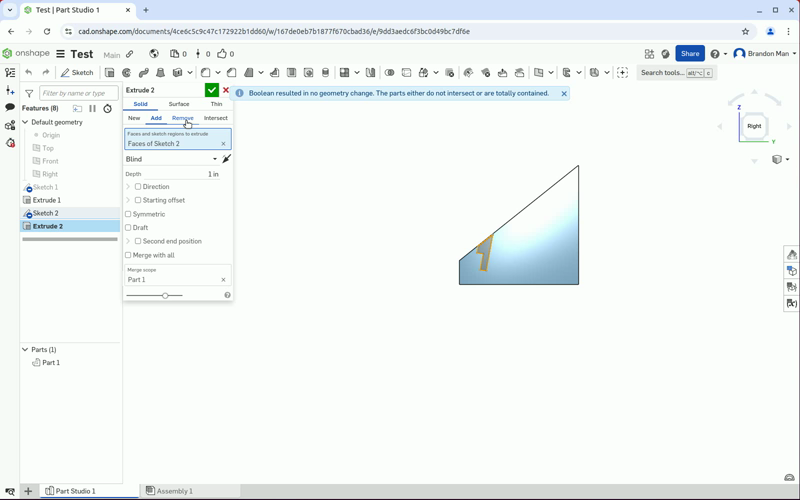
click(186, 120)
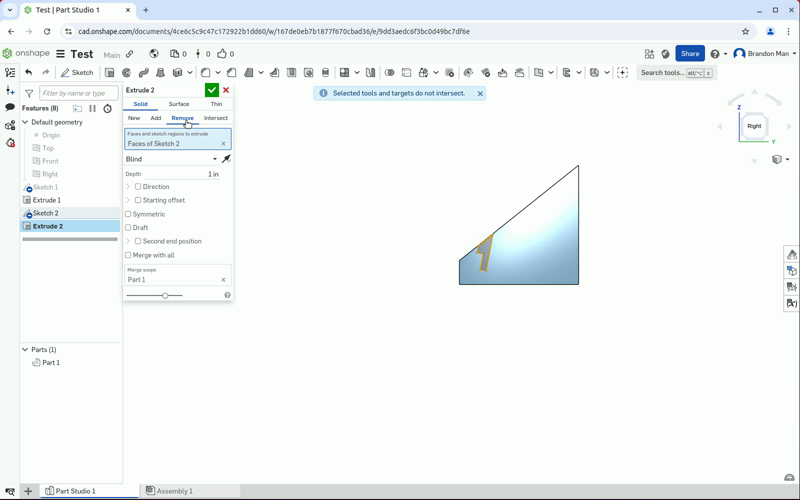
key(tab, 4)
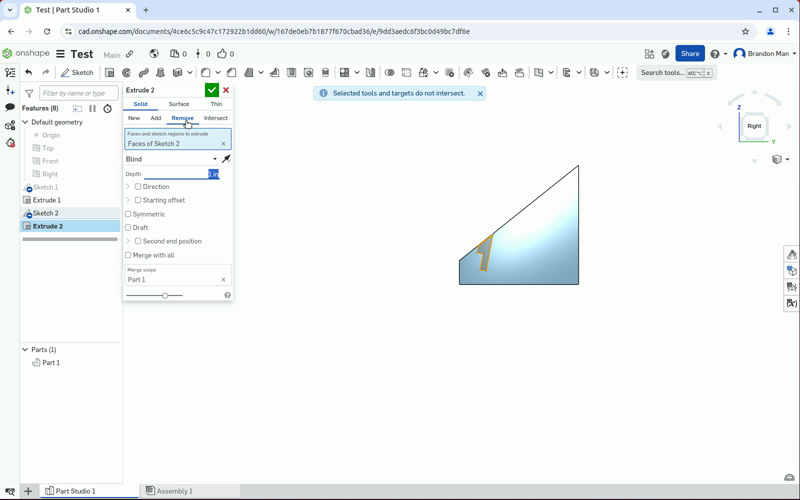
text(-9.147)
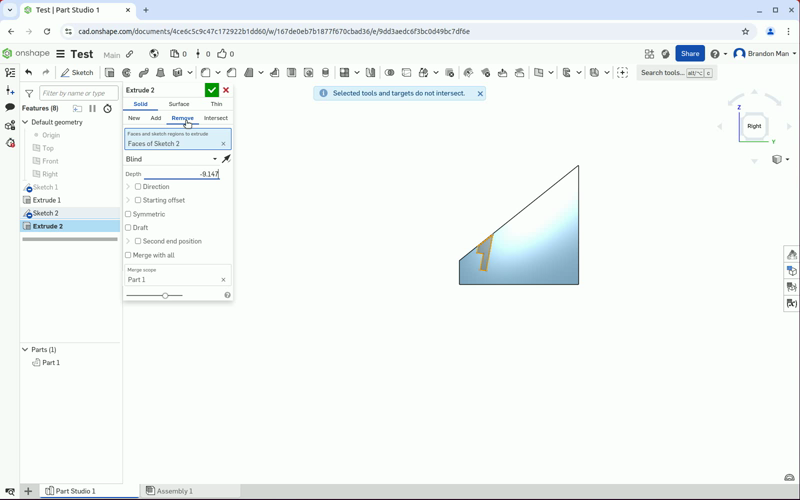
key(tab, 6)
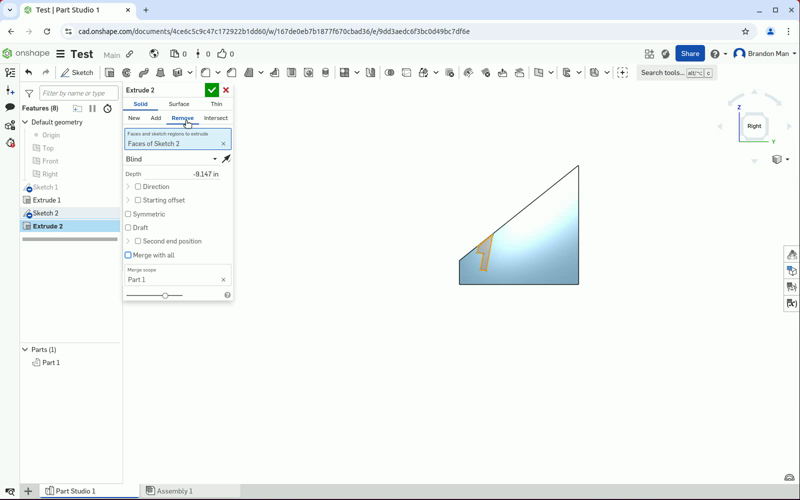
key(space)
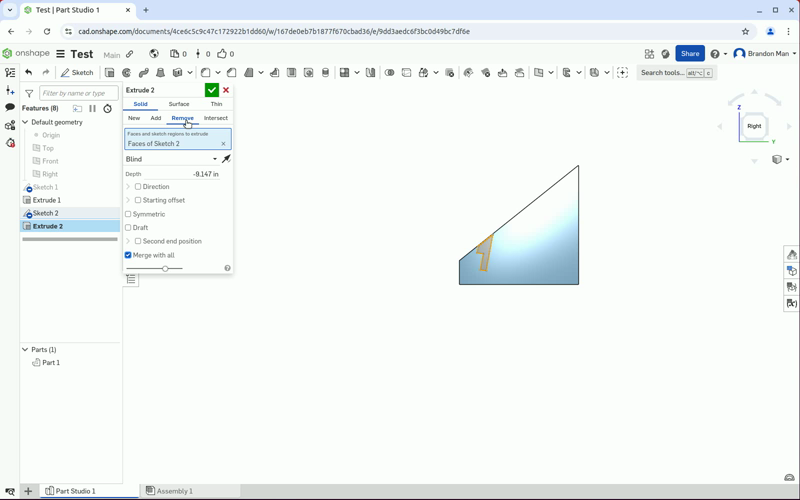
key(enter)
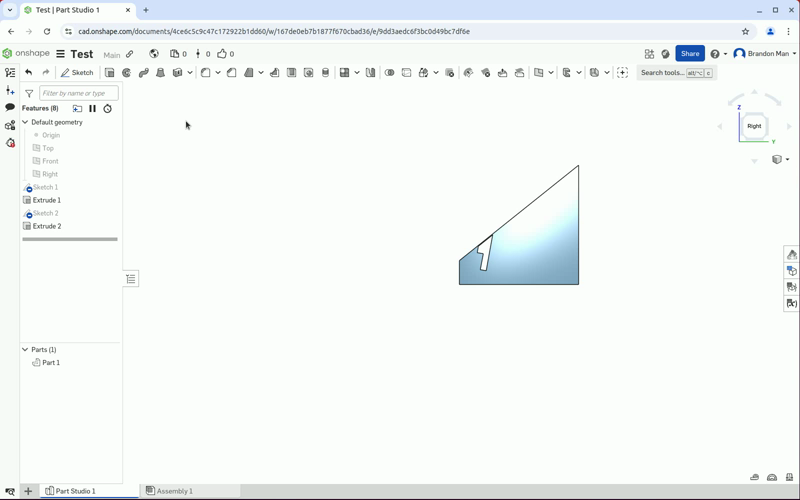
key(shift+h)
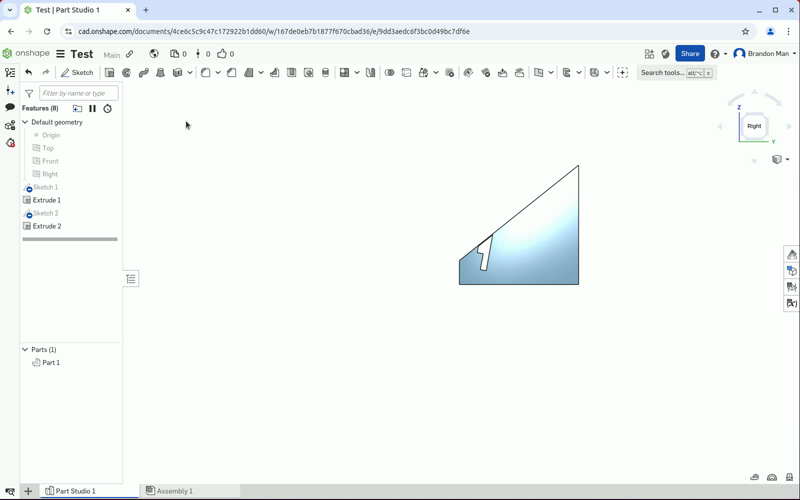
key(shift+h)
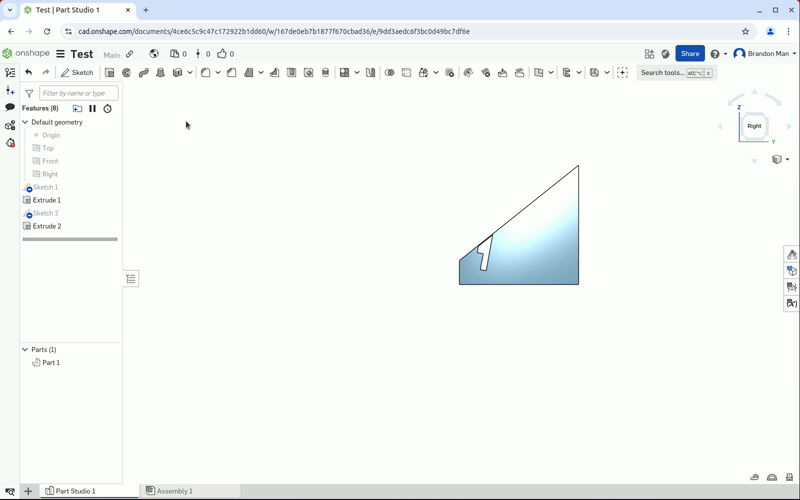
mouse_move(73, 189)
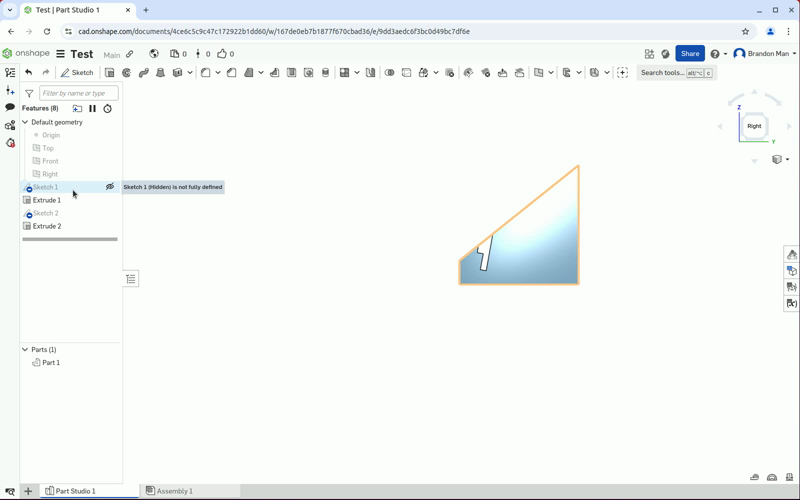
click(73, 189)
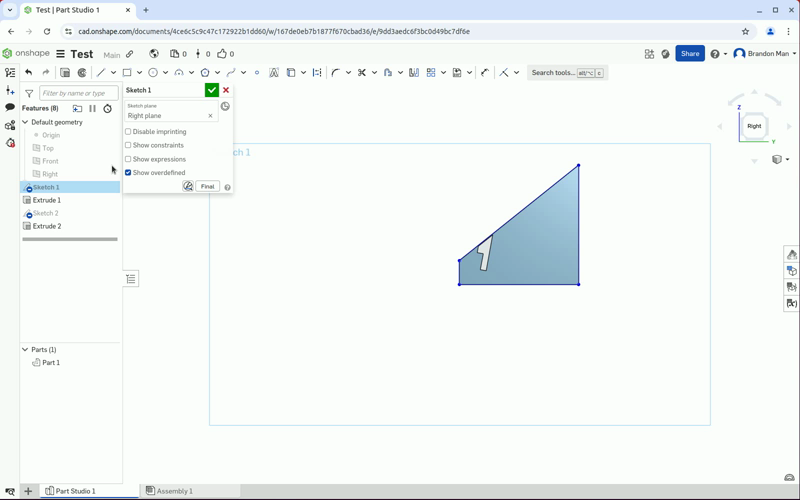
mouse_move(229, 92)
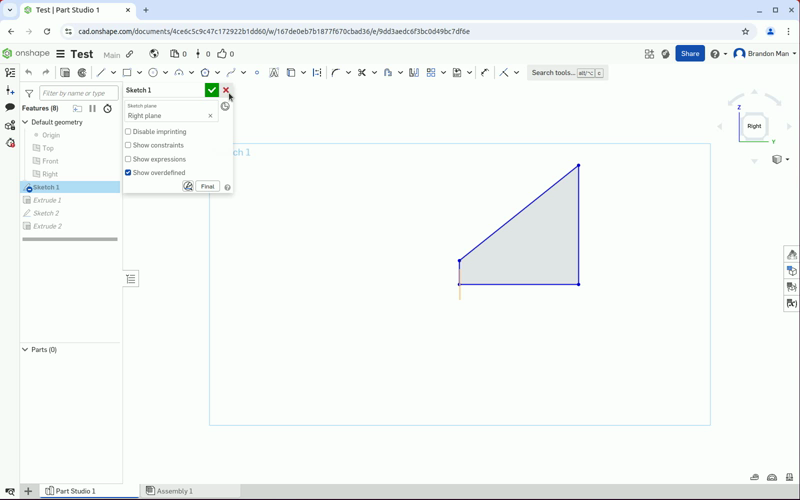
click(229, 92)
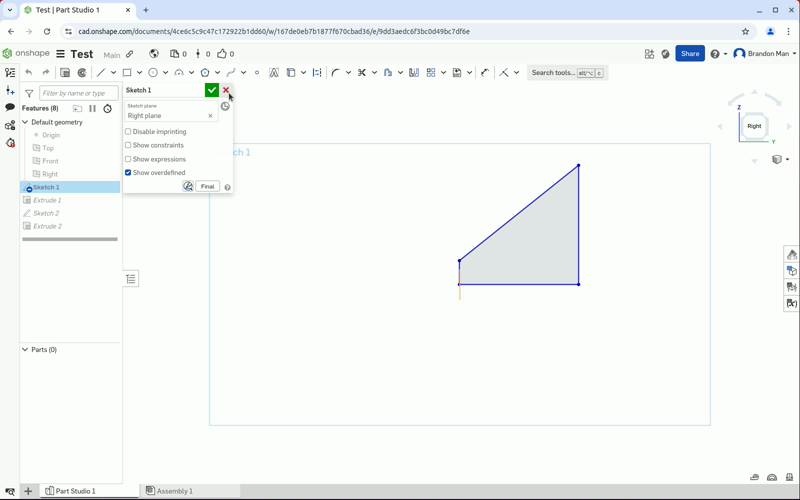
key(shift+s)
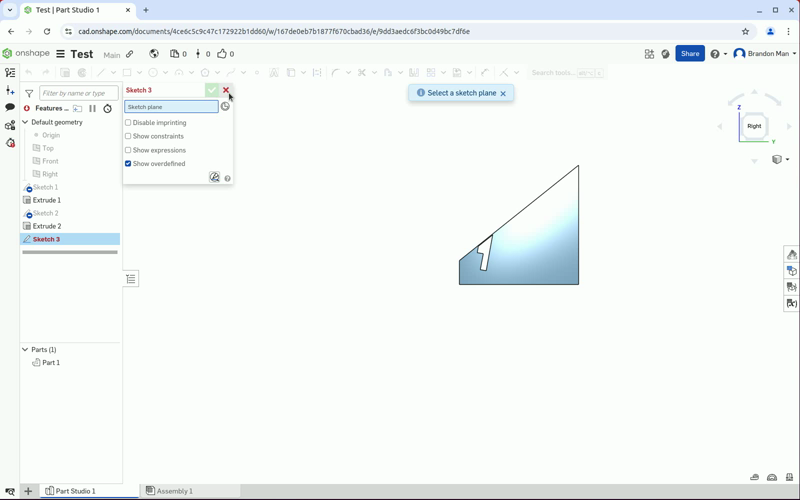
mouse_move(73, 176)
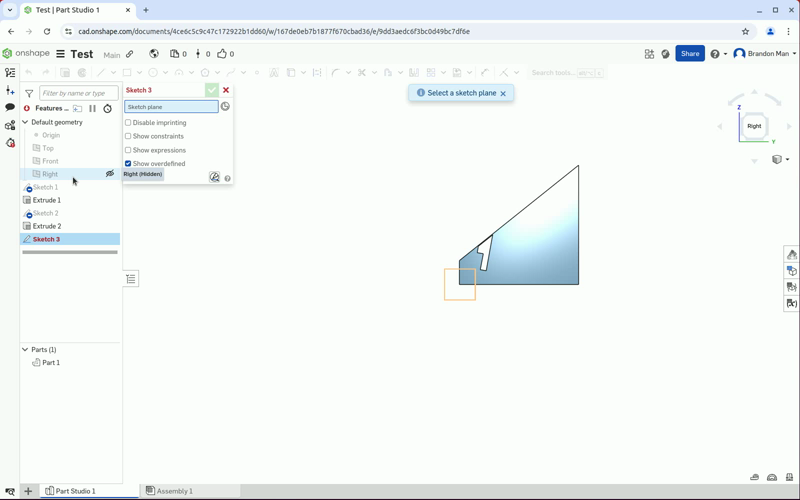
click(73, 176)
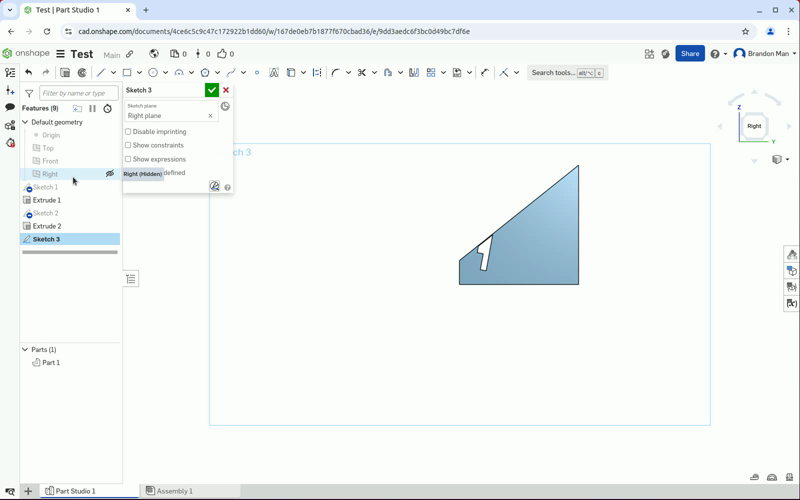
mouse_move(73, 352)
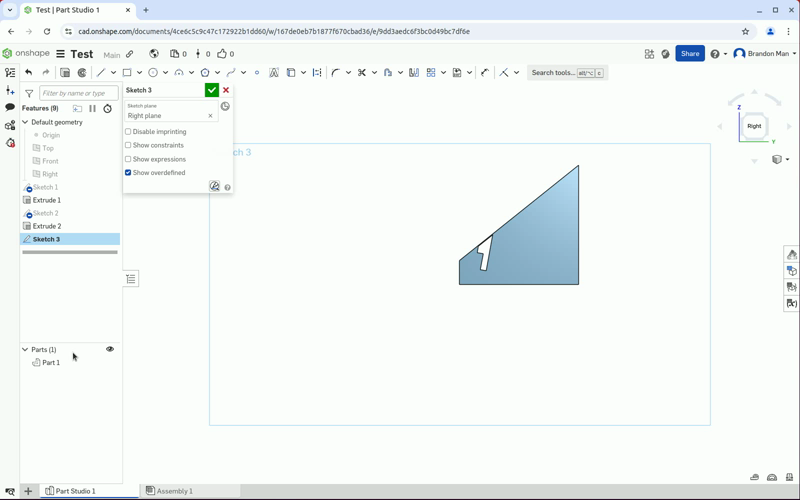
key(y)
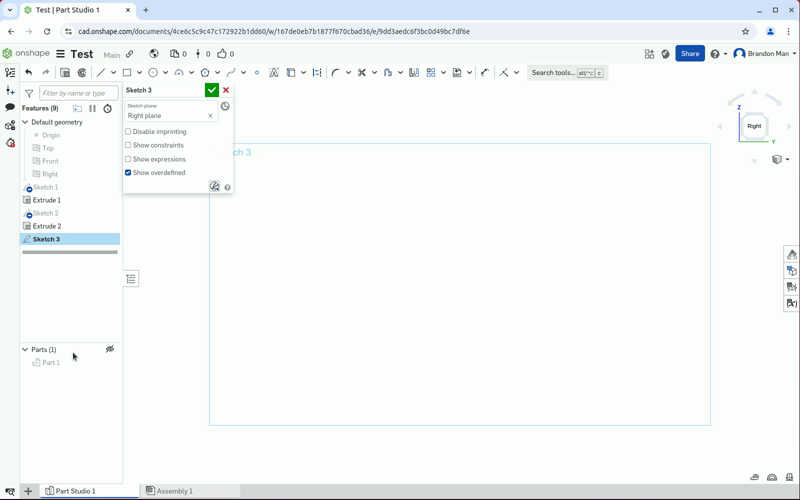
key(l)
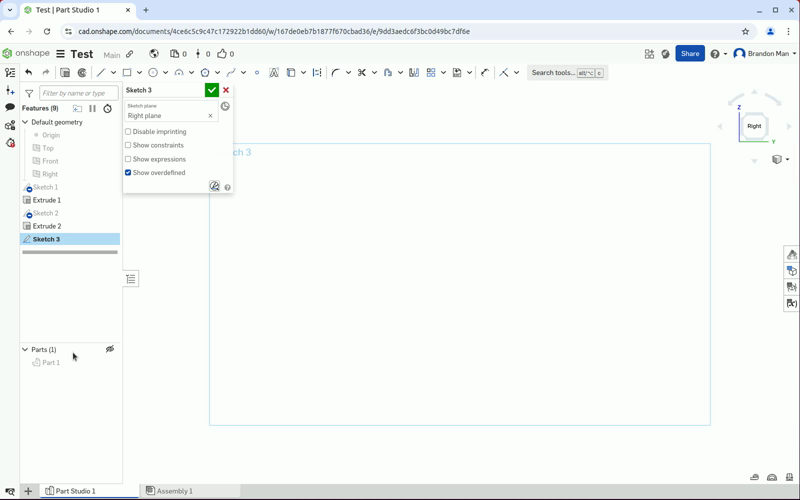
key_down(shift)
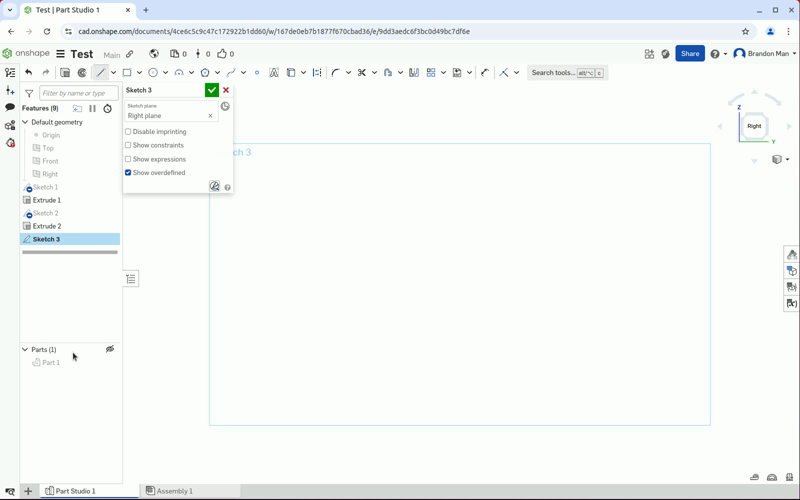
mouse_move(498, 234)
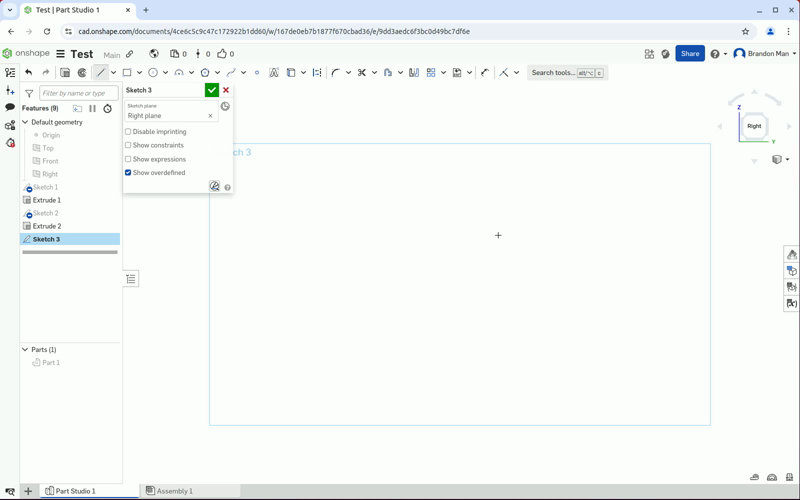
click(498, 234)
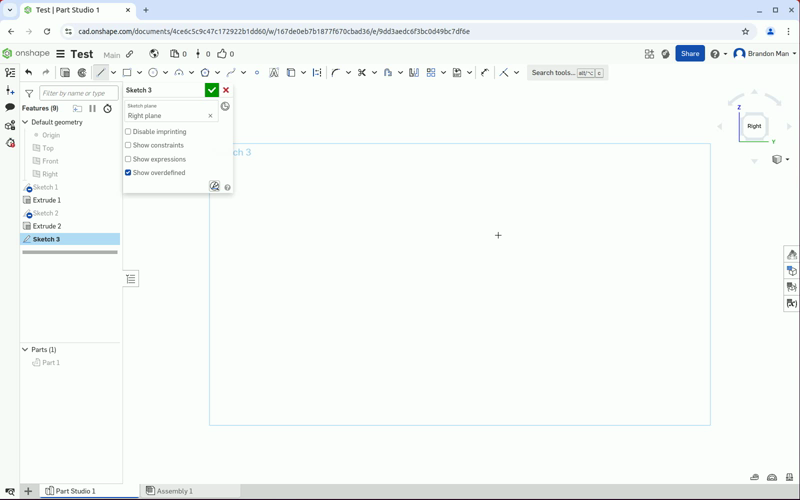
key_up(shift)
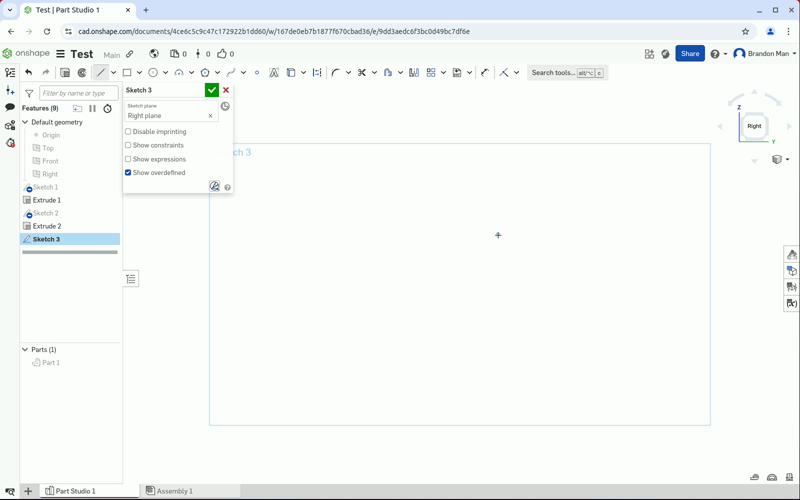
key_down(shift)
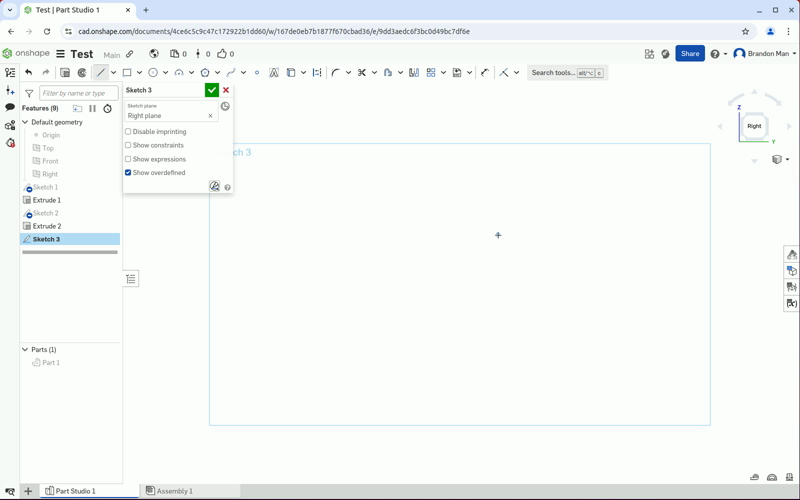
mouse_move(528, 234)
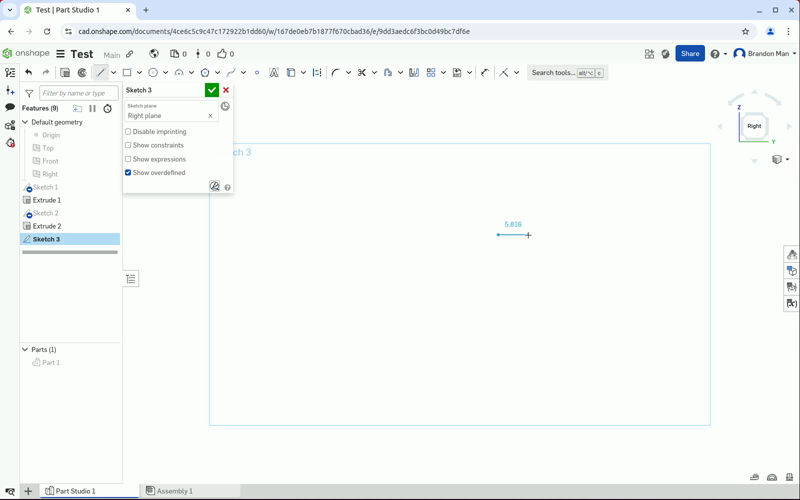
mouse_move(504, 235)
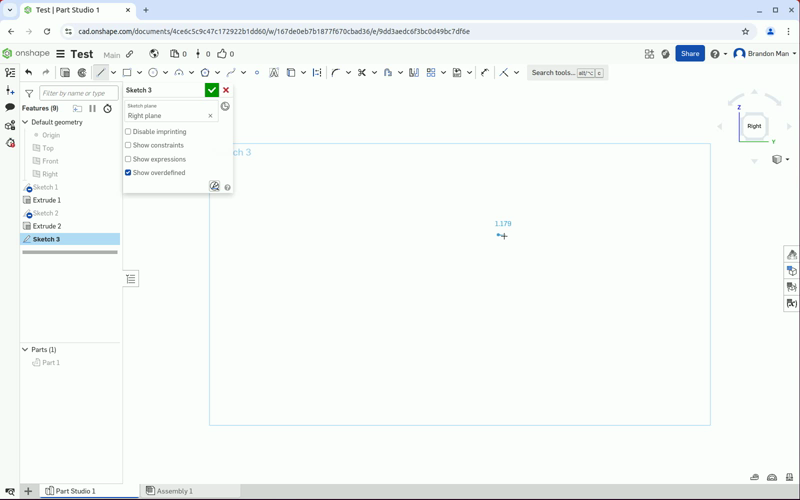
scroll(6)
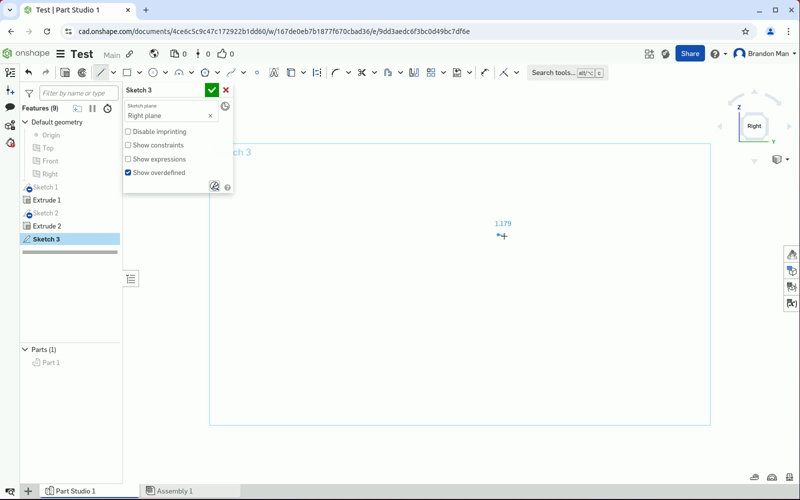
scroll(6)
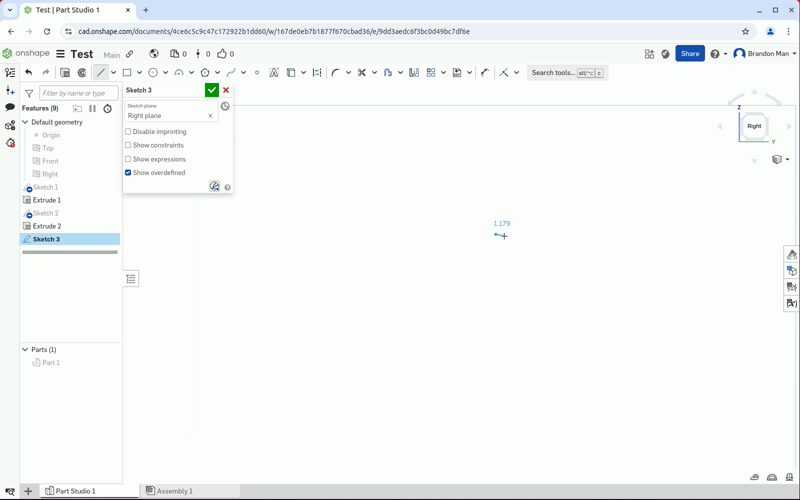
scroll(6)
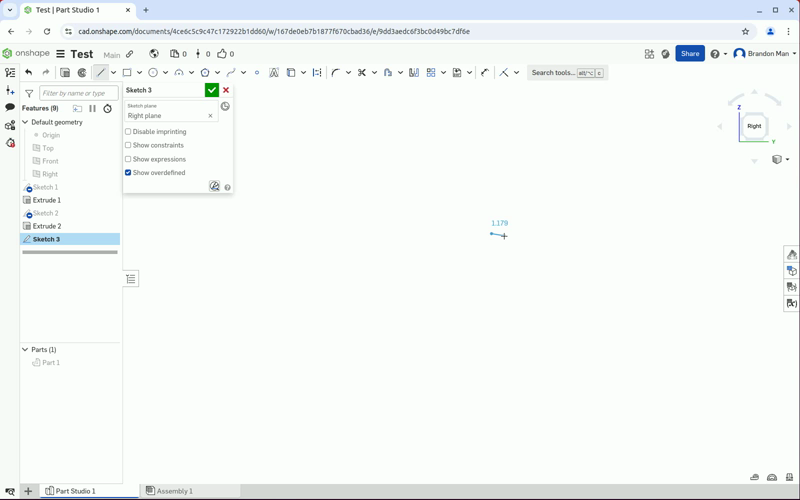
scroll(6)
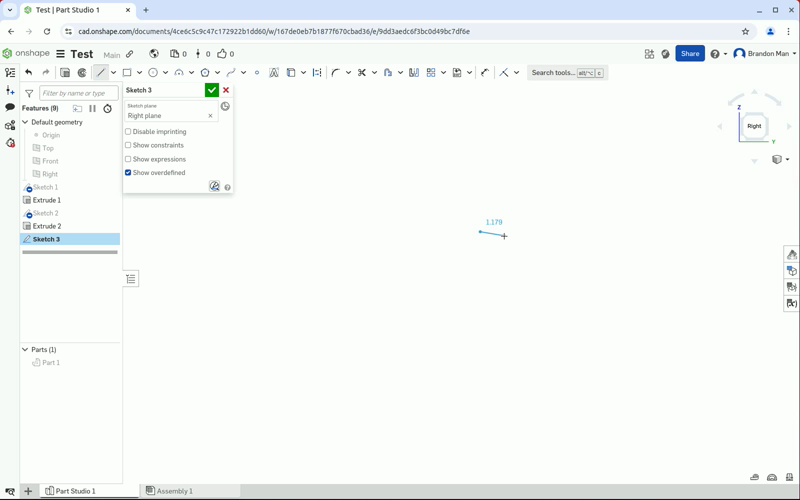
scroll(6)
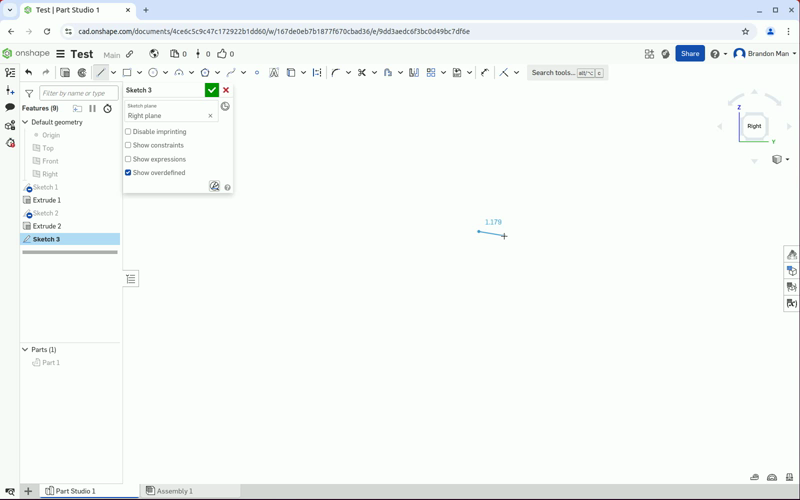
scroll(6)
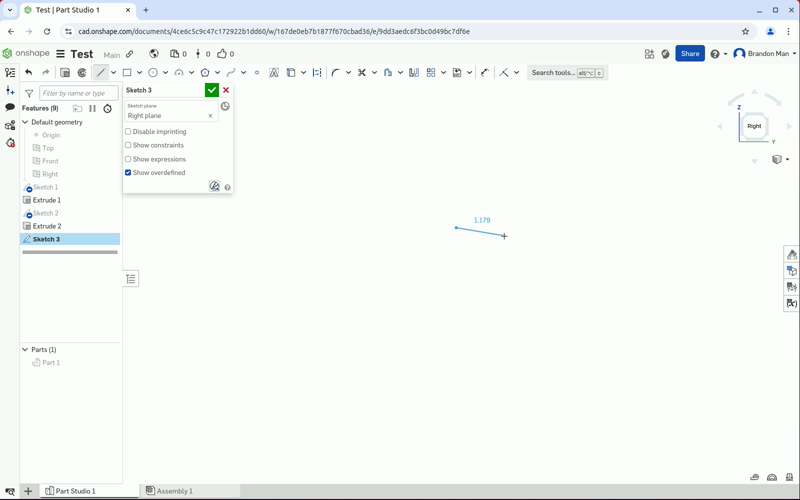
scroll(6)
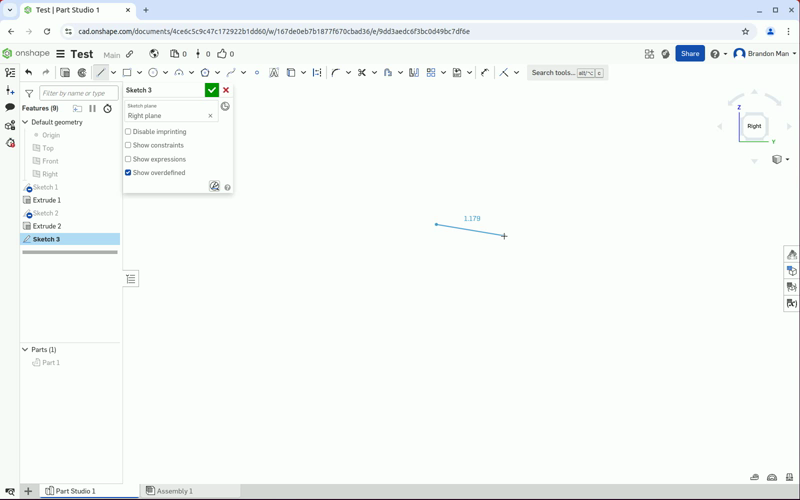
click(504, 235)
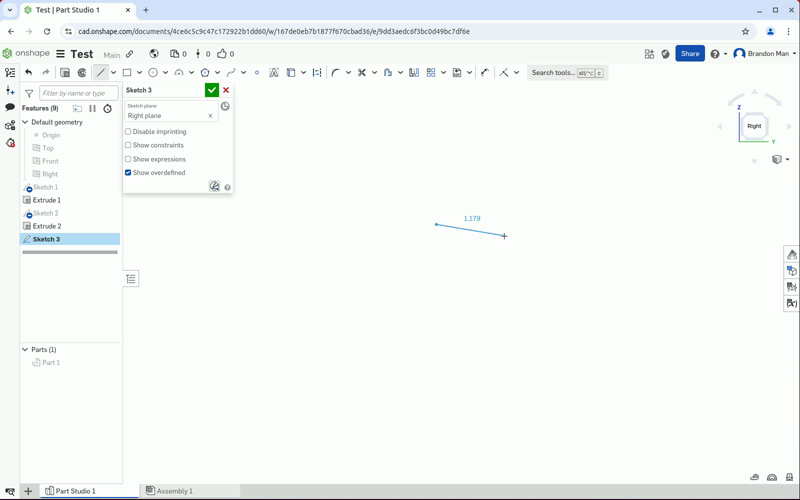
scroll(-6)
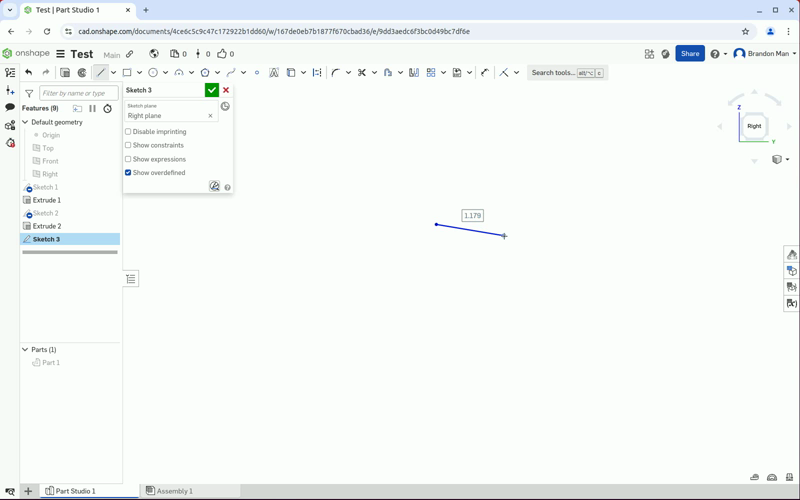
scroll(-6)
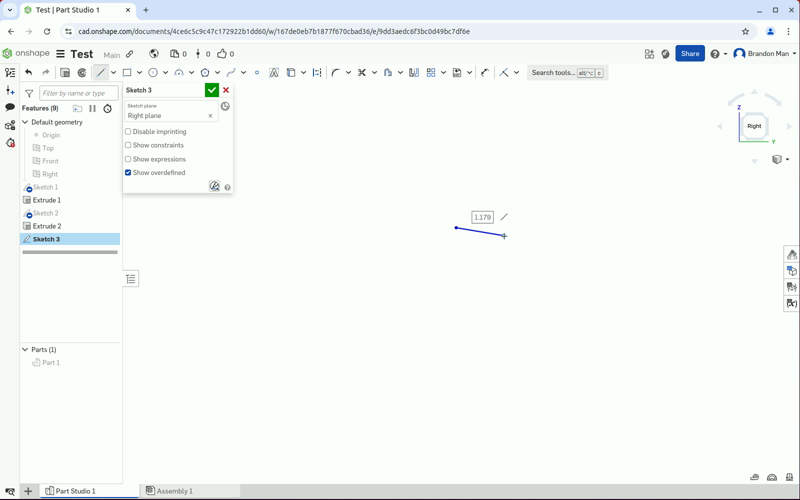
scroll(-6)
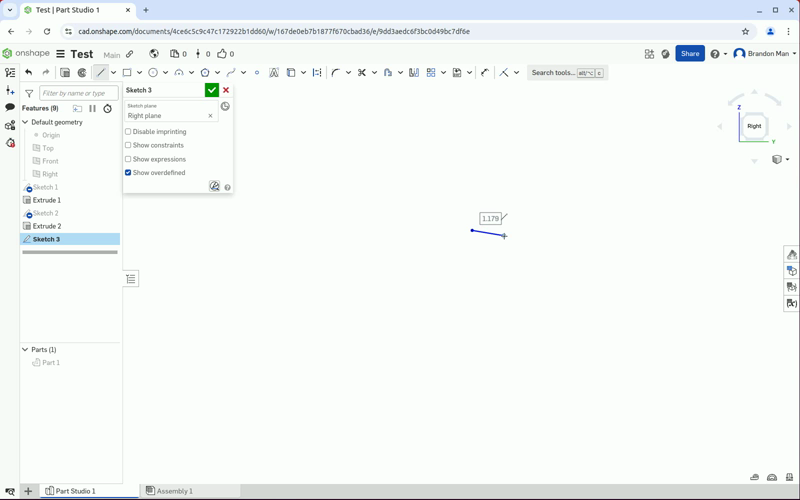
scroll(-6)
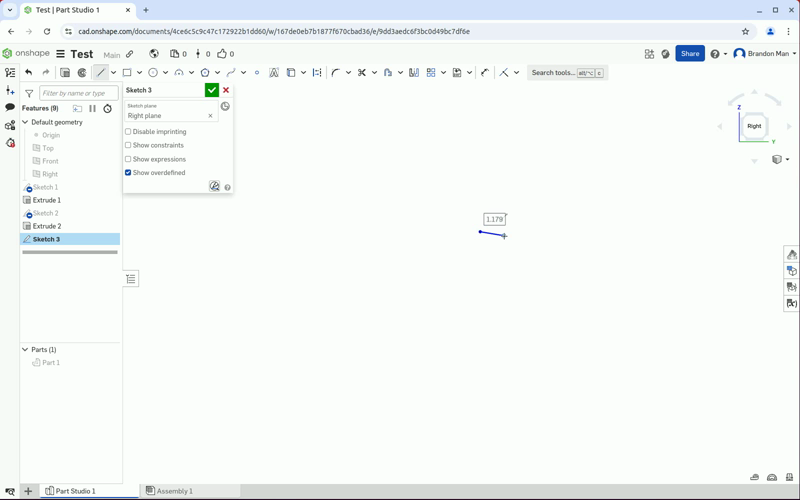
scroll(-6)
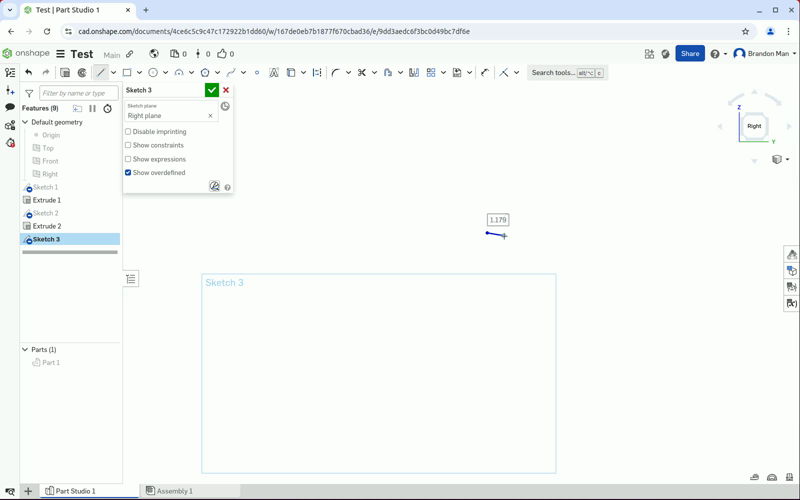
scroll(-6)
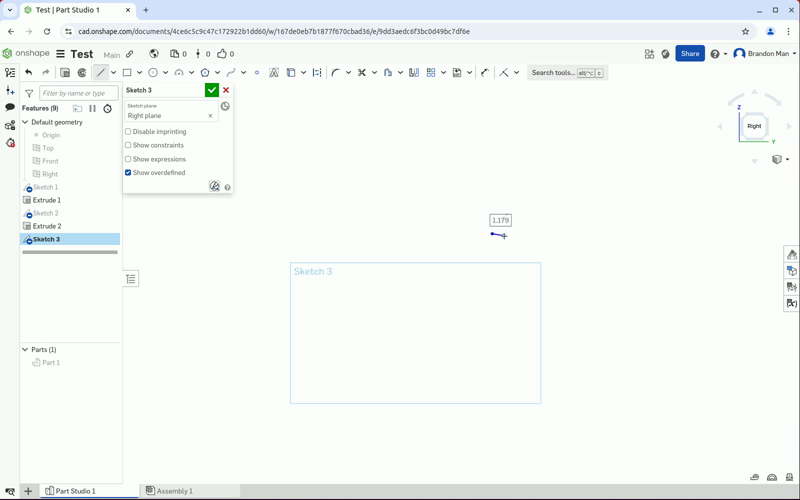
scroll(-6)
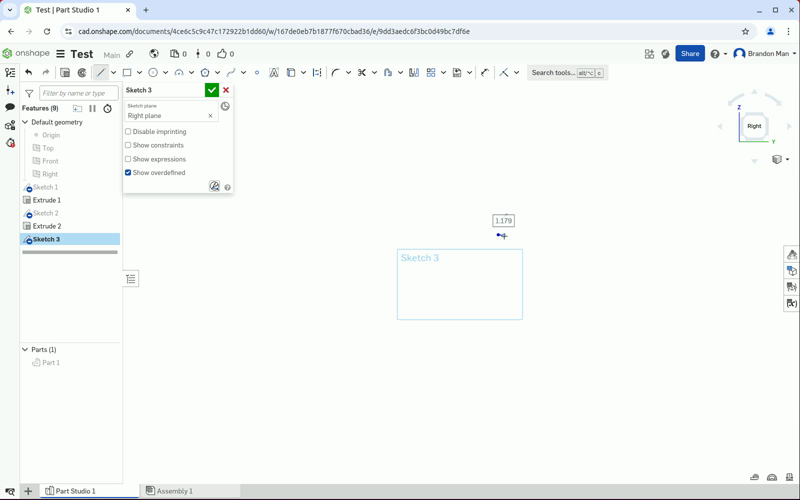
key_up(shift)
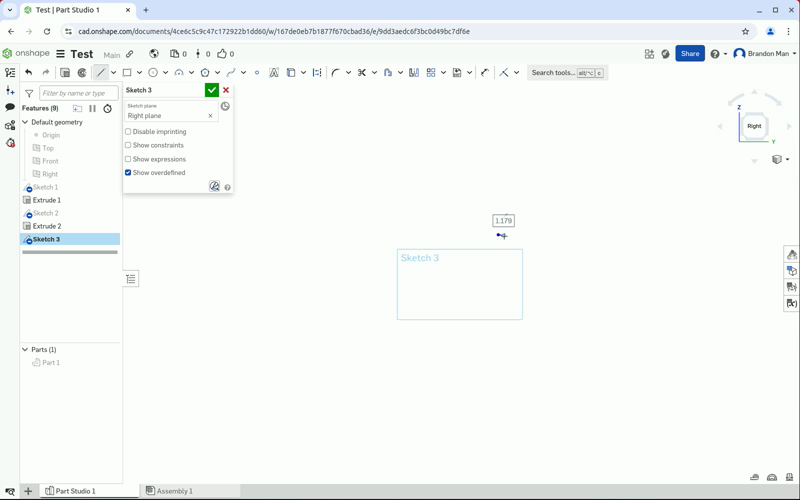
key_down(shift)
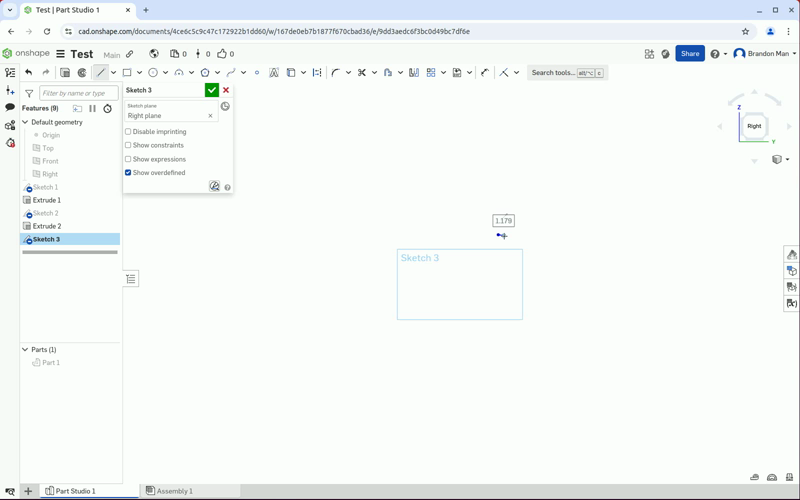
mouse_move(534, 235)
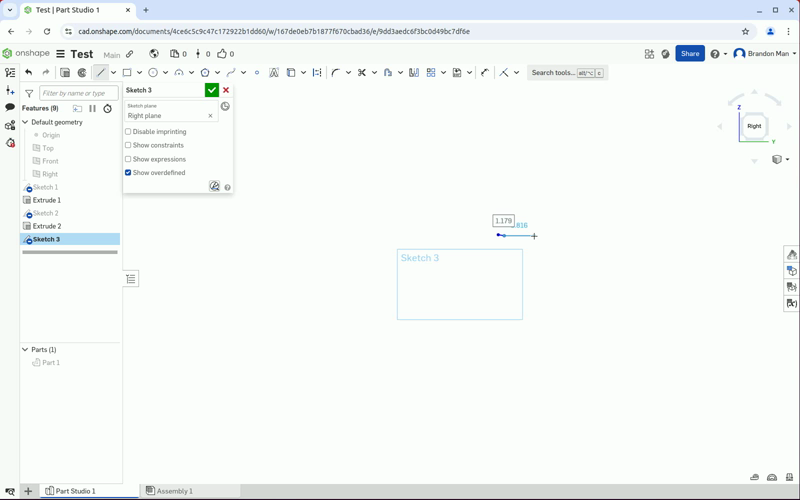
mouse_move(501, 252)
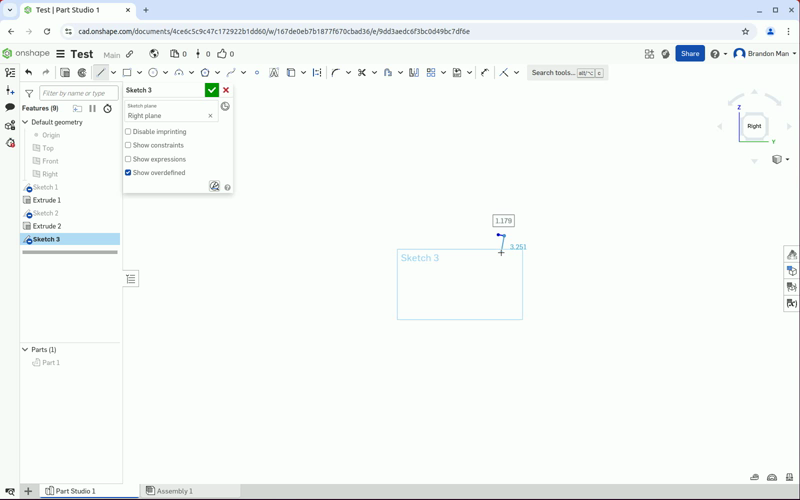
click(501, 252)
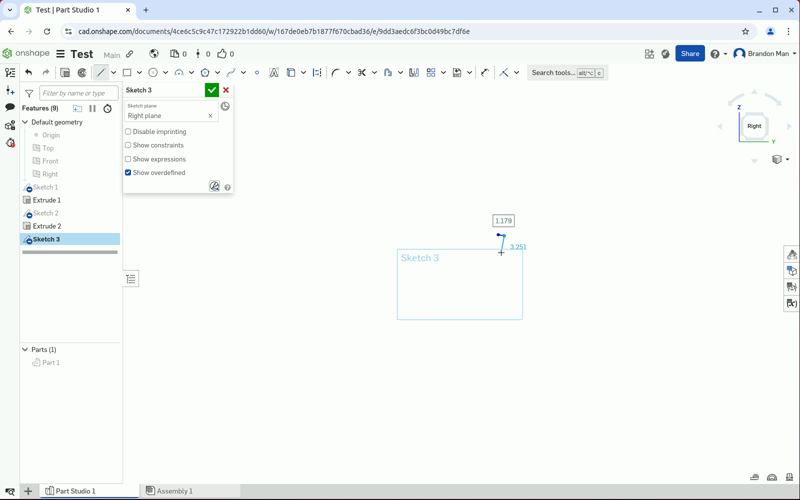
key_up(shift)
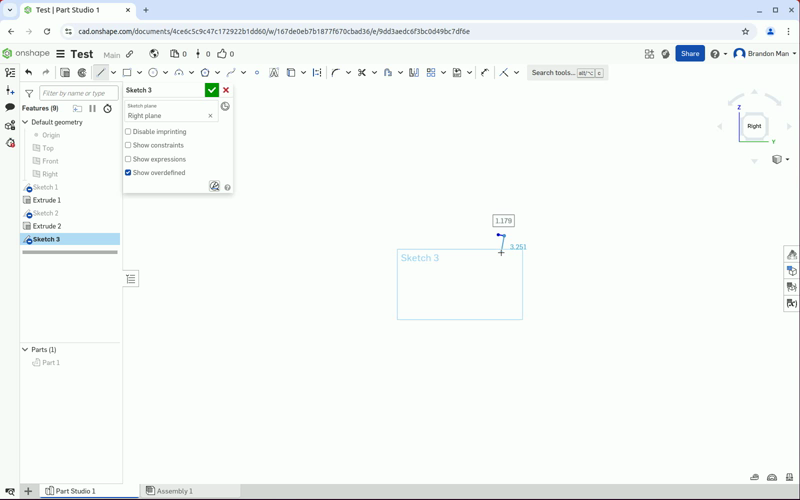
key_down(shift)
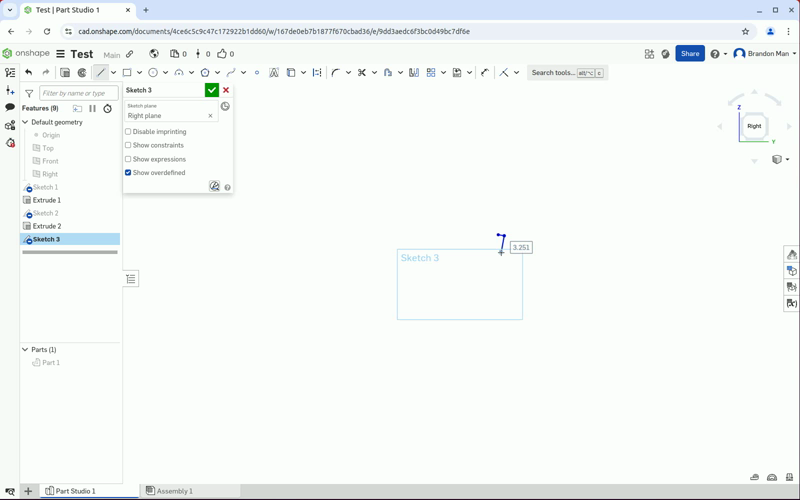
mouse_move(531, 252)
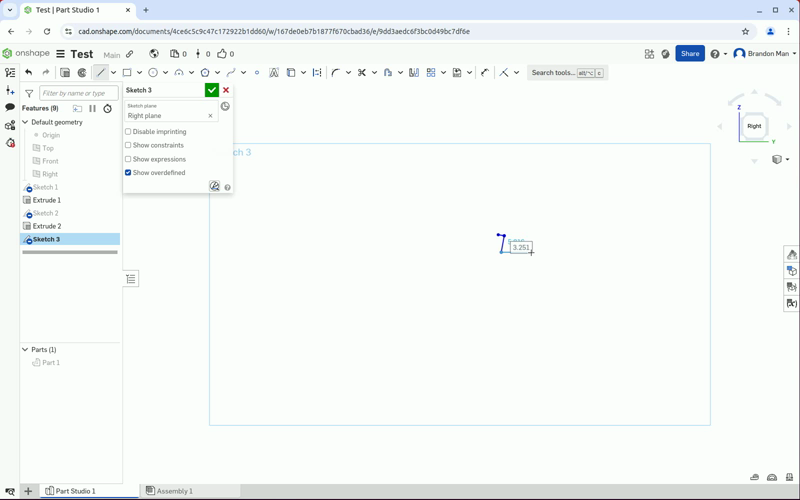
mouse_move(507, 253)
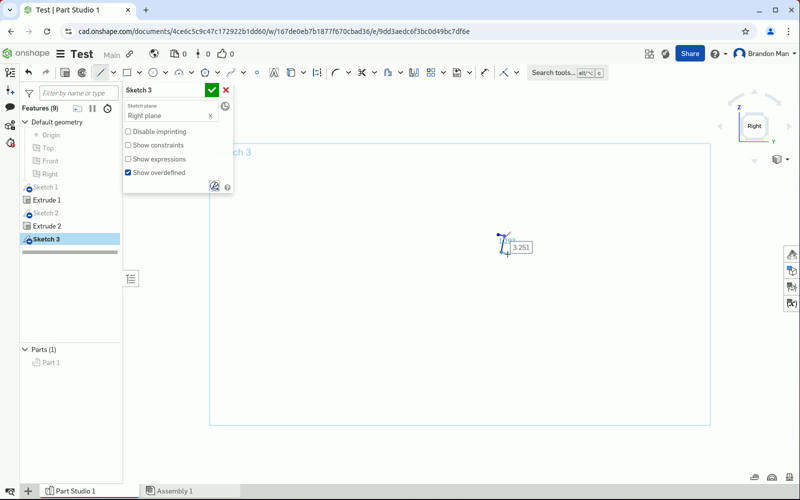
scroll(6)
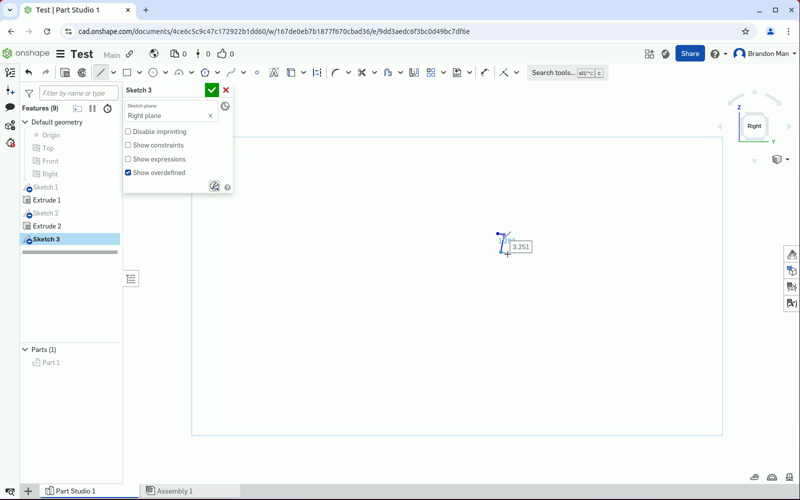
scroll(6)
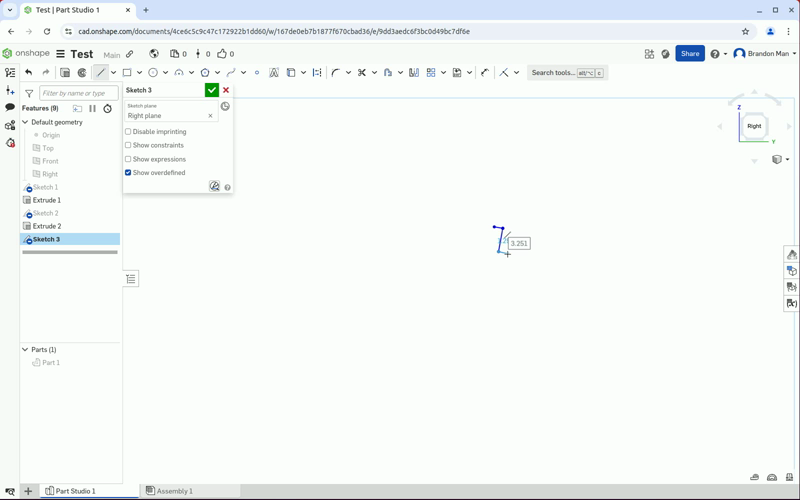
scroll(6)
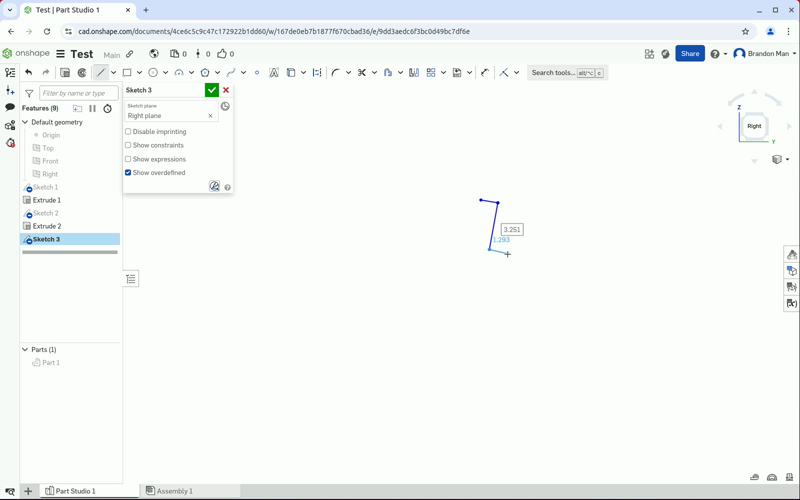
scroll(6)
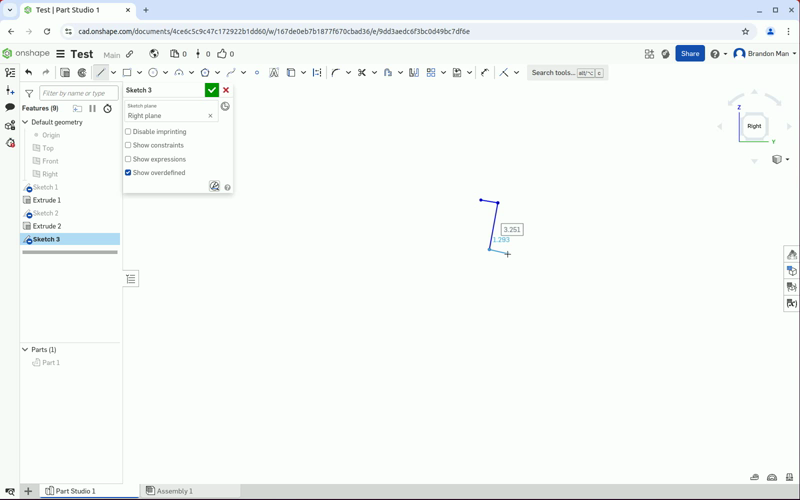
scroll(6)
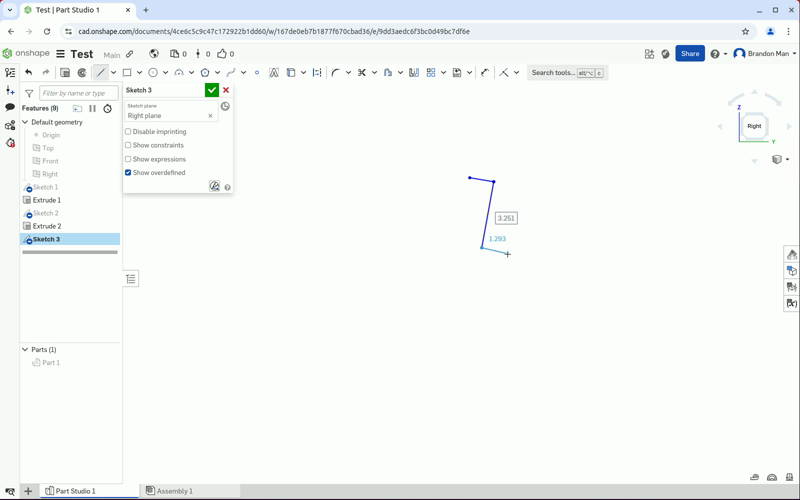
scroll(6)
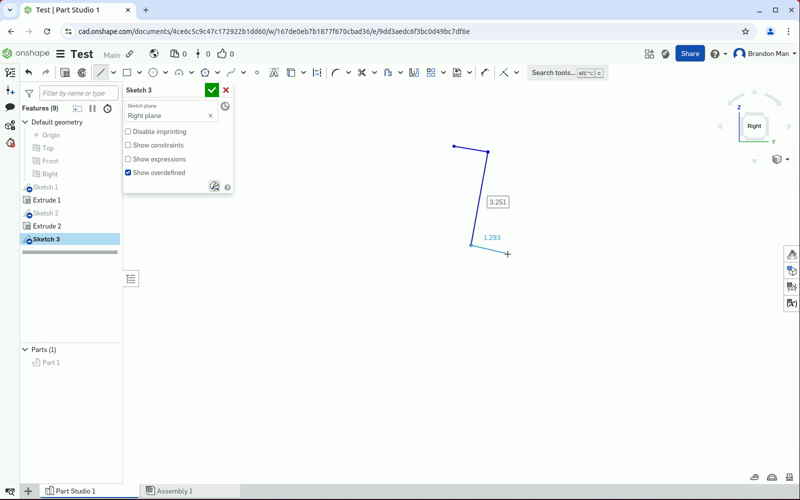
scroll(6)
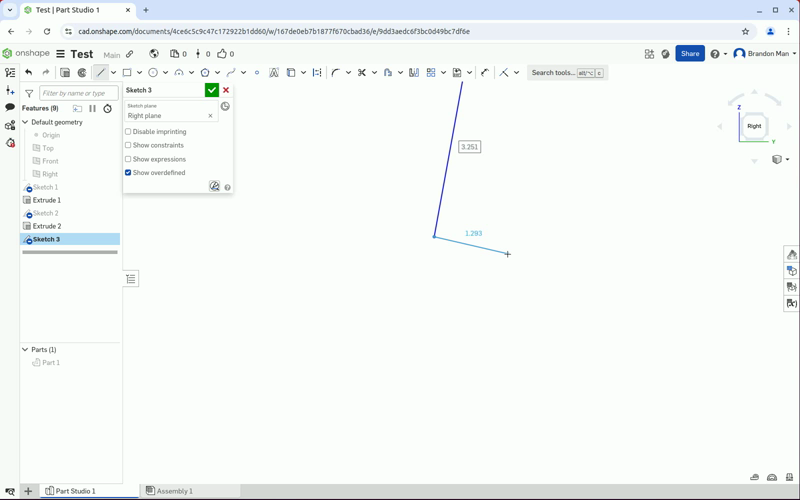
click(507, 253)
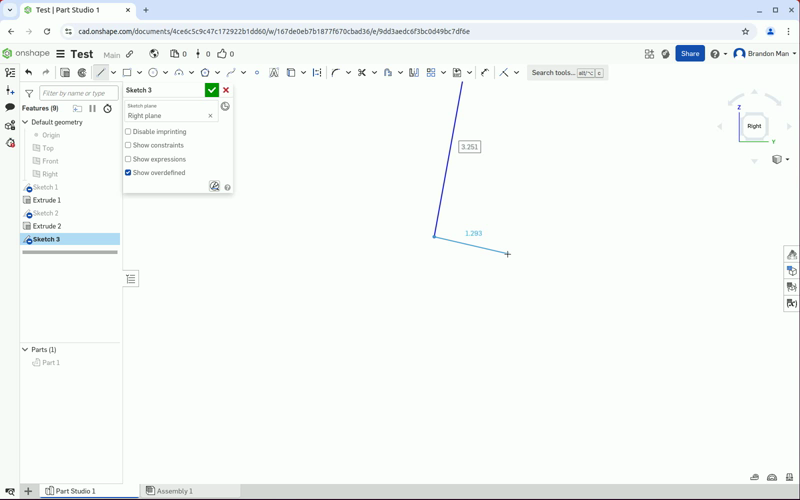
scroll(-6)
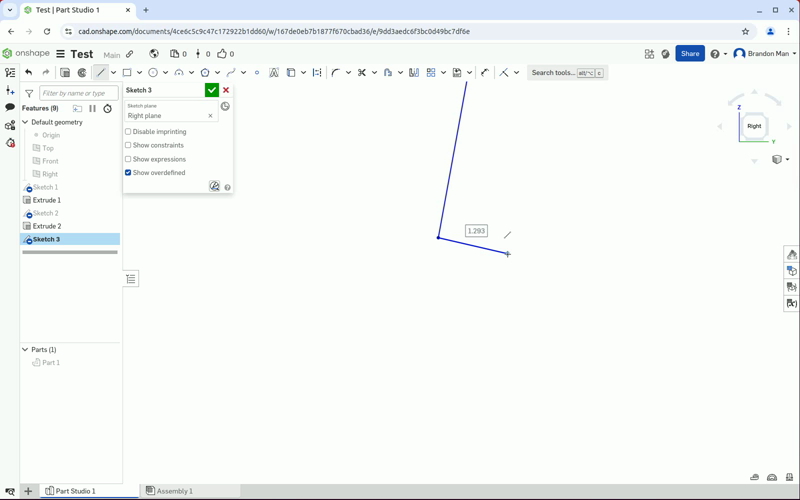
scroll(-6)
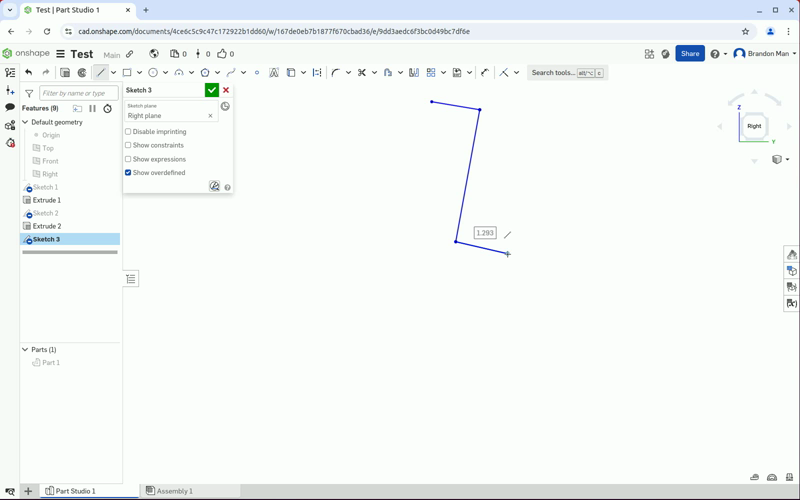
scroll(-6)
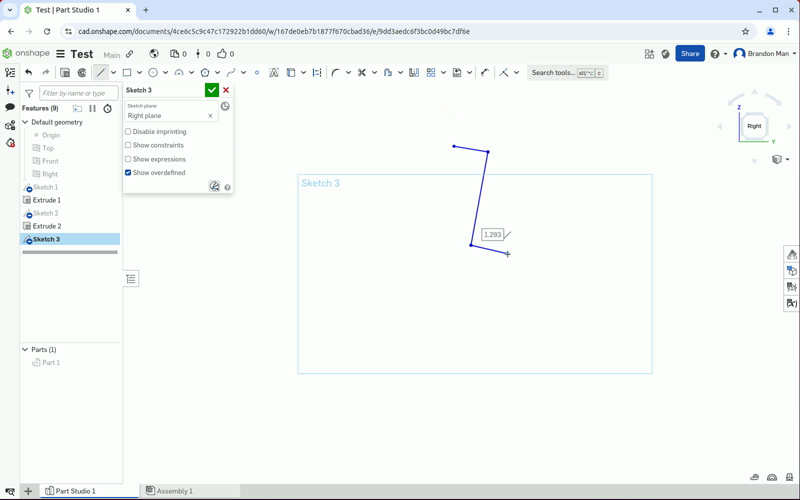
scroll(-6)
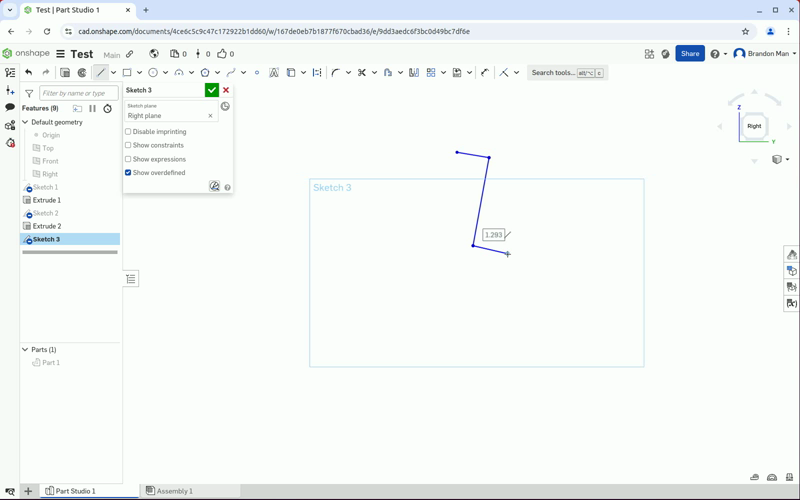
scroll(-6)
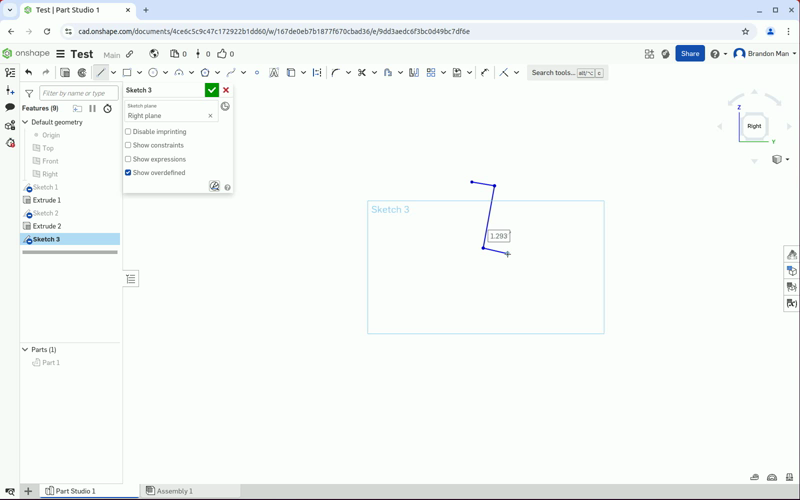
scroll(-6)
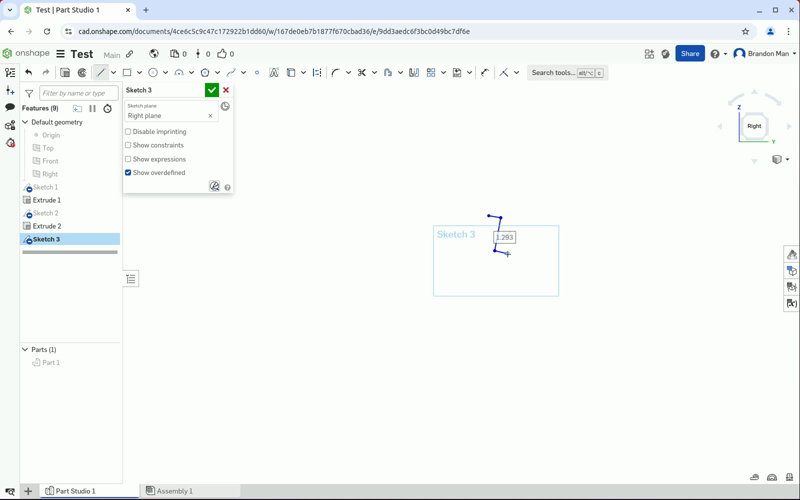
scroll(-6)
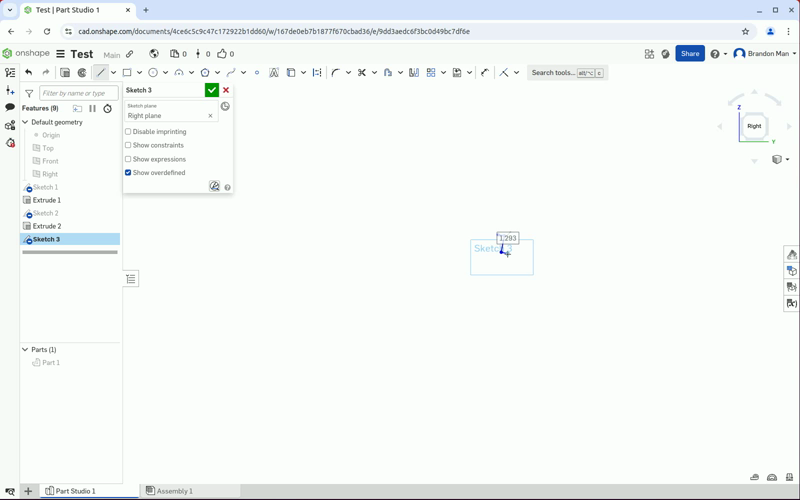
key_up(shift)
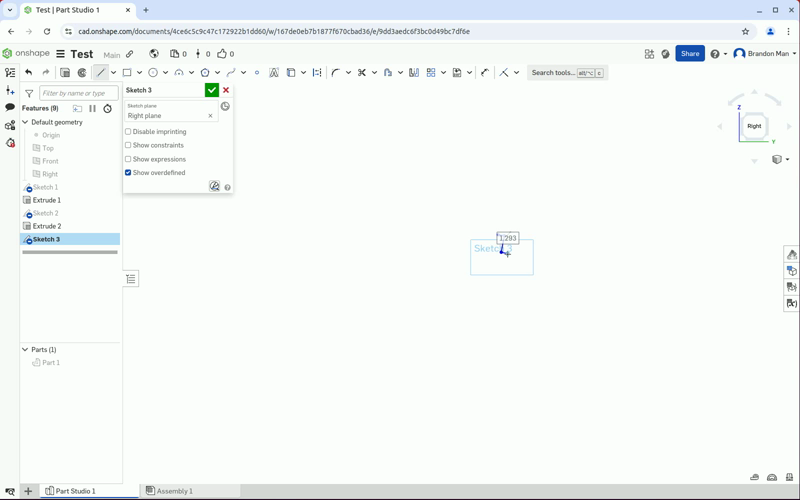
key_down(shift)
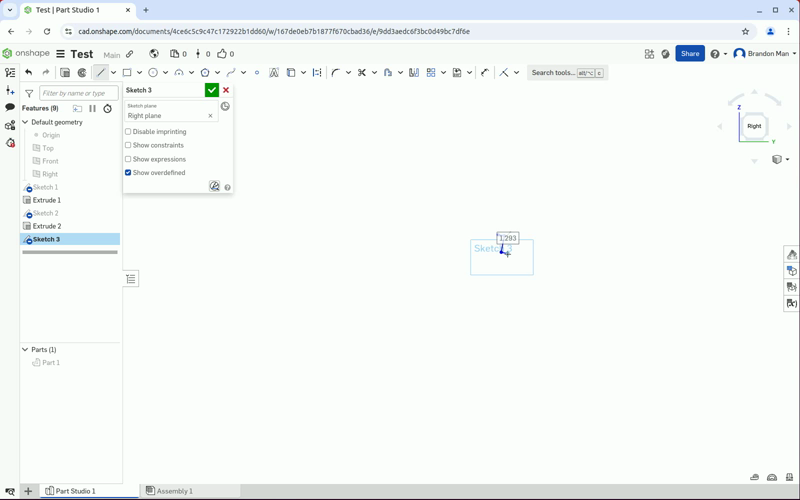
mouse_move(537, 253)
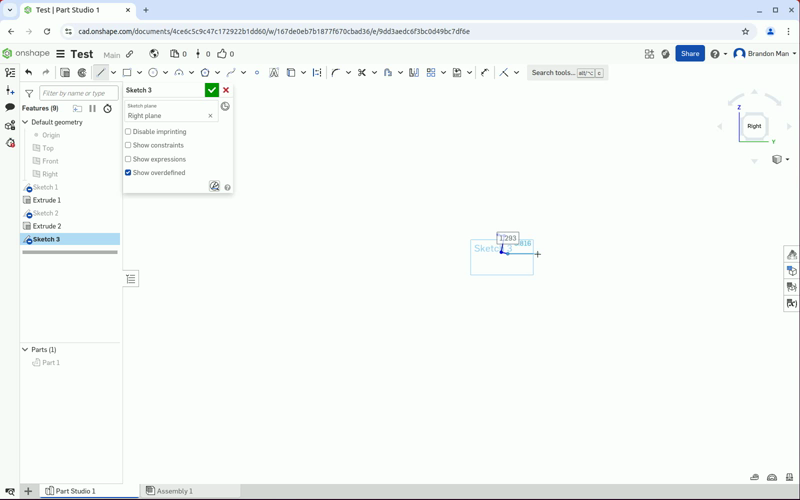
mouse_move(513, 217)
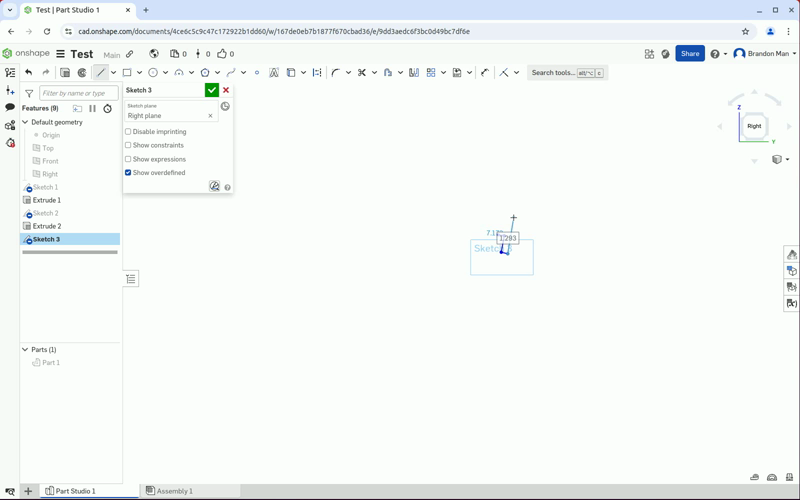
click(513, 217)
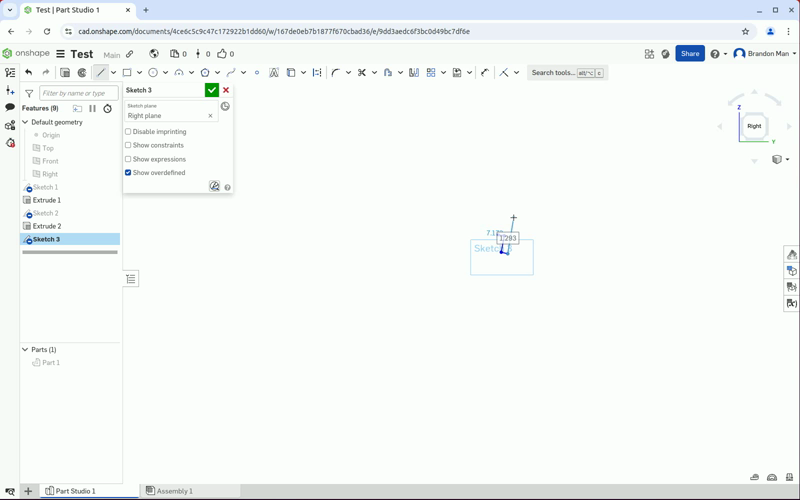
key_up(shift)
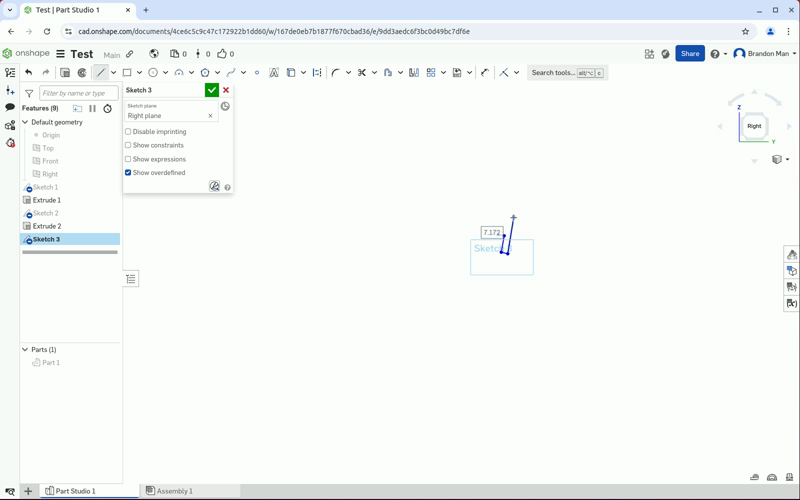
key_down(shift)
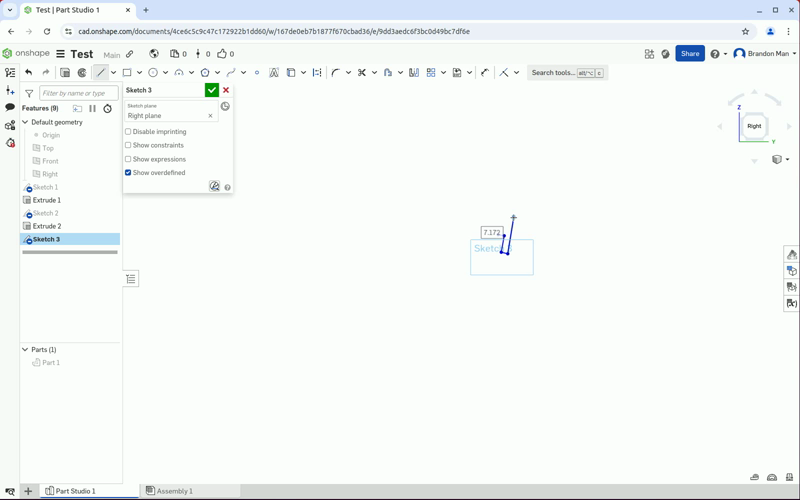
mouse_move(543, 217)
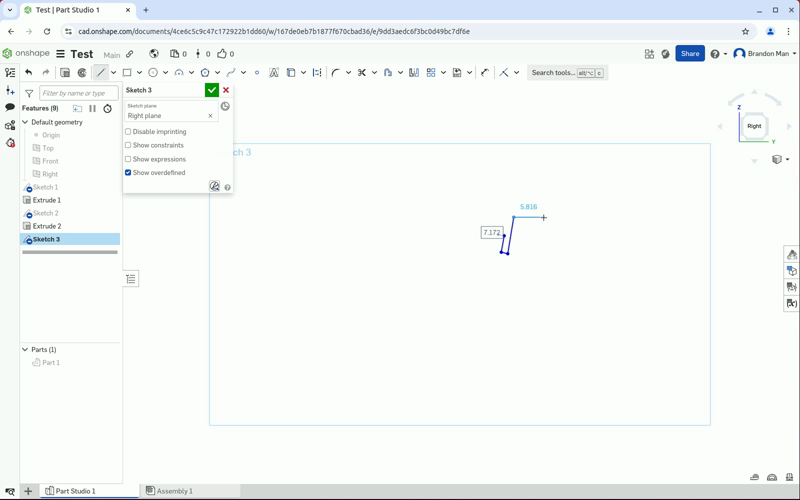
mouse_move(499, 228)
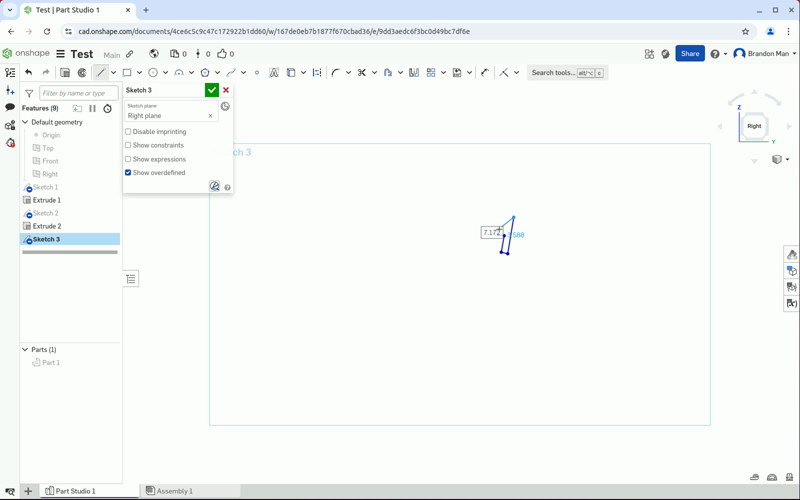
click(499, 228)
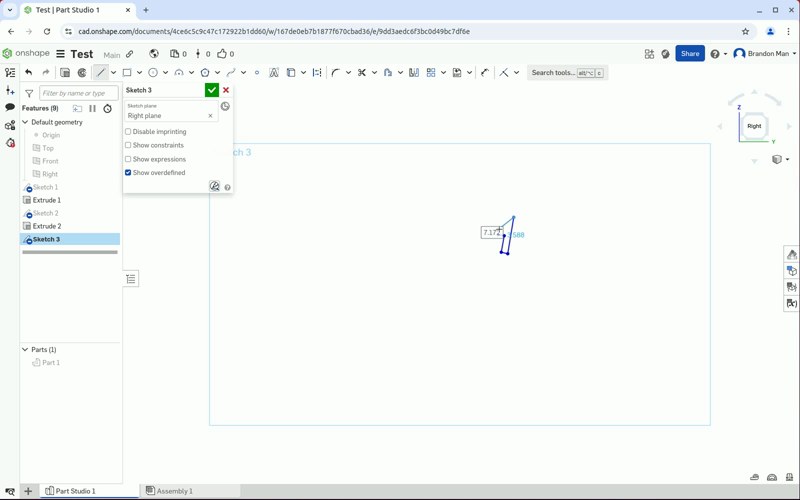
key_up(shift)
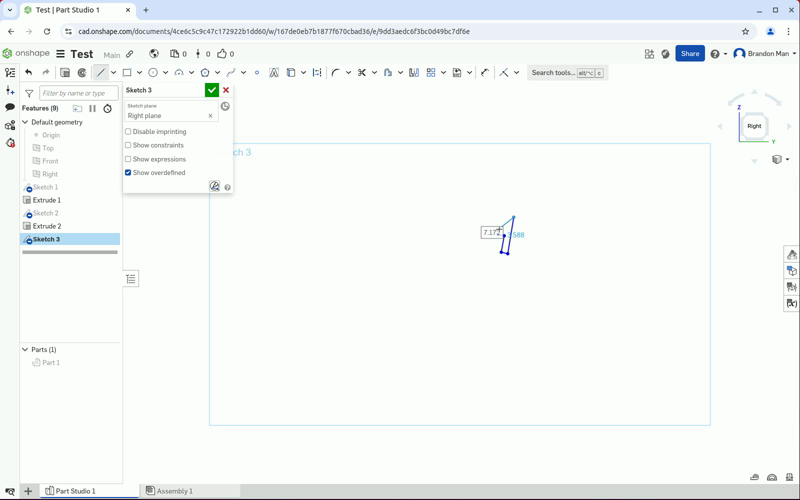
mouse_move(529, 228)
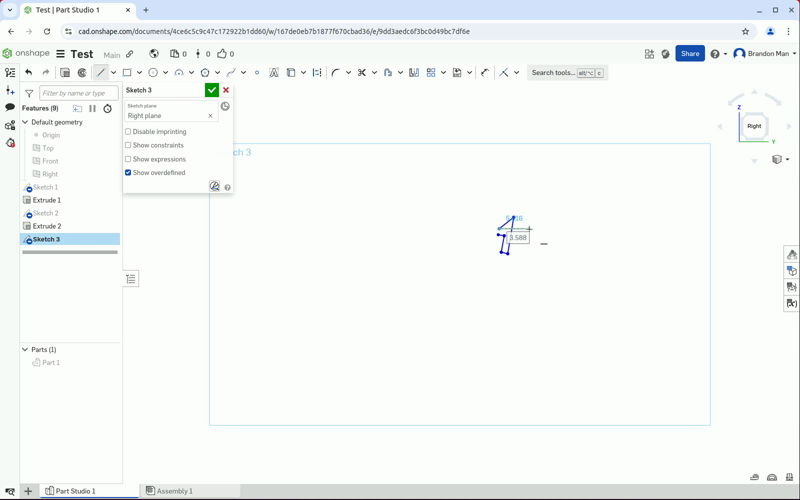
key_down(shift)
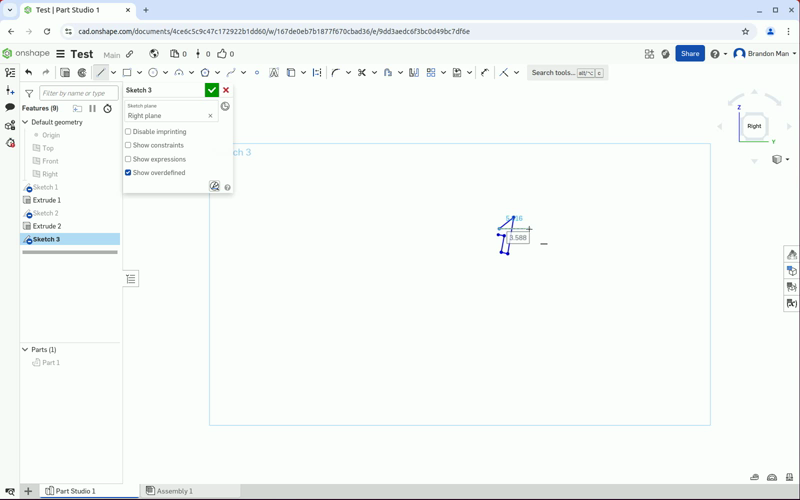
mouse_move(498, 234)
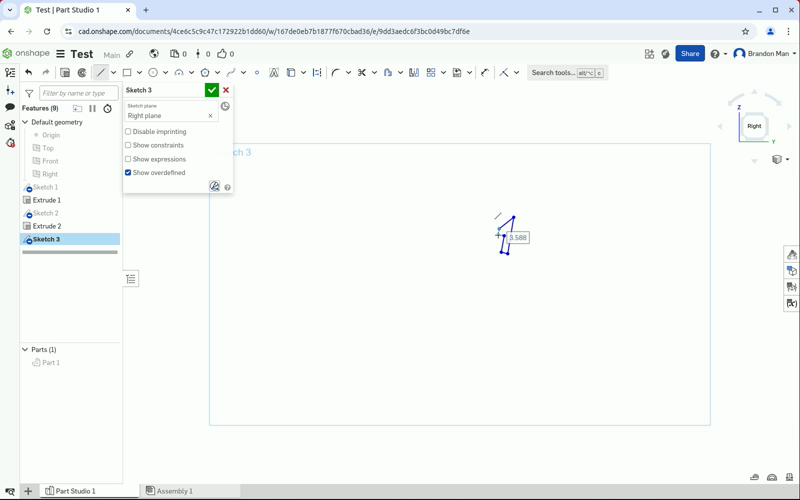
scroll(6)
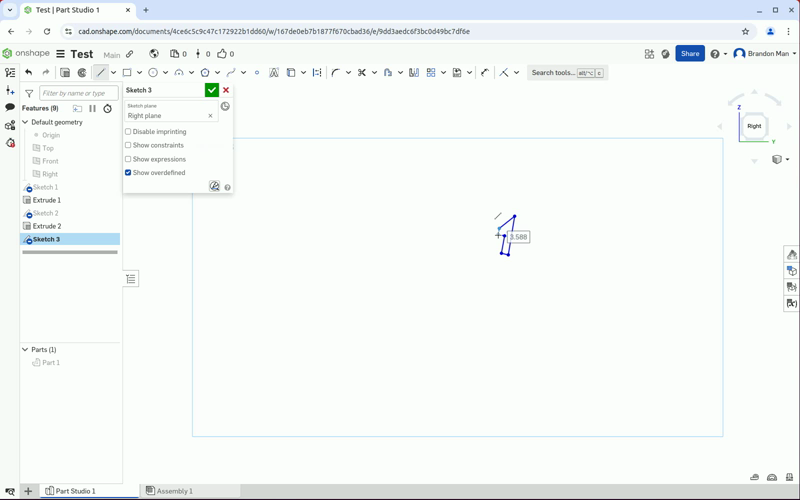
scroll(6)
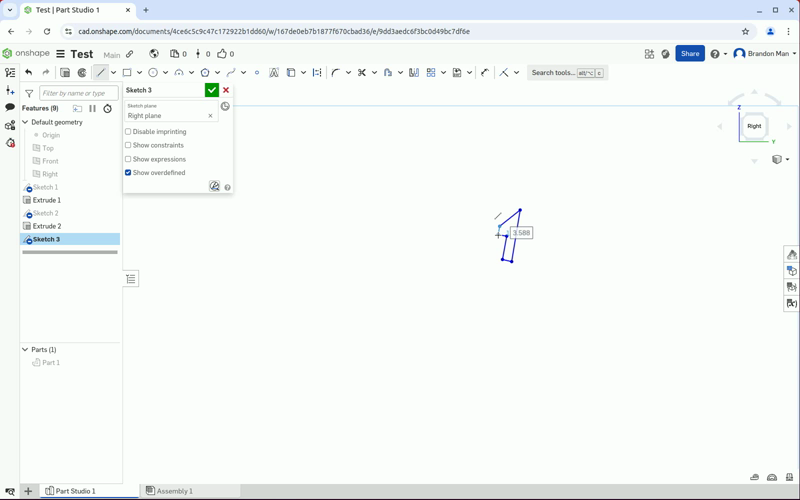
scroll(6)
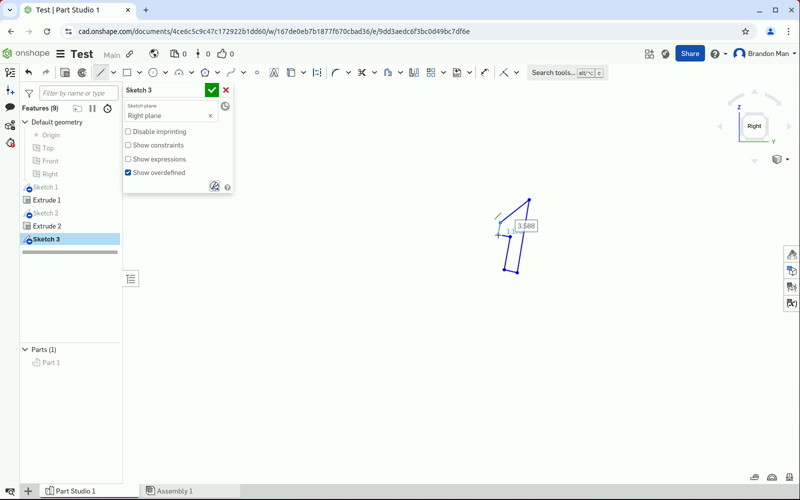
scroll(6)
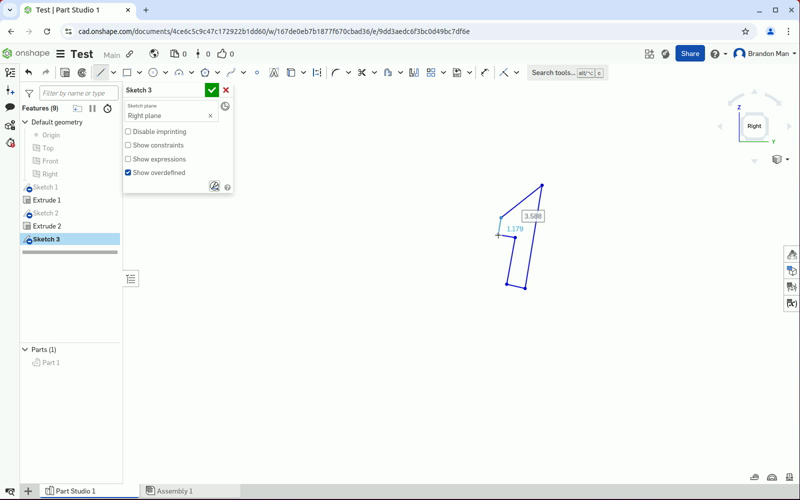
scroll(6)
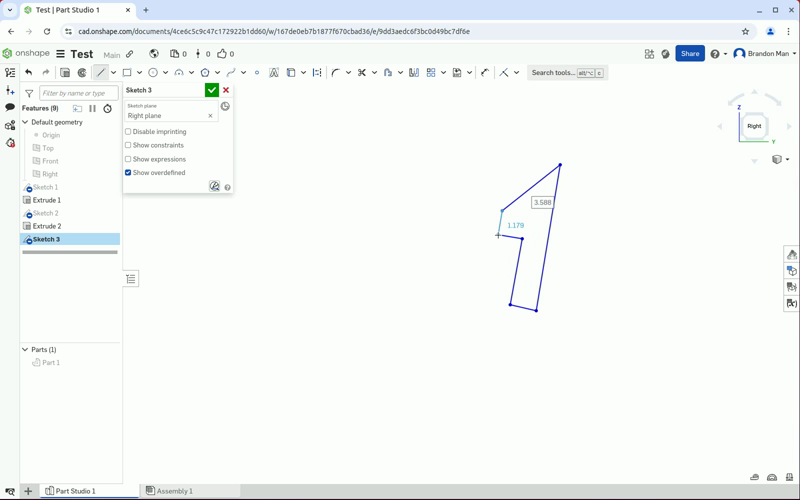
scroll(6)
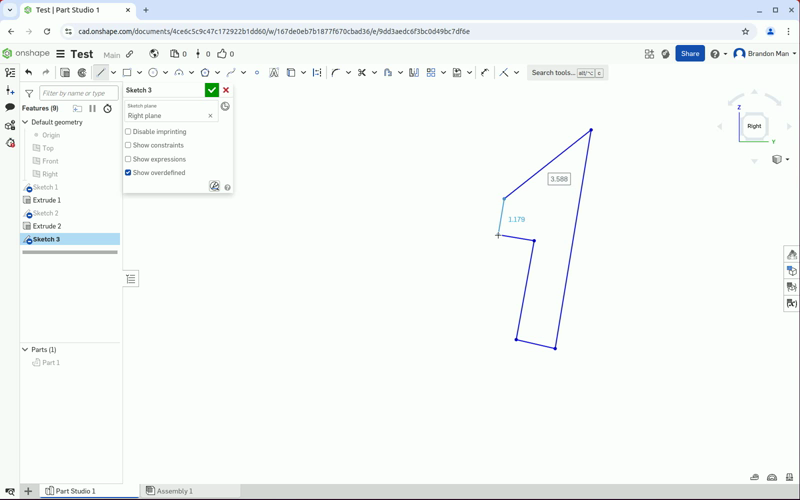
scroll(6)
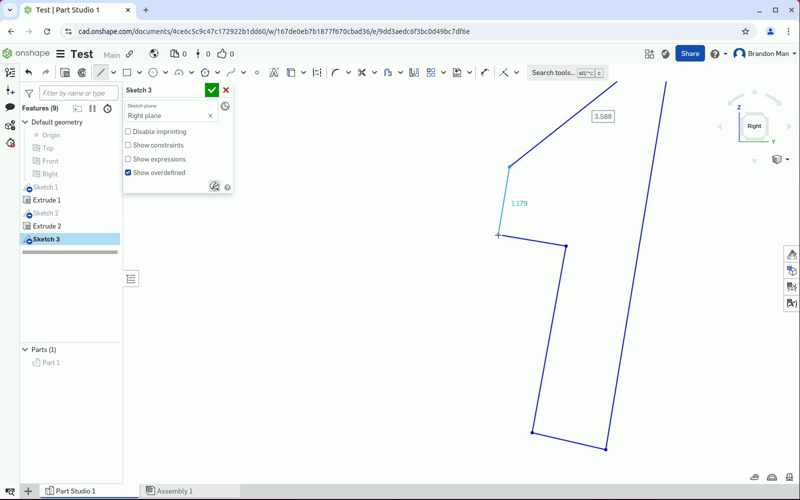
key_up(shift)
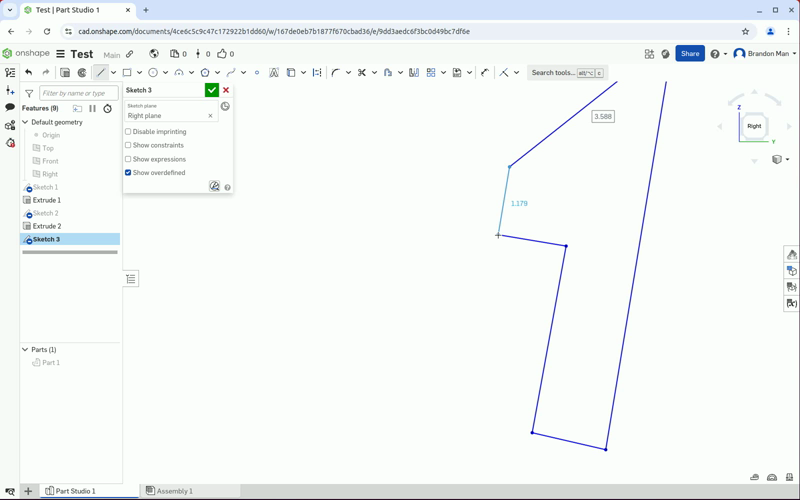
click(498, 234)
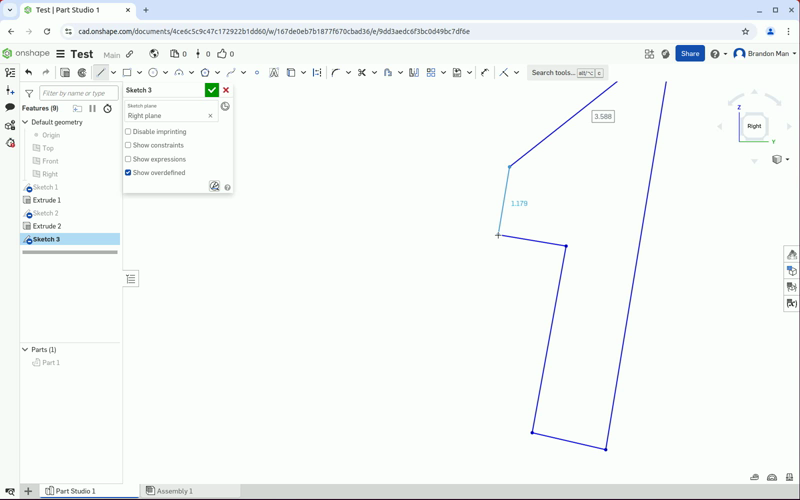
scroll(-6)
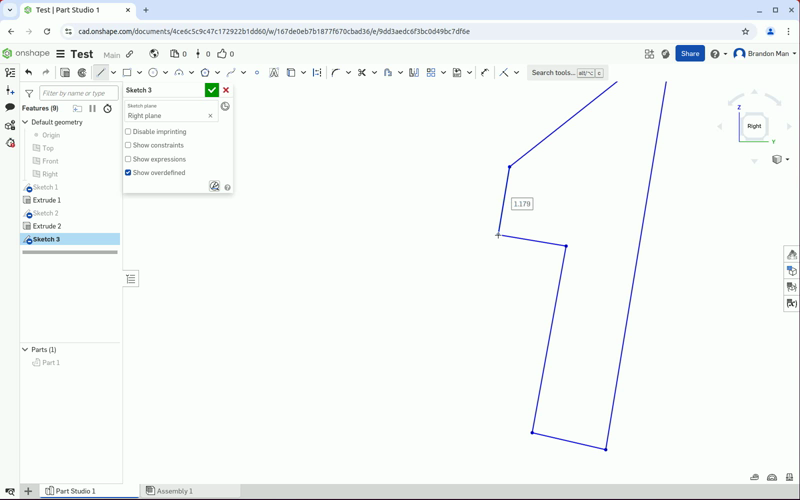
scroll(-6)
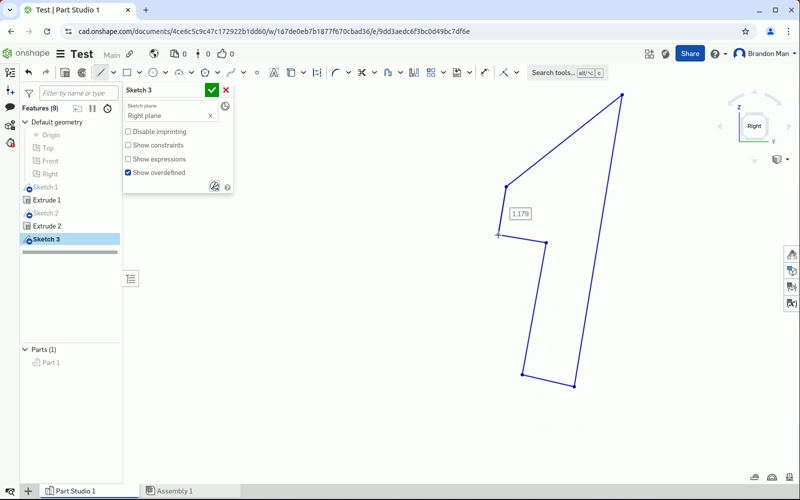
scroll(-6)
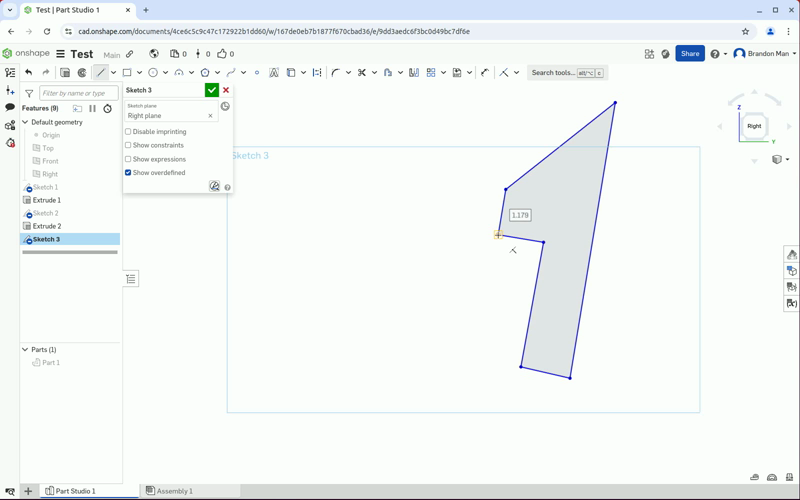
scroll(-6)
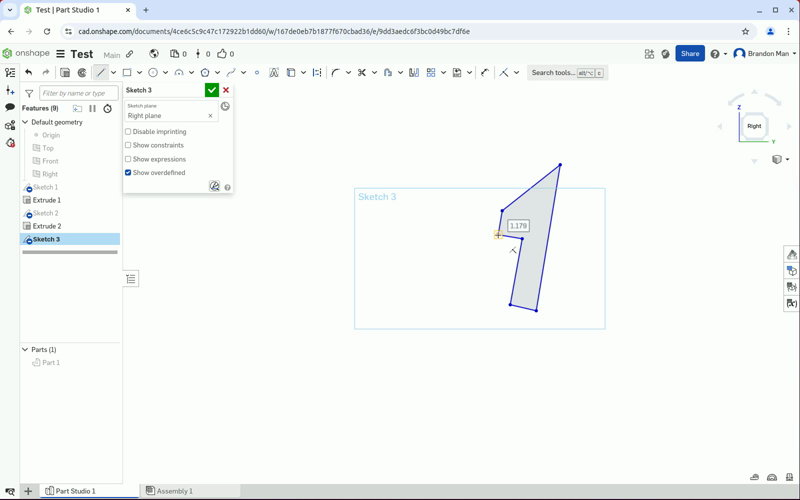
scroll(-6)
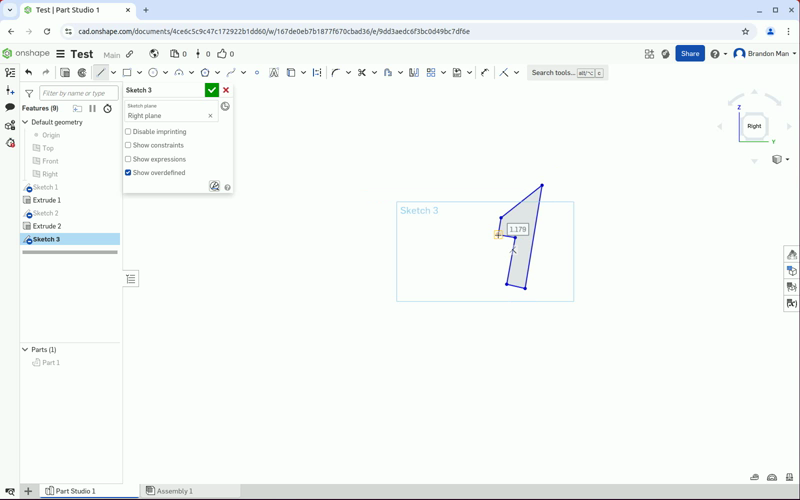
scroll(-6)
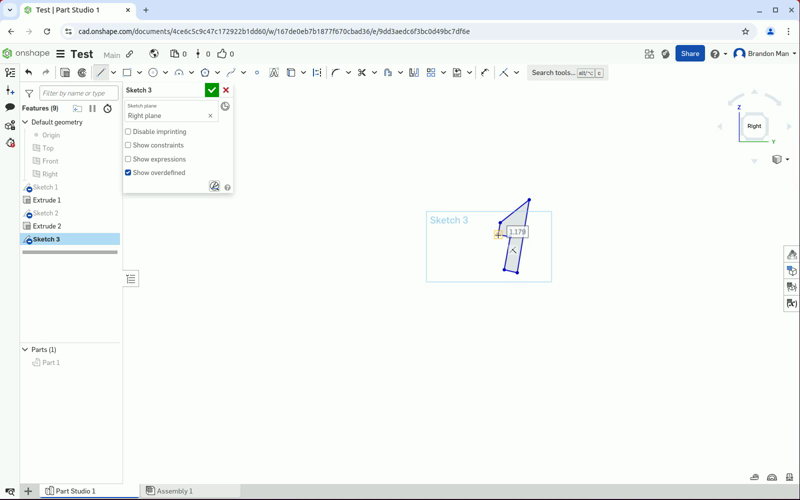
scroll(-6)
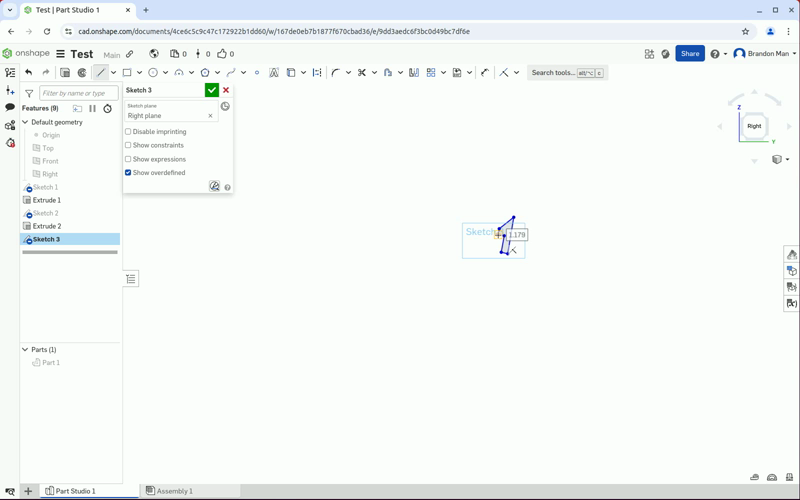
key(esc)
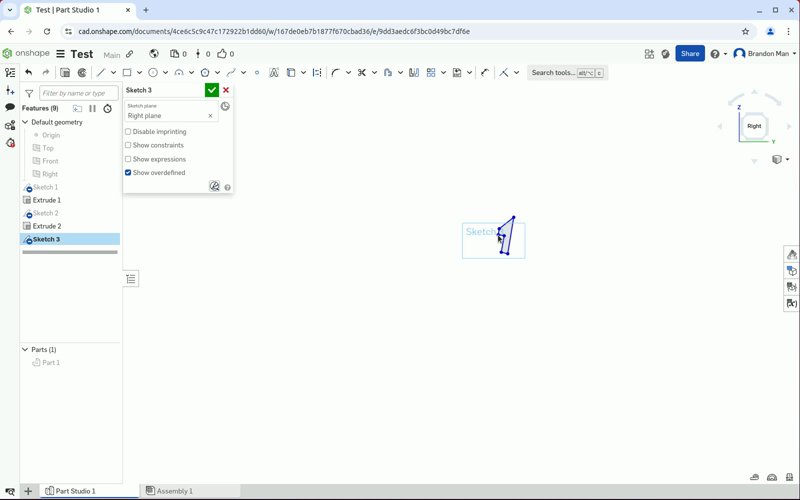
mouse_move(509, 234)
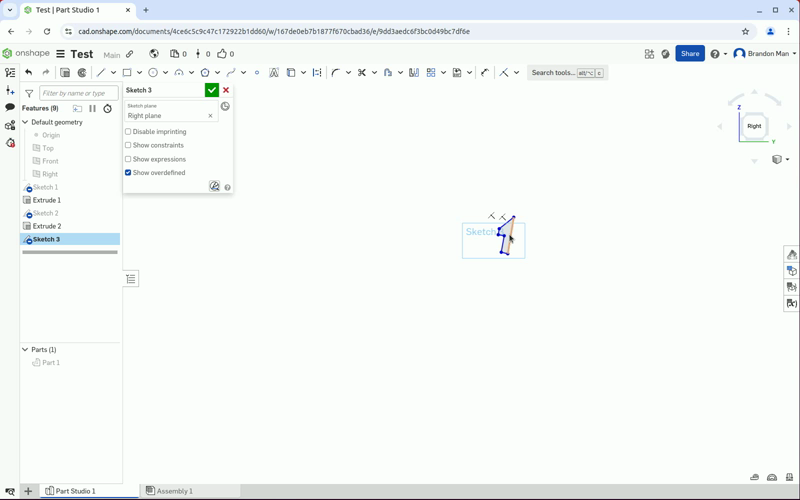
scroll(6)
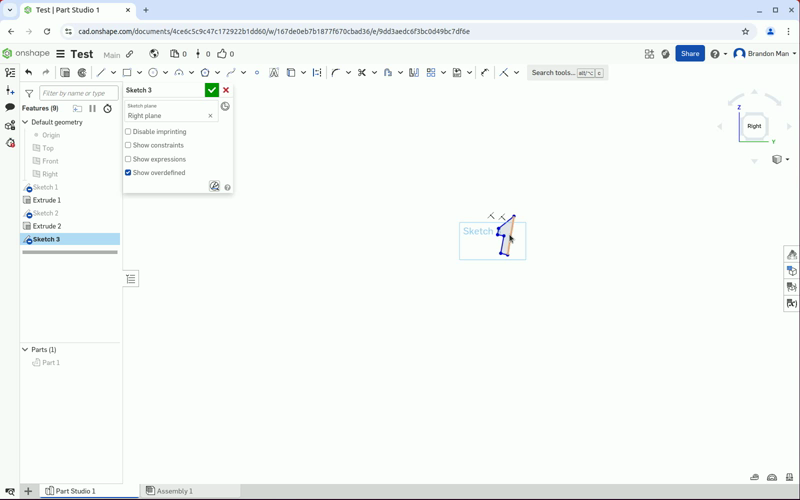
scroll(6)
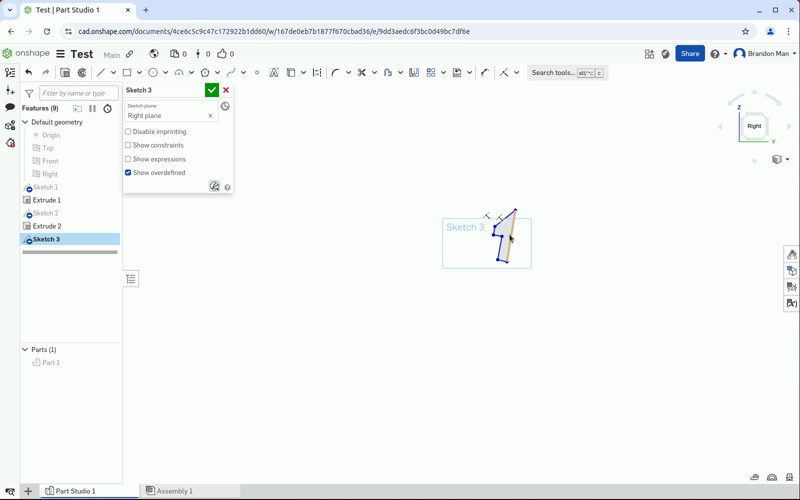
scroll(6)
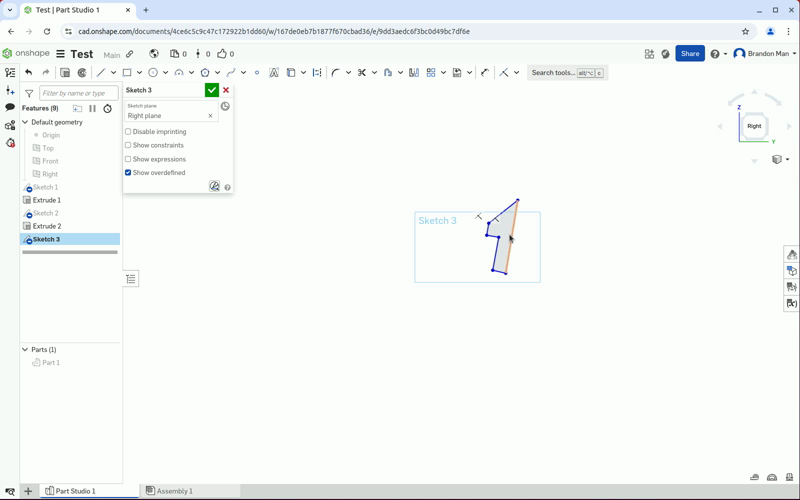
scroll(6)
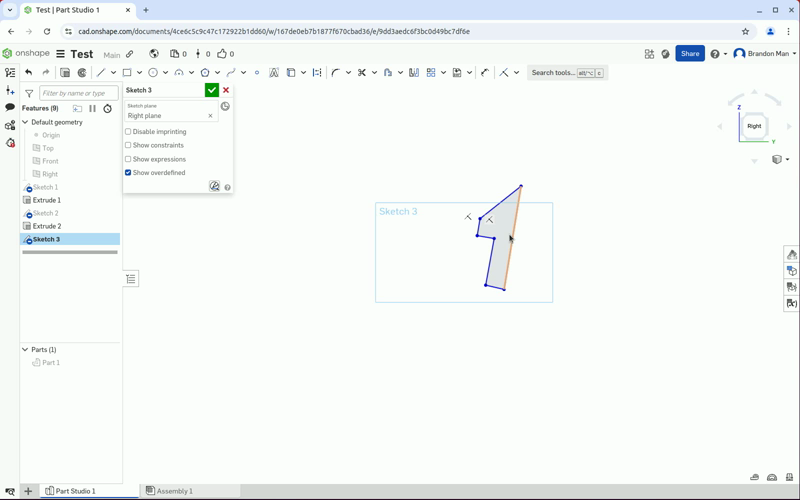
scroll(6)
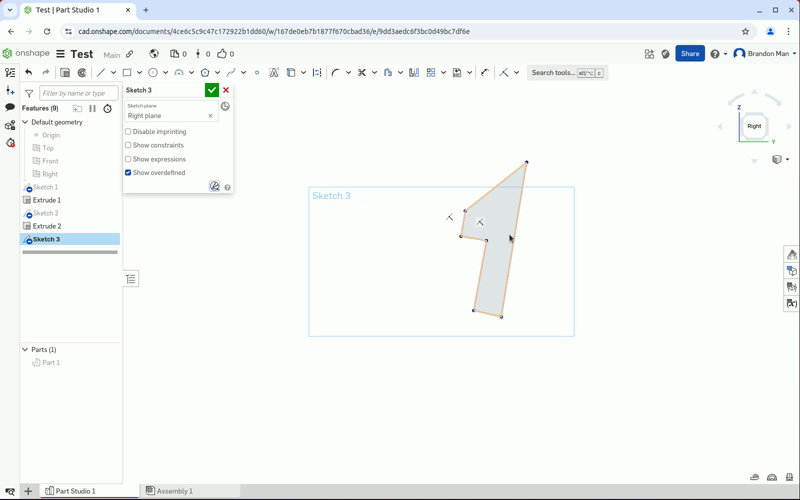
scroll(6)
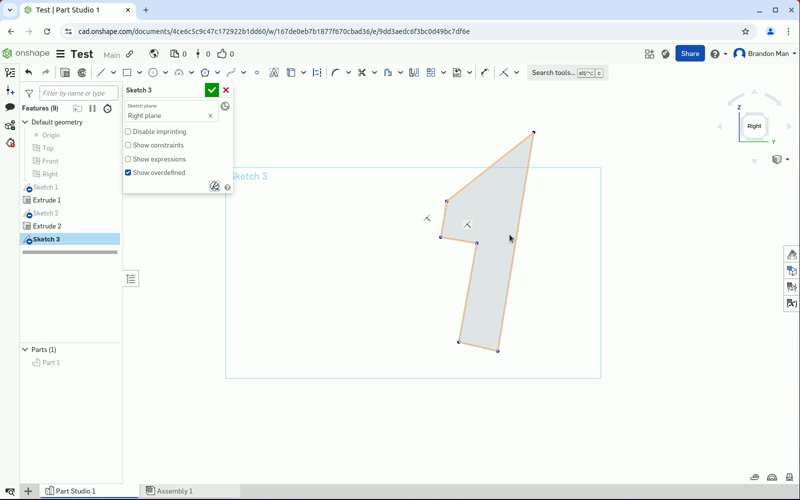
scroll(6)
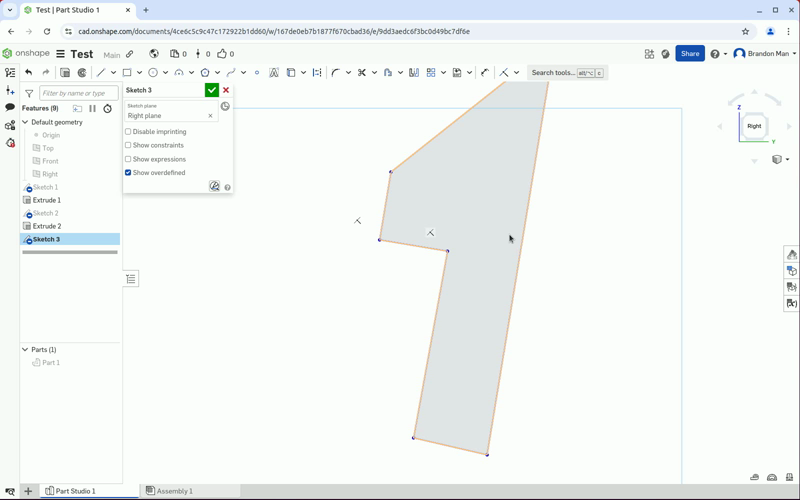
click(509, 234)
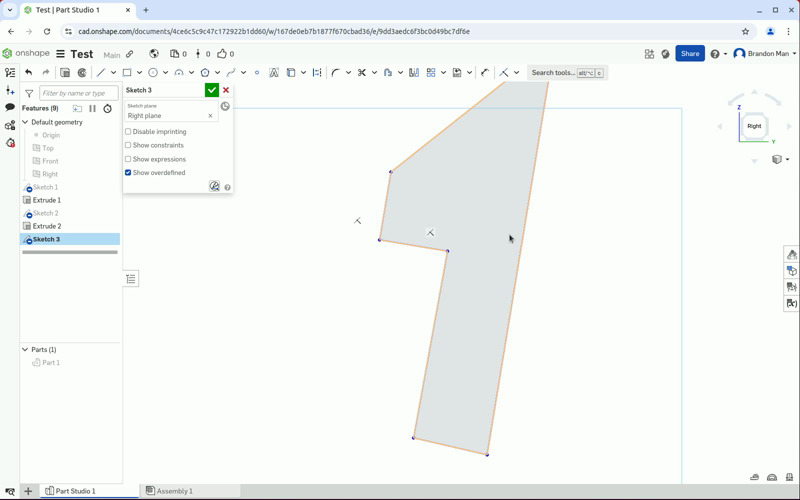
scroll(-6)
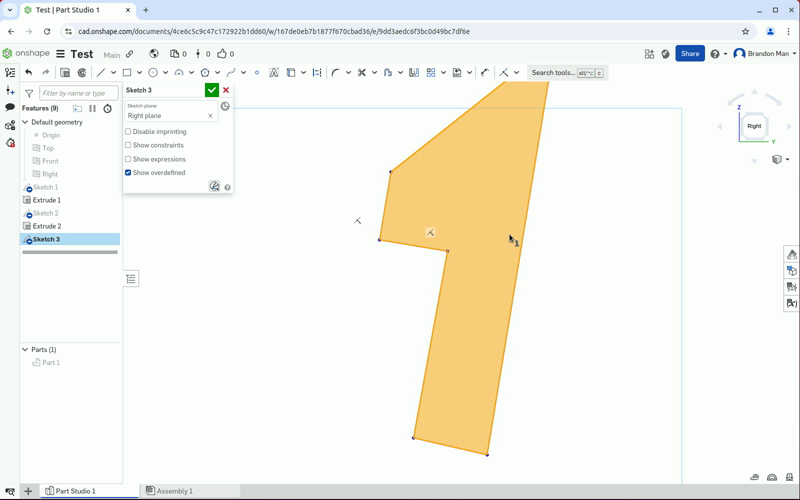
scroll(-6)
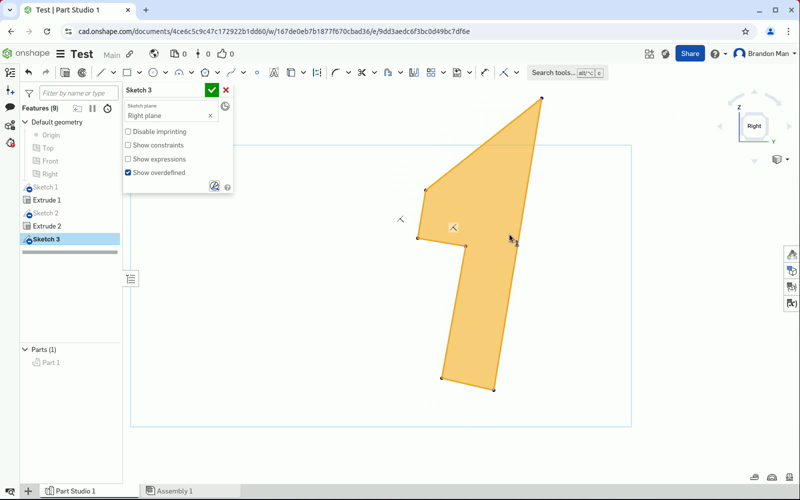
scroll(-6)
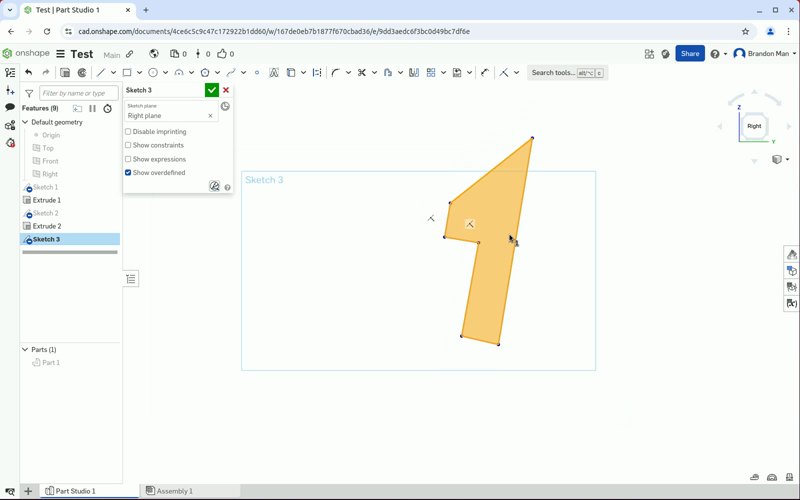
scroll(-6)
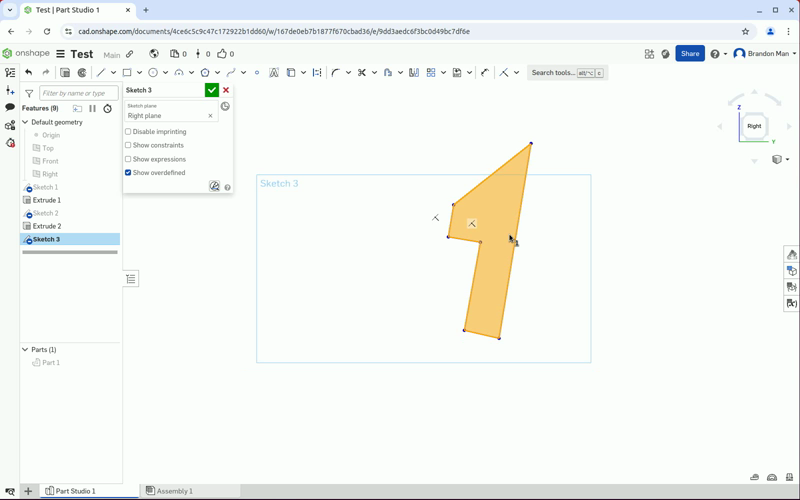
scroll(-6)
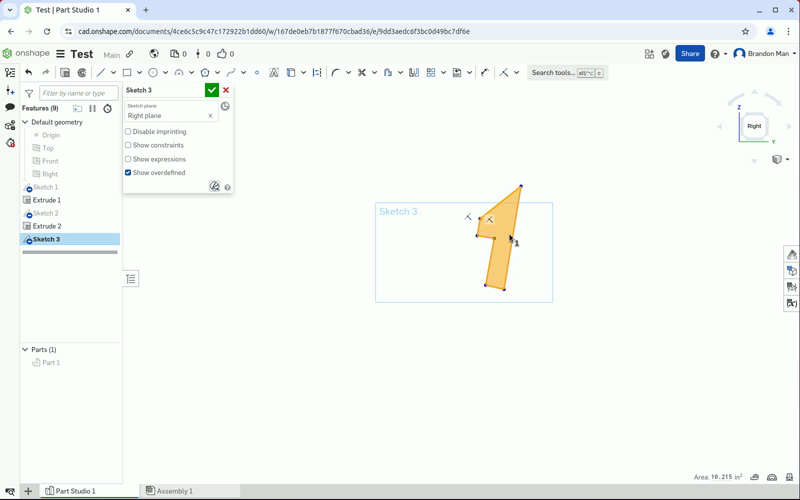
scroll(-6)
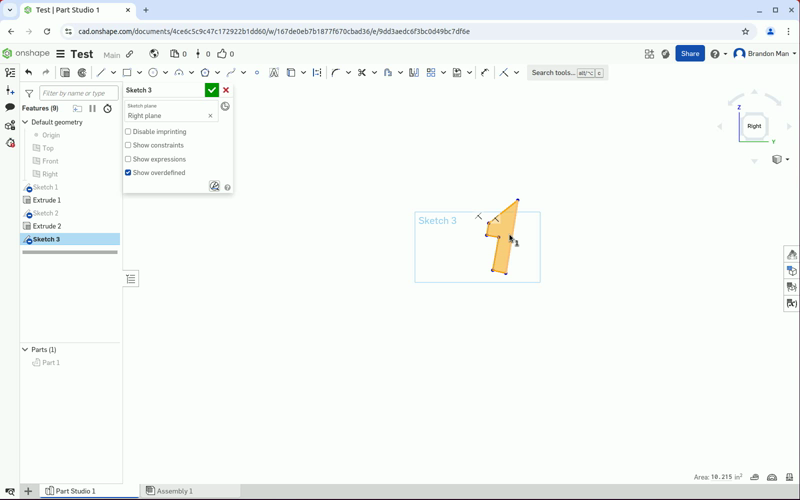
scroll(-6)
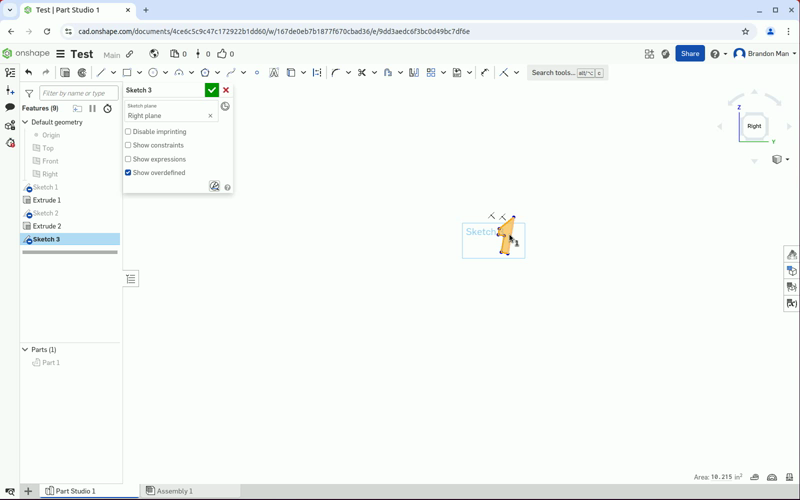
mouse_move(73, 352)
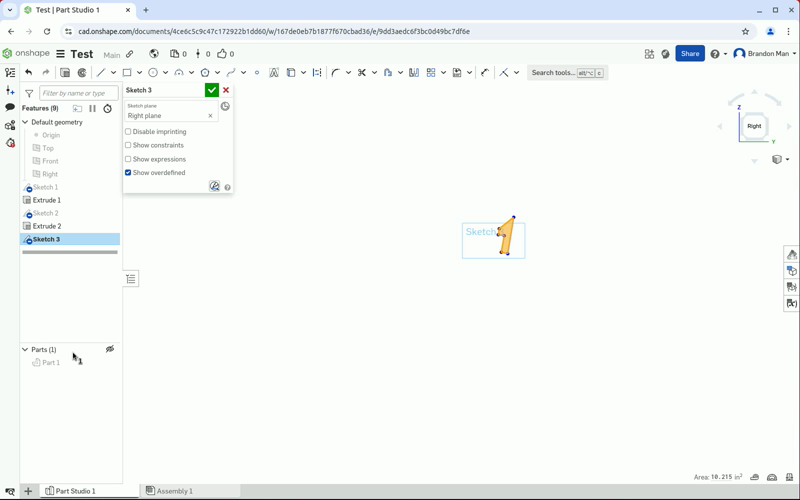
key(shift+y)
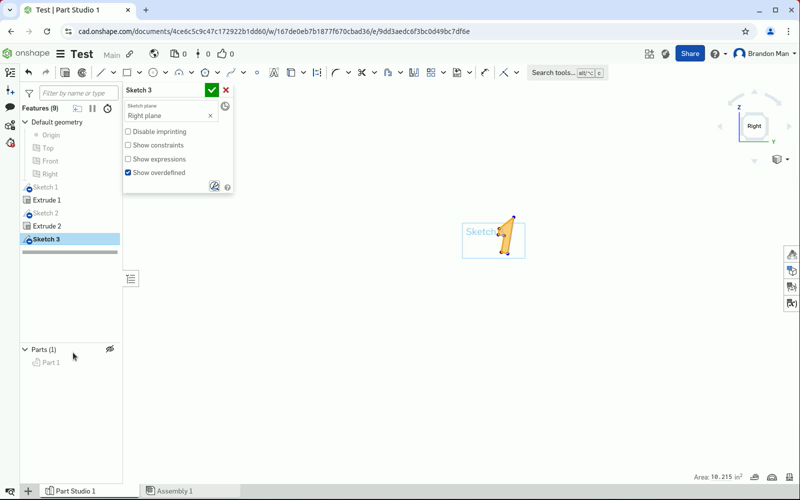
key(shift+e)
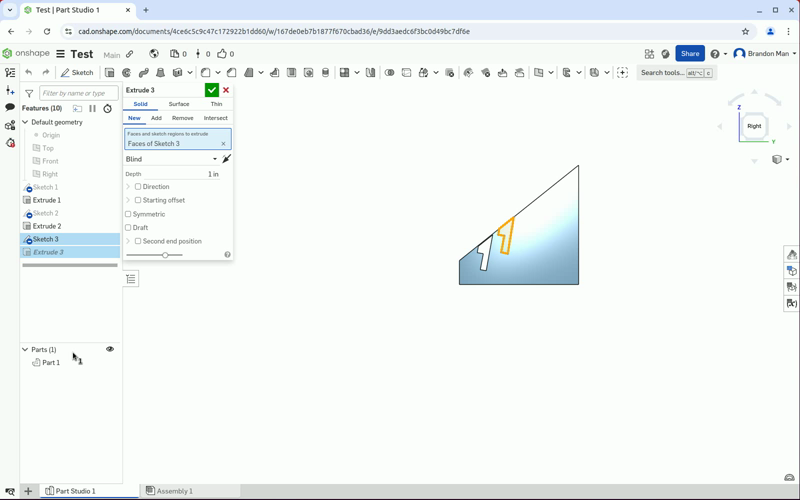
mouse_move(143, 106)
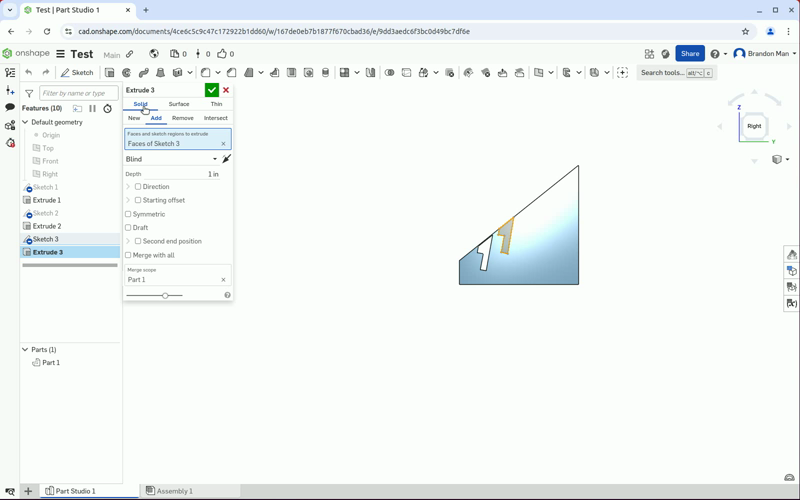
click(143, 106)
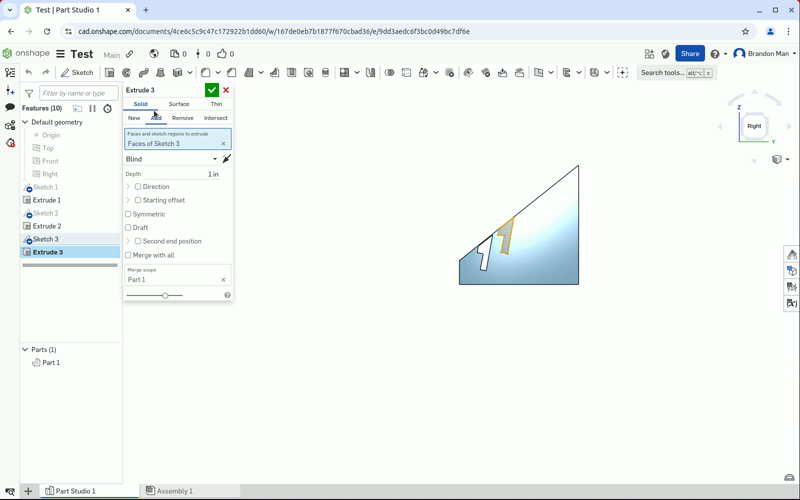
mouse_move(186, 120)
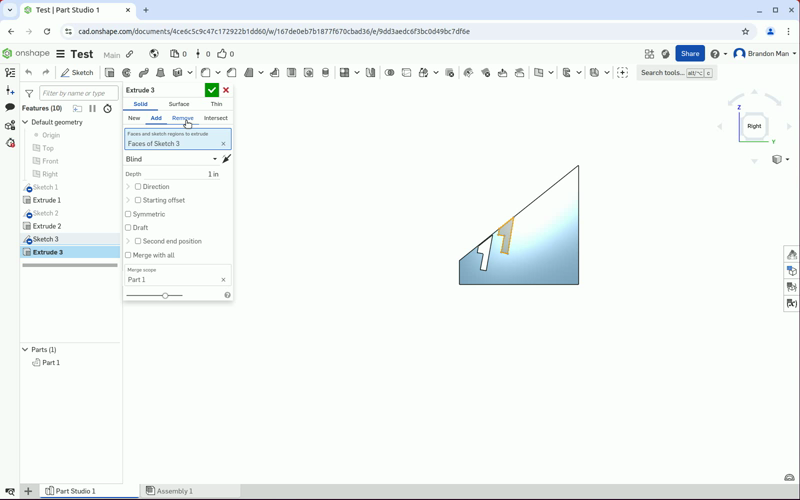
click(186, 120)
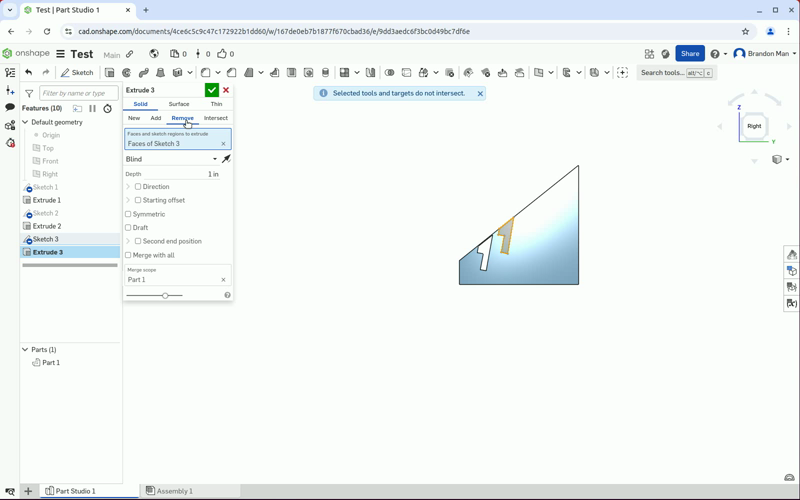
key(tab, 4)
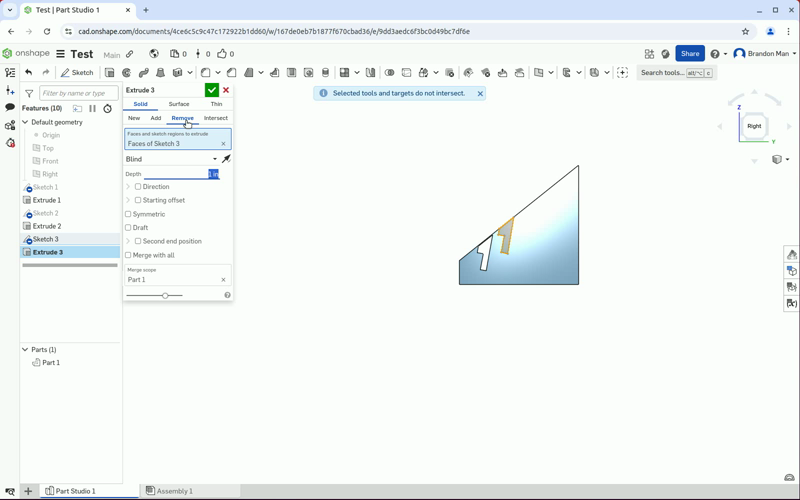
text(-9.147)
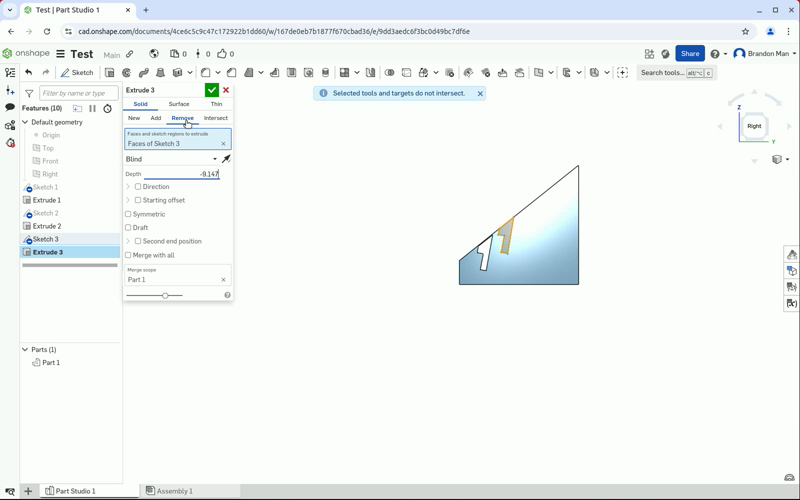
key(tab, 6)
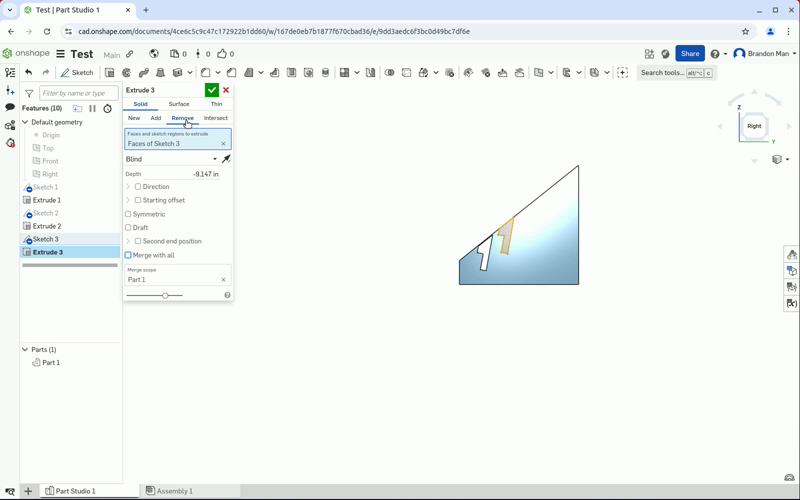
key(space)
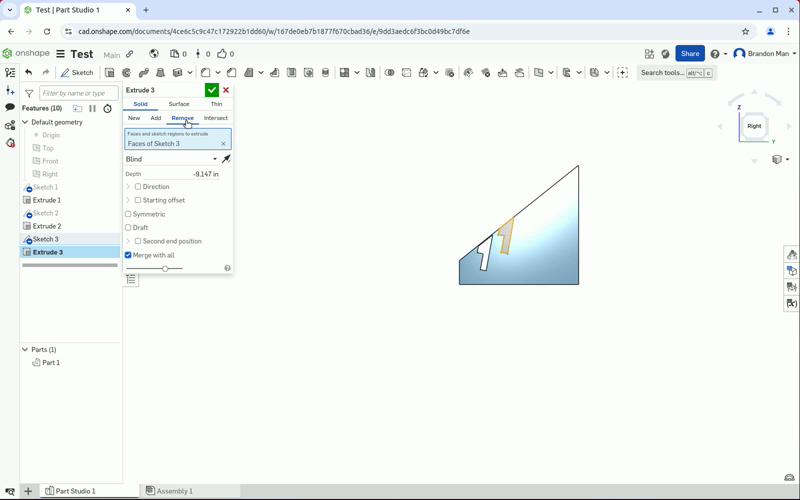
key(enter)
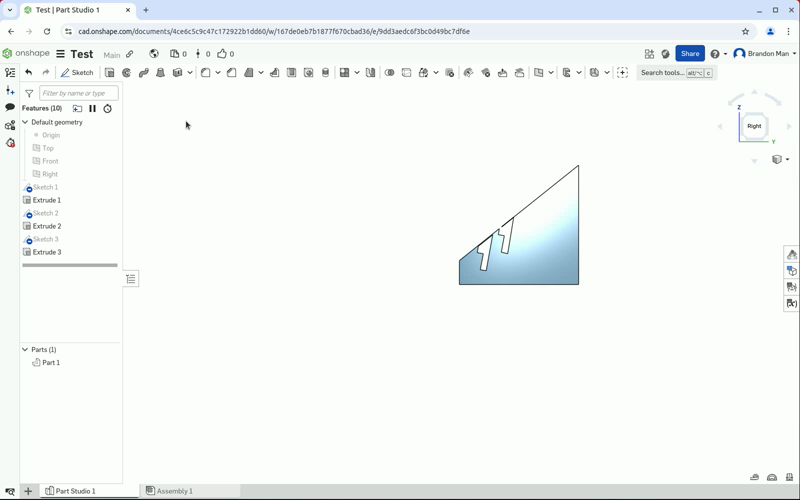
key(shift+h)
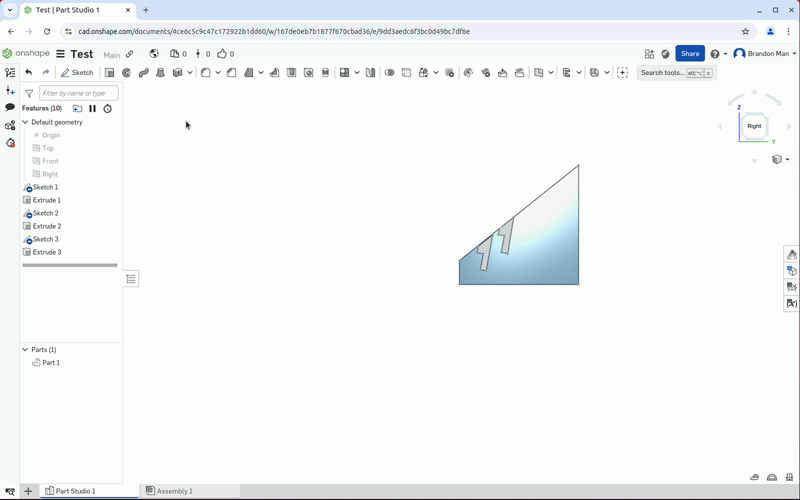
key(shift+h)
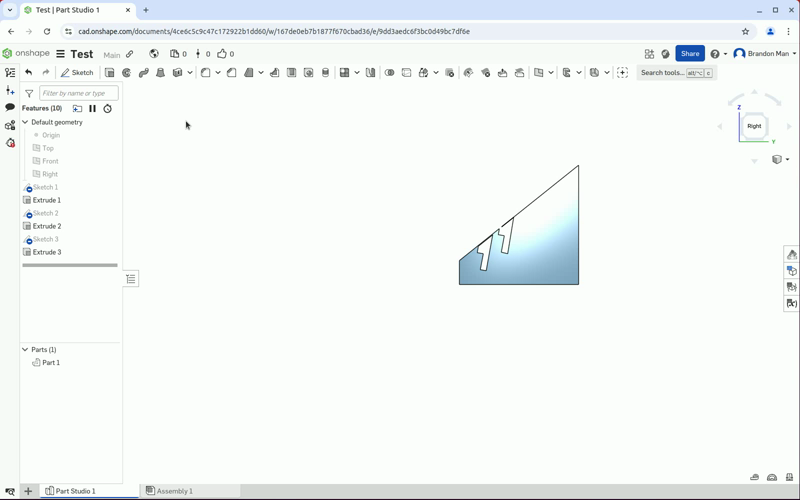
mouse_move(73, 189)
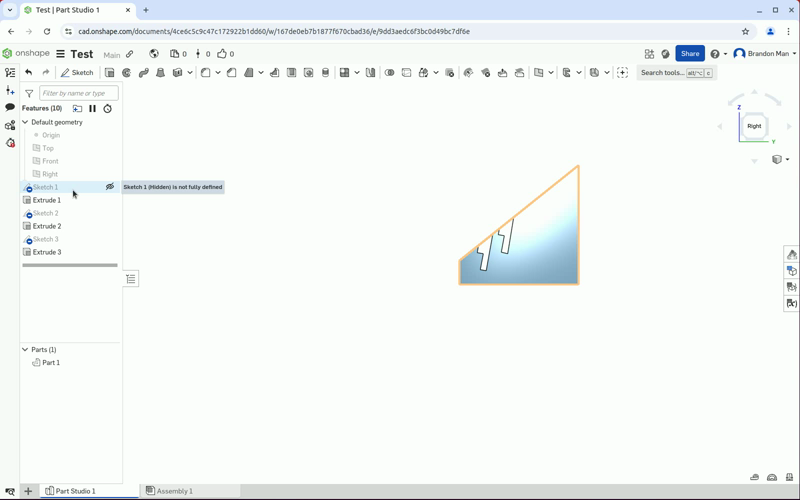
click(73, 189)
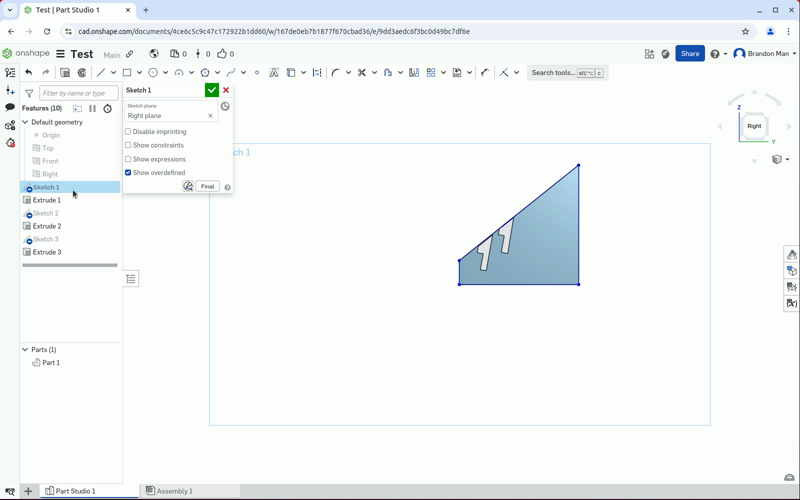
mouse_move(229, 92)
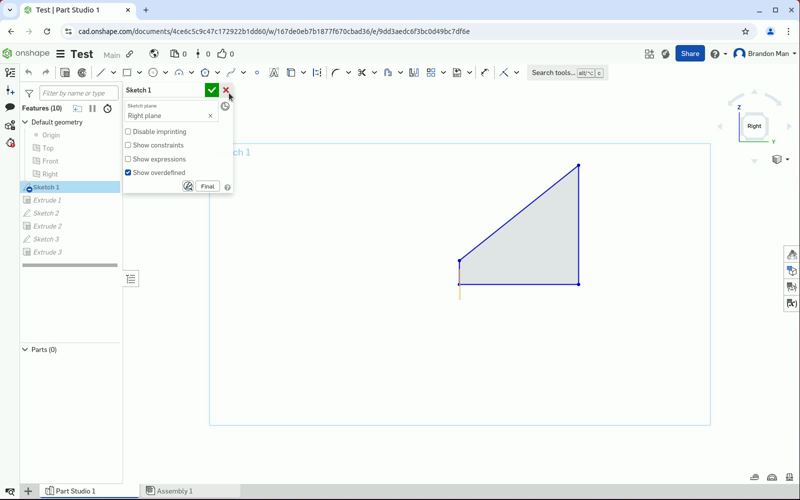
click(229, 92)
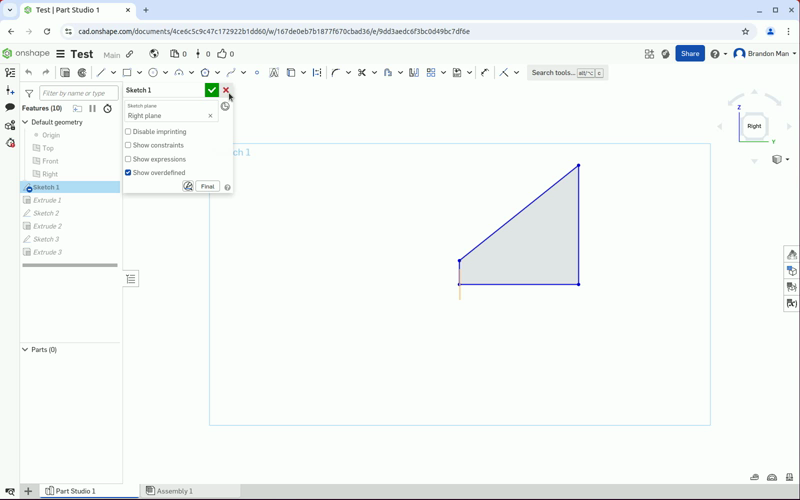
key(shift+s)
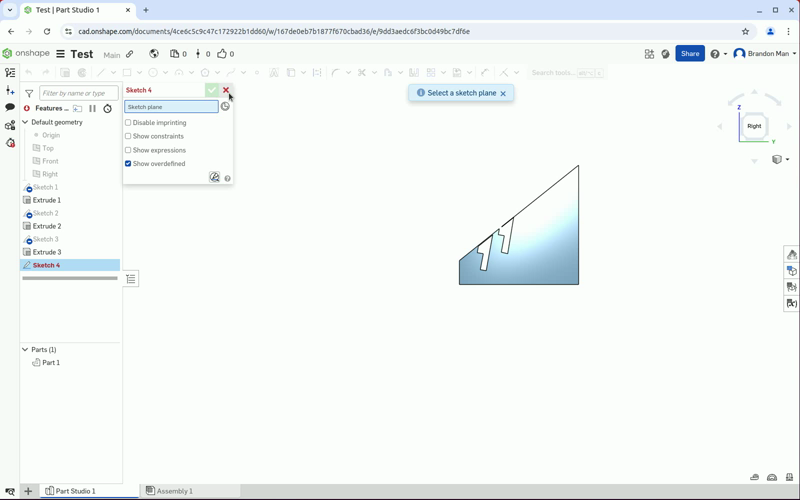
mouse_move(73, 176)
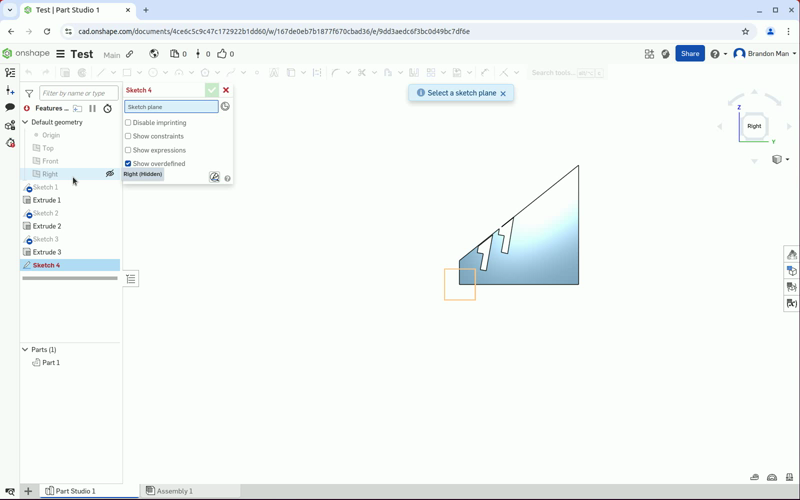
click(73, 176)
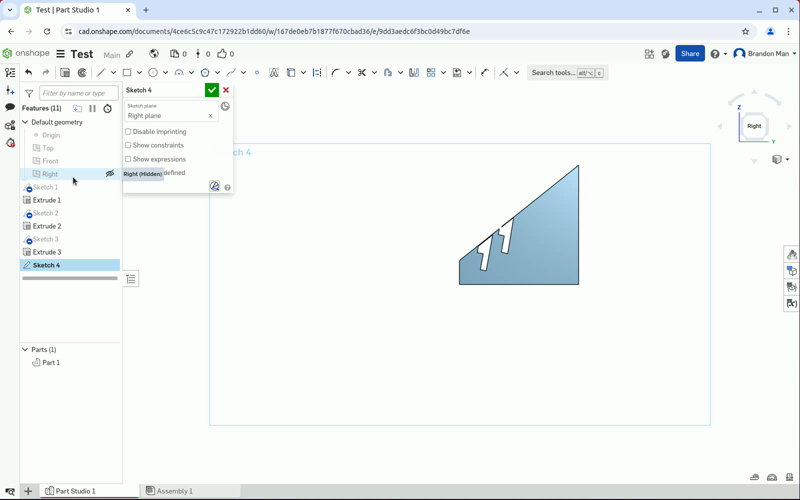
mouse_move(73, 352)
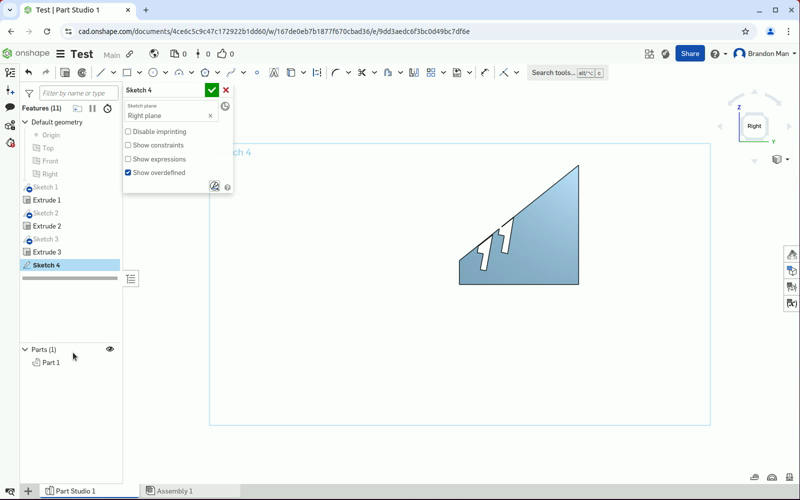
key(y)
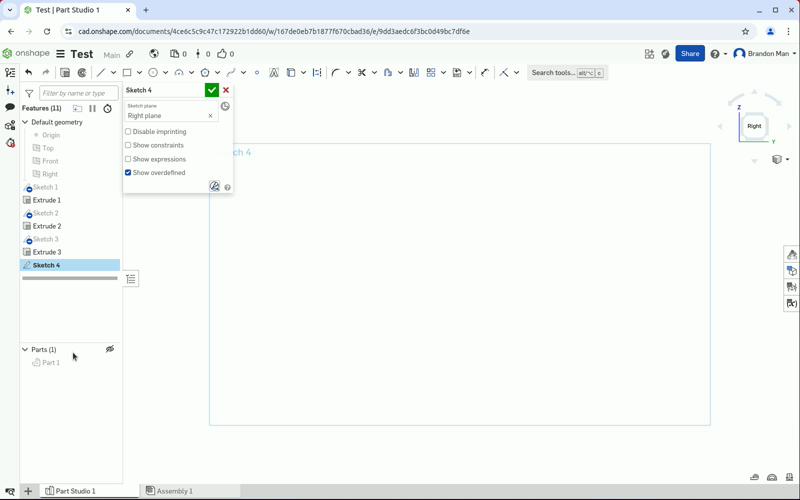
key(l)
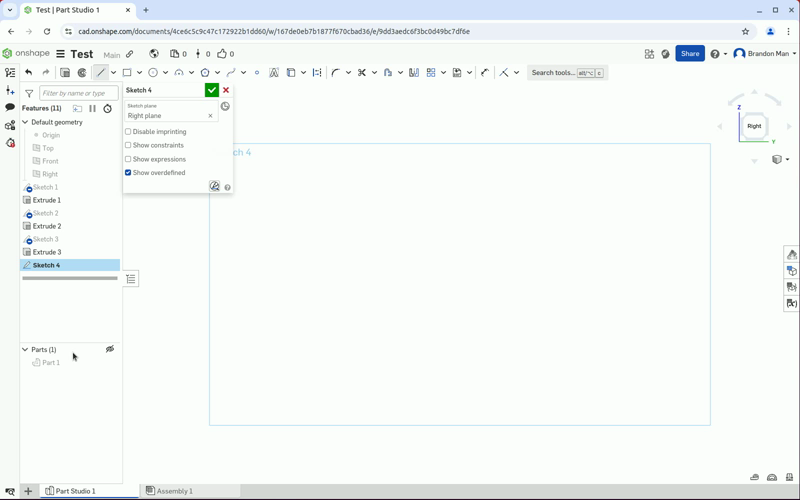
key_down(shift)
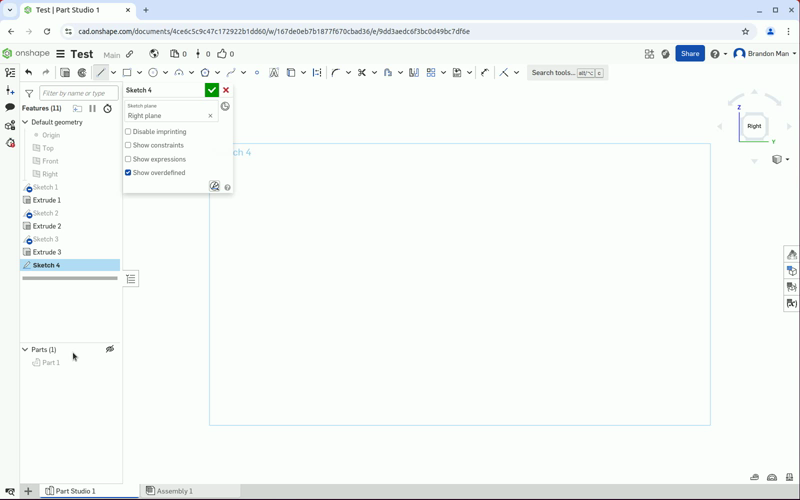
mouse_move(520, 217)
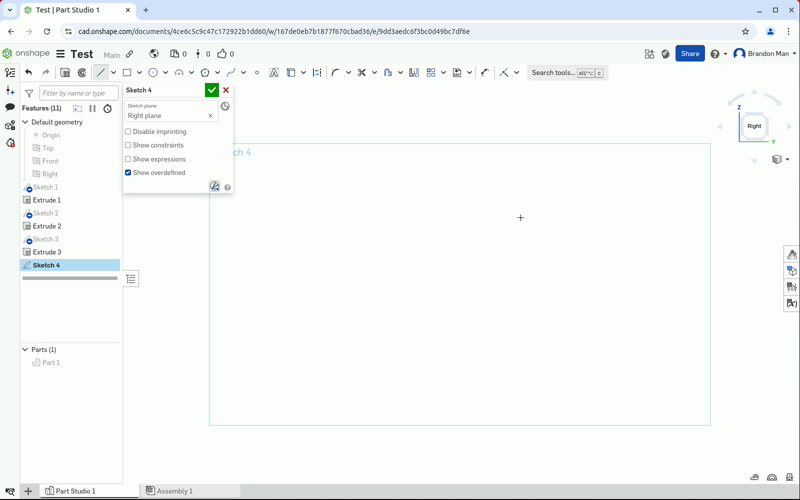
click(520, 217)
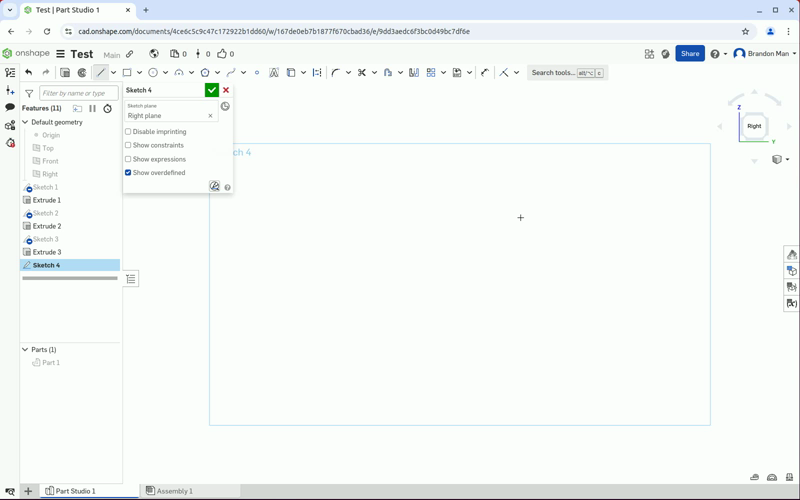
key_up(shift)
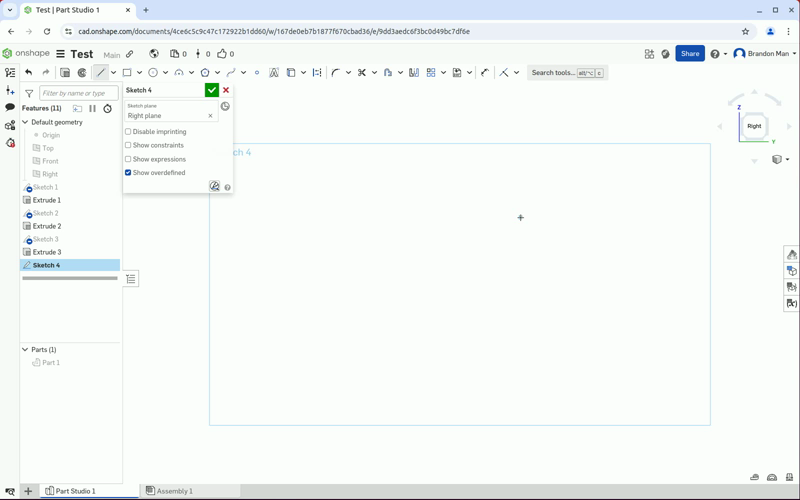
key_down(shift)
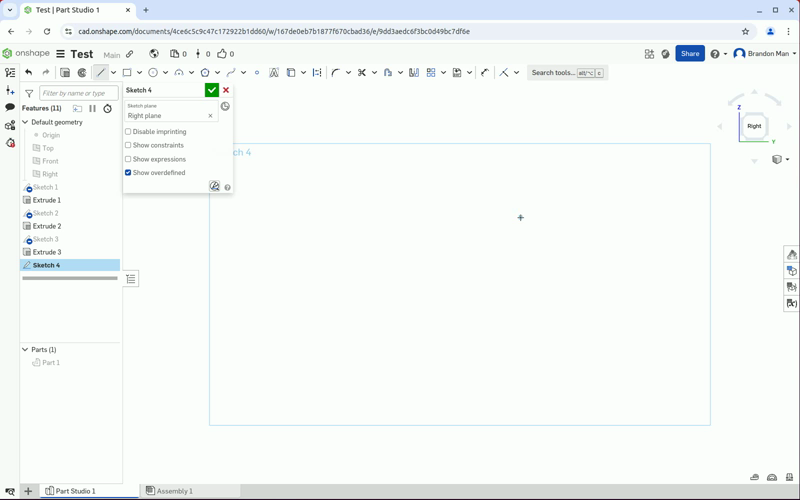
mouse_move(550, 217)
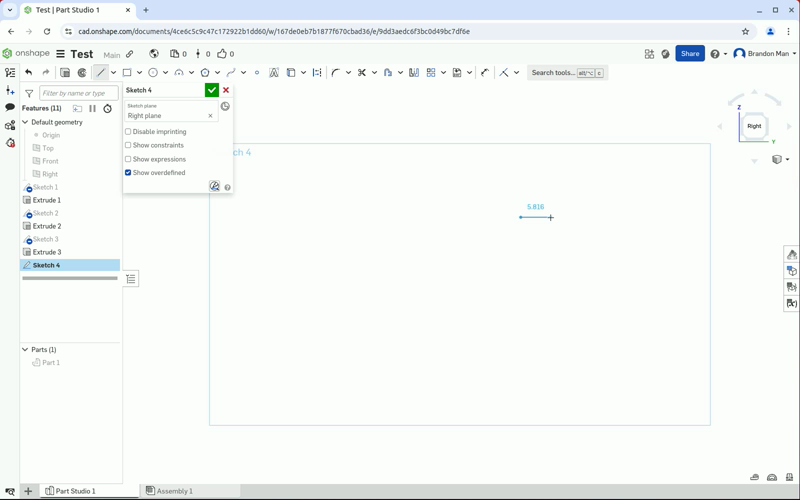
mouse_move(526, 218)
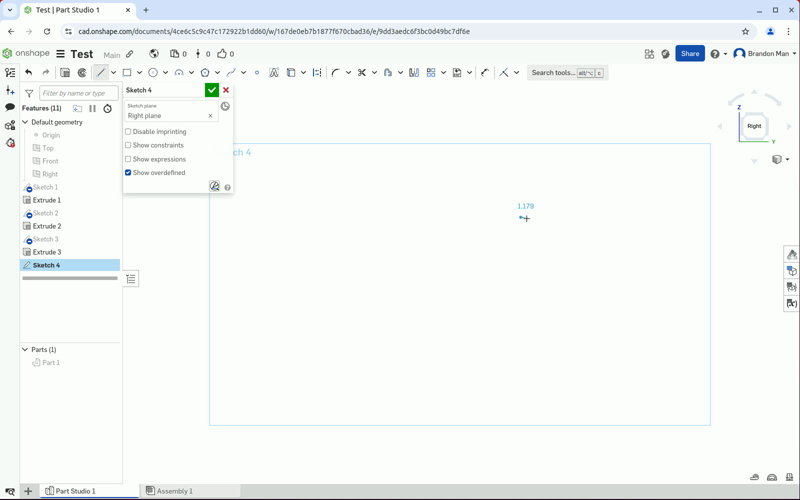
scroll(6)
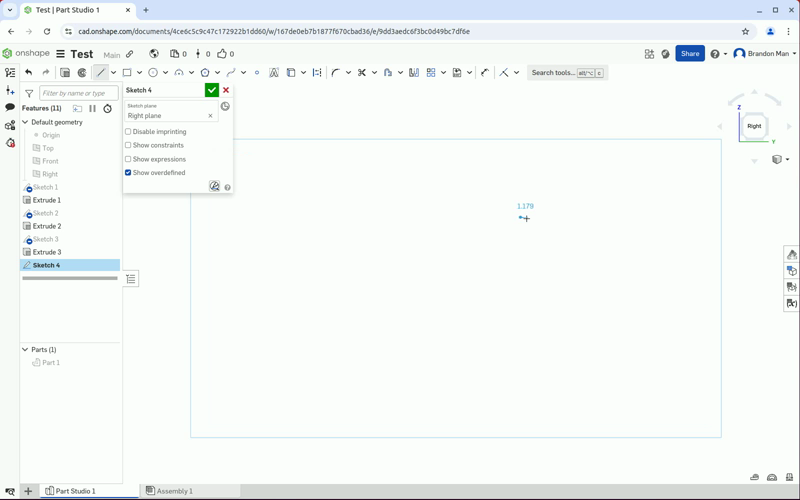
scroll(6)
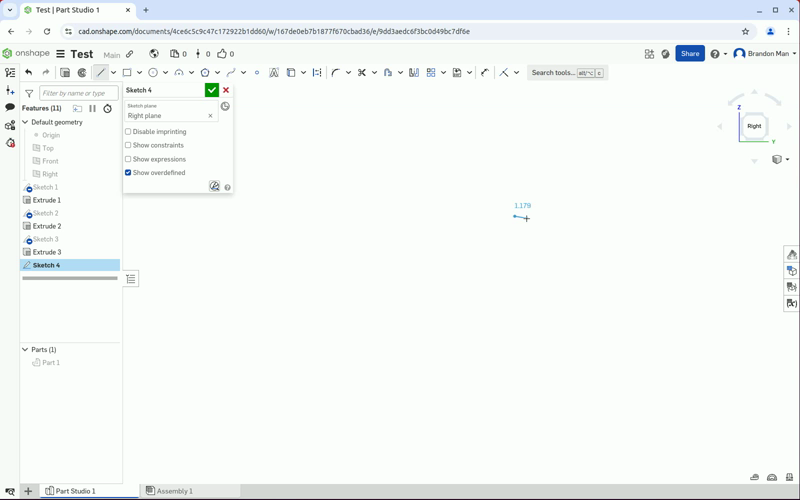
scroll(6)
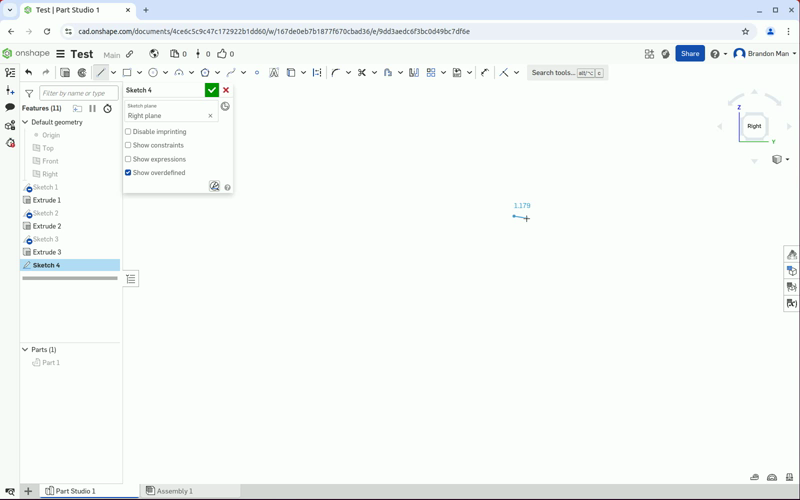
scroll(6)
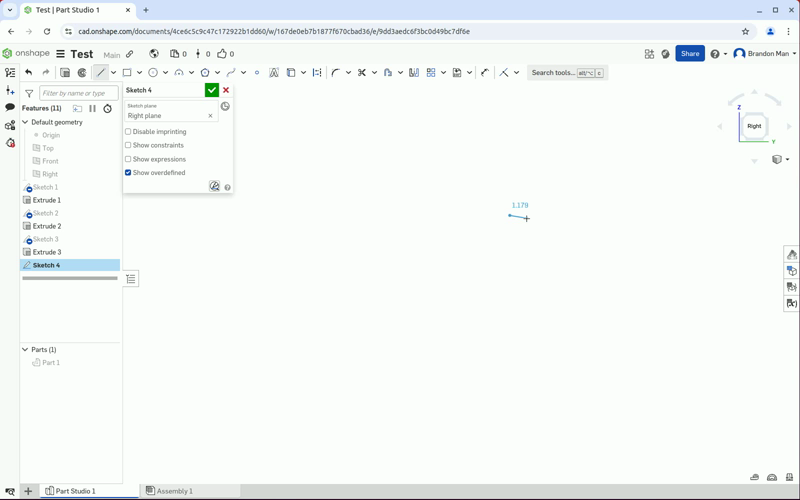
scroll(6)
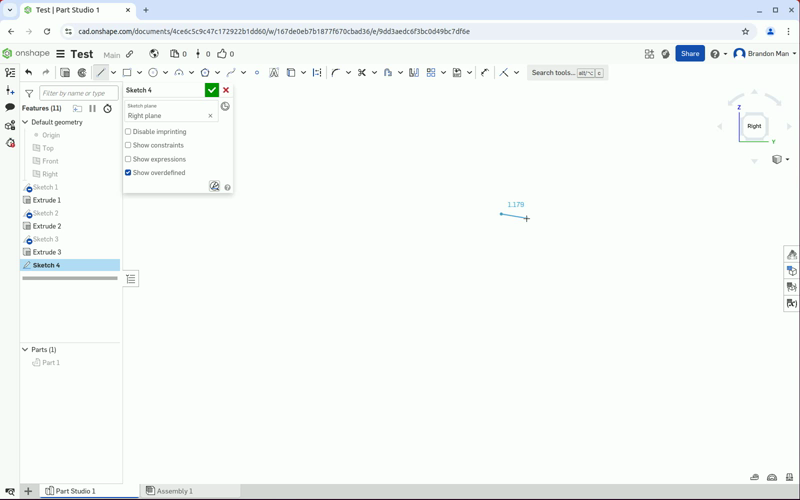
scroll(6)
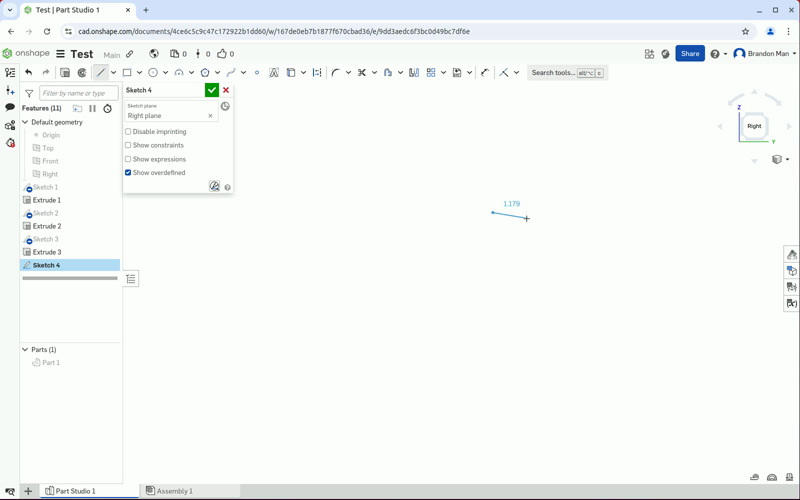
scroll(6)
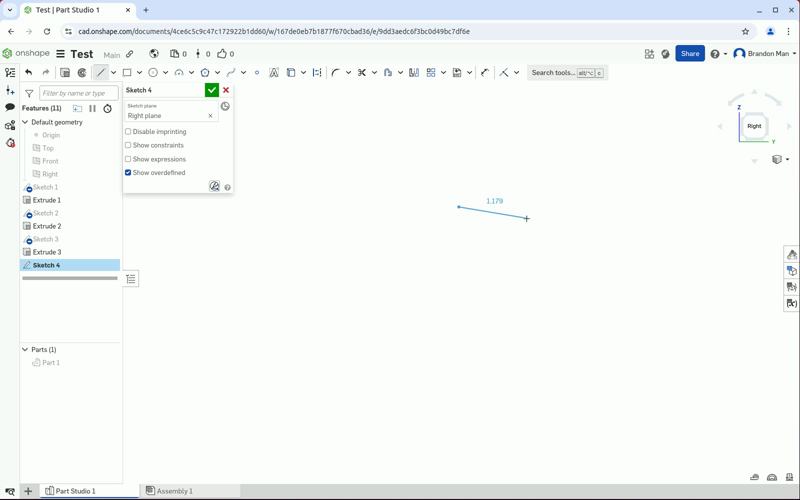
click(526, 218)
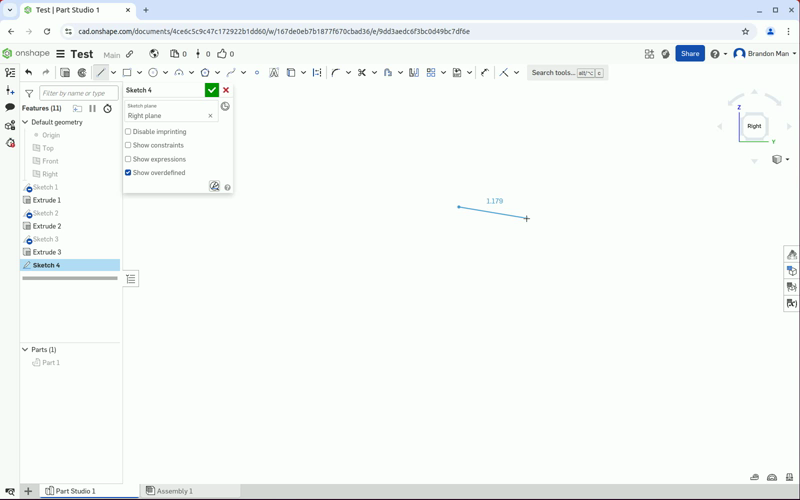
scroll(-6)
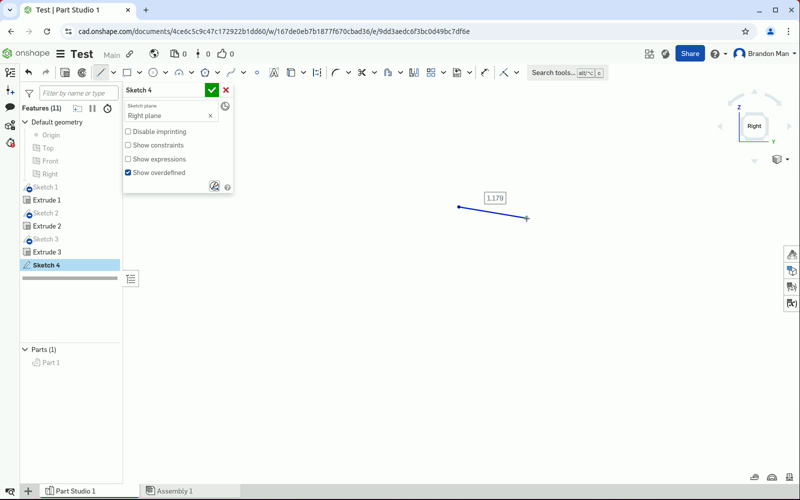
scroll(-6)
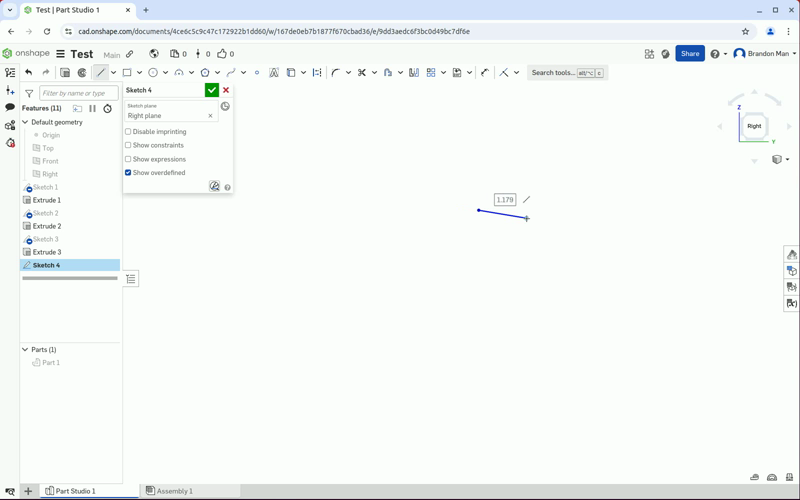
scroll(-6)
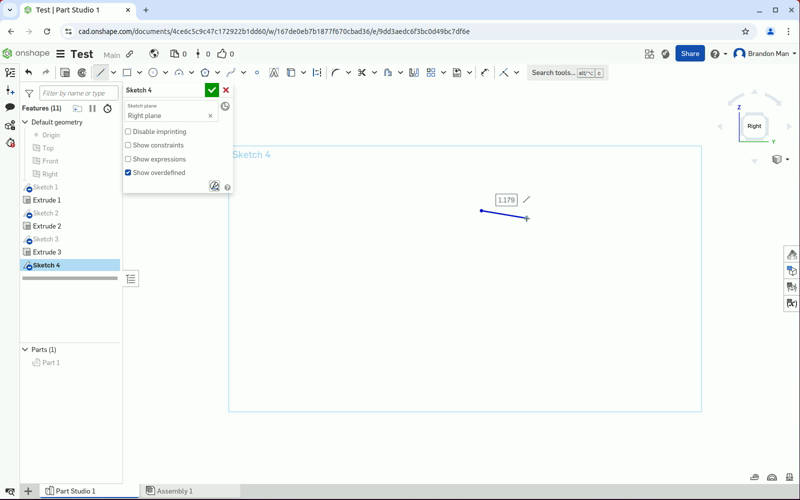
scroll(-6)
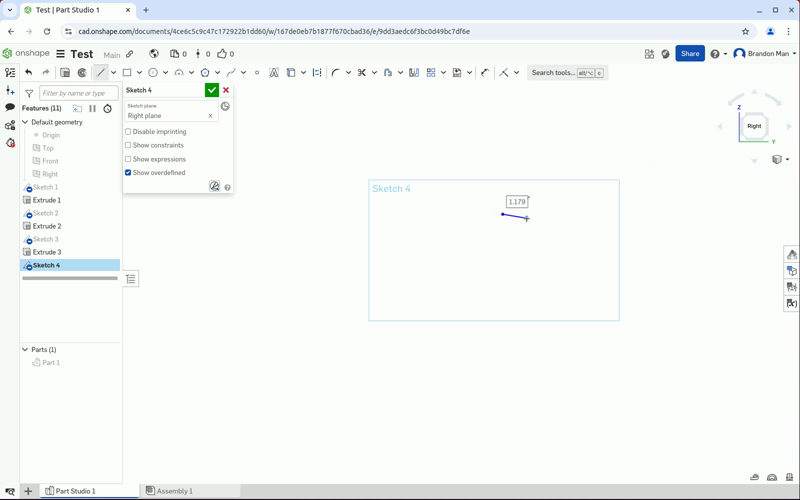
scroll(-6)
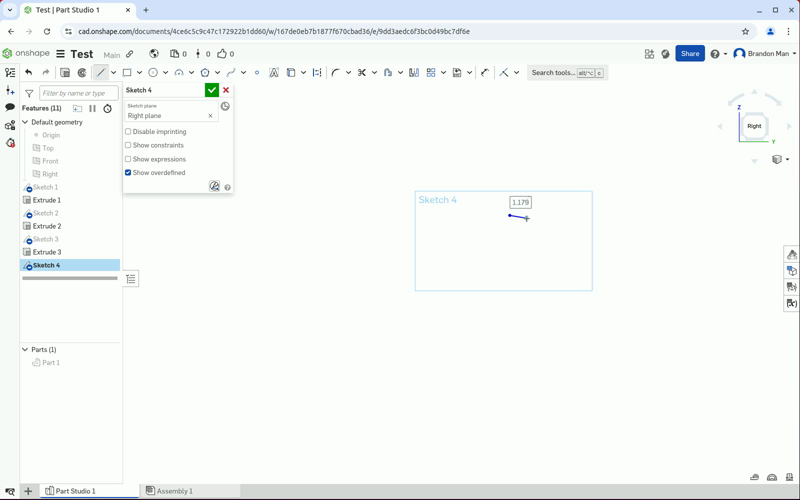
scroll(-6)
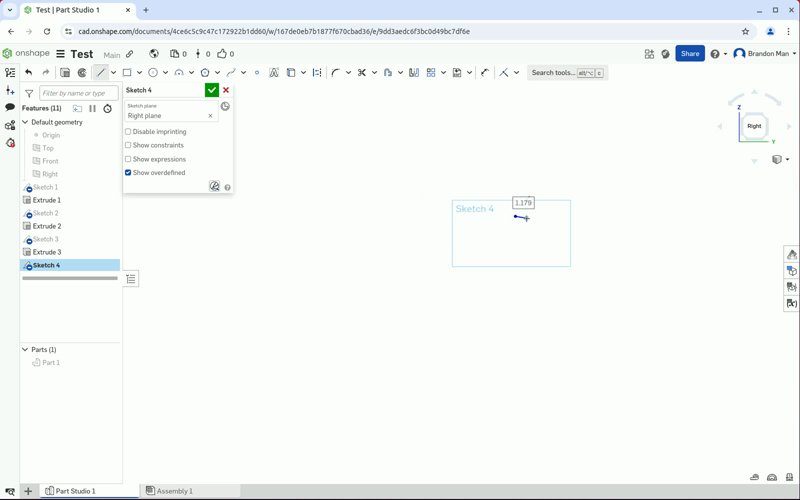
scroll(-6)
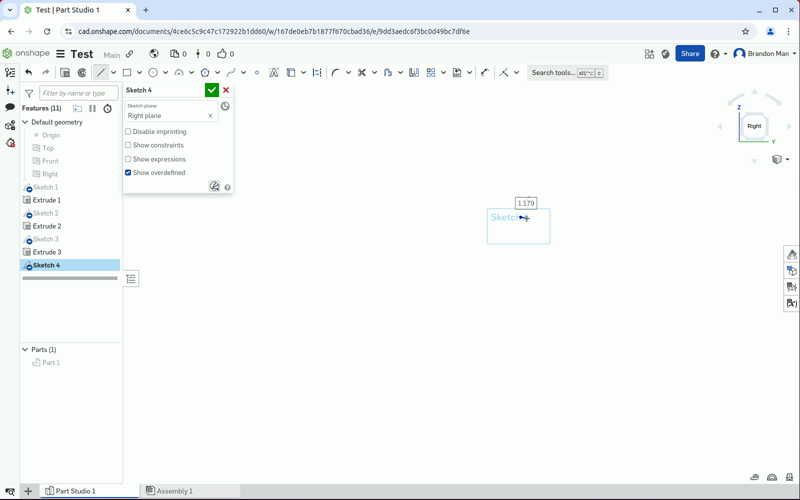
key_up(shift)
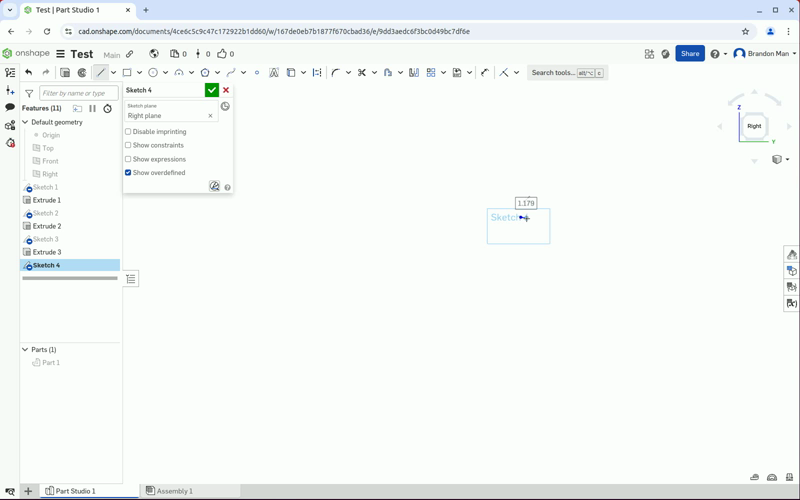
key_down(shift)
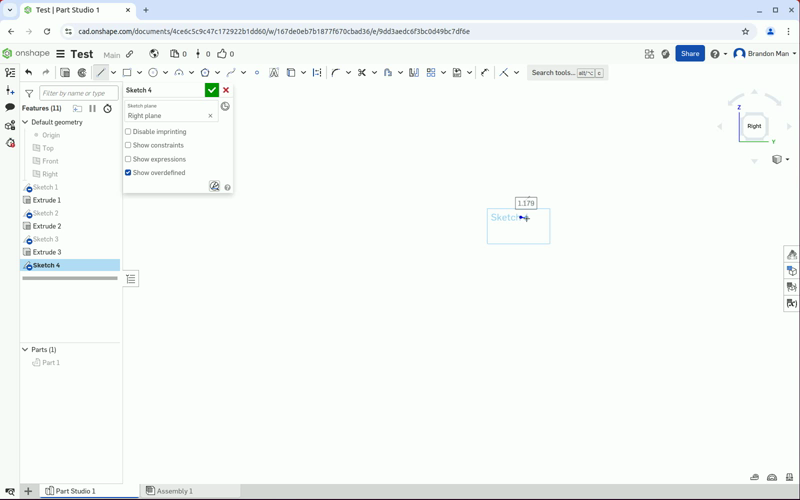
mouse_move(556, 218)
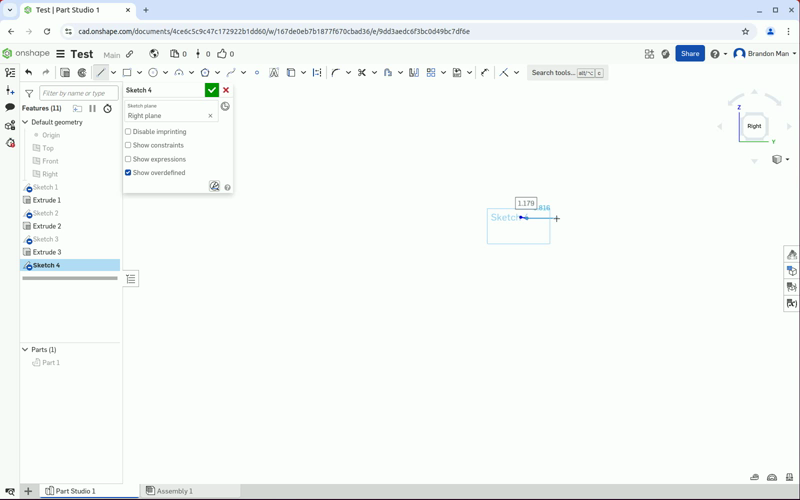
mouse_move(523, 234)
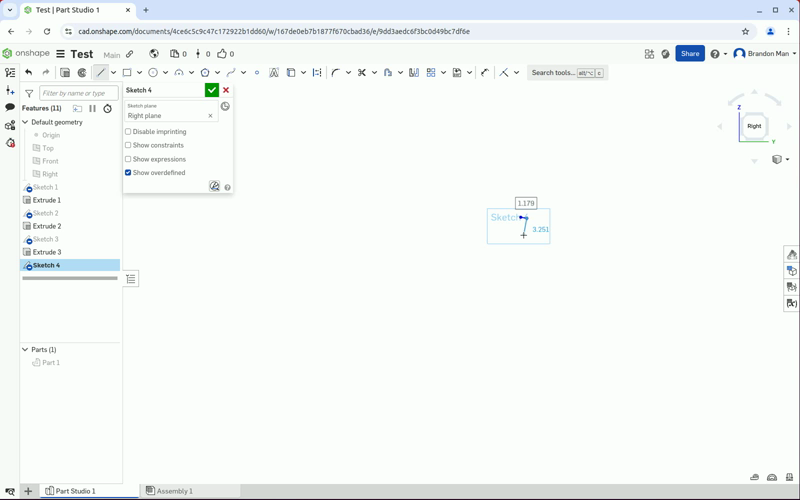
click(523, 234)
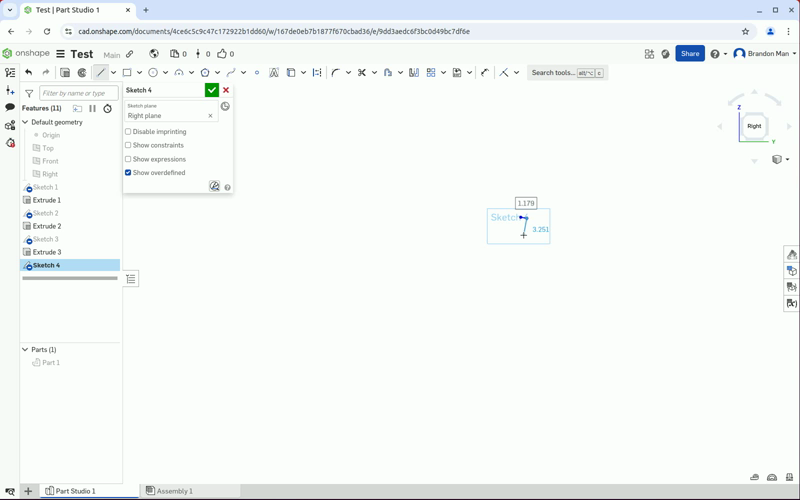
key_up(shift)
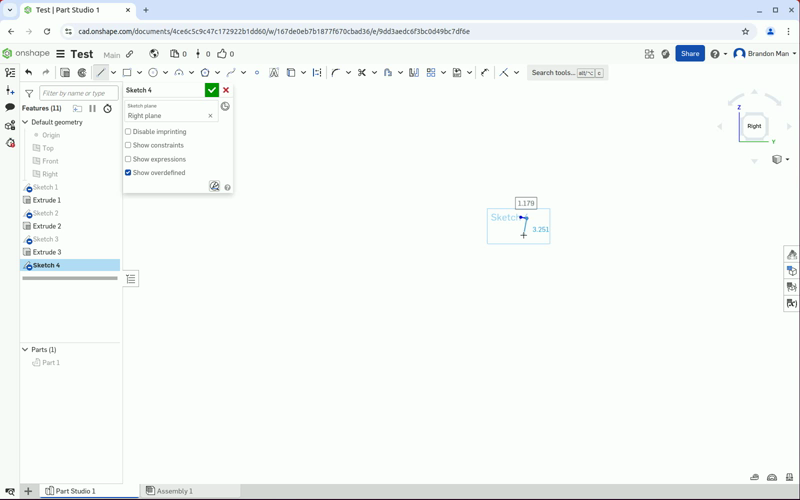
key_down(shift)
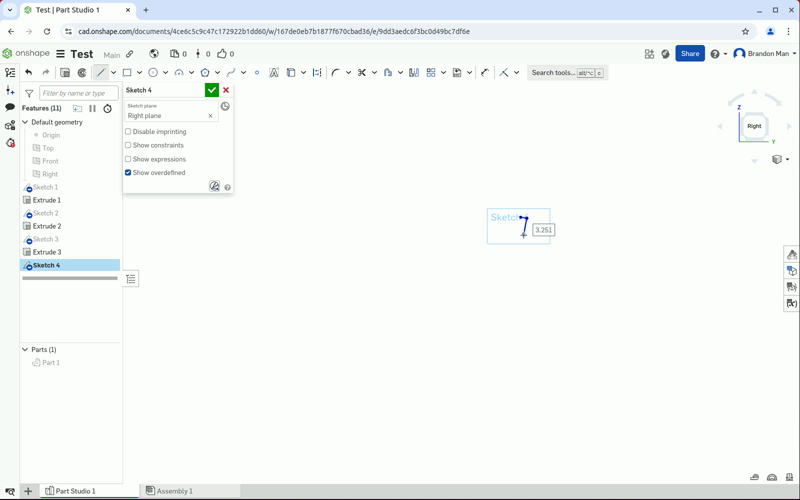
mouse_move(553, 234)
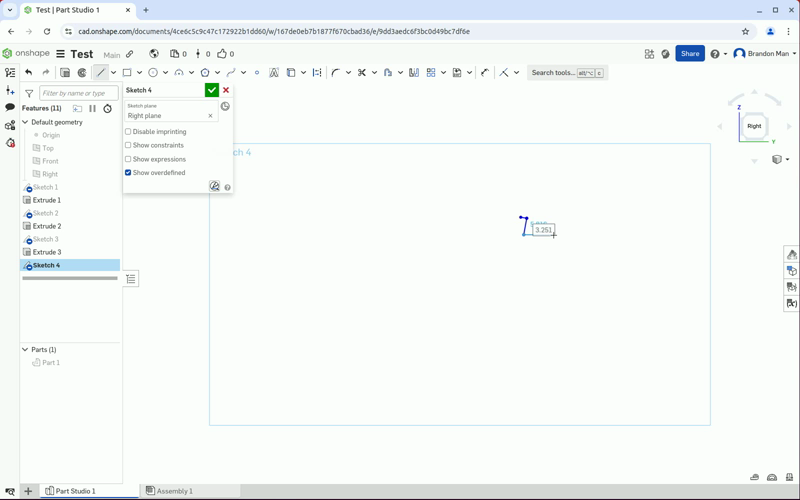
mouse_move(529, 235)
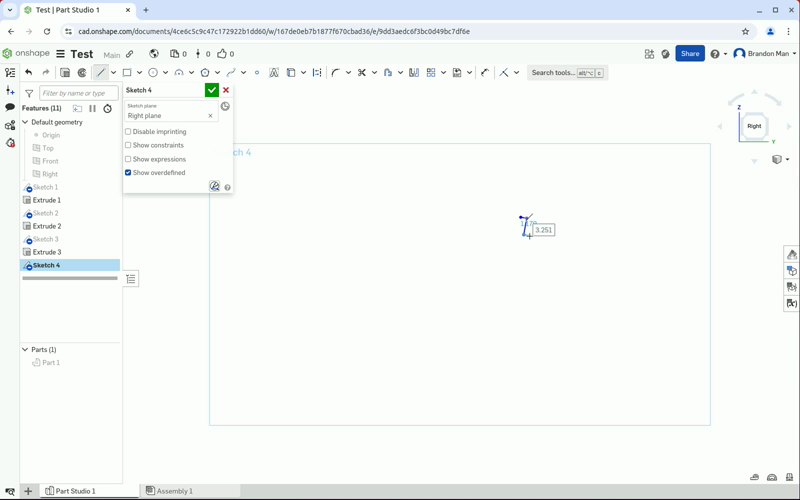
scroll(6)
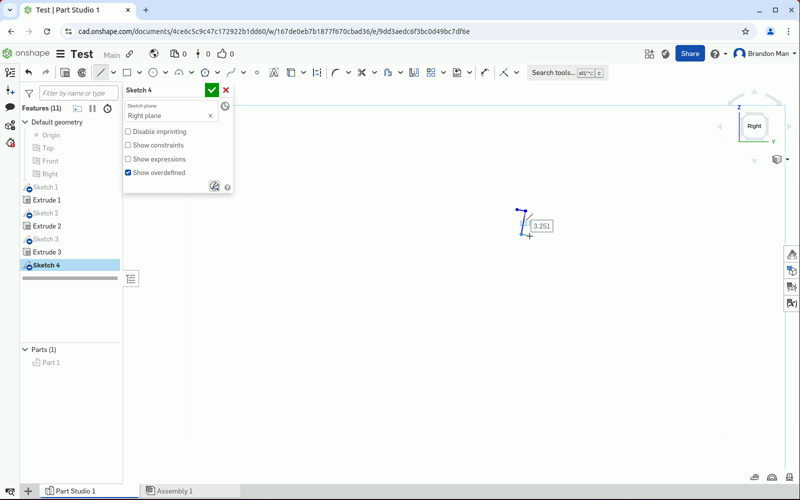
scroll(6)
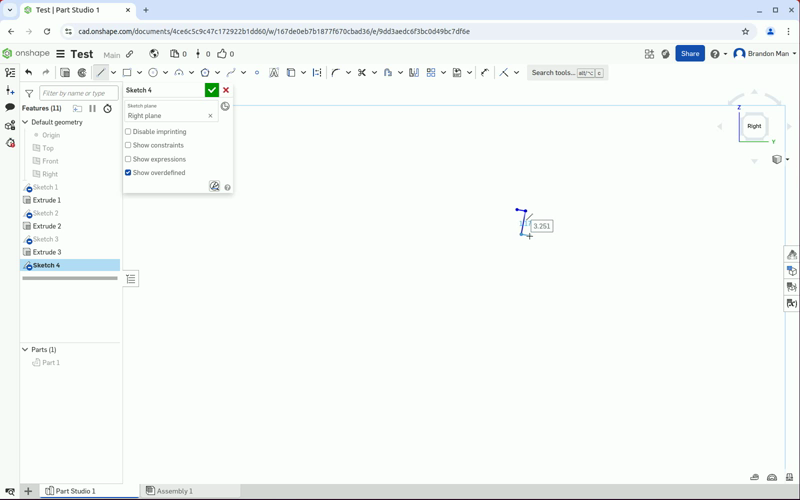
scroll(6)
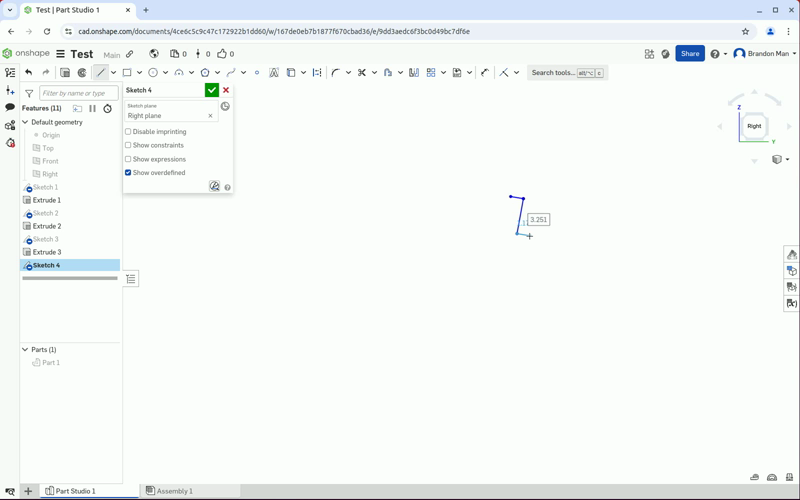
scroll(6)
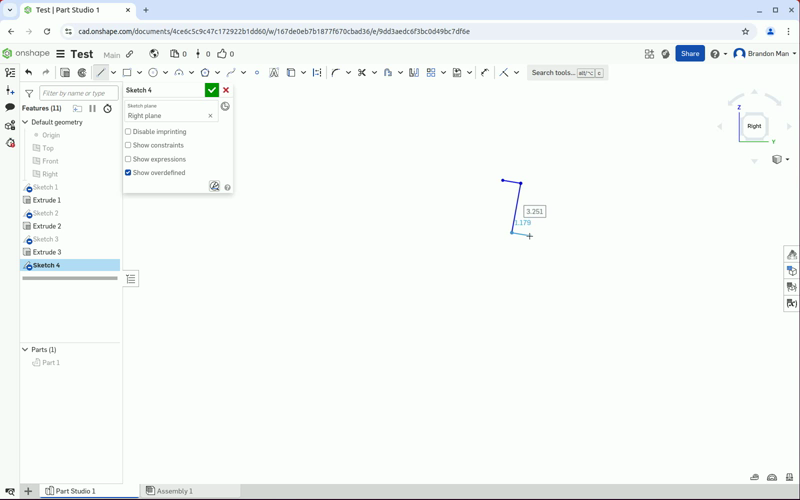
scroll(6)
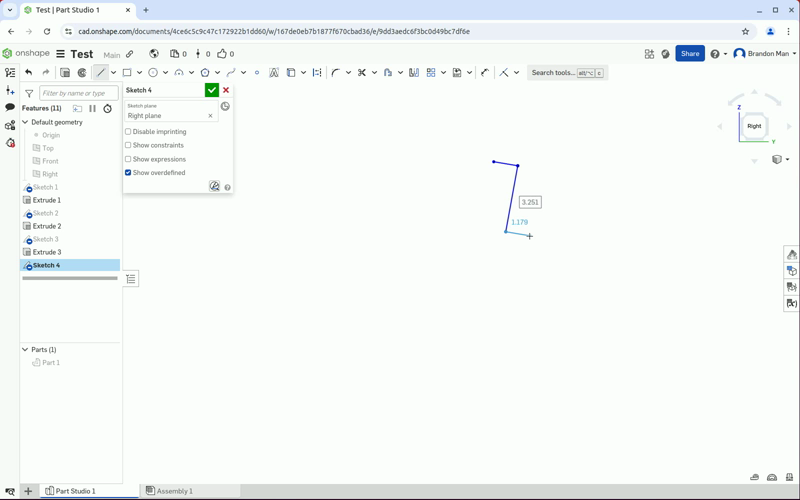
scroll(6)
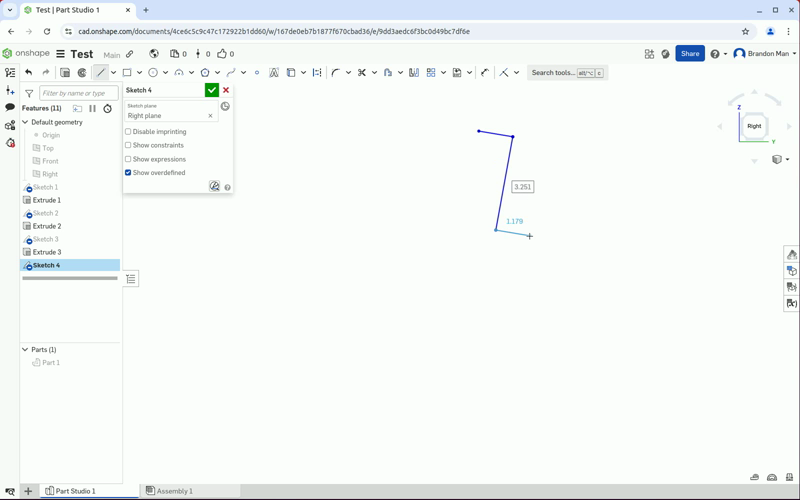
scroll(6)
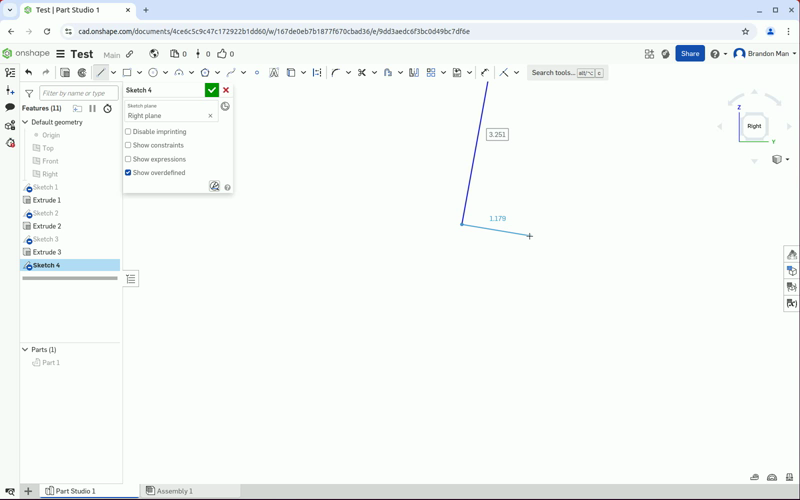
click(529, 235)
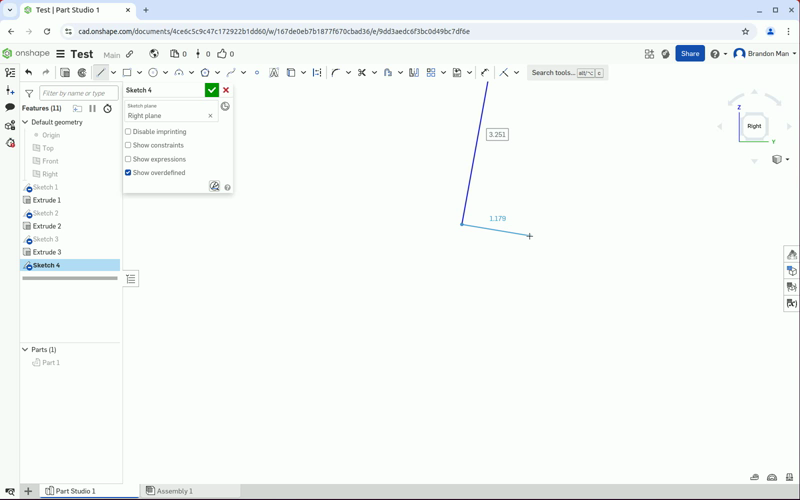
scroll(-6)
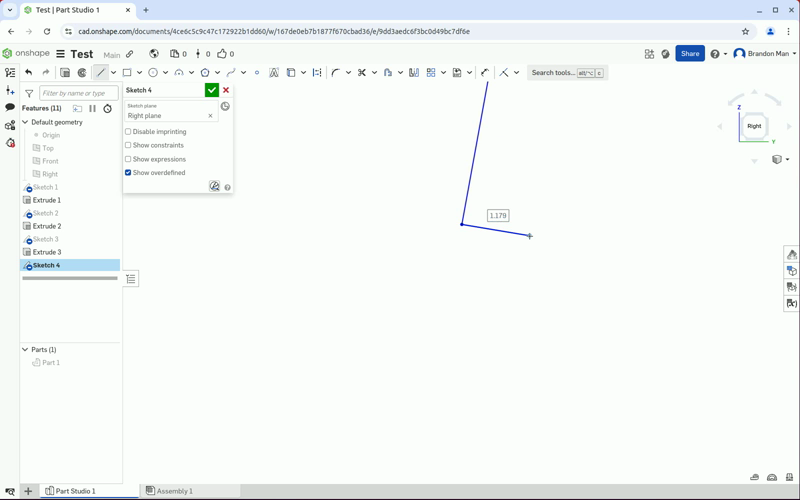
scroll(-6)
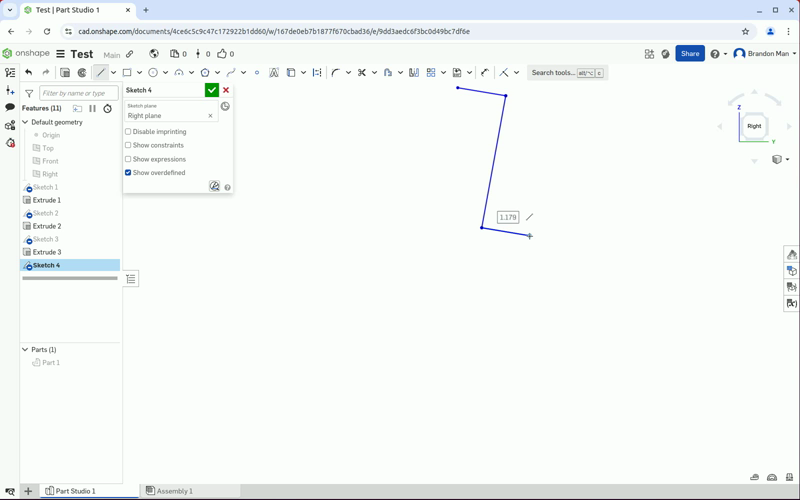
scroll(-6)
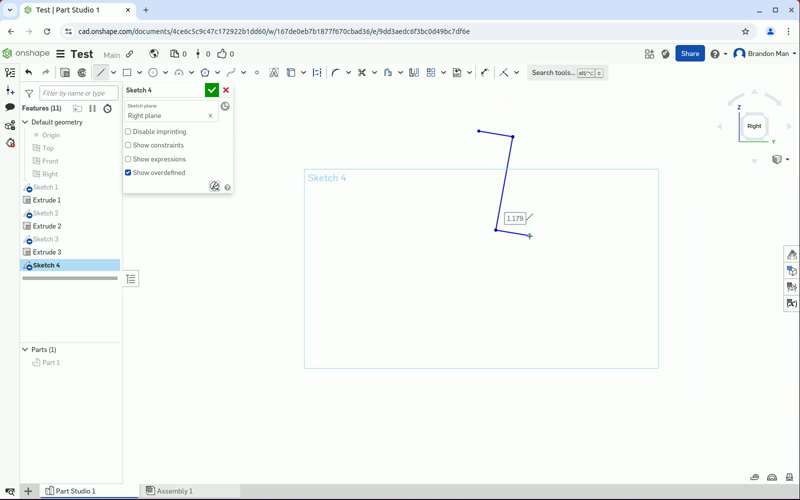
scroll(-6)
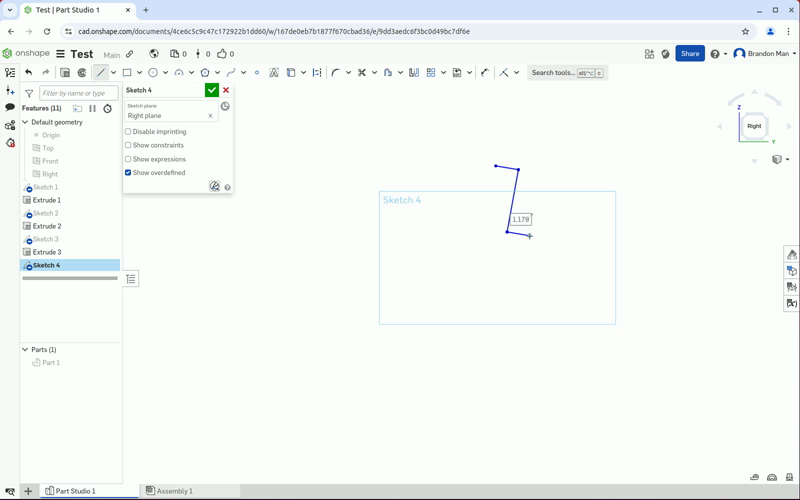
scroll(-6)
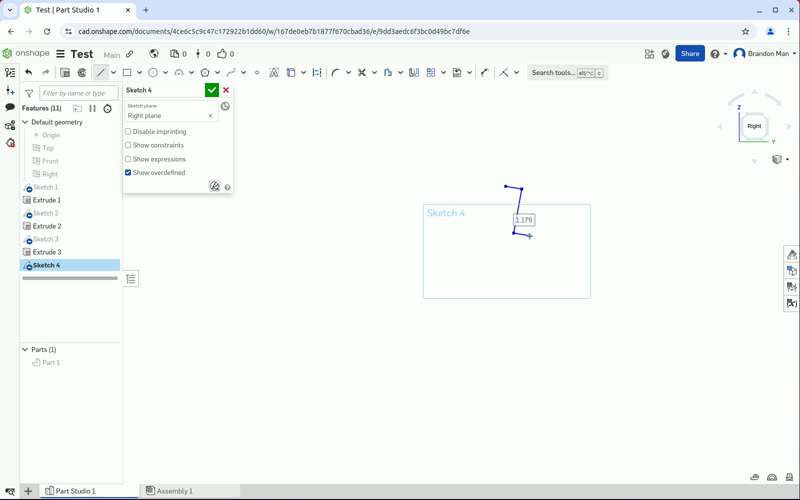
scroll(-6)
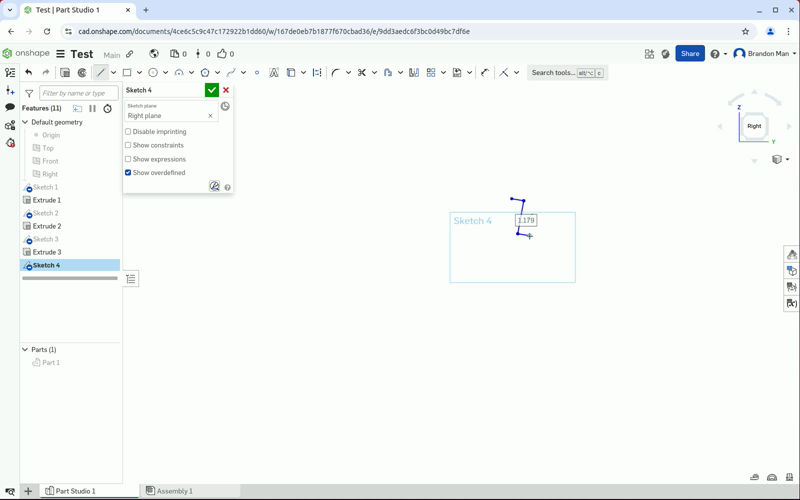
scroll(-6)
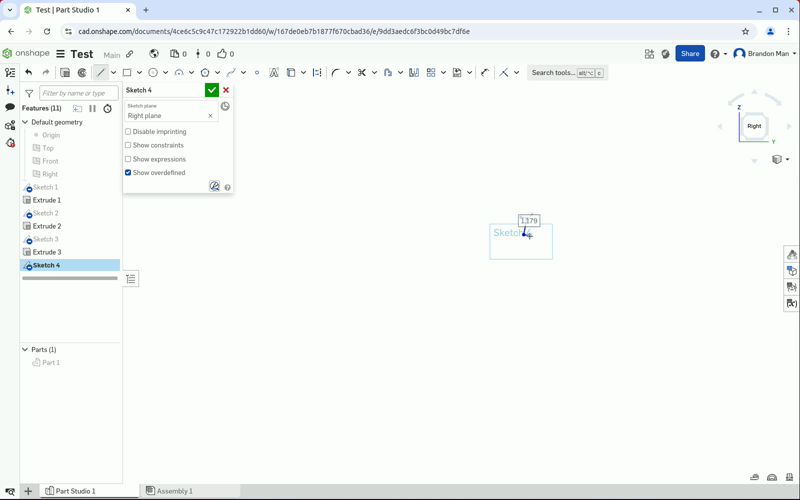
key_up(shift)
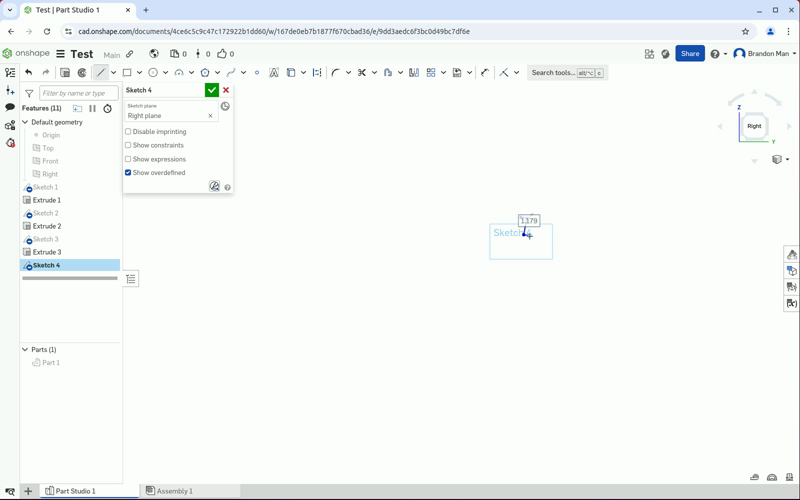
key_down(shift)
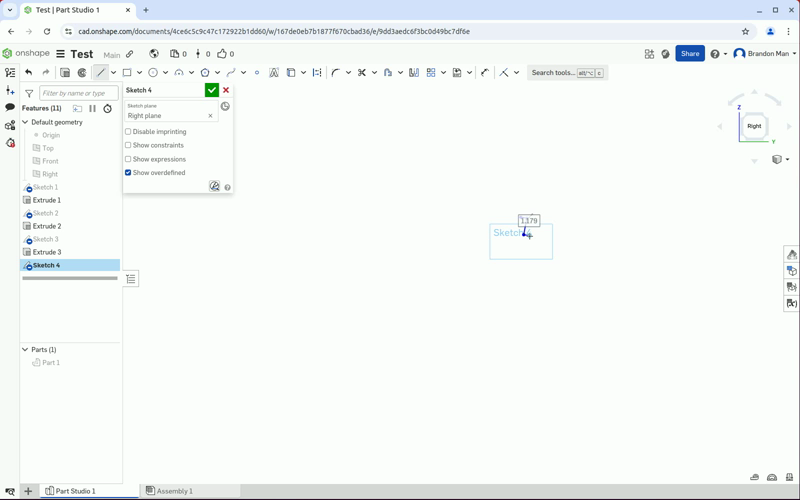
mouse_move(559, 235)
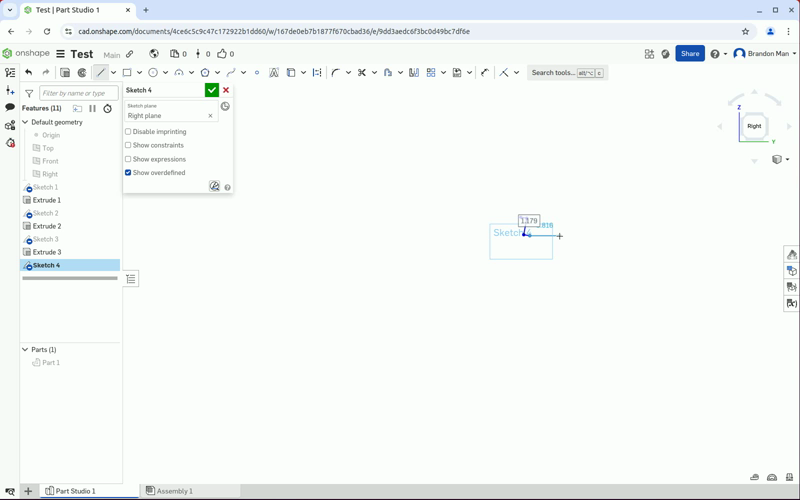
mouse_move(536, 199)
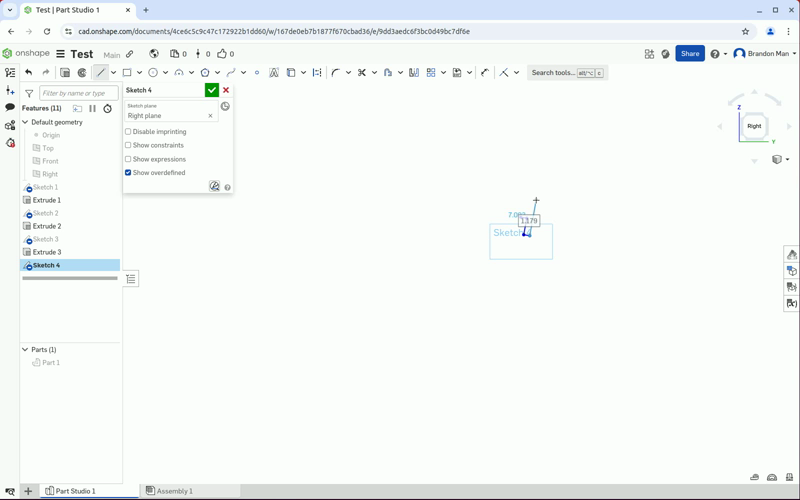
click(536, 199)
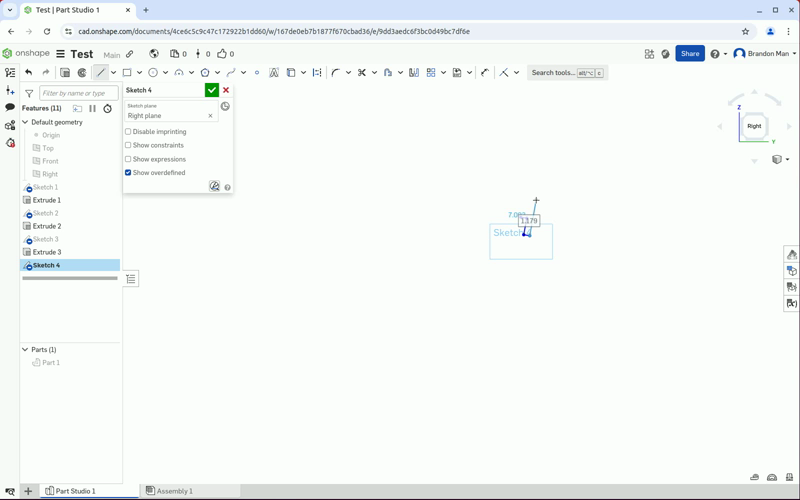
key_up(shift)
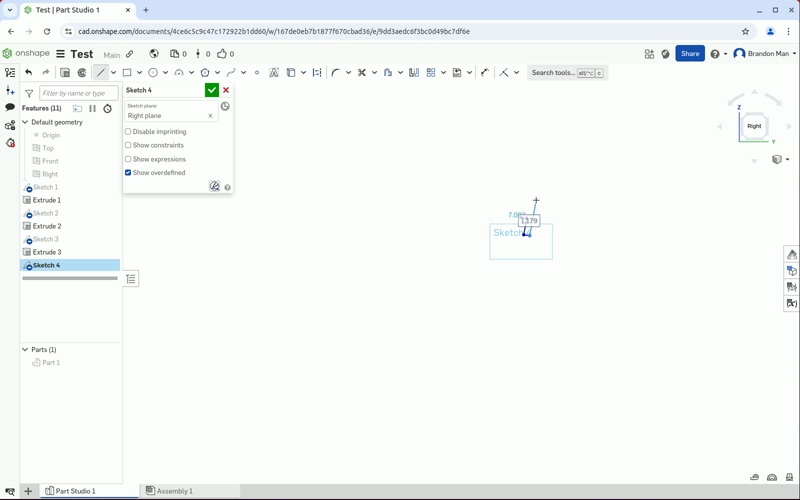
key_down(shift)
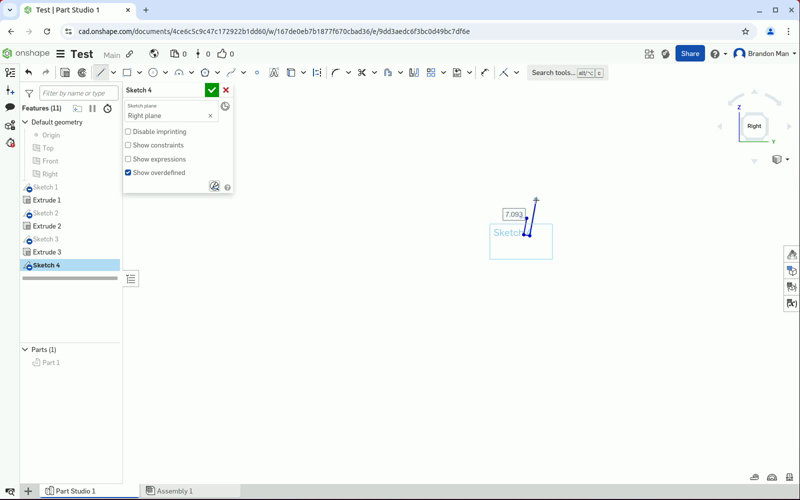
mouse_move(566, 199)
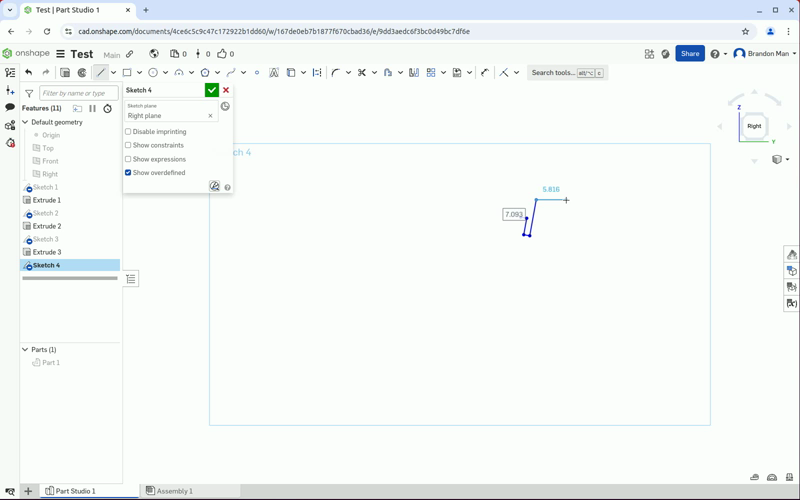
mouse_move(521, 211)
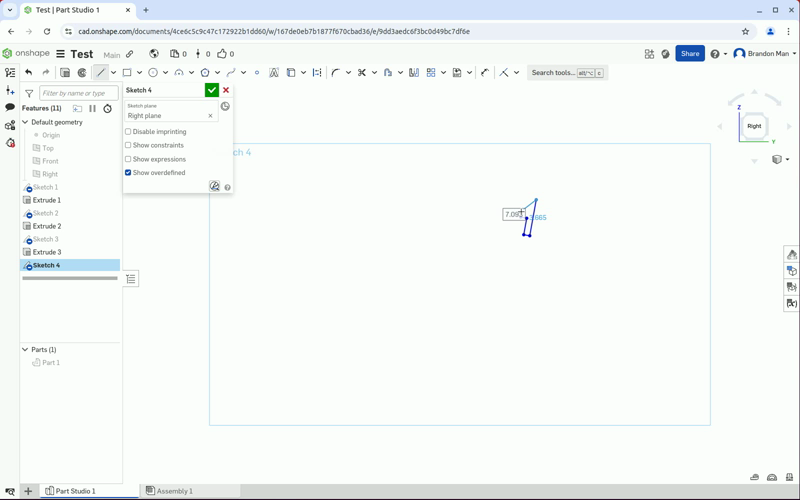
click(521, 211)
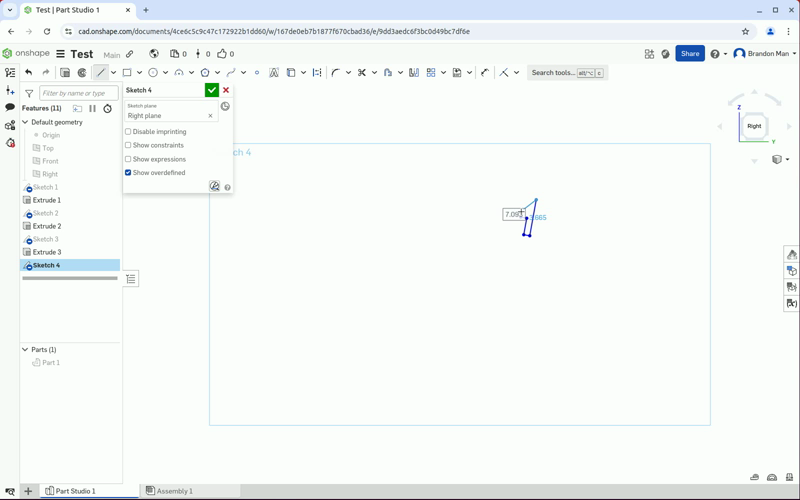
key_up(shift)
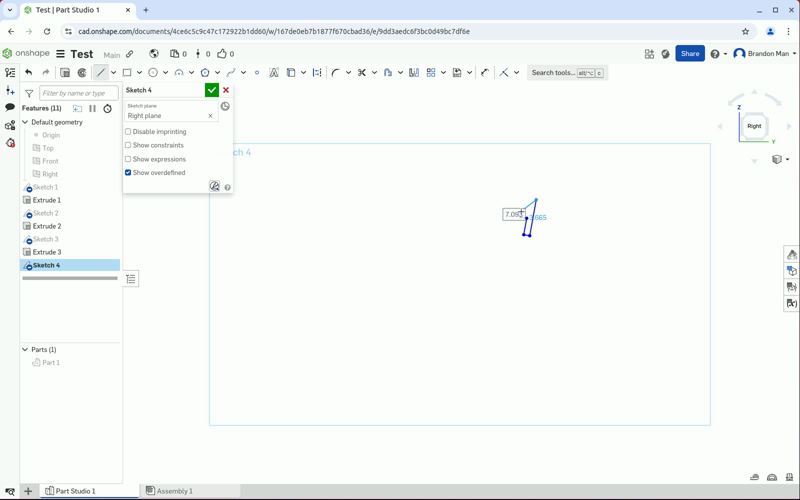
mouse_move(551, 211)
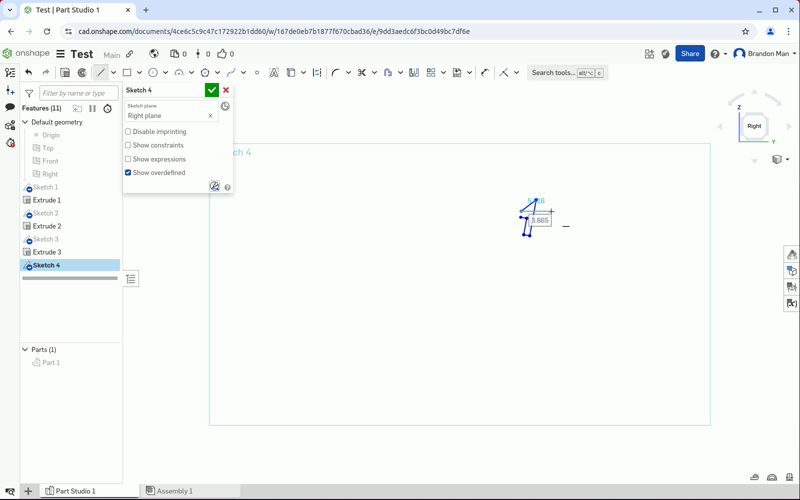
key_down(shift)
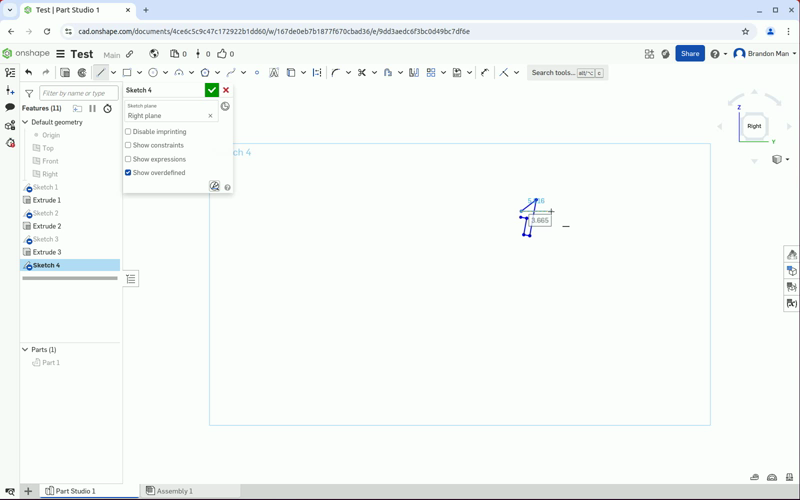
mouse_move(520, 217)
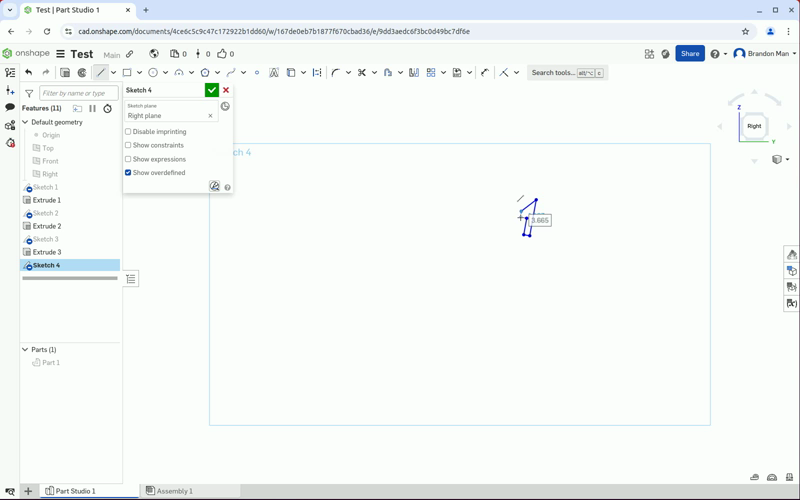
scroll(6)
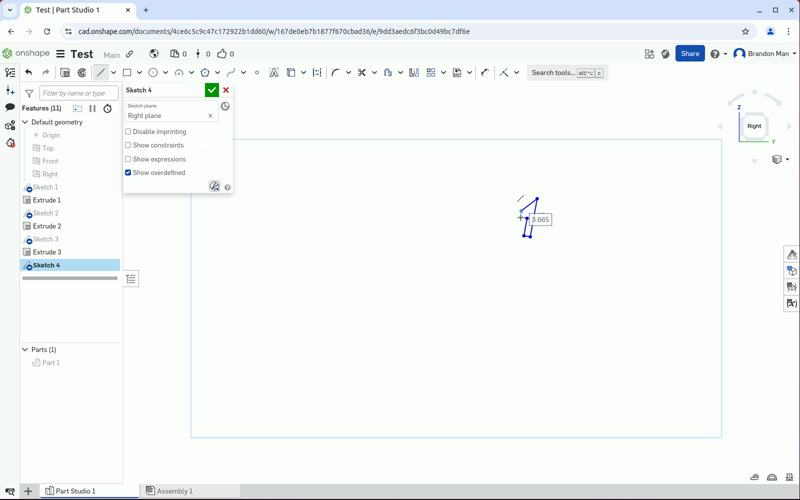
scroll(6)
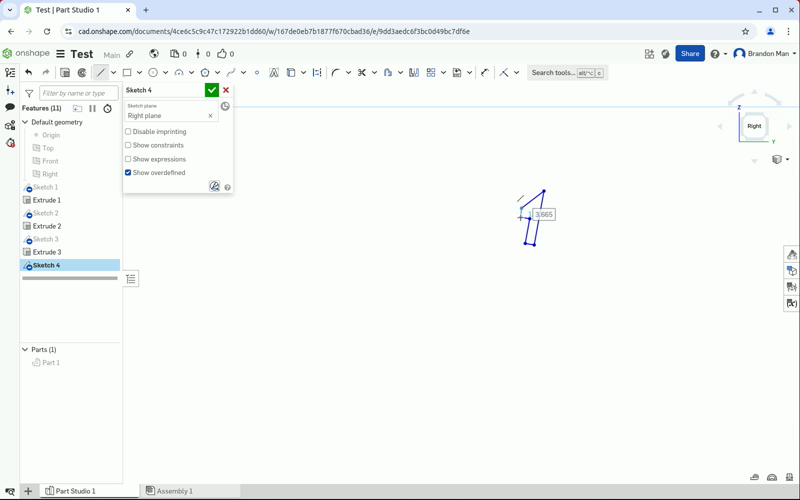
scroll(6)
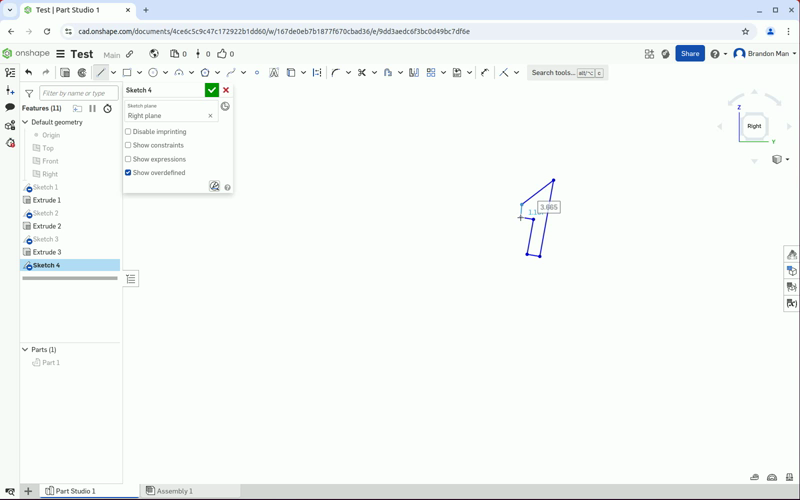
scroll(6)
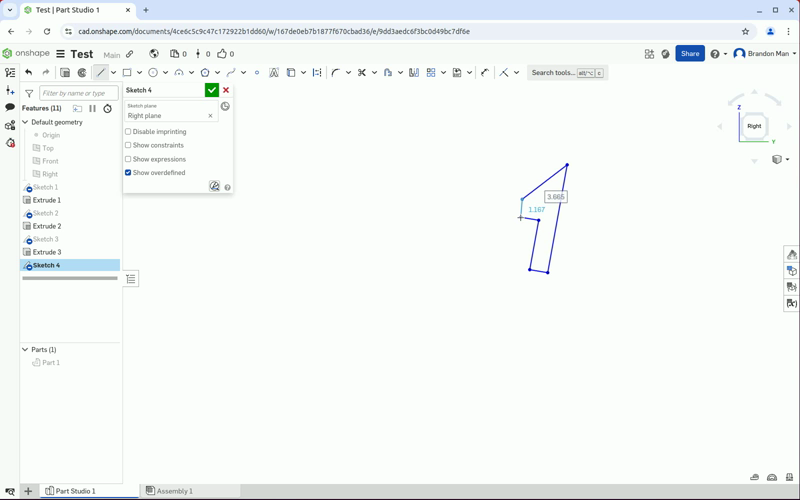
scroll(6)
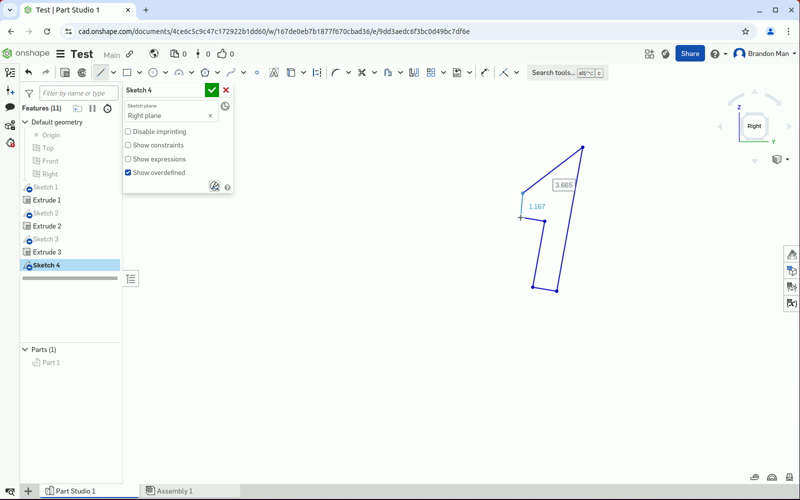
scroll(6)
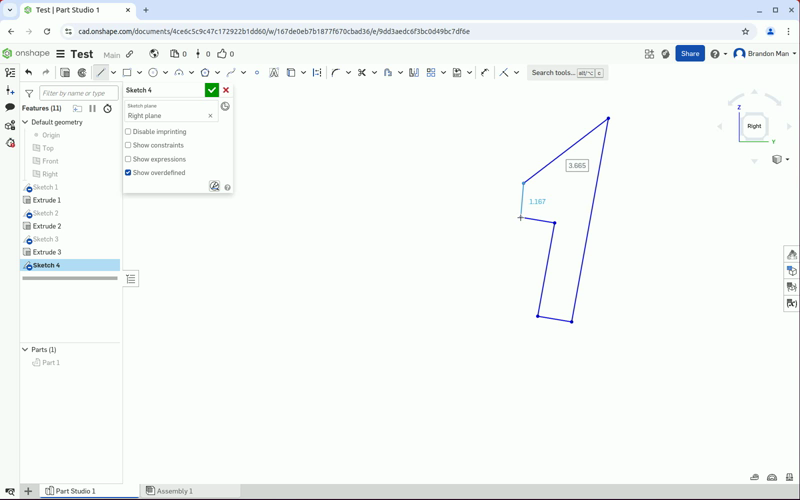
scroll(6)
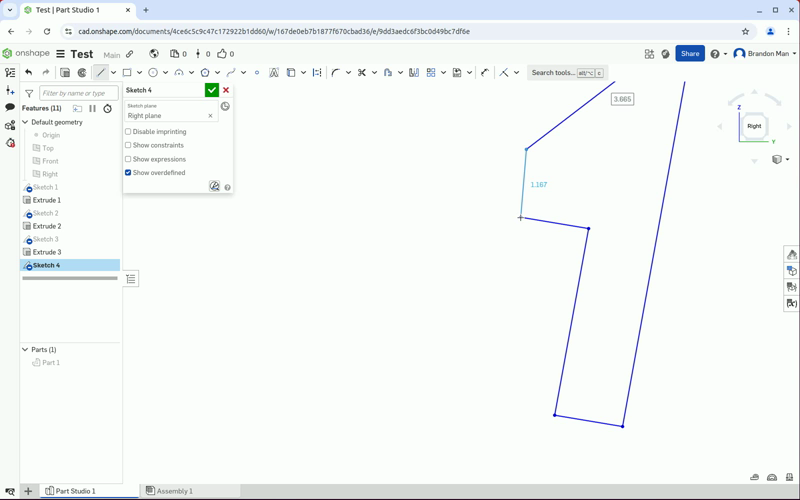
key_up(shift)
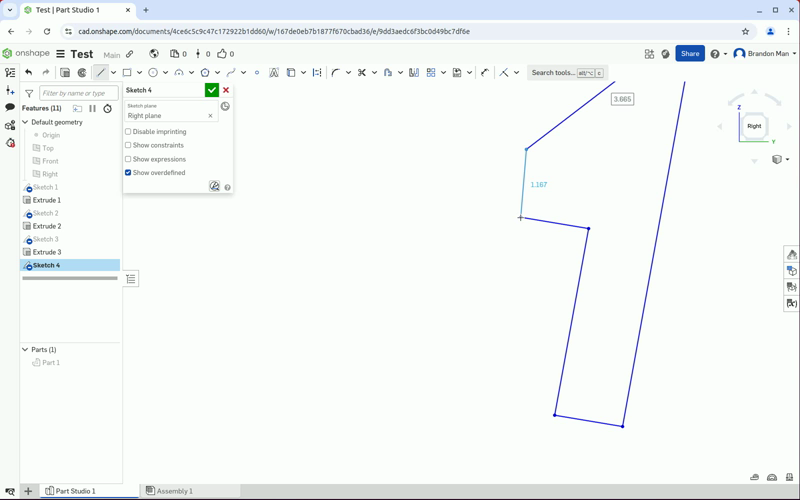
click(520, 217)
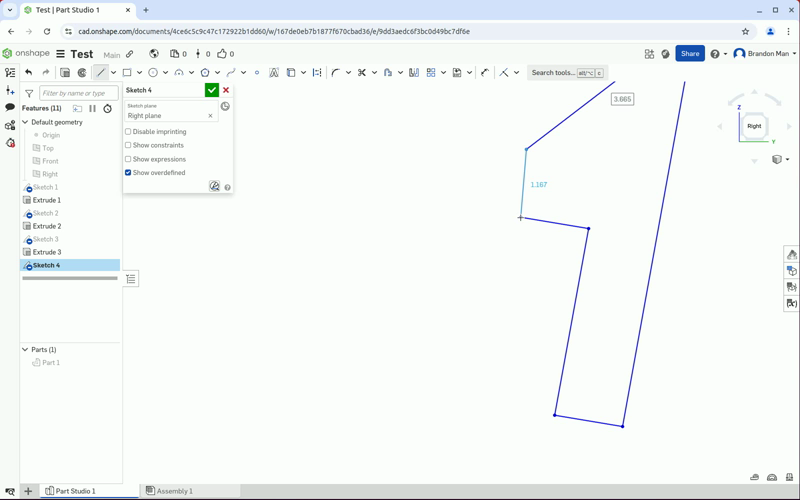
scroll(-6)
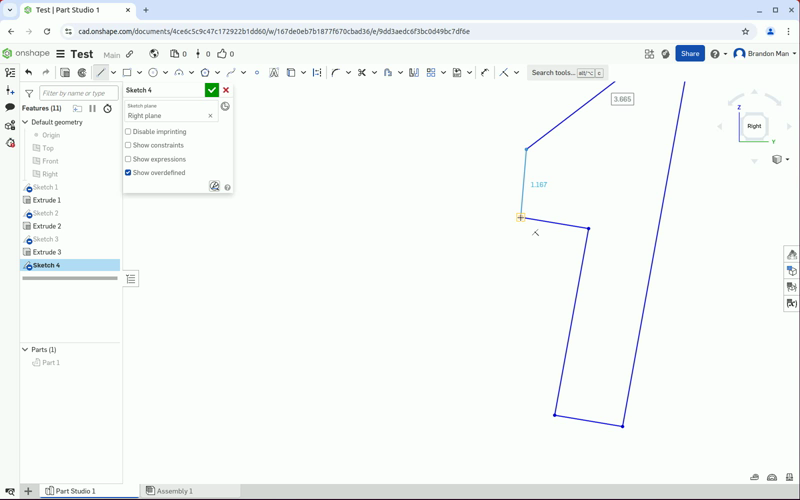
scroll(-6)
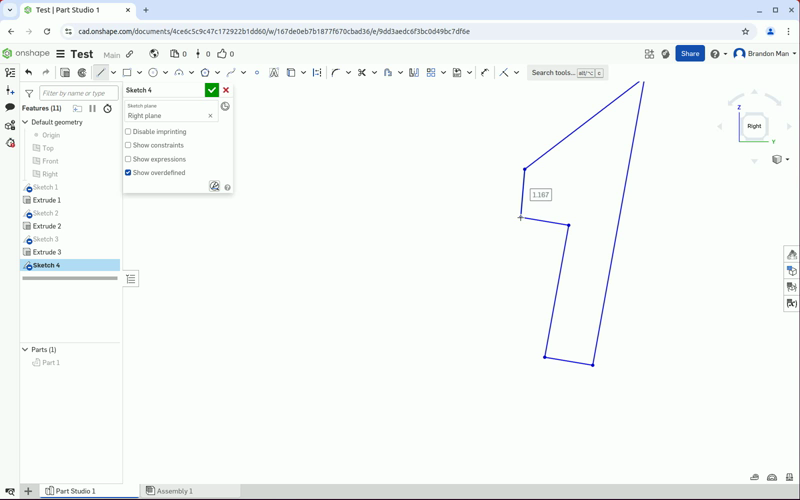
scroll(-6)
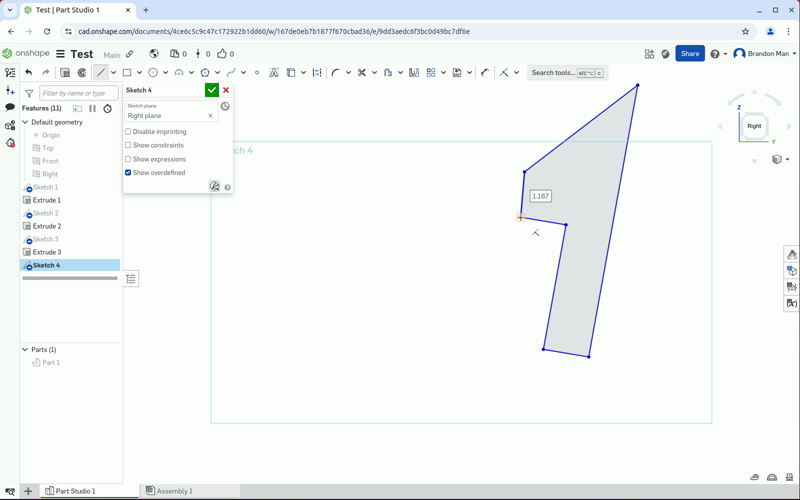
scroll(-6)
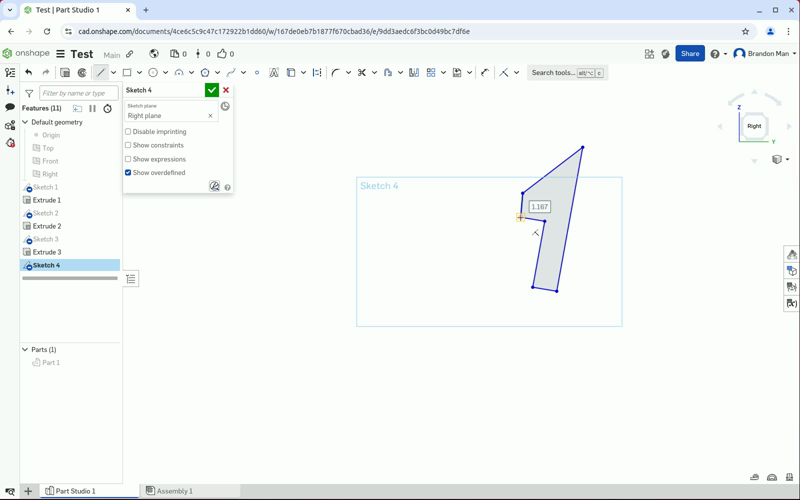
scroll(-6)
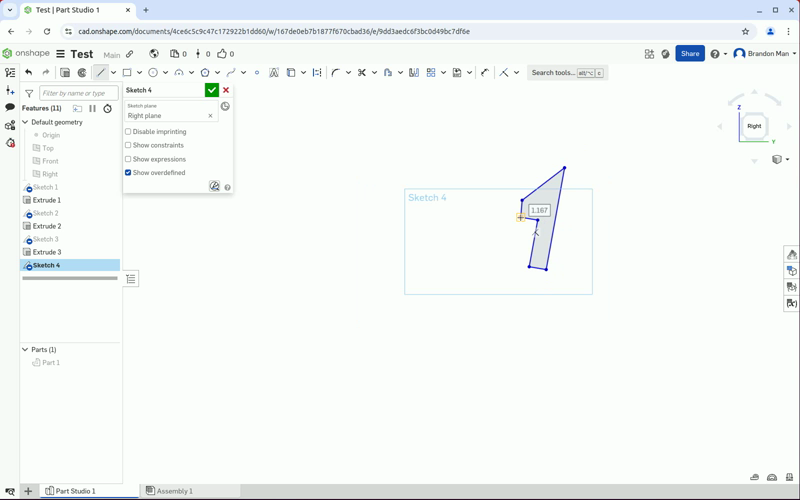
scroll(-6)
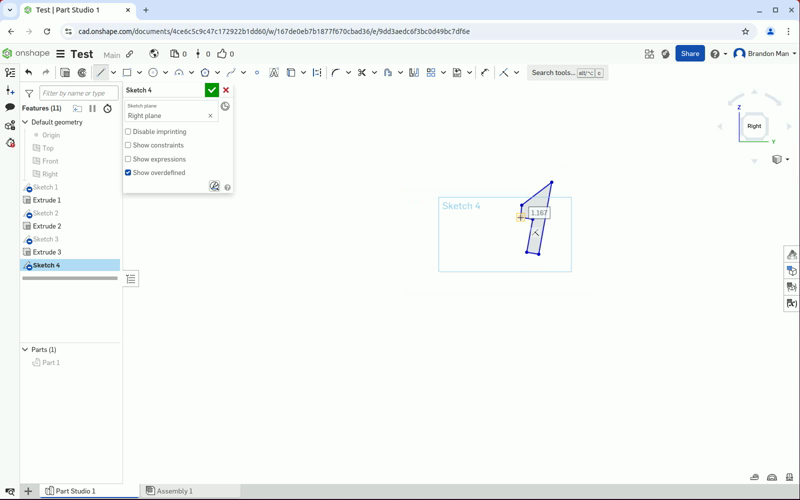
scroll(-6)
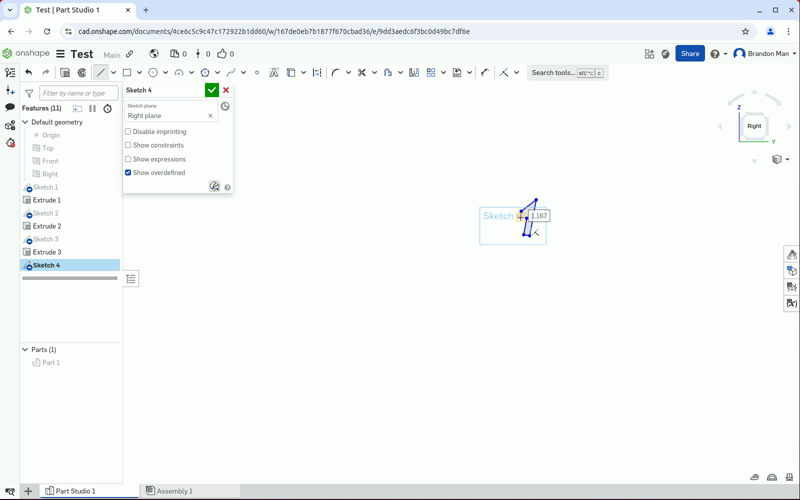
key(esc)
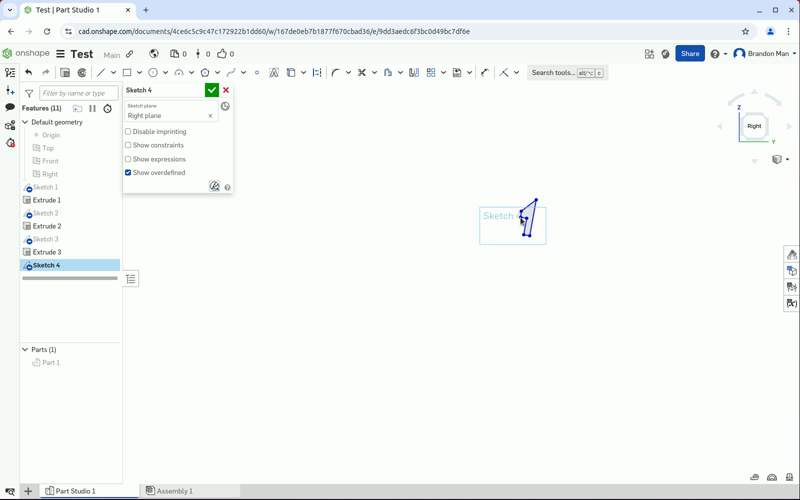
mouse_move(529, 227)
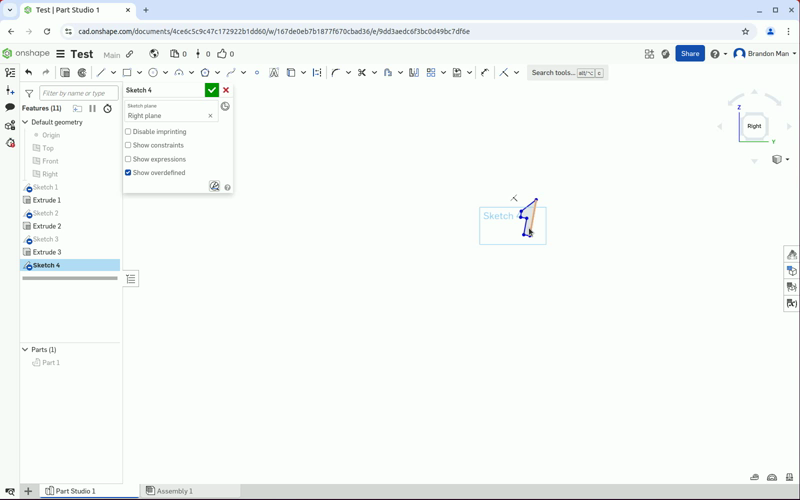
scroll(6)
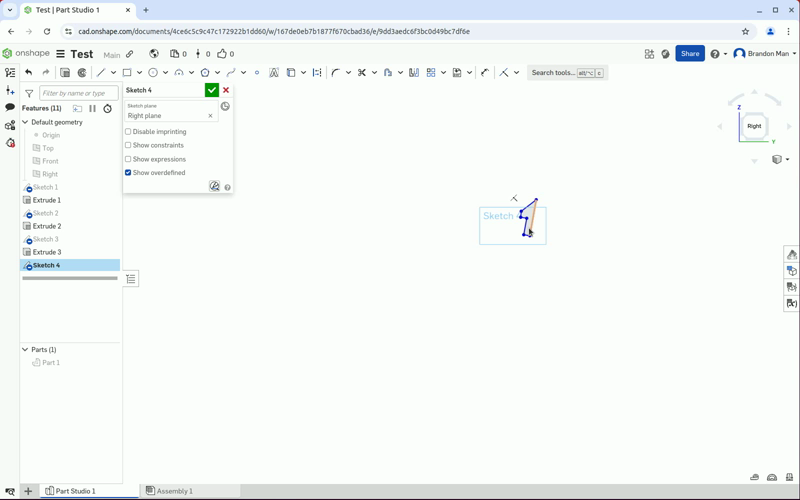
scroll(6)
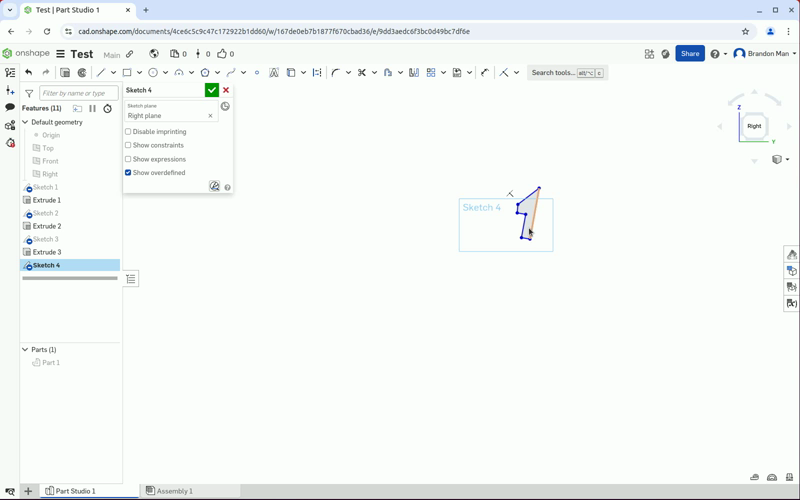
scroll(6)
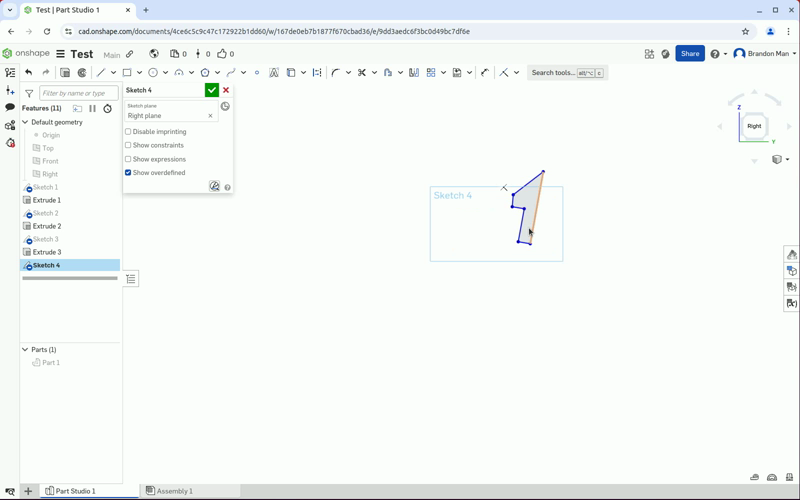
scroll(6)
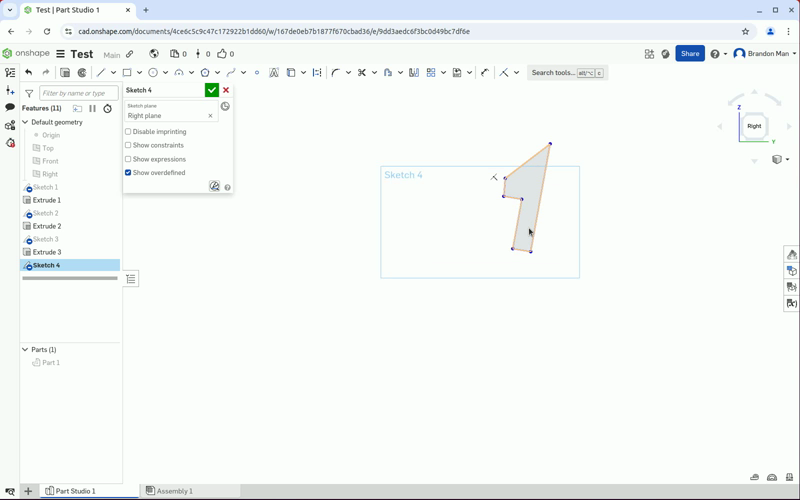
scroll(6)
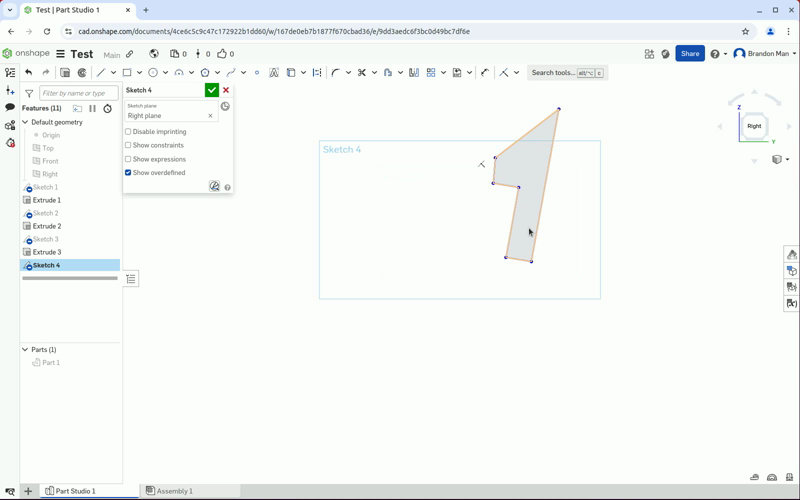
scroll(6)
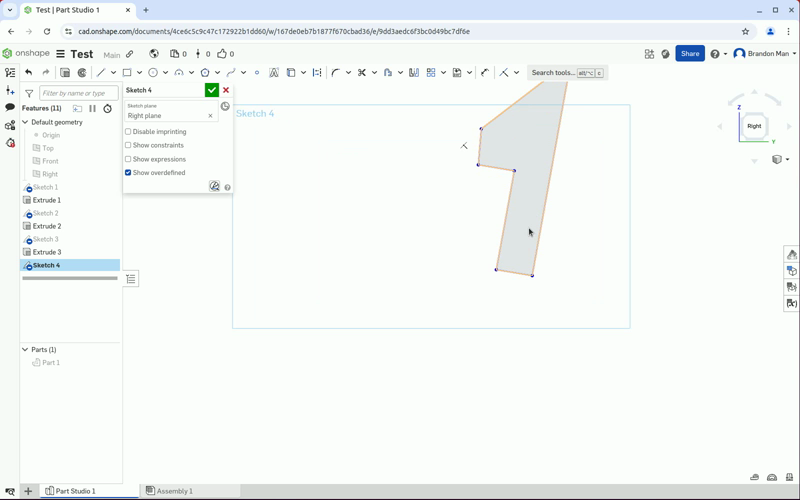
scroll(6)
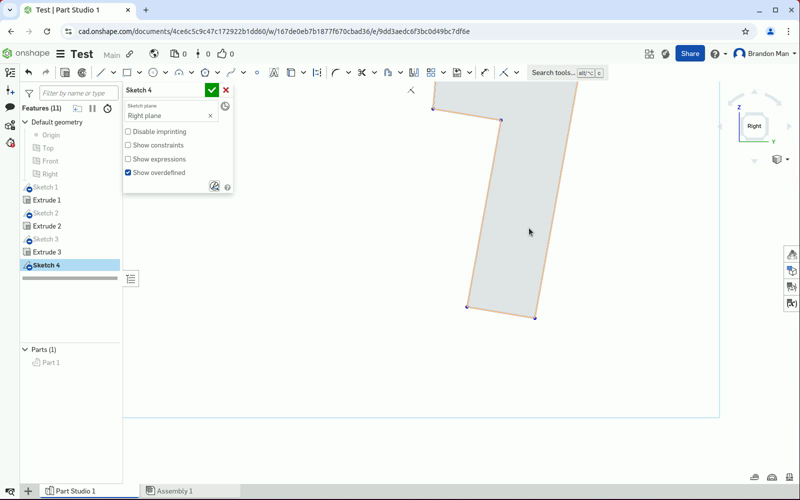
click(529, 227)
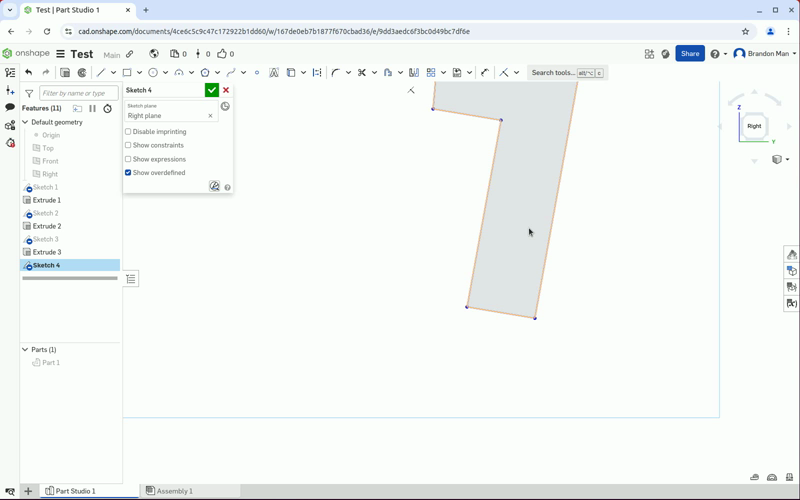
scroll(-6)
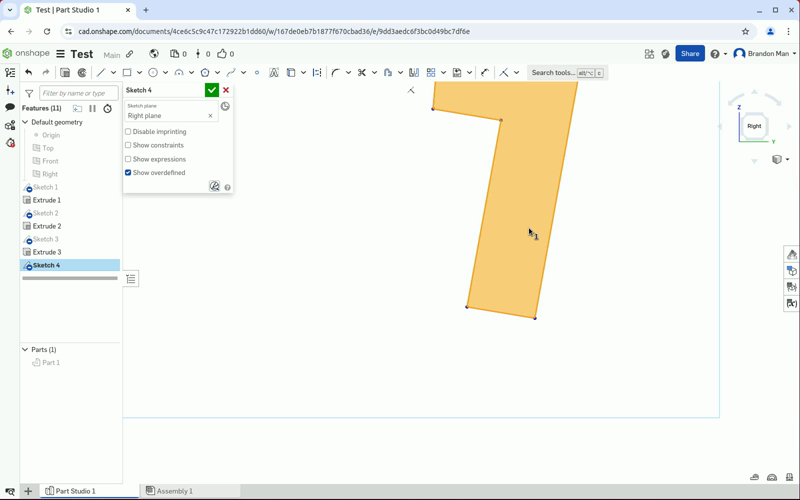
scroll(-6)
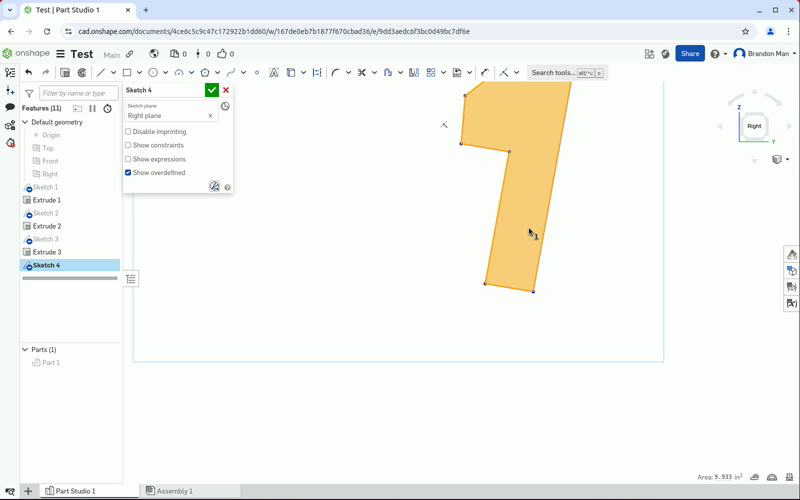
scroll(-6)
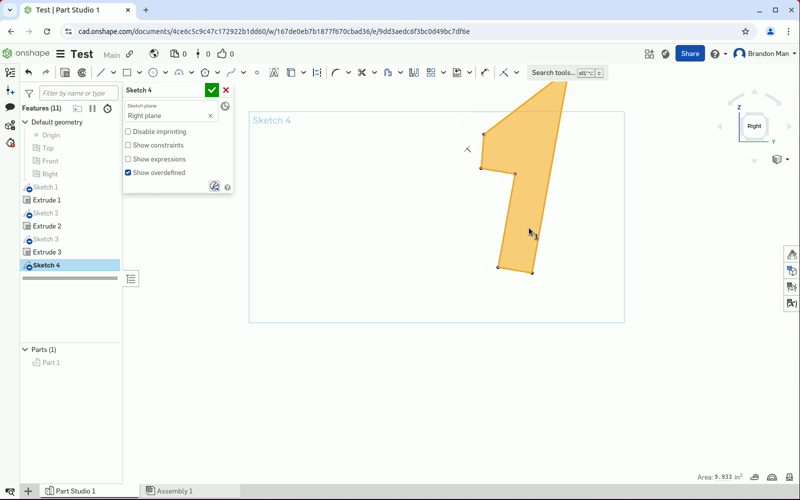
scroll(-6)
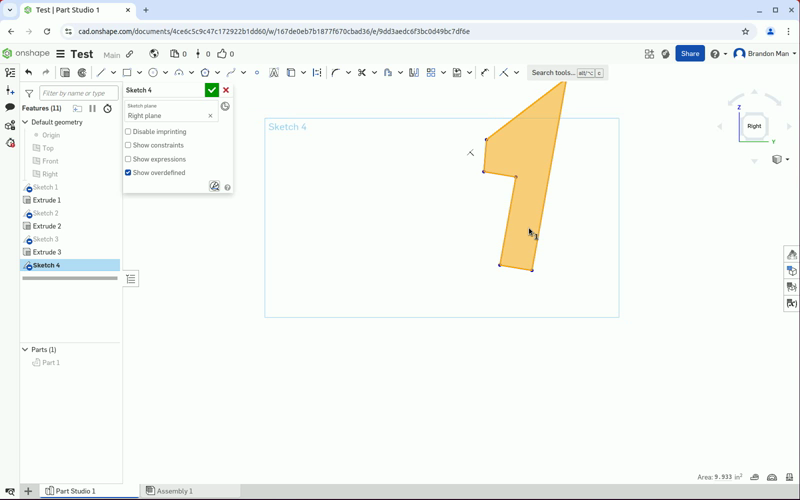
scroll(-6)
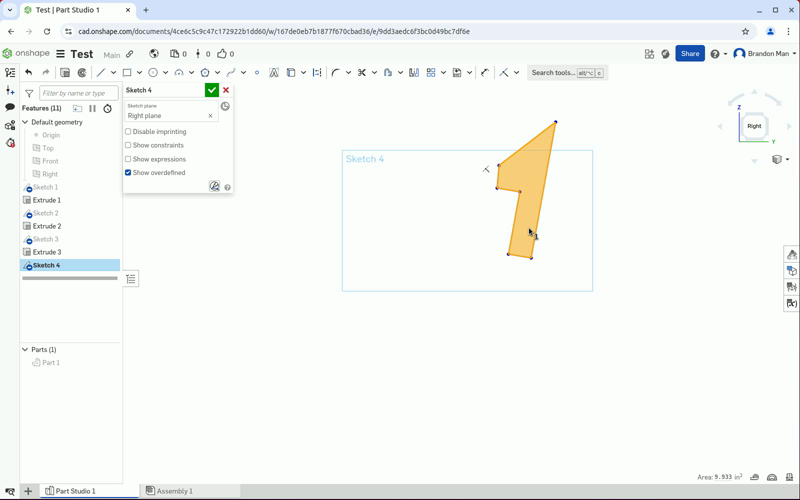
scroll(-6)
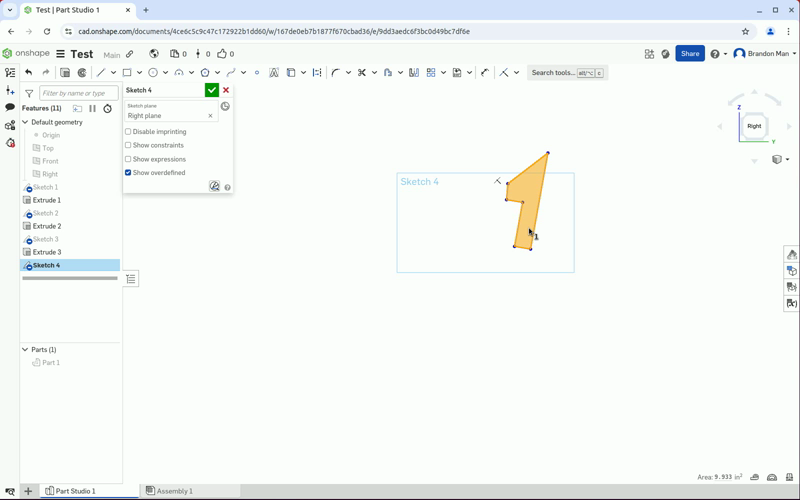
scroll(-6)
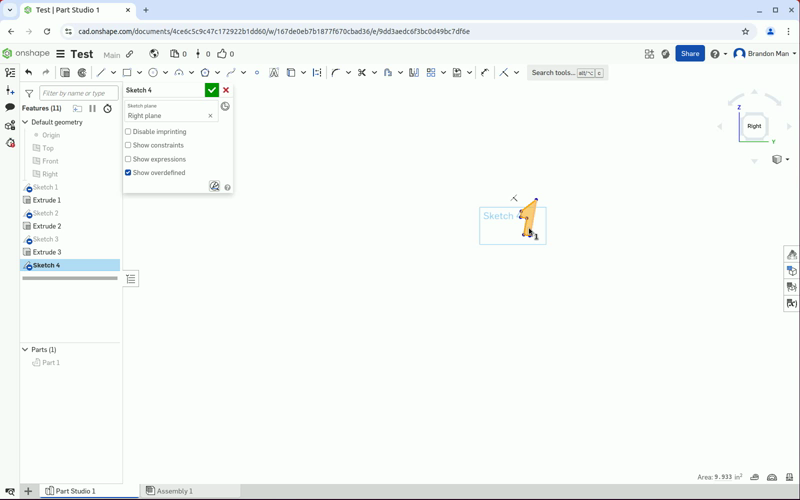
mouse_move(73, 352)
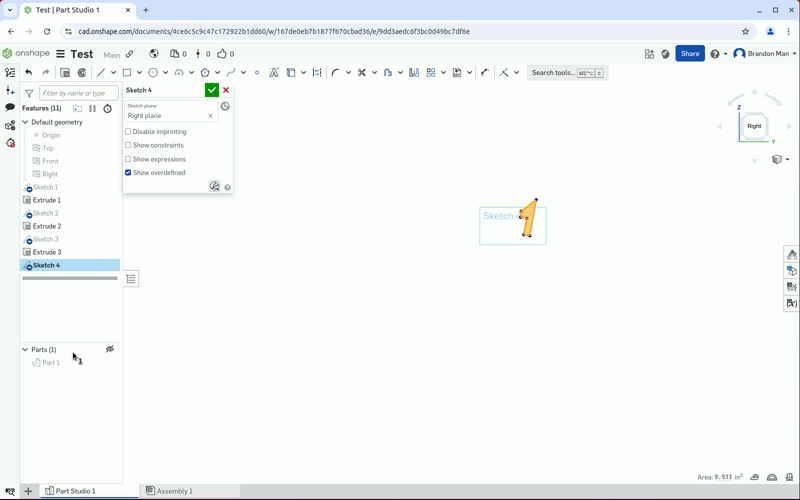
key(shift+y)
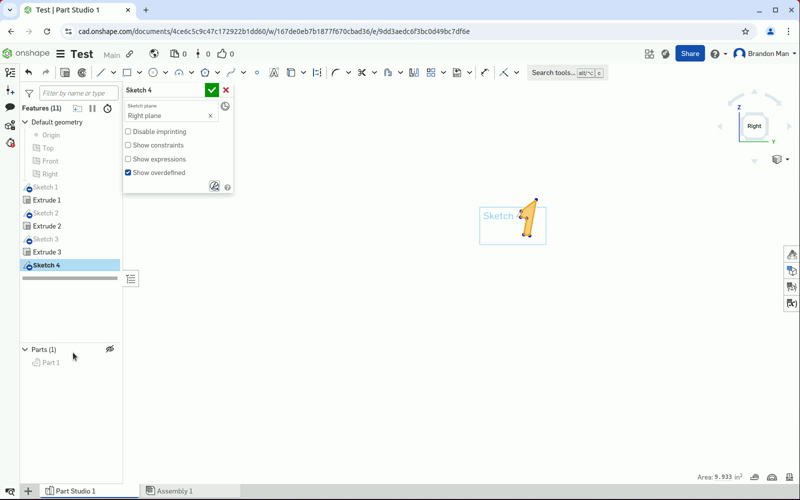
key(shift+e)
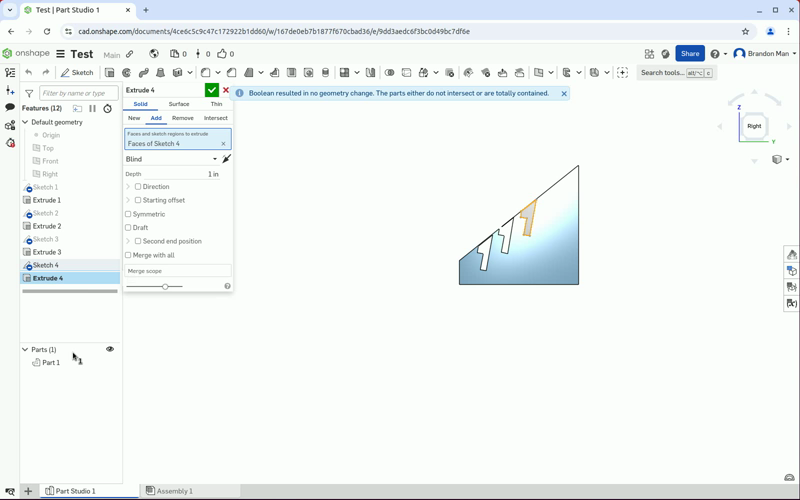
mouse_move(143, 106)
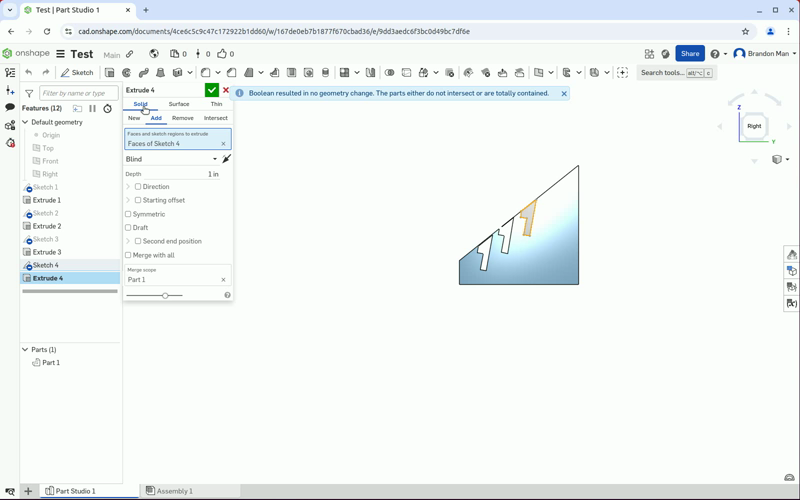
click(143, 106)
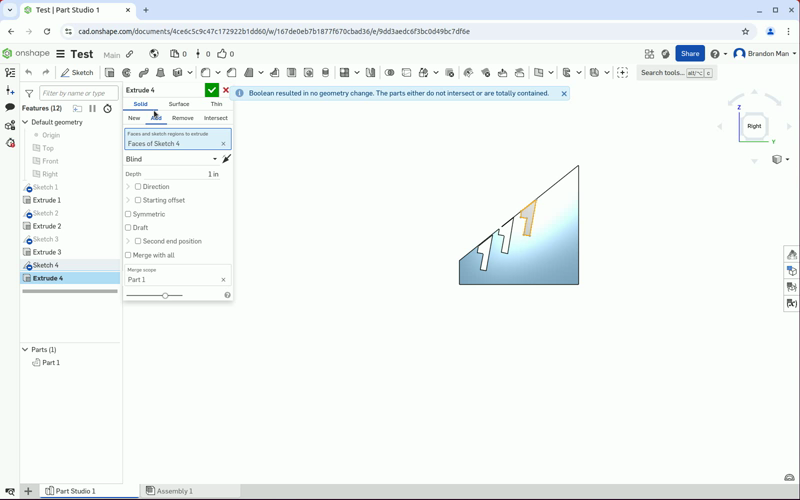
mouse_move(186, 120)
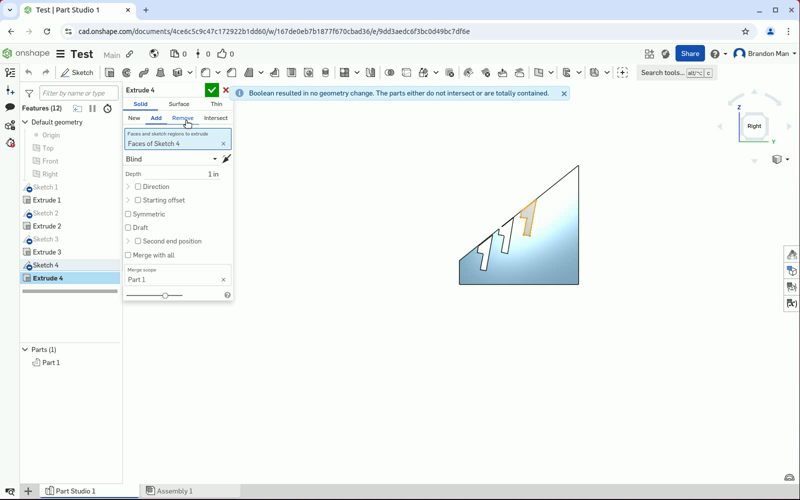
click(186, 120)
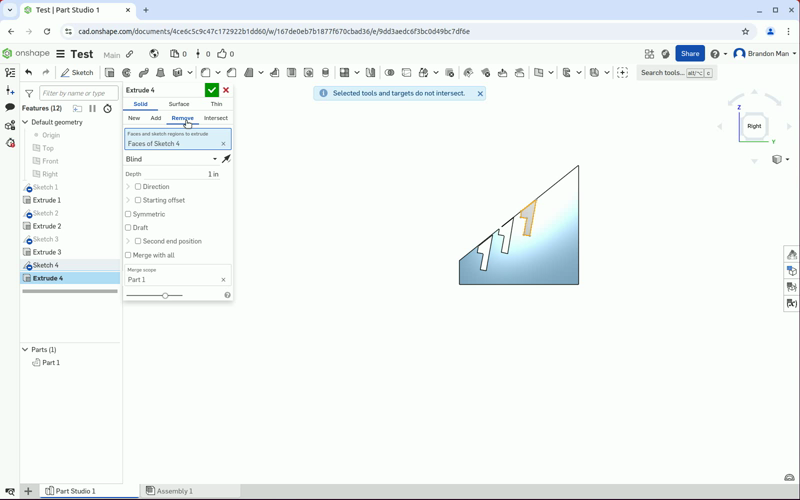
key(tab, 4)
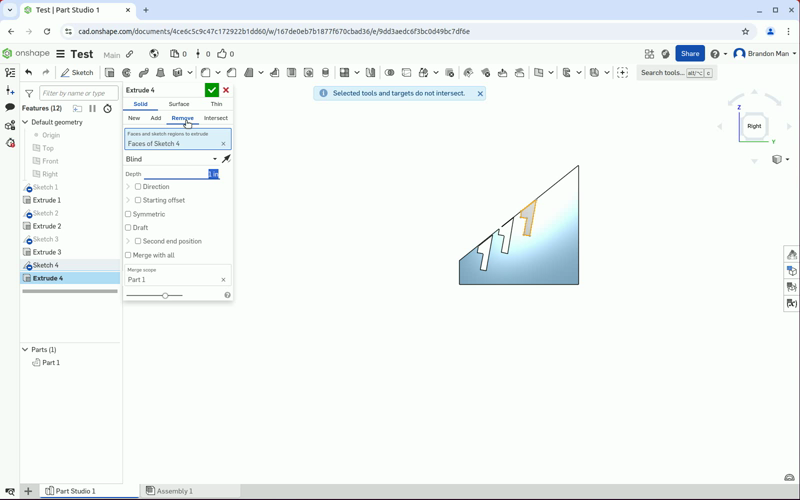
text(-9.147)
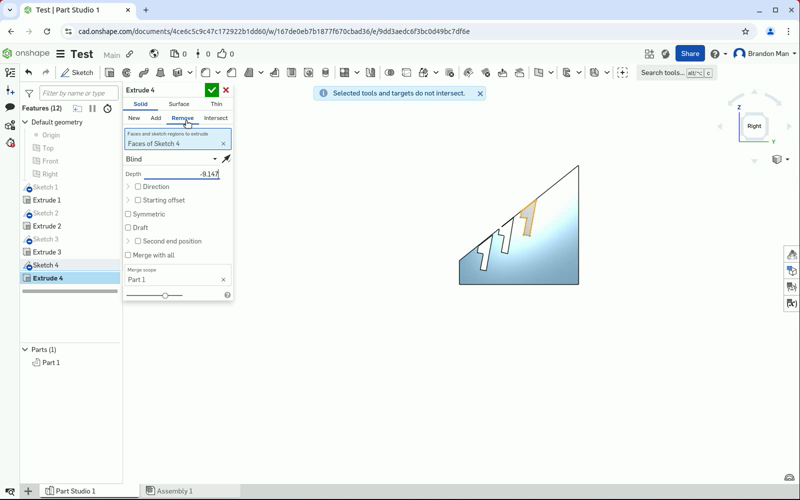
key(tab, 6)
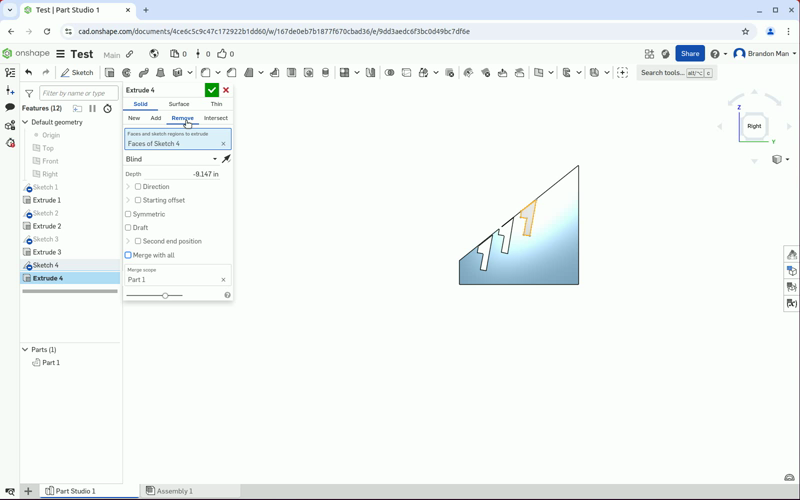
key(space)
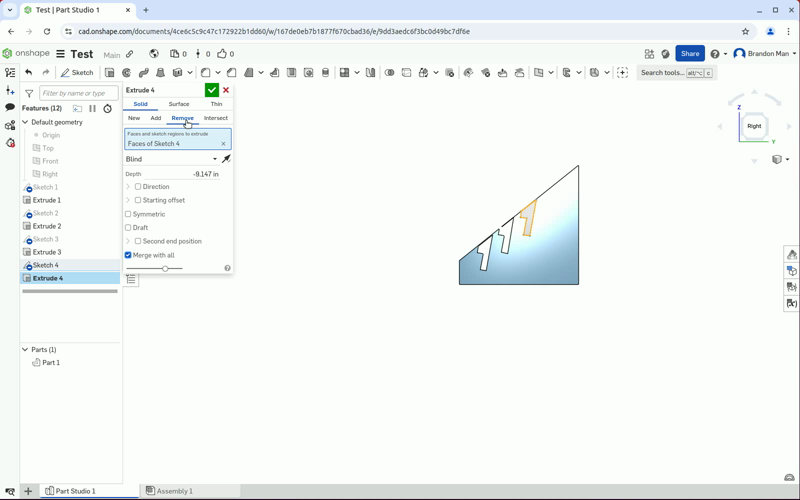
key(enter)
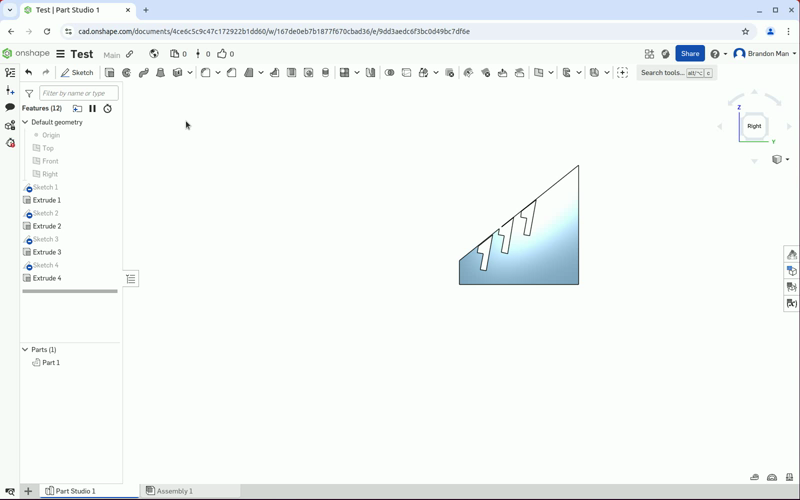
key(shift+h)
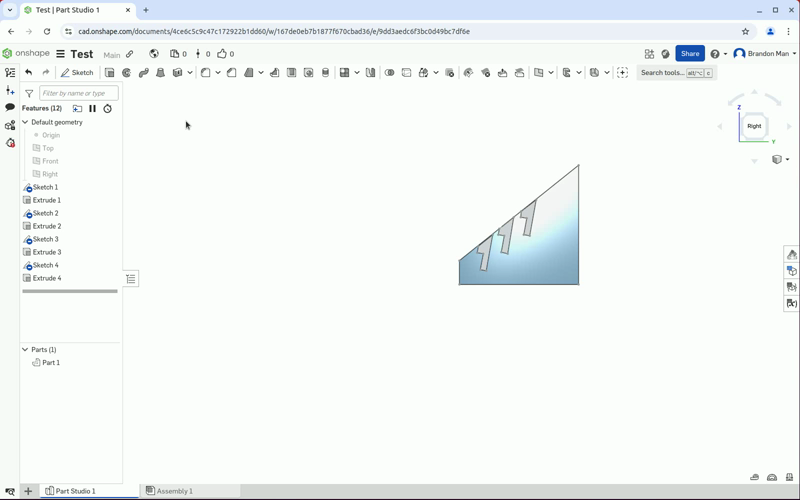
key(shift+h)
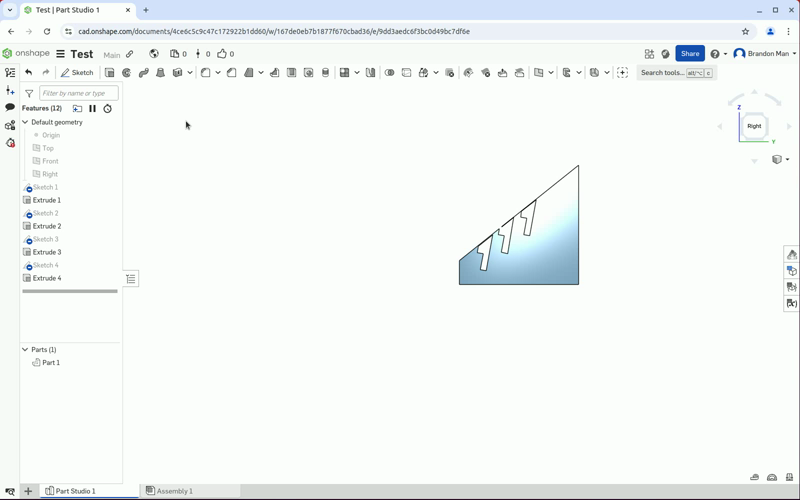
mouse_move(73, 189)
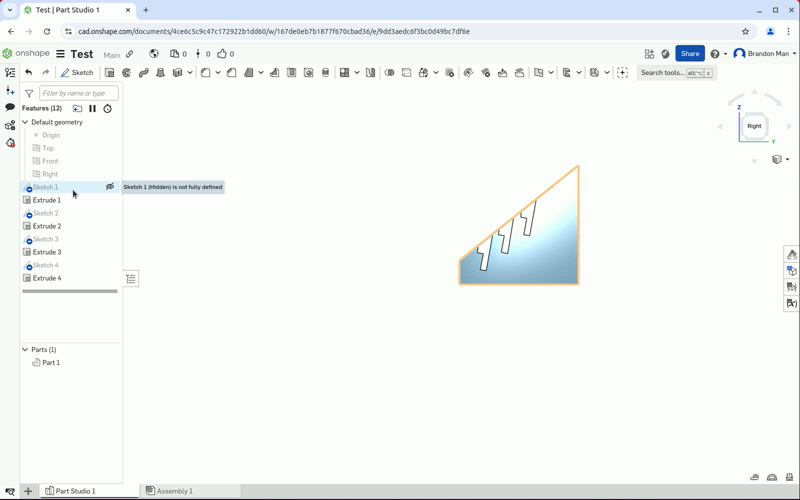
click(73, 189)
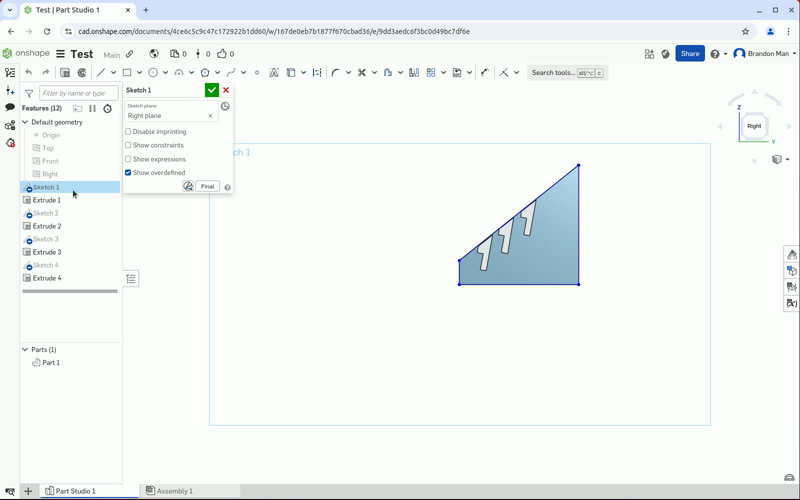
mouse_move(229, 92)
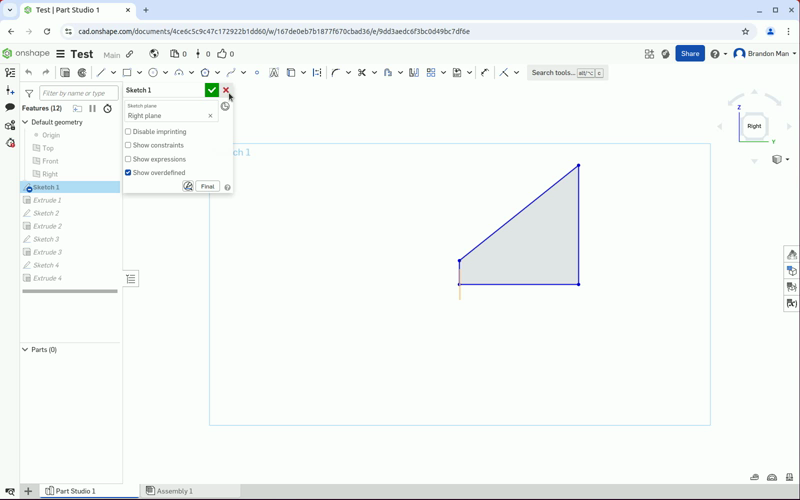
click(229, 92)
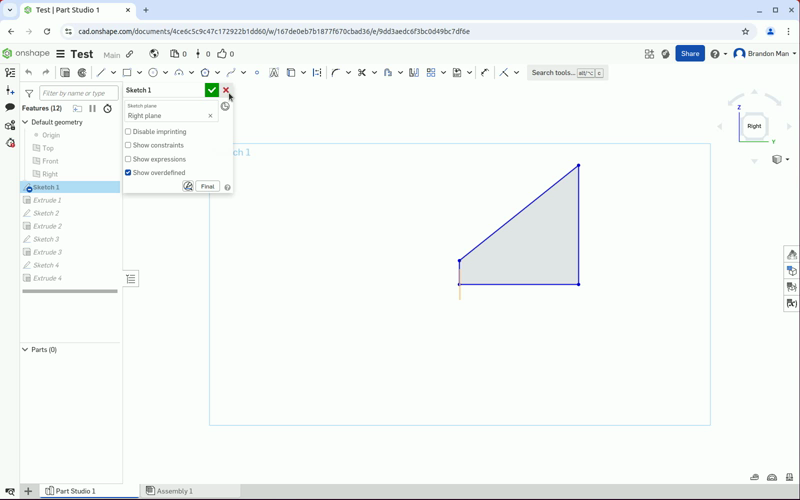
key(shift+s)
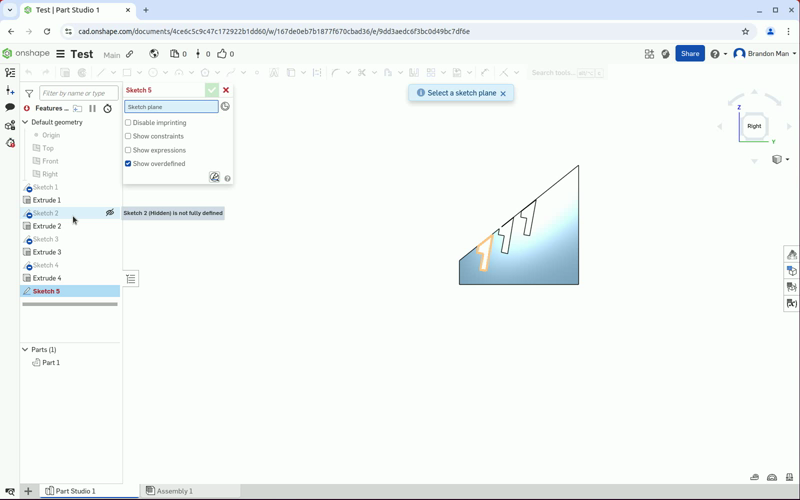
scroll(3)
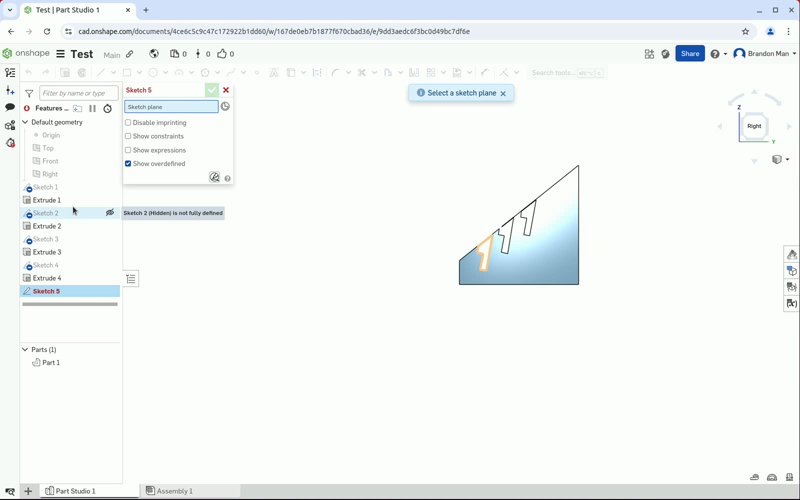
mouse_move(73, 176)
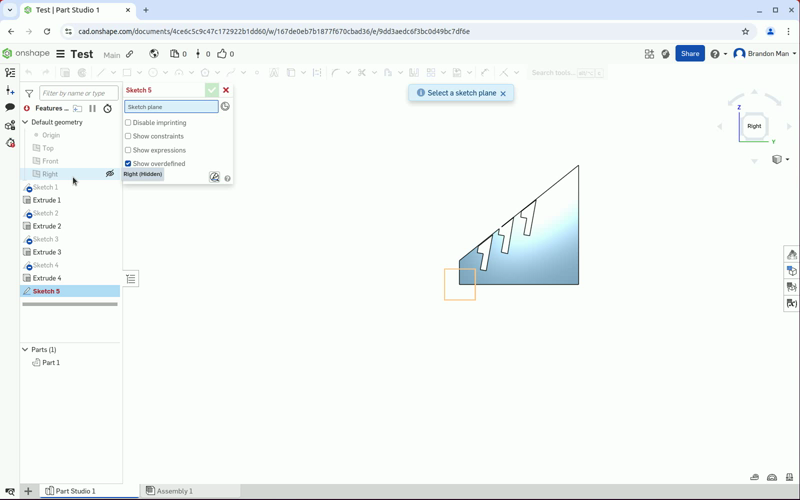
click(73, 176)
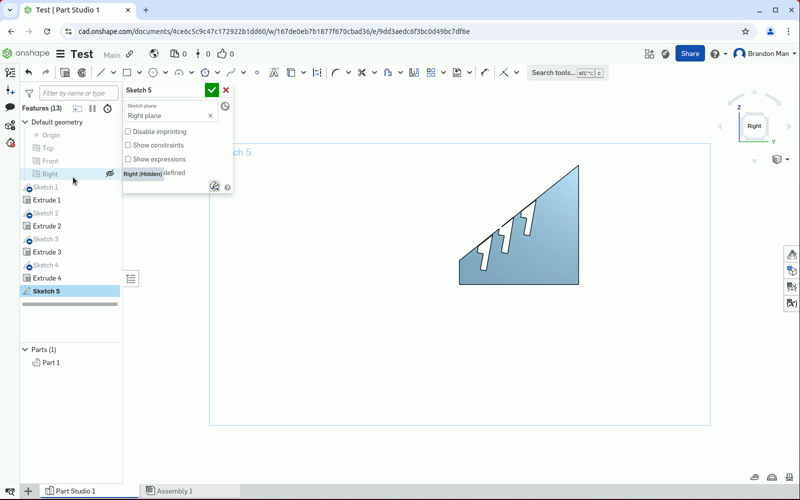
mouse_move(73, 352)
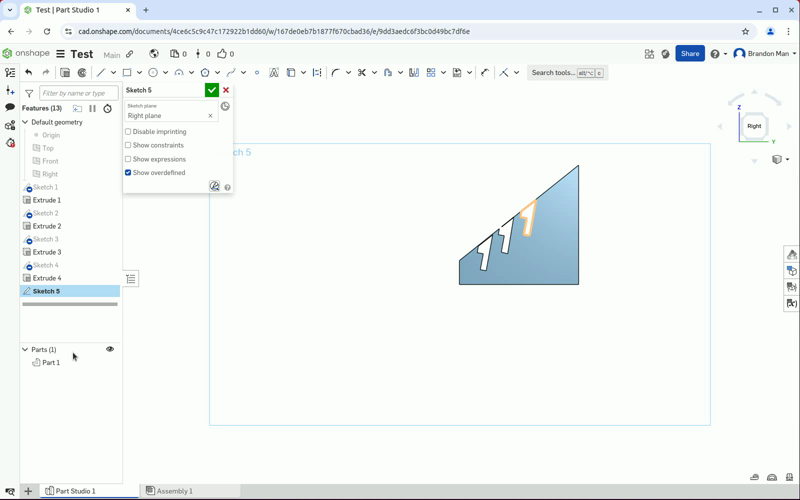
key(y)
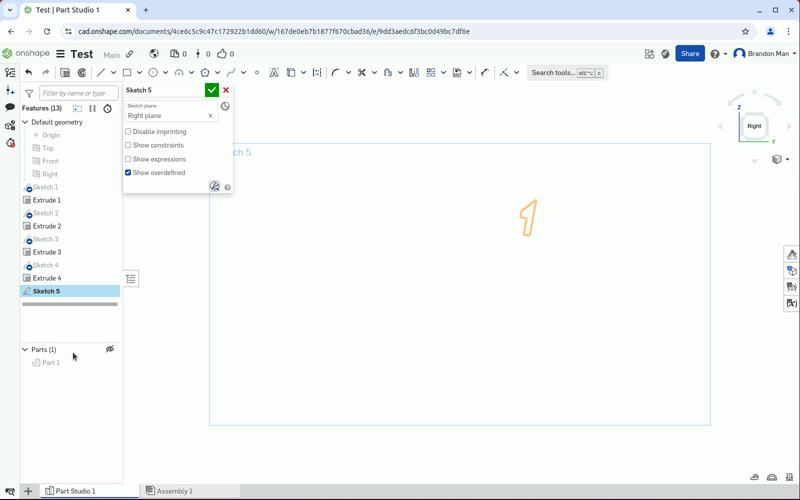
key(l)
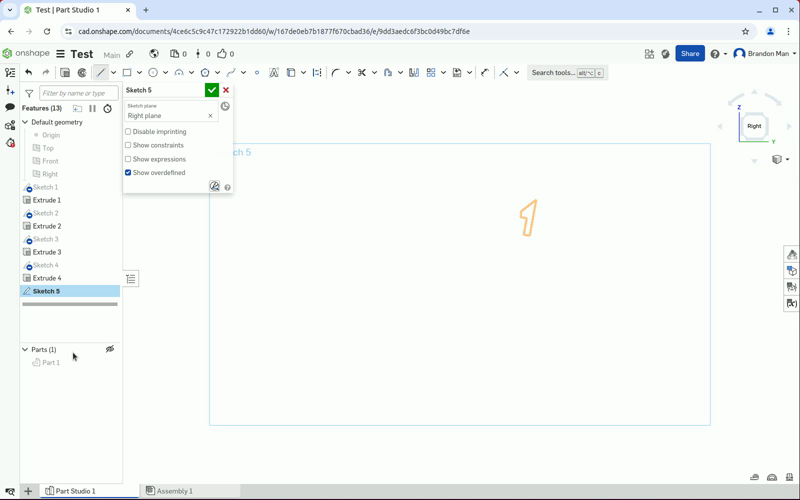
key_down(shift)
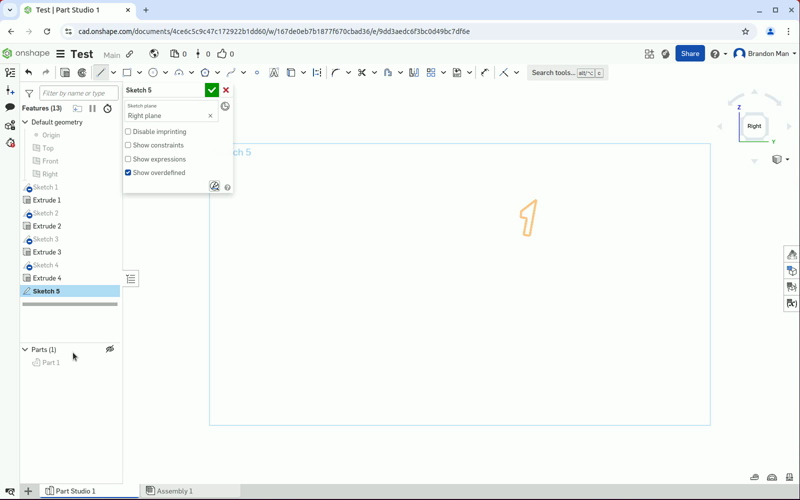
mouse_move(541, 200)
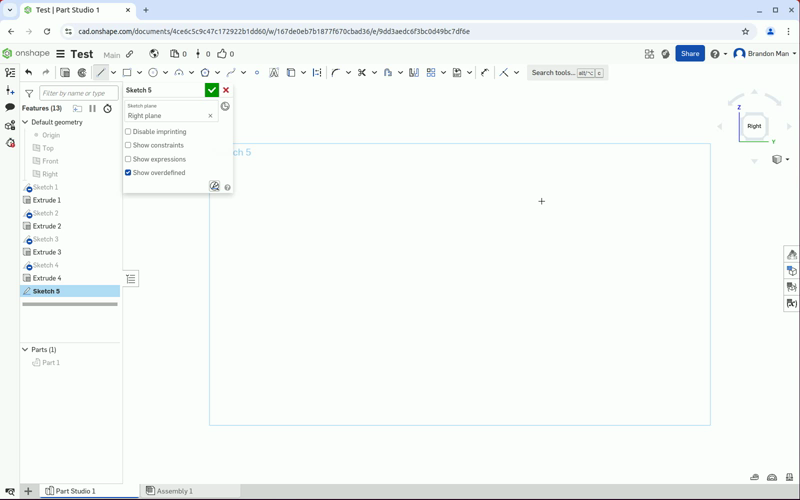
click(541, 200)
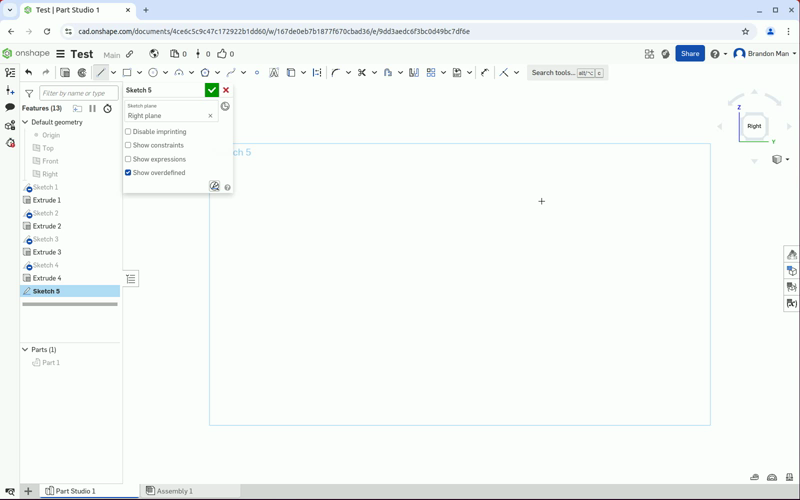
key_up(shift)
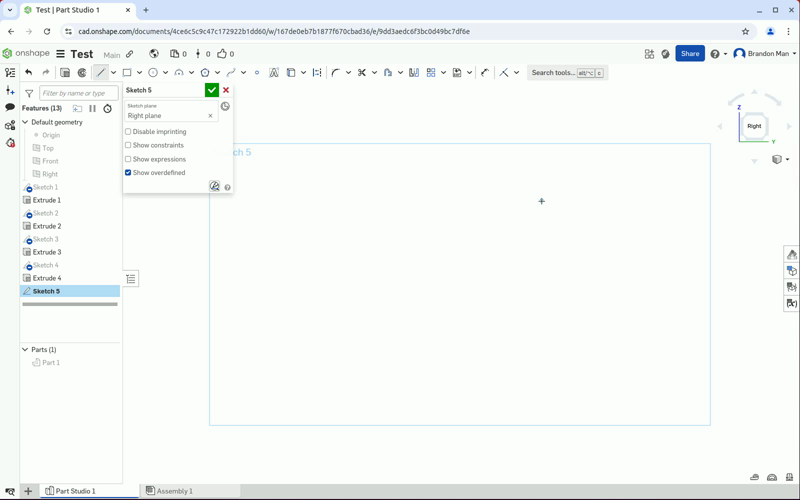
key_down(shift)
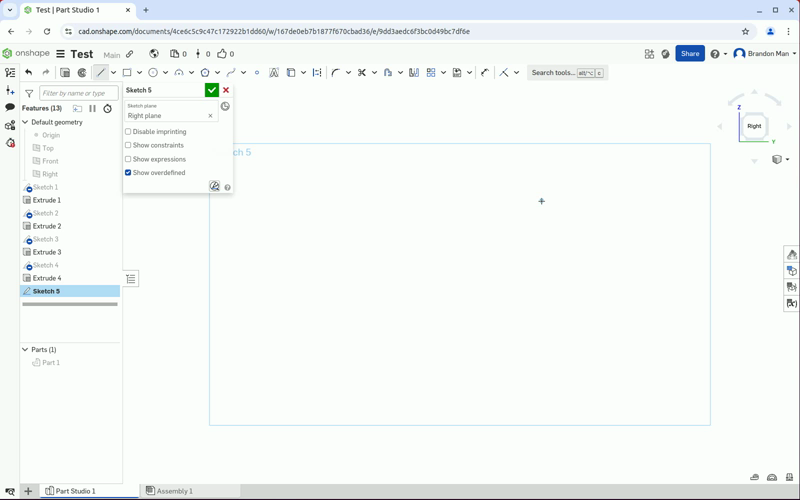
mouse_move(571, 200)
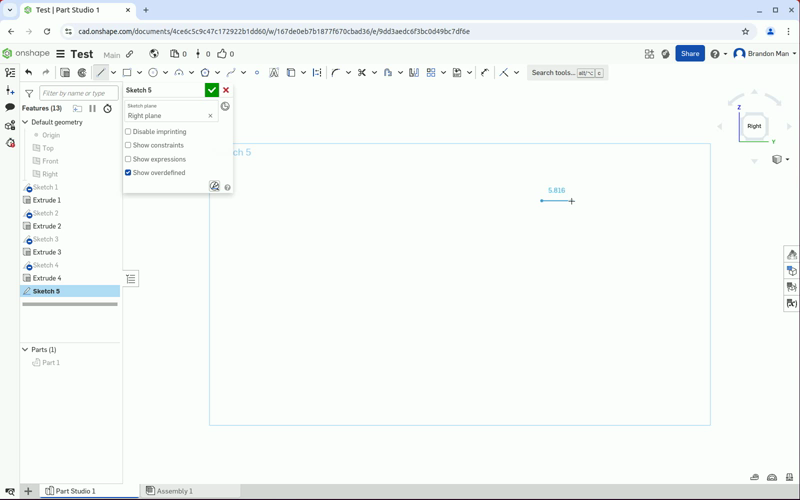
mouse_move(547, 201)
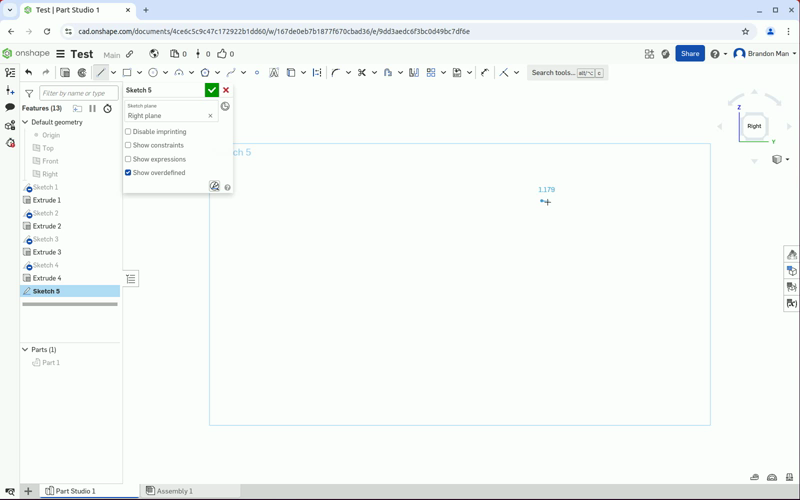
scroll(6)
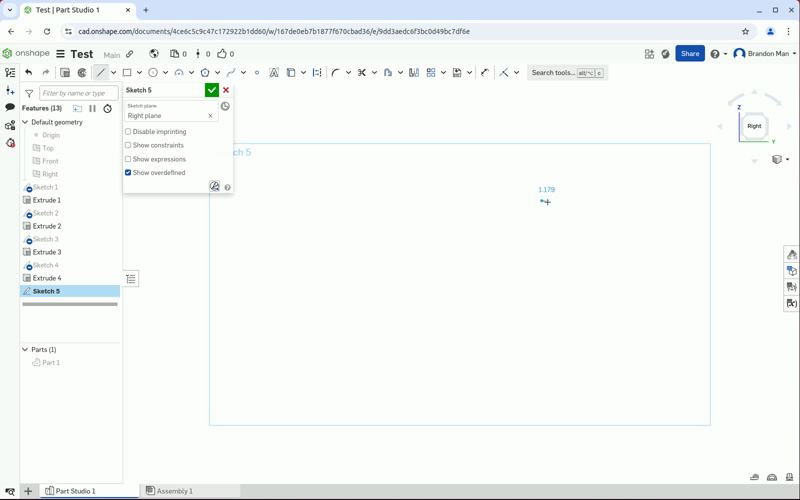
scroll(6)
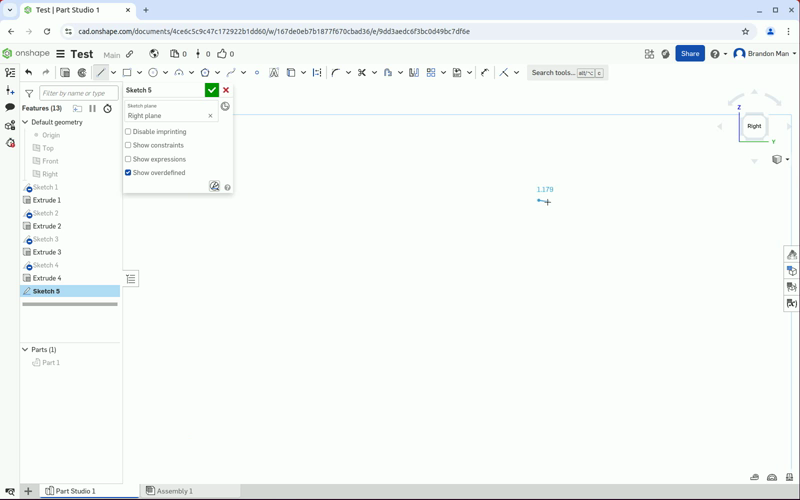
scroll(6)
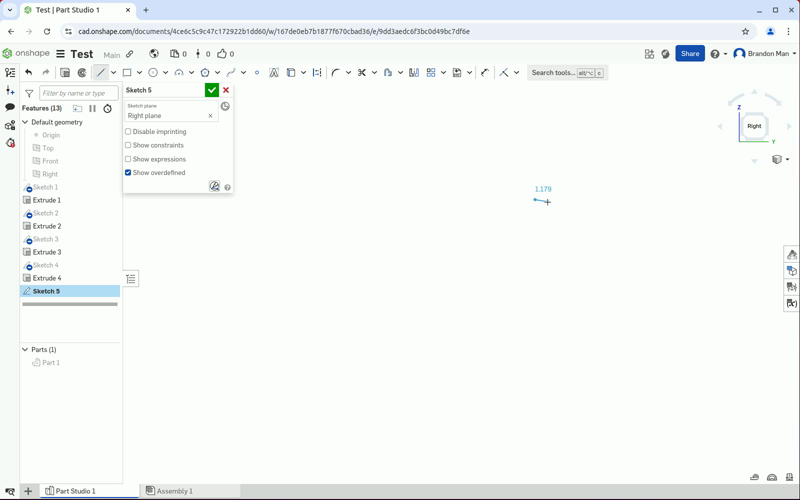
scroll(6)
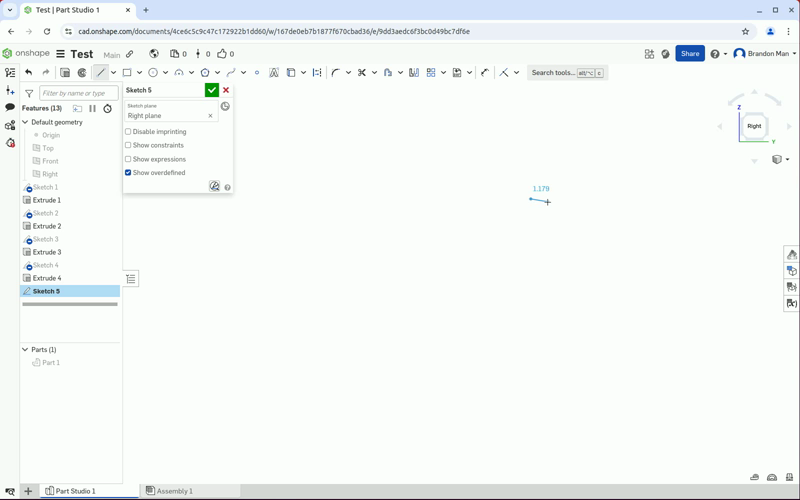
scroll(6)
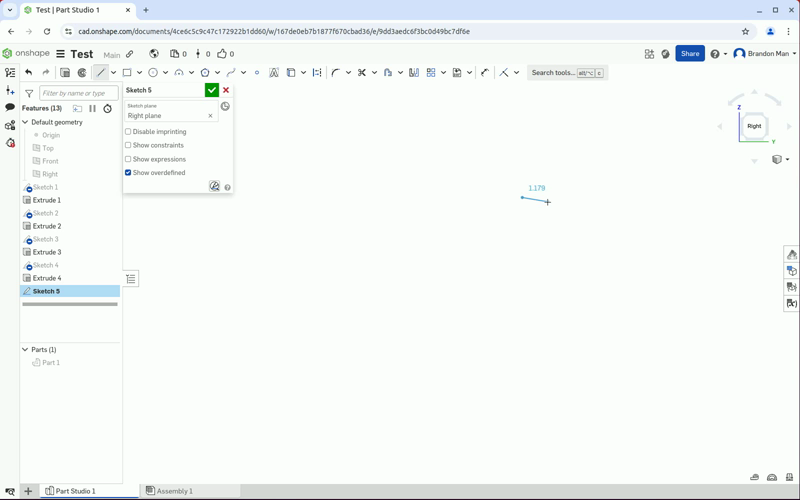
scroll(6)
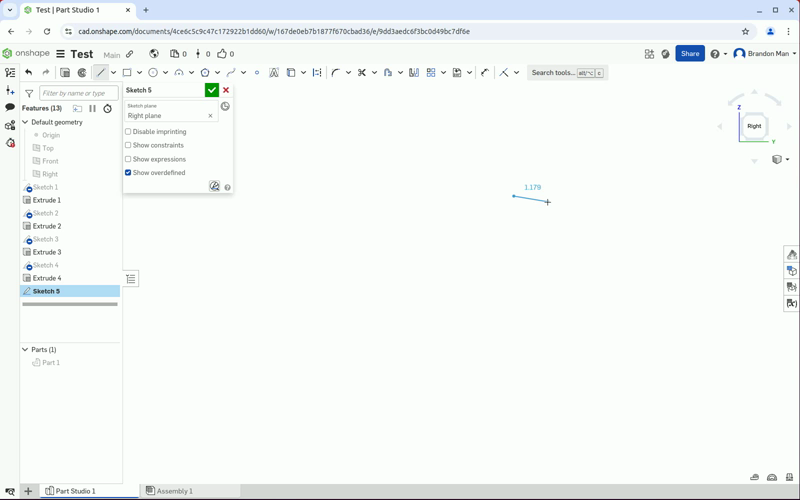
scroll(6)
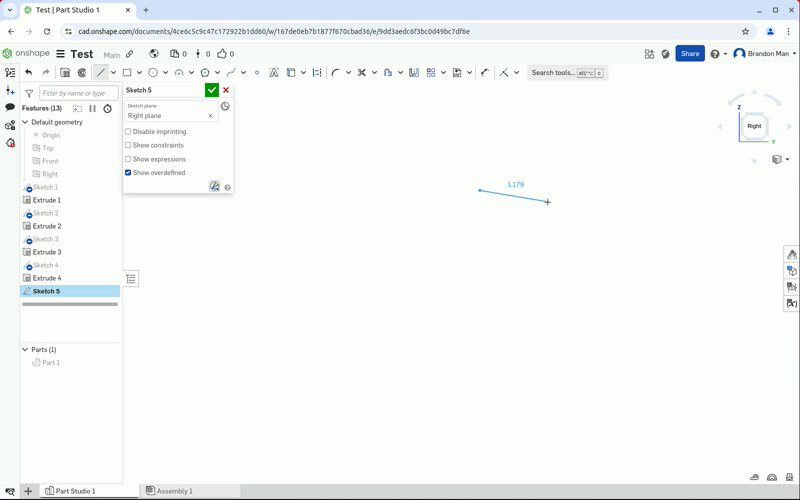
click(547, 201)
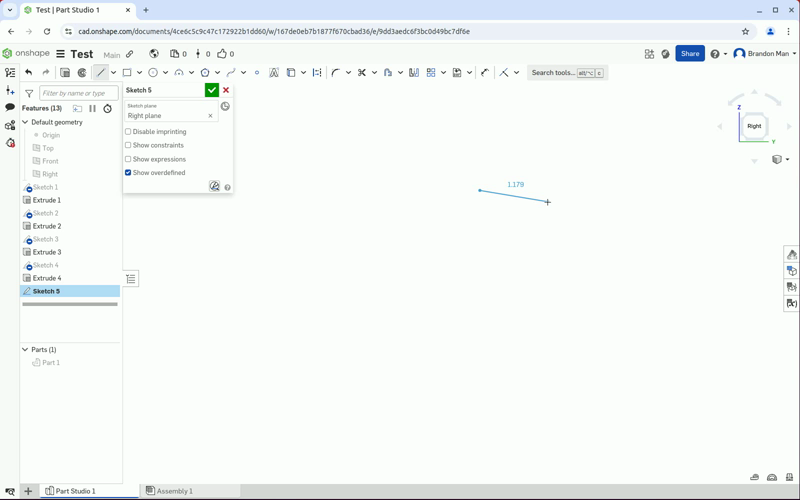
scroll(-6)
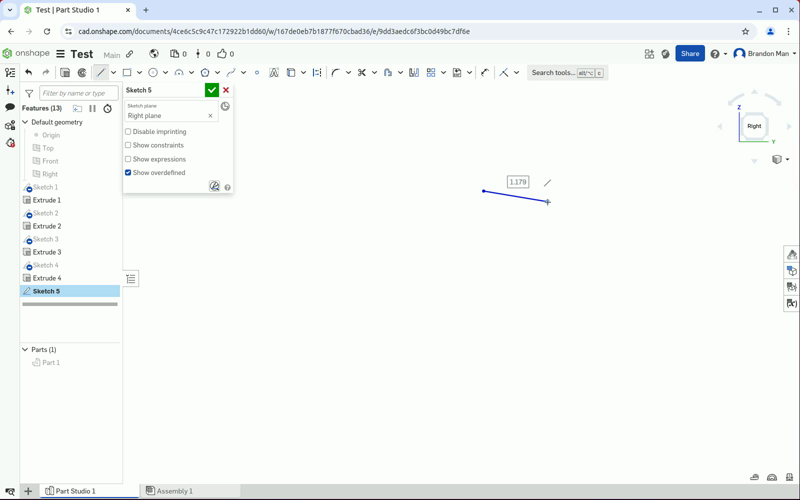
scroll(-6)
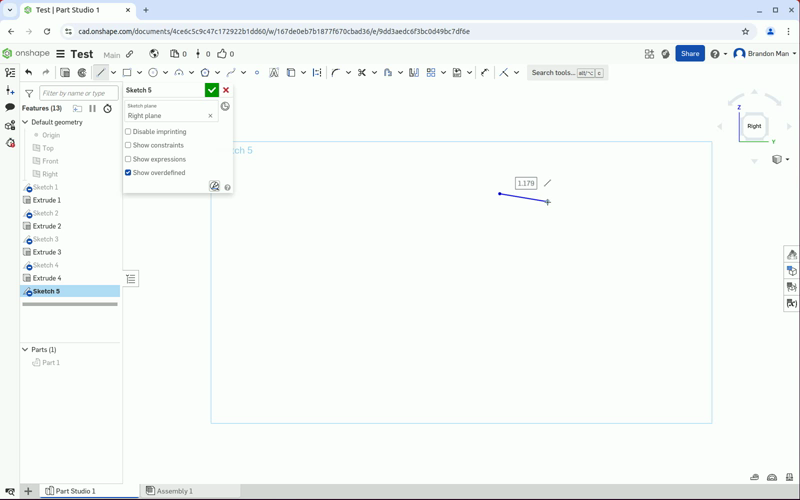
scroll(-6)
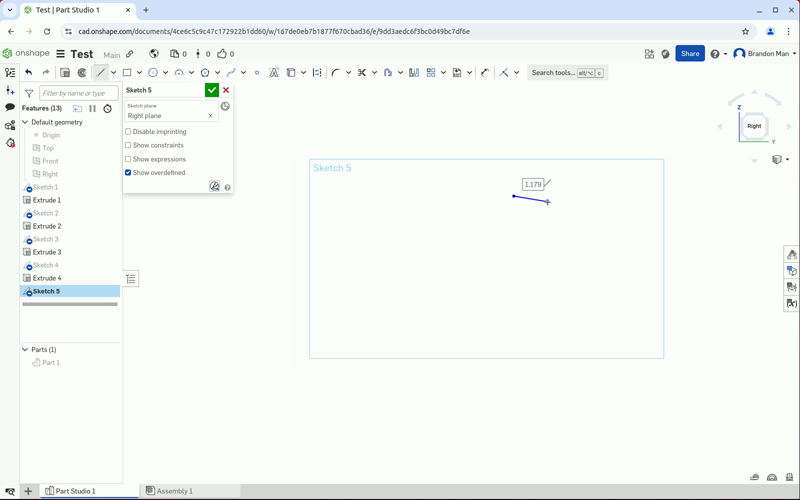
scroll(-6)
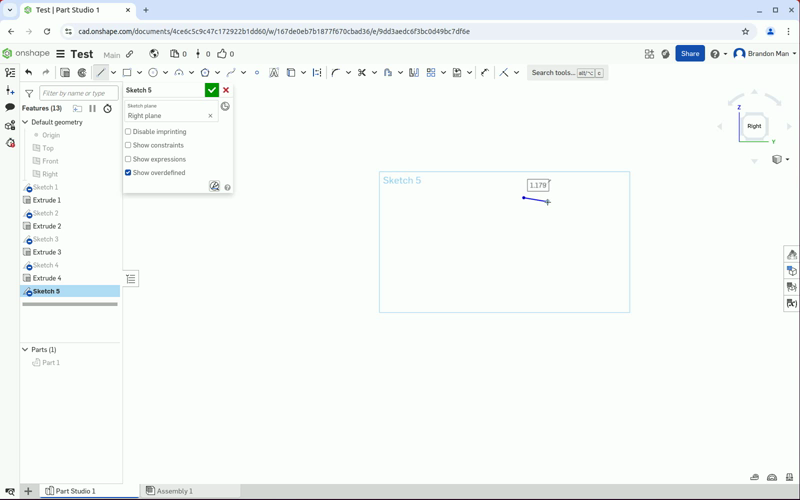
scroll(-6)
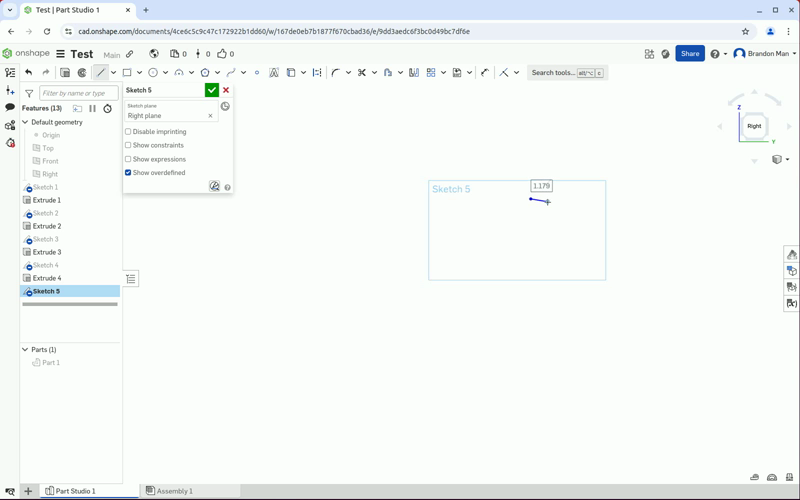
scroll(-6)
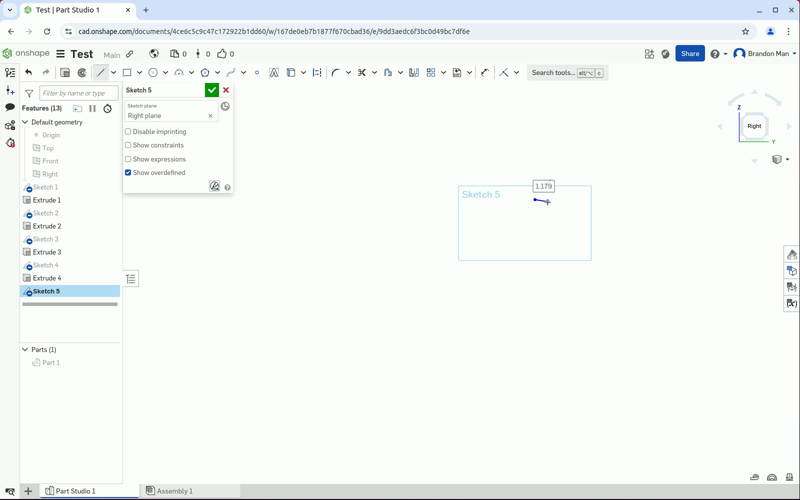
scroll(-6)
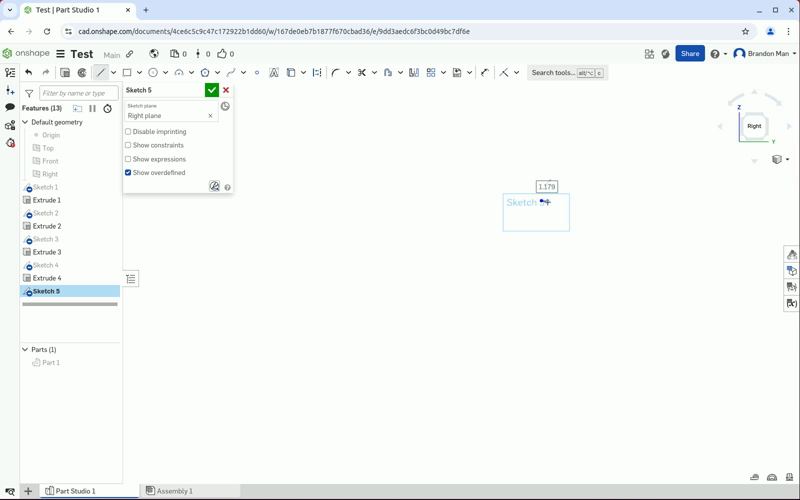
key_up(shift)
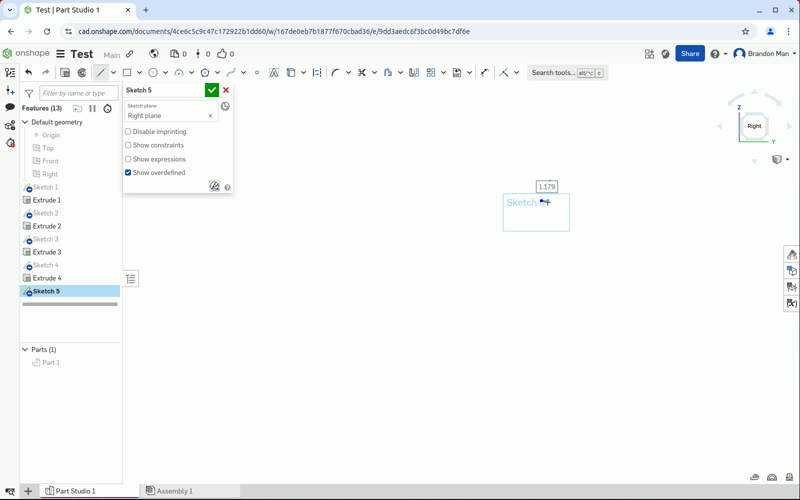
key_down(shift)
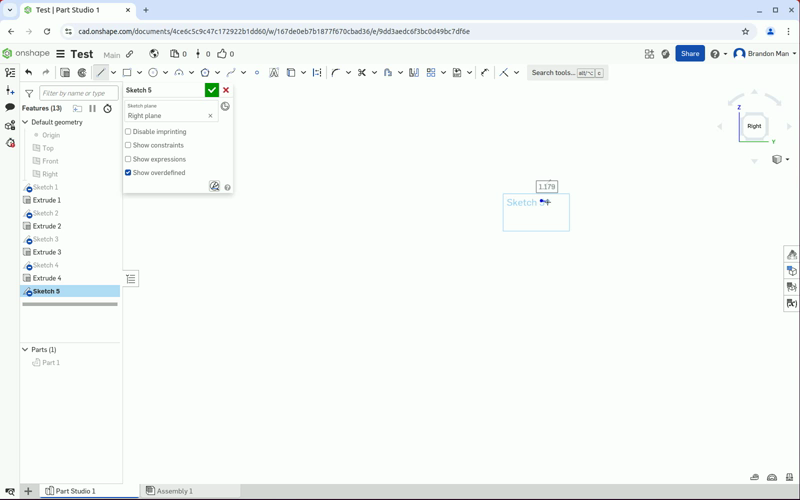
mouse_move(577, 201)
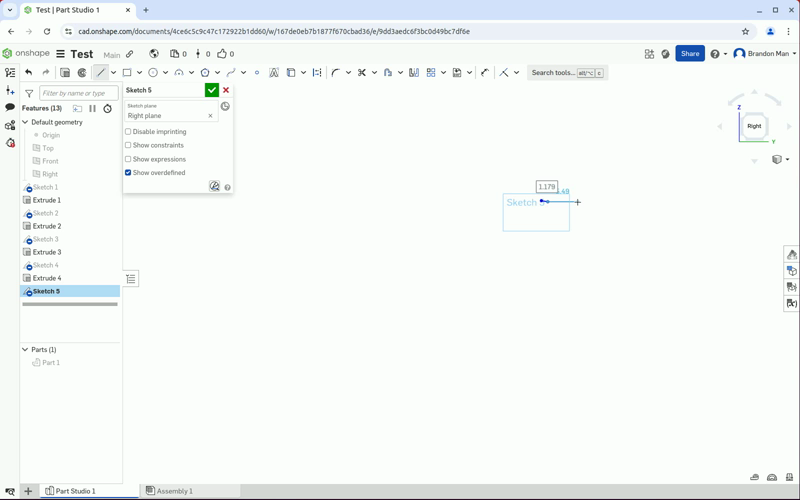
mouse_move(544, 218)
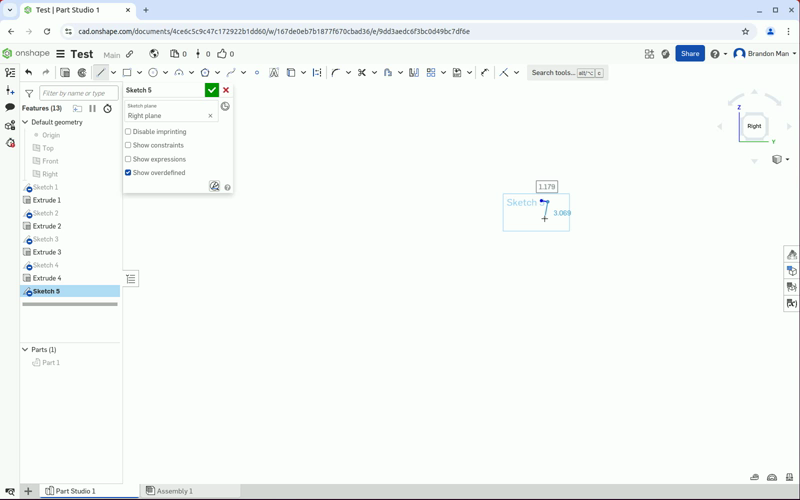
click(544, 218)
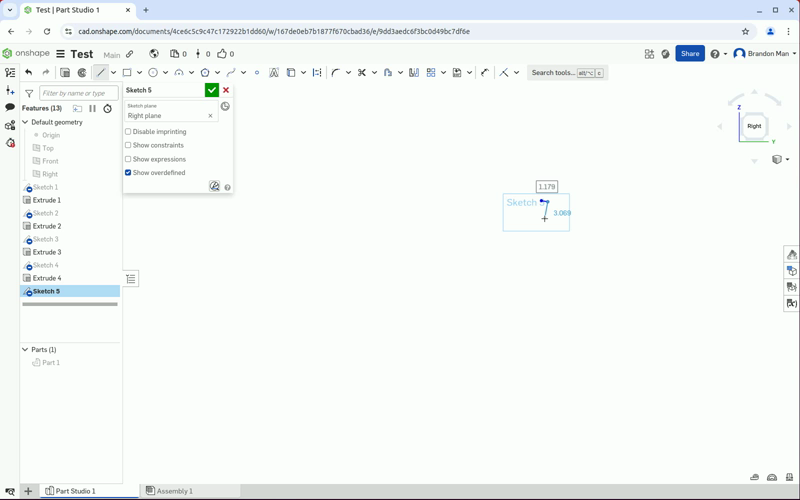
key_up(shift)
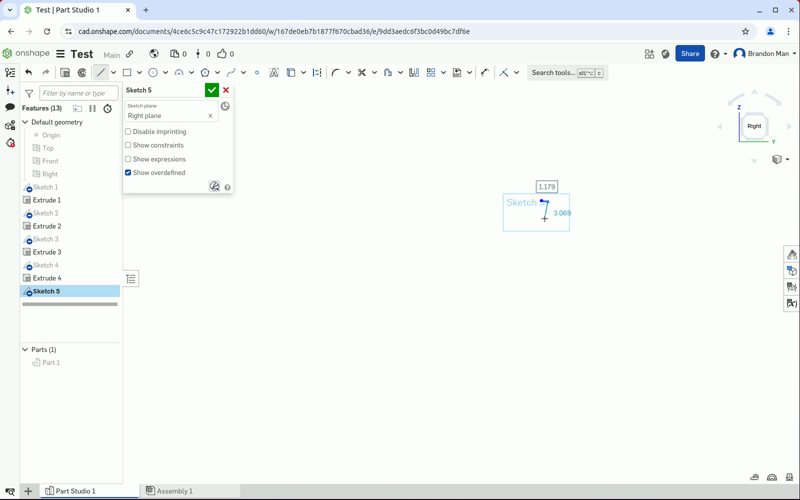
key_down(shift)
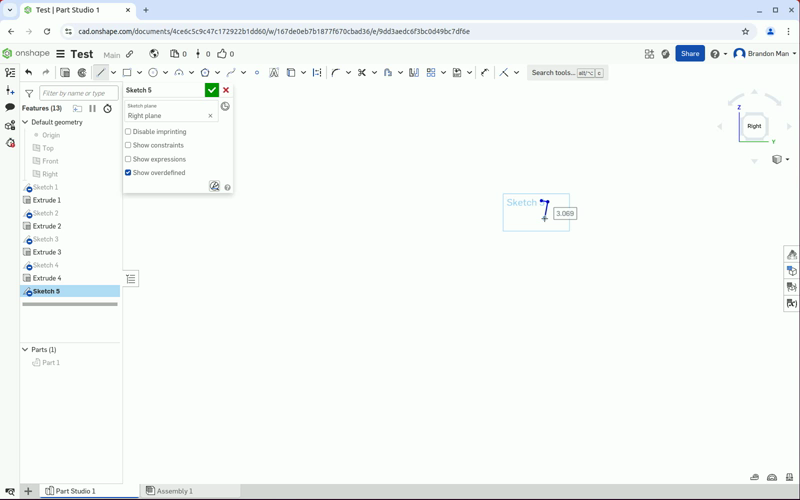
mouse_move(574, 218)
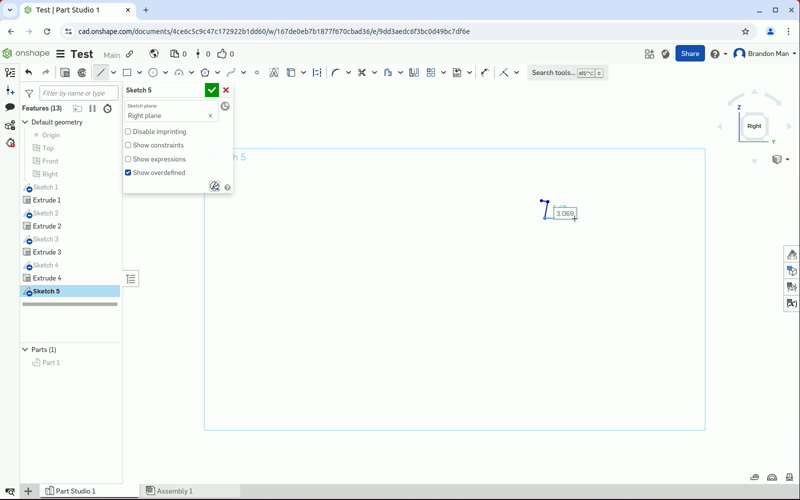
mouse_move(550, 219)
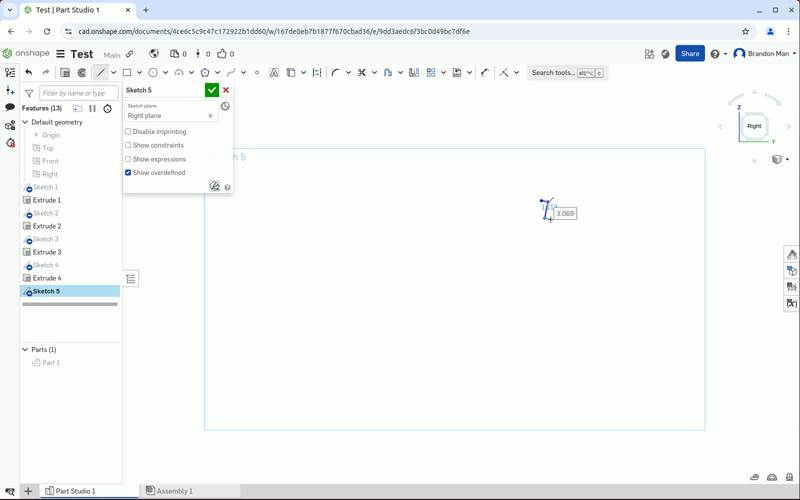
scroll(6)
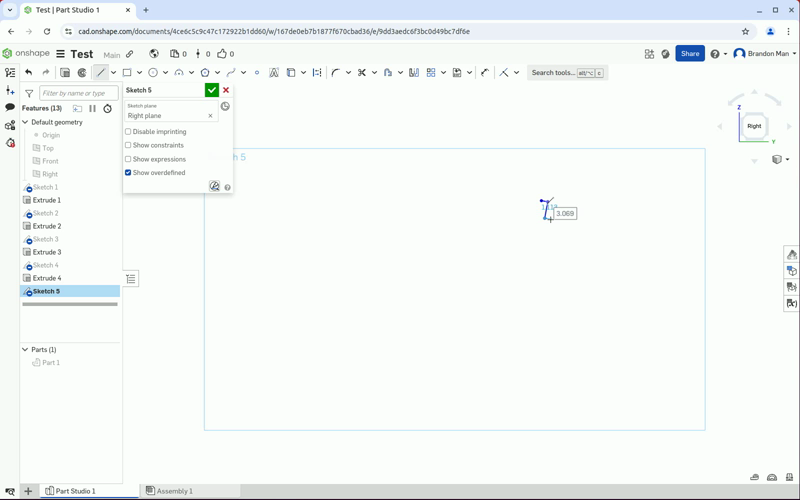
scroll(6)
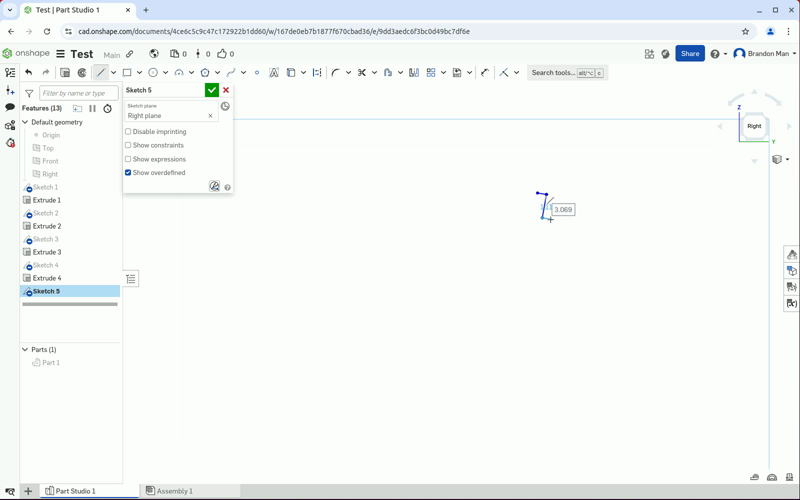
scroll(6)
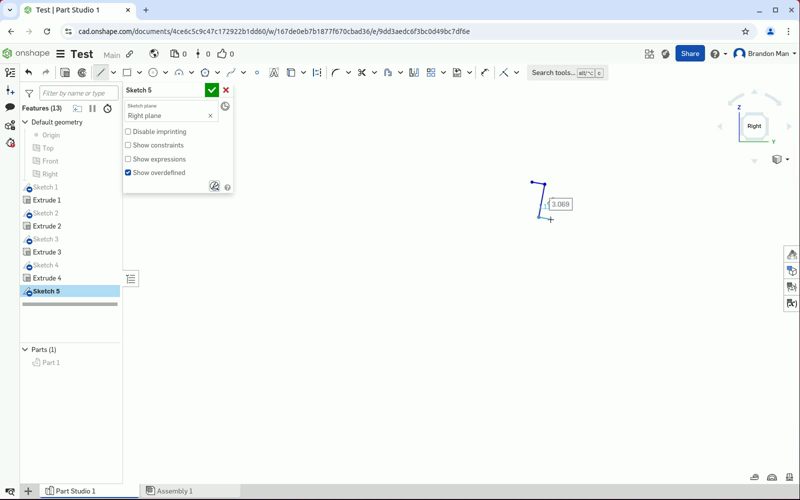
scroll(6)
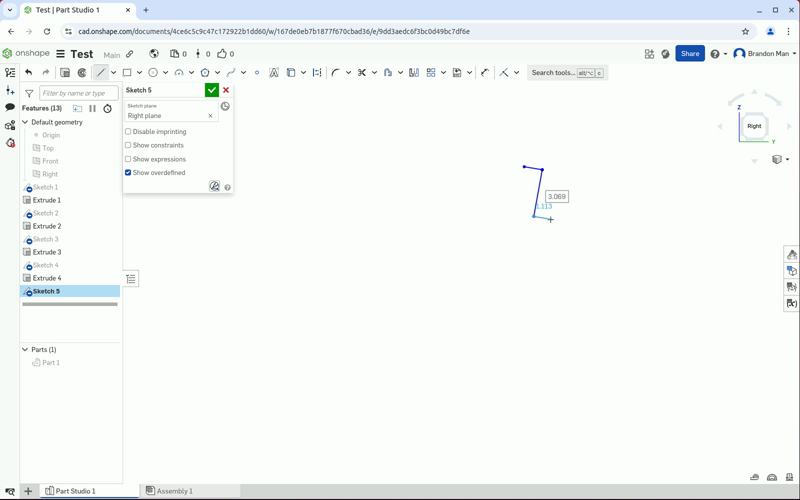
scroll(6)
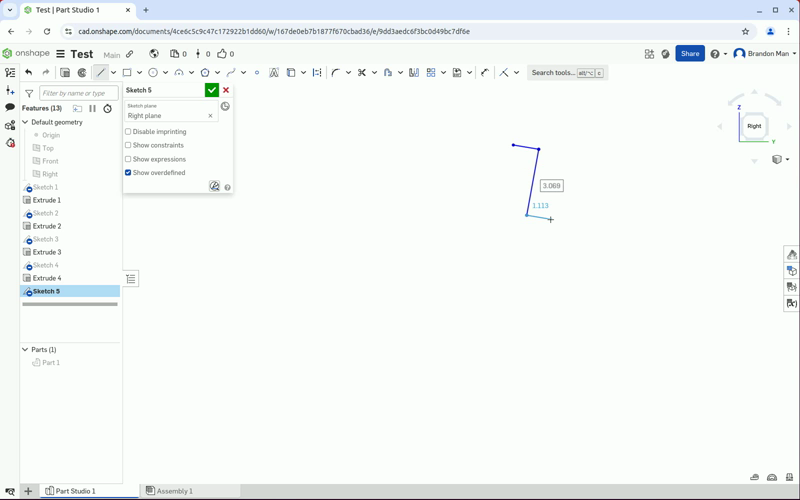
scroll(6)
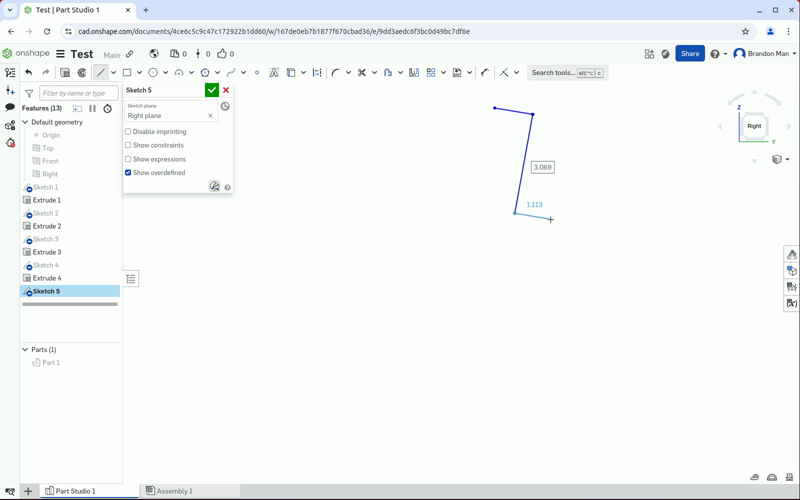
scroll(6)
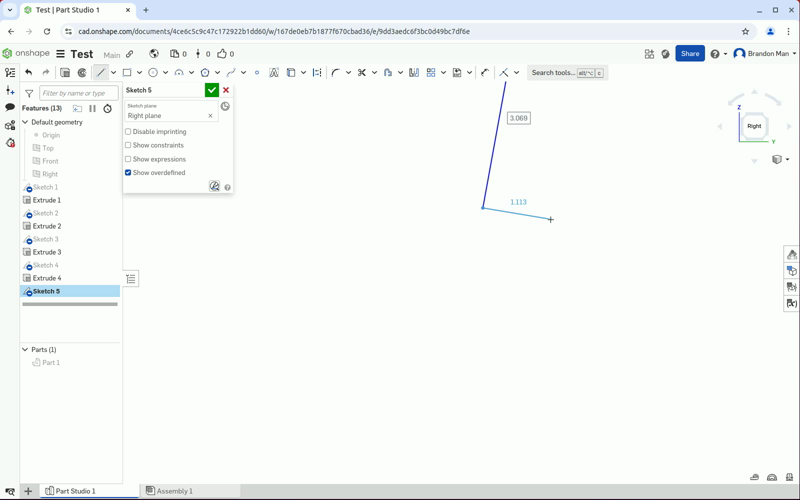
click(550, 219)
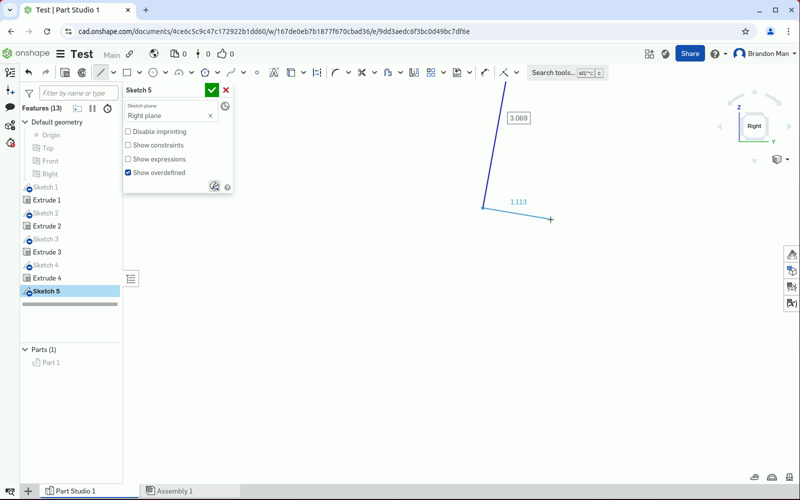
scroll(-6)
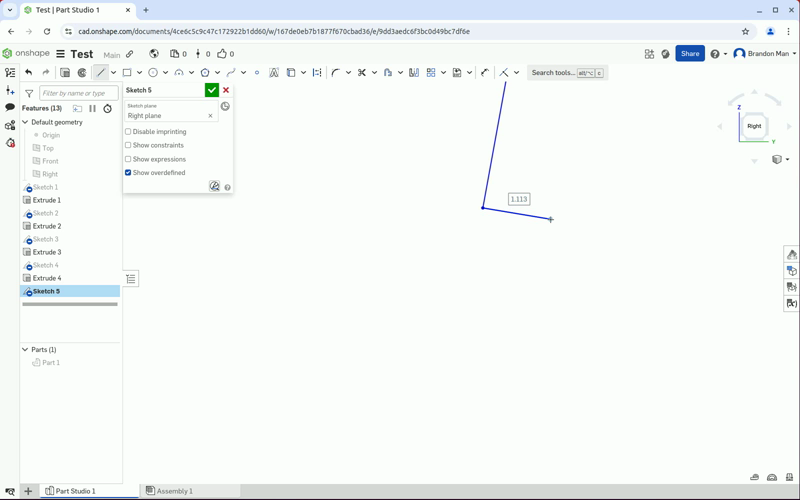
scroll(-6)
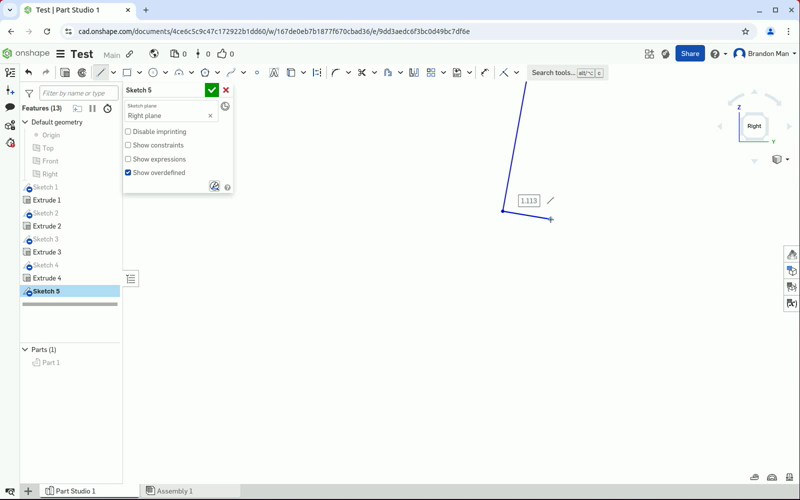
scroll(-6)
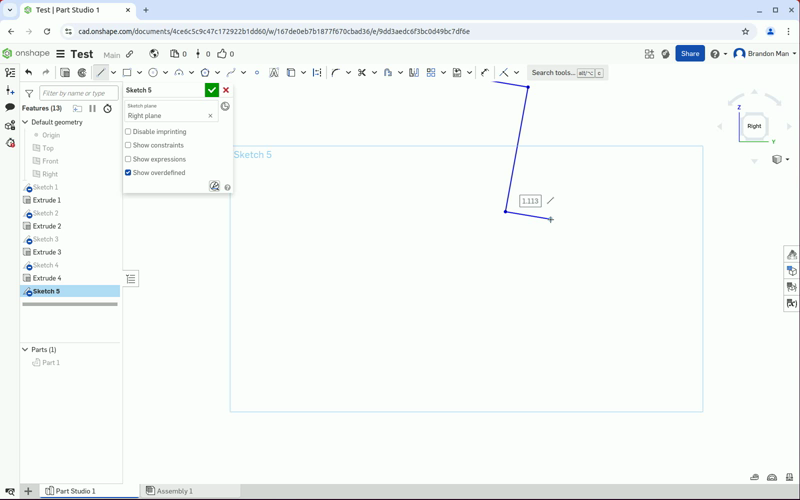
scroll(-6)
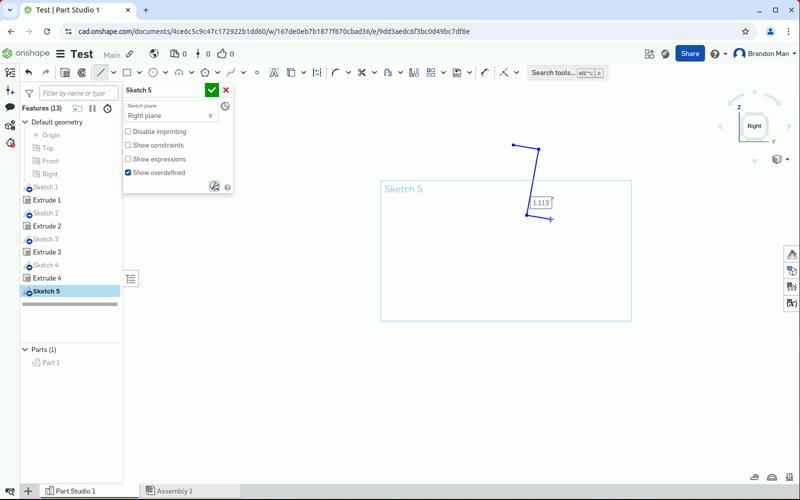
scroll(-6)
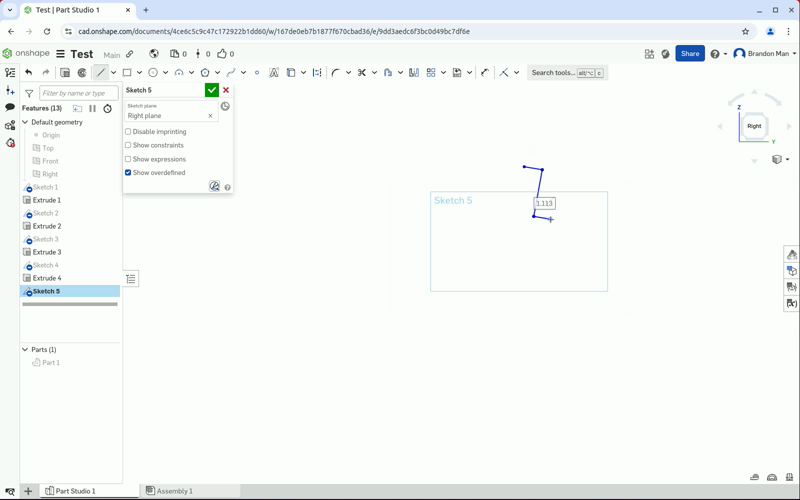
scroll(-6)
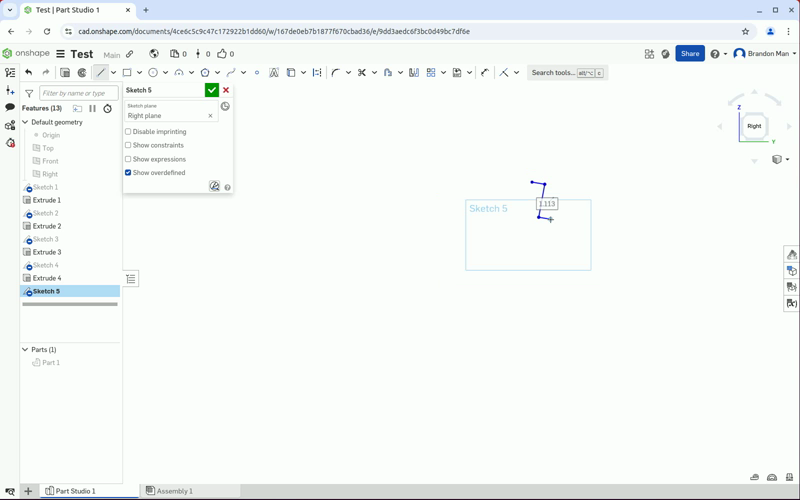
scroll(-6)
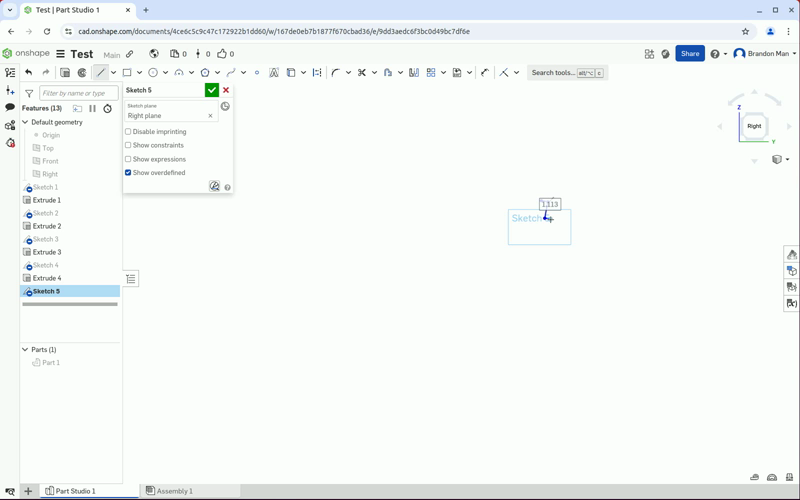
key_up(shift)
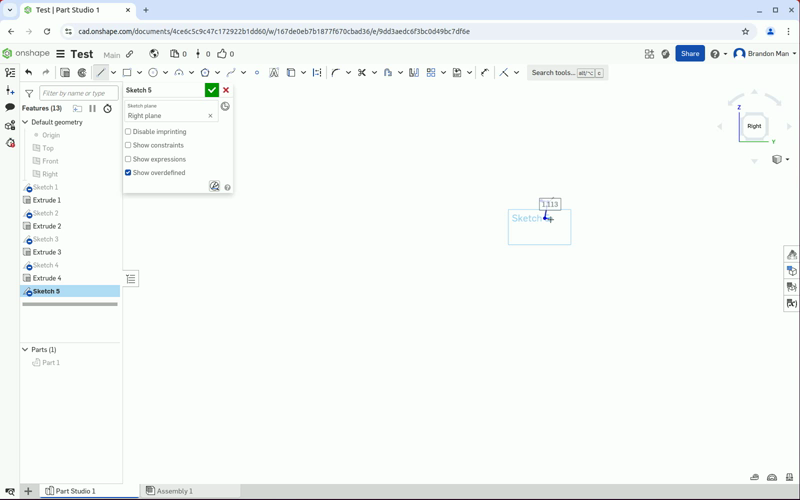
key_down(shift)
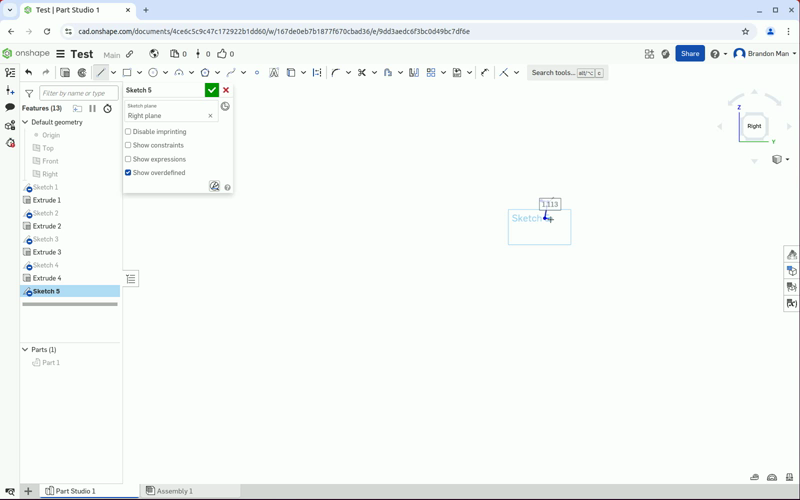
mouse_move(580, 219)
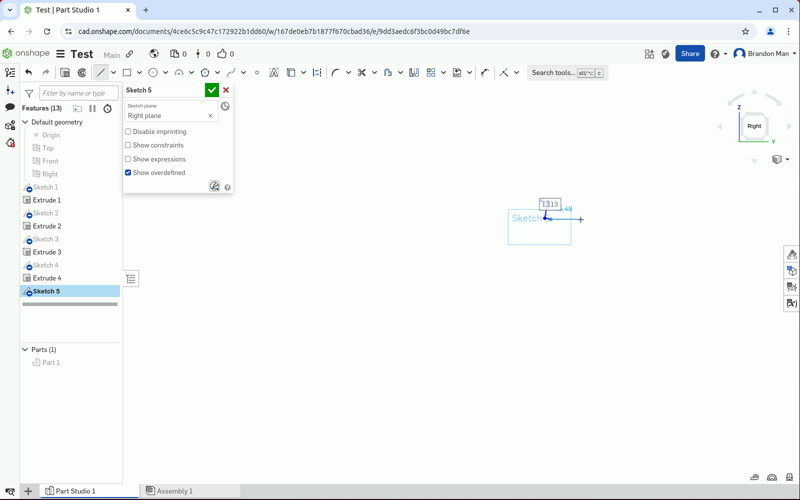
mouse_move(557, 183)
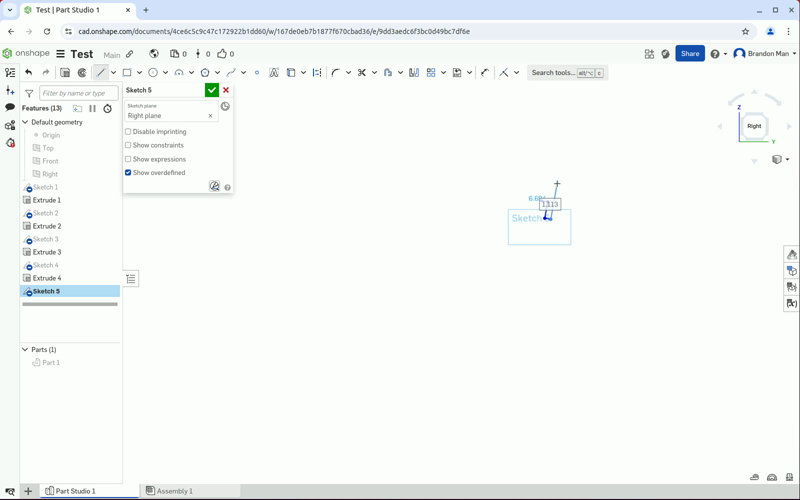
click(557, 183)
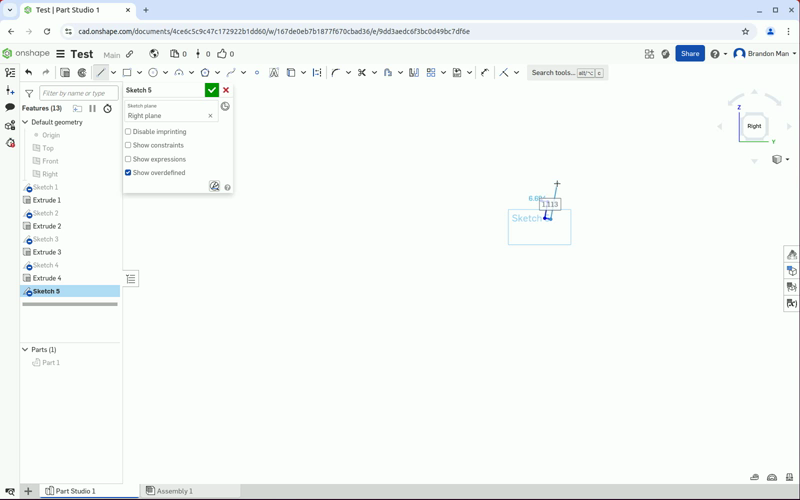
key_up(shift)
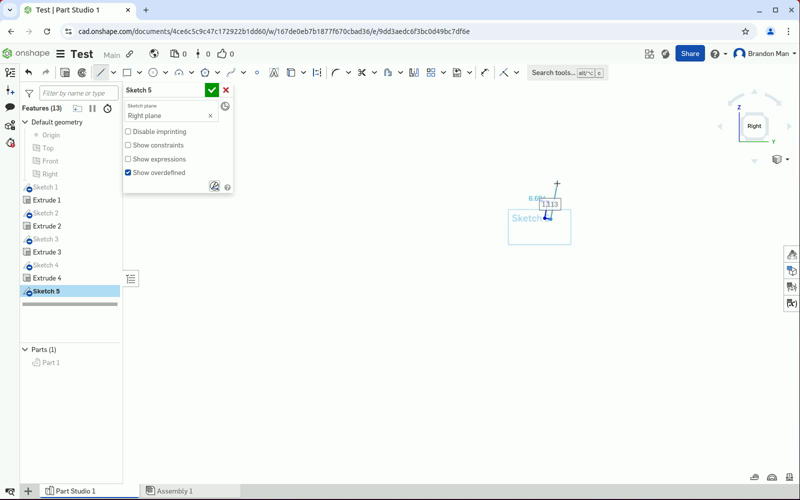
key_down(shift)
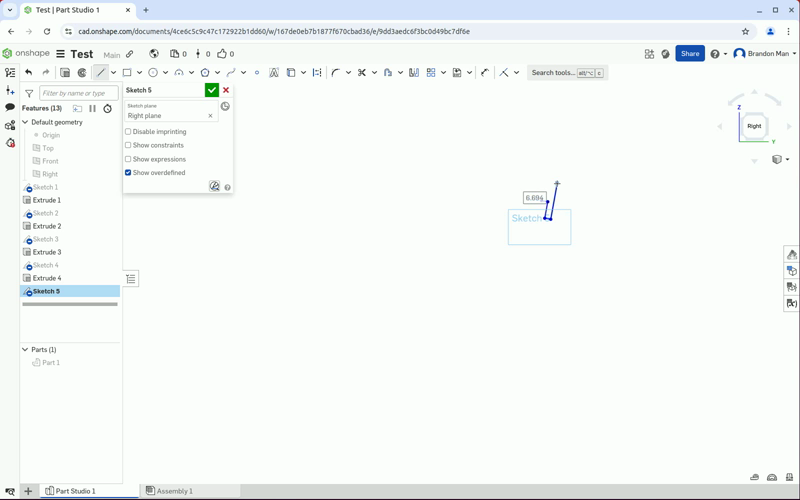
mouse_move(587, 183)
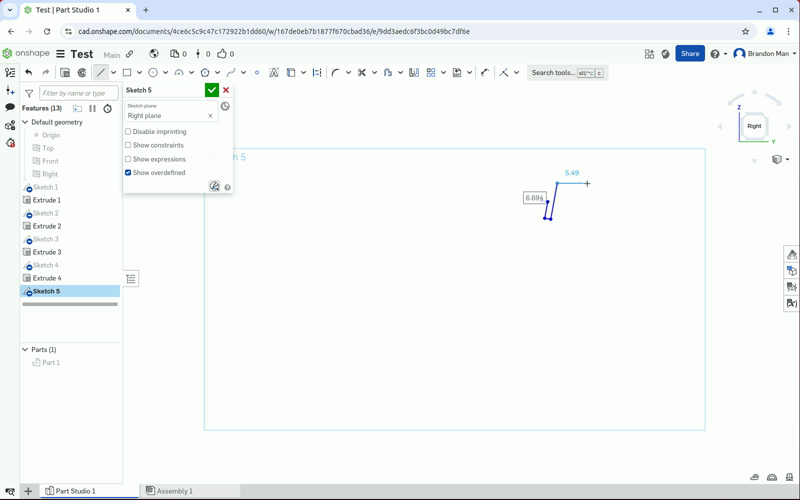
mouse_move(542, 194)
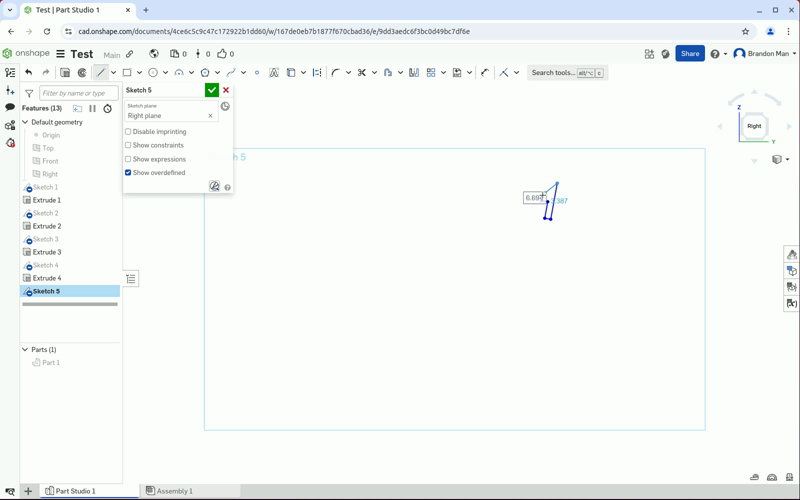
click(542, 194)
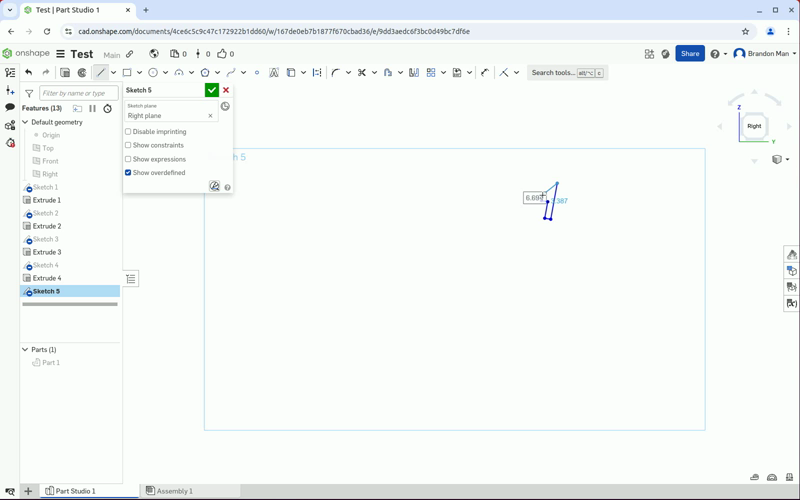
key_up(shift)
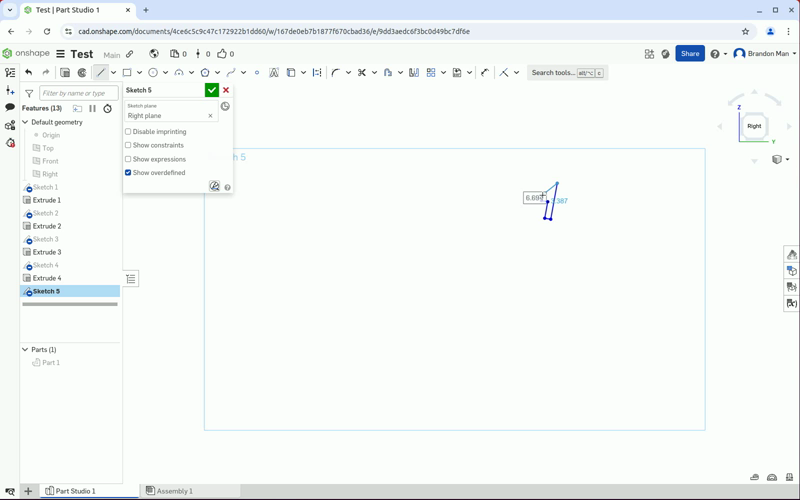
mouse_move(572, 194)
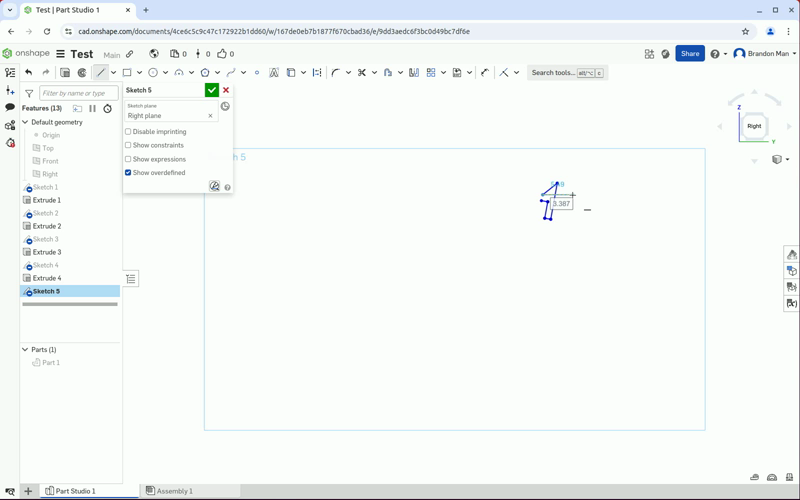
key_down(shift)
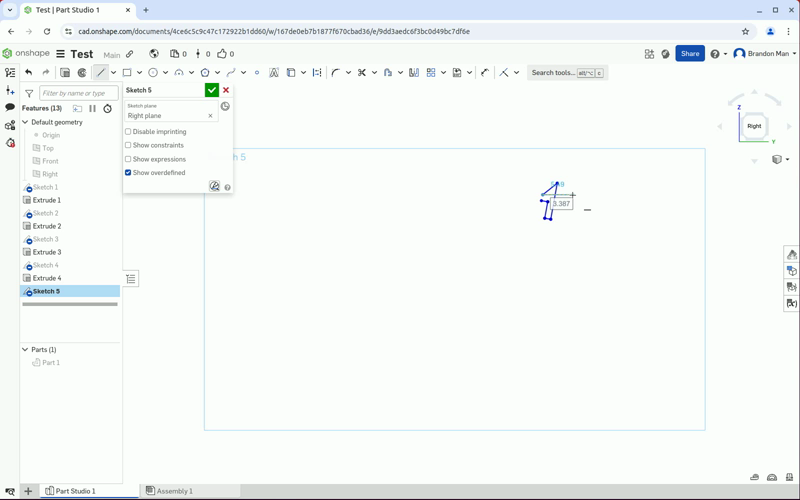
mouse_move(541, 200)
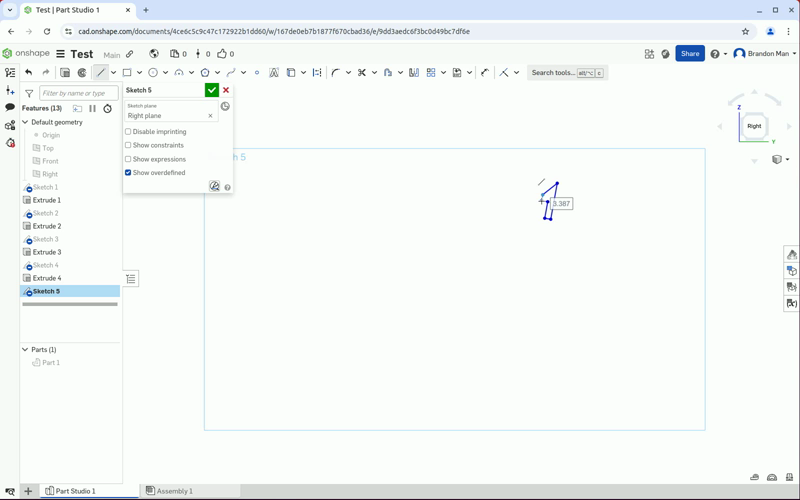
scroll(6)
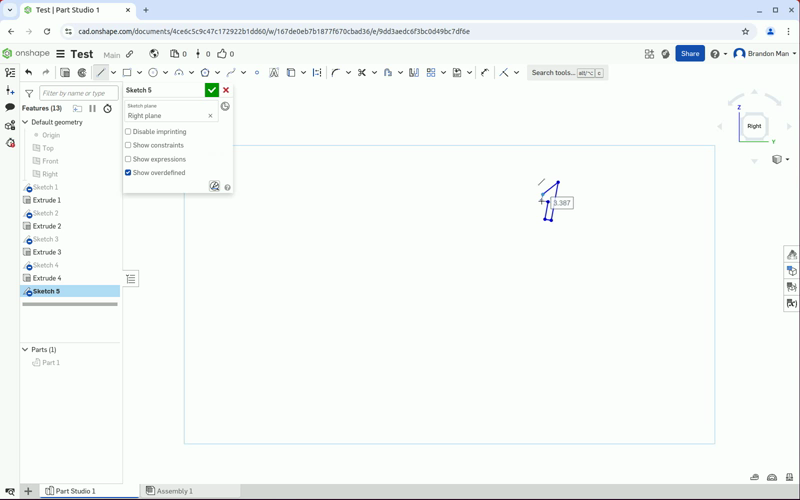
scroll(6)
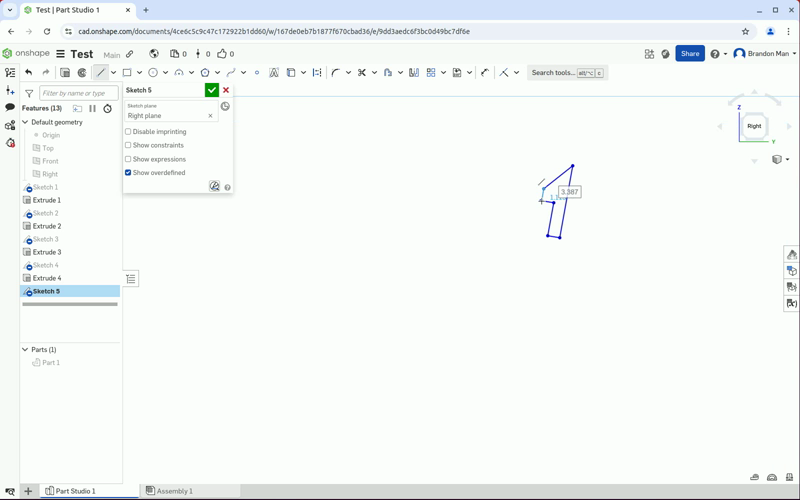
scroll(6)
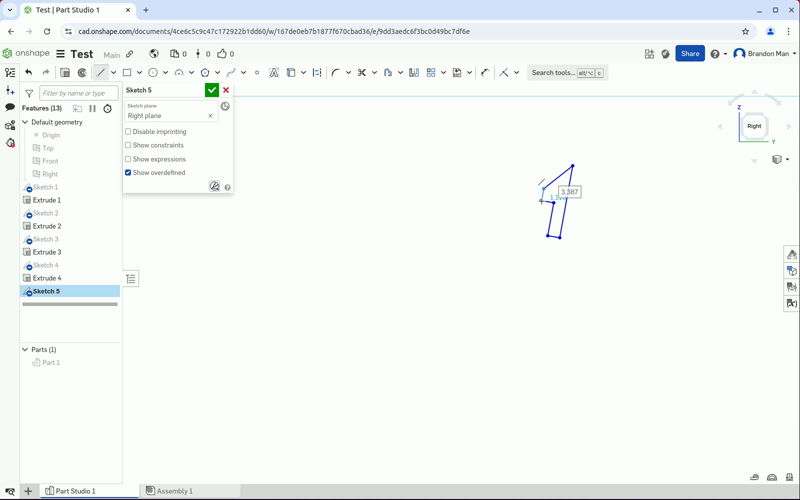
scroll(6)
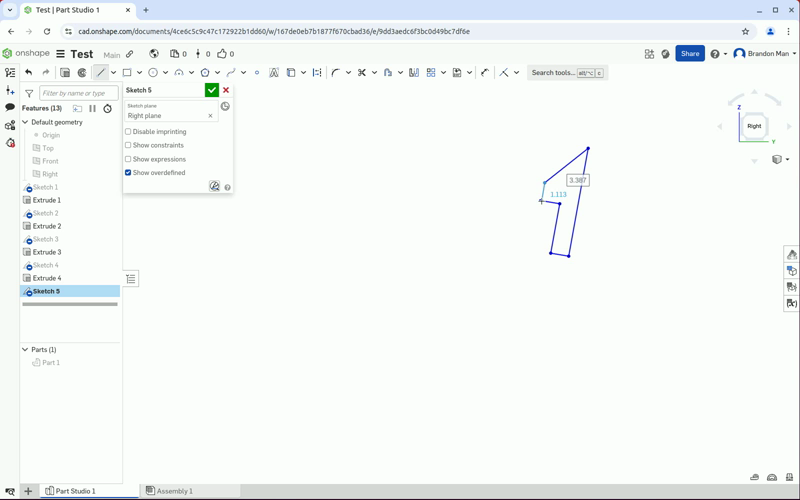
scroll(6)
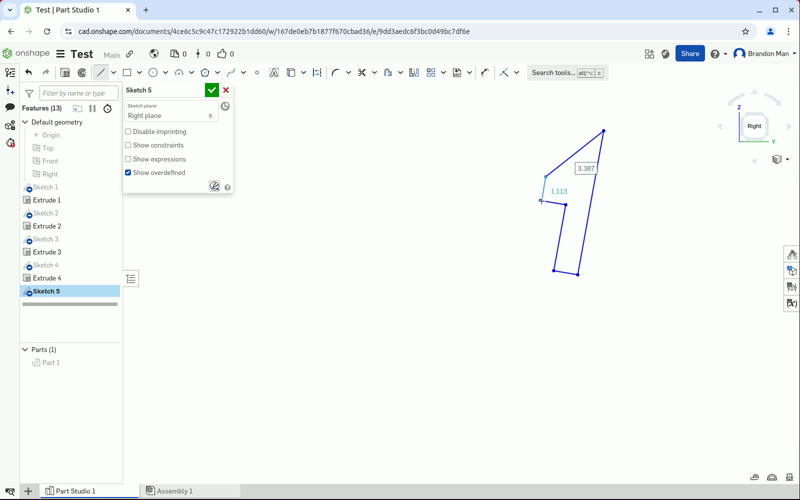
scroll(6)
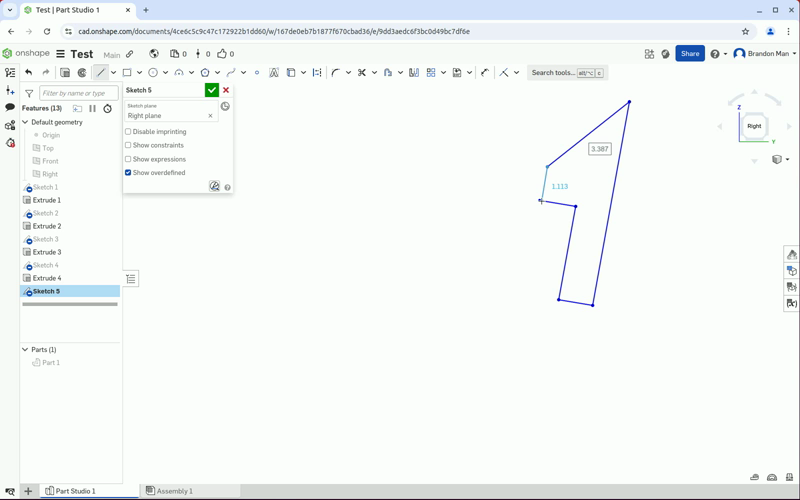
scroll(6)
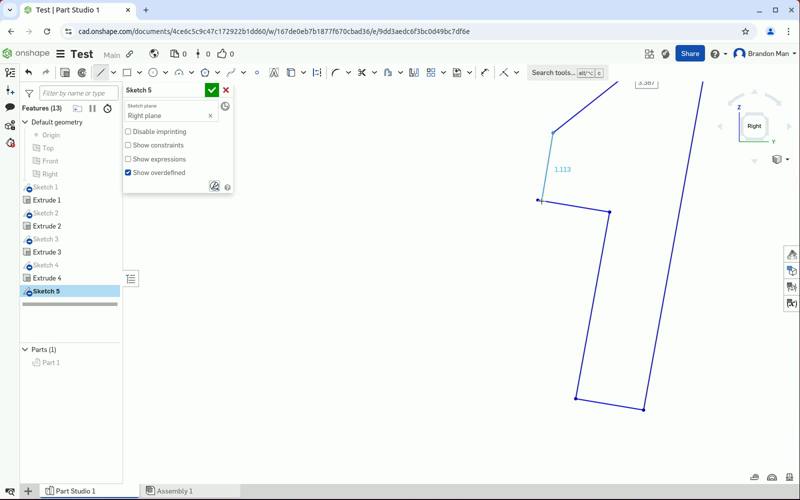
key_up(shift)
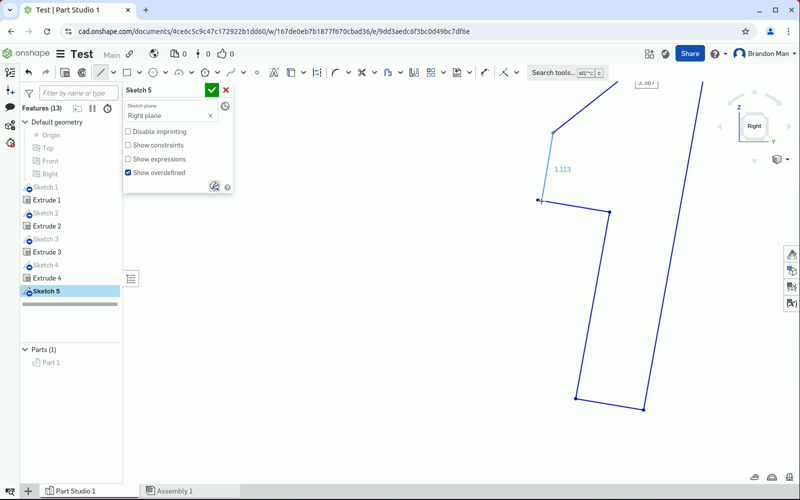
click(541, 200)
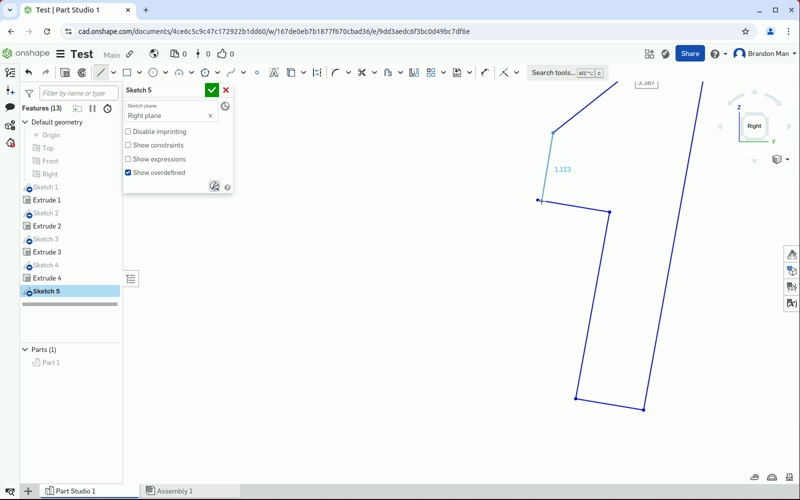
scroll(-6)
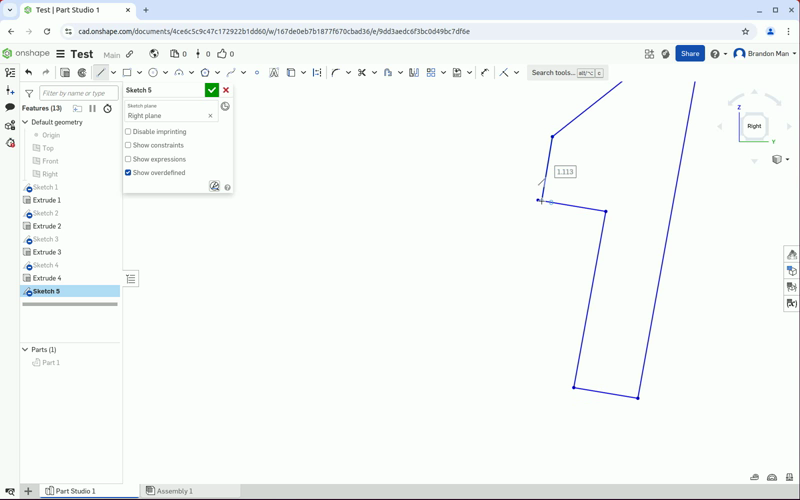
scroll(-6)
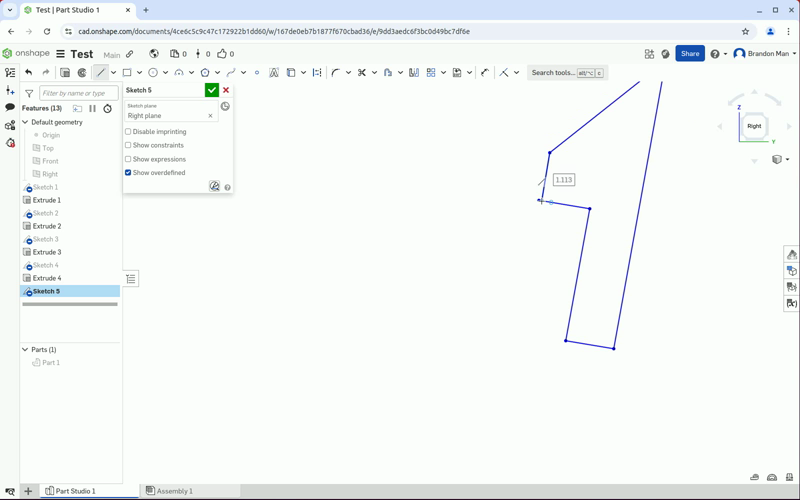
scroll(-6)
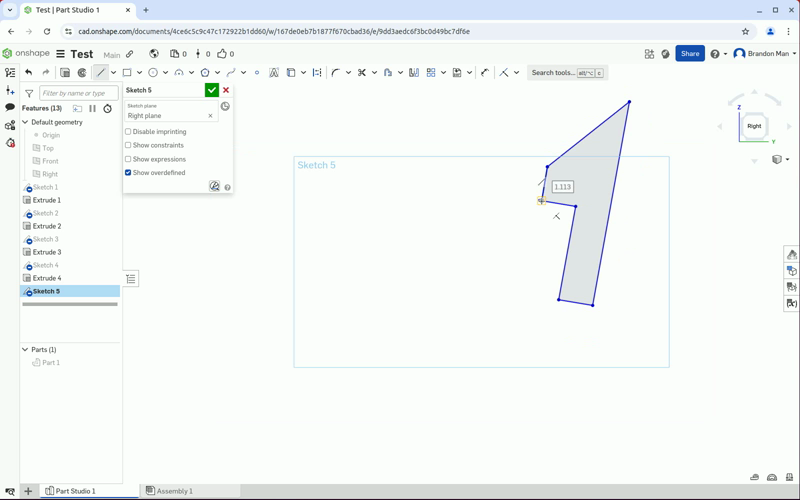
scroll(-6)
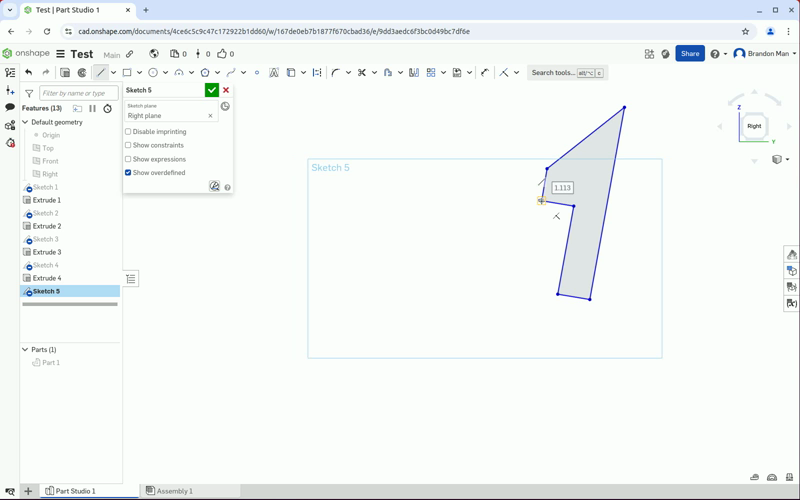
scroll(-6)
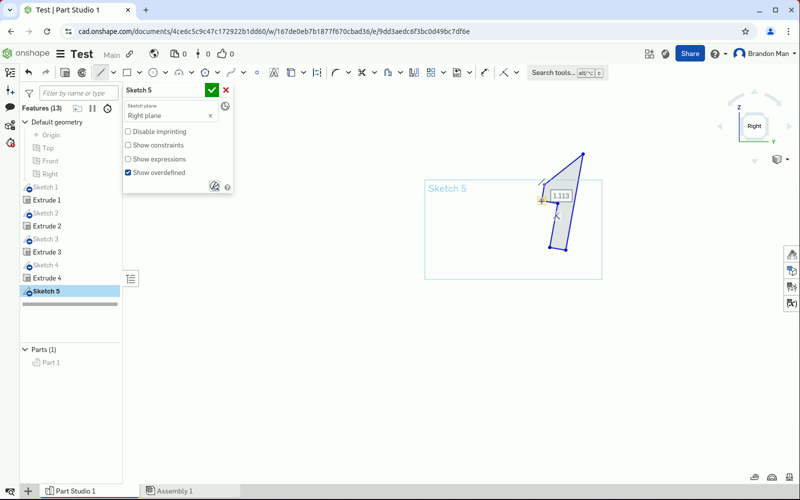
scroll(-6)
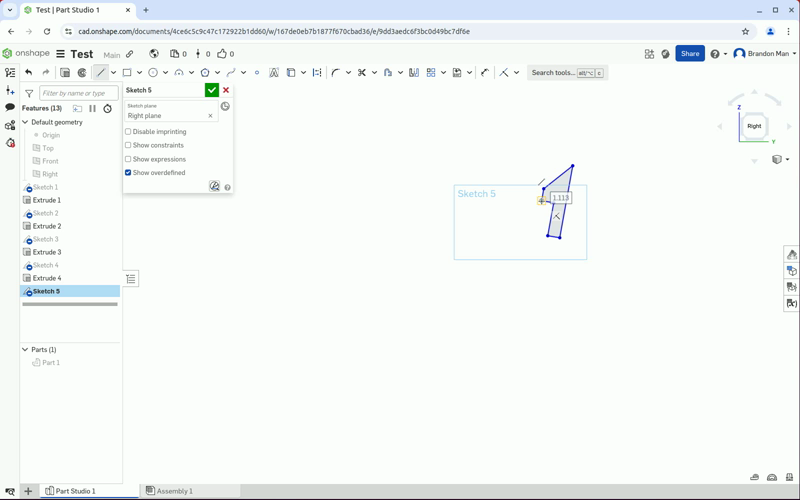
scroll(-6)
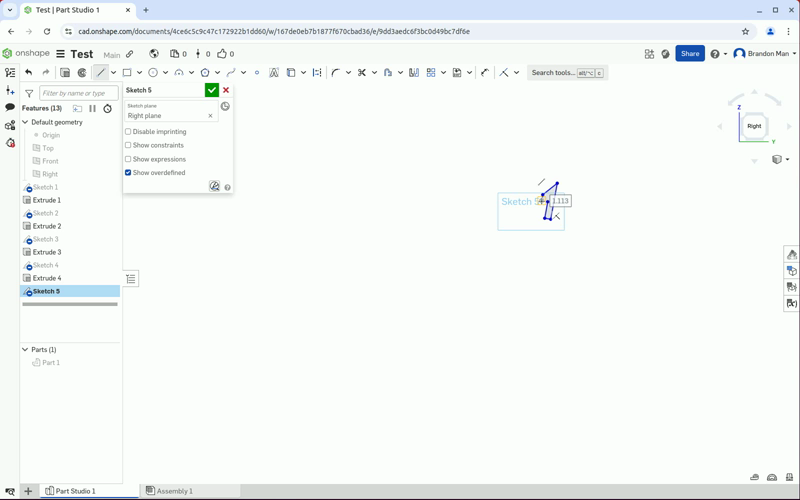
key(esc)
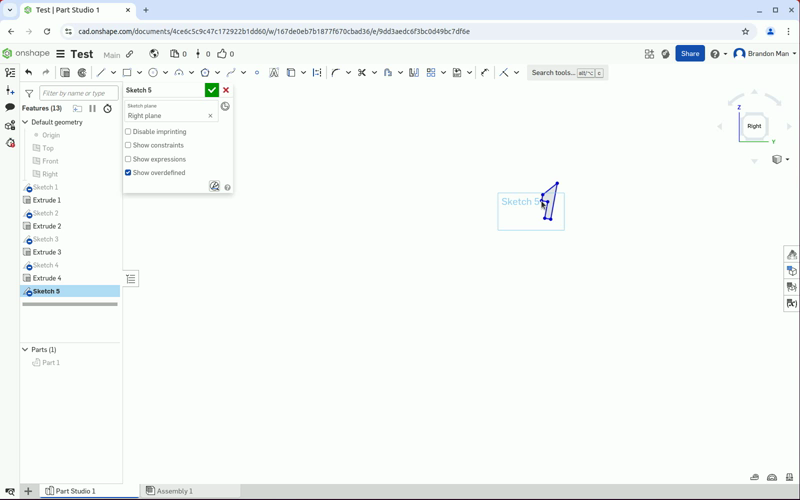
mouse_move(548, 205)
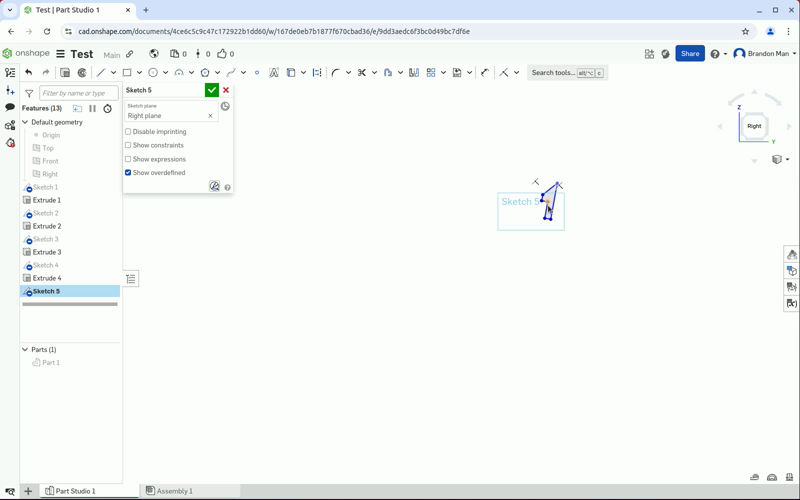
scroll(6)
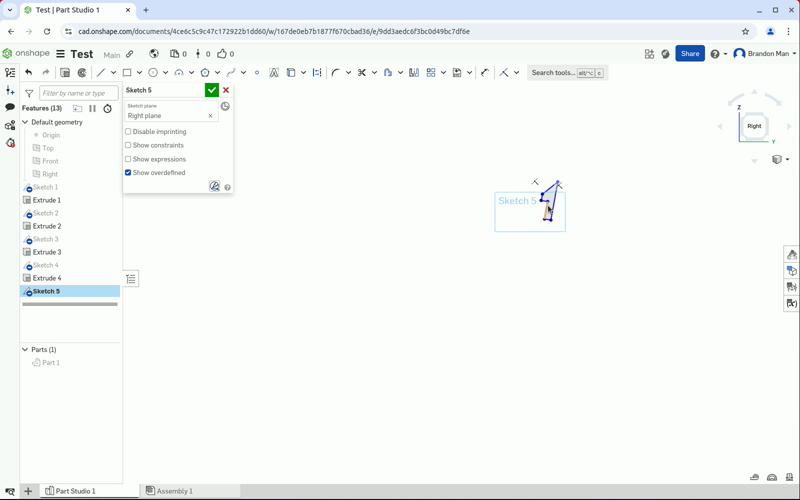
scroll(6)
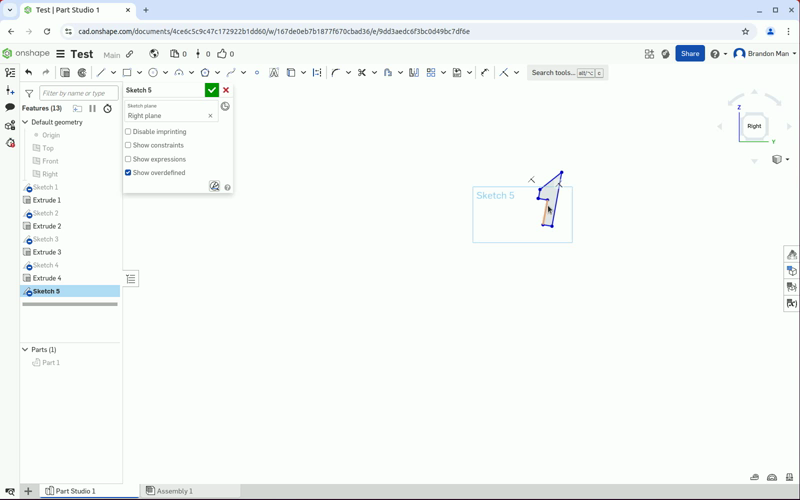
scroll(6)
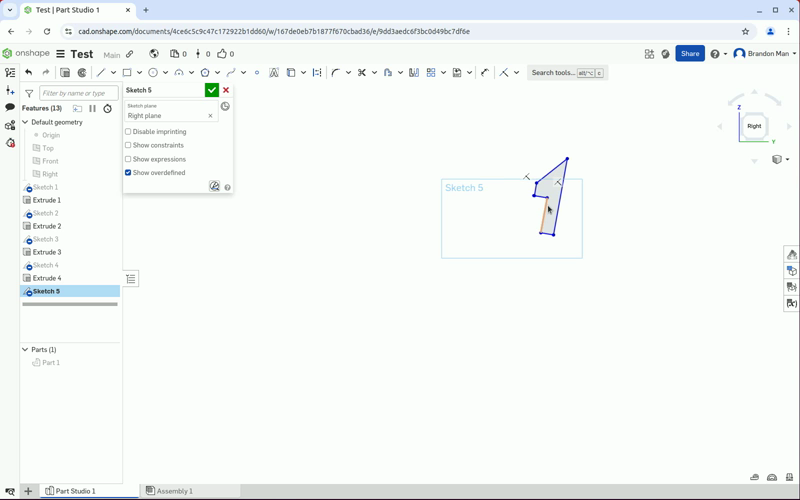
scroll(6)
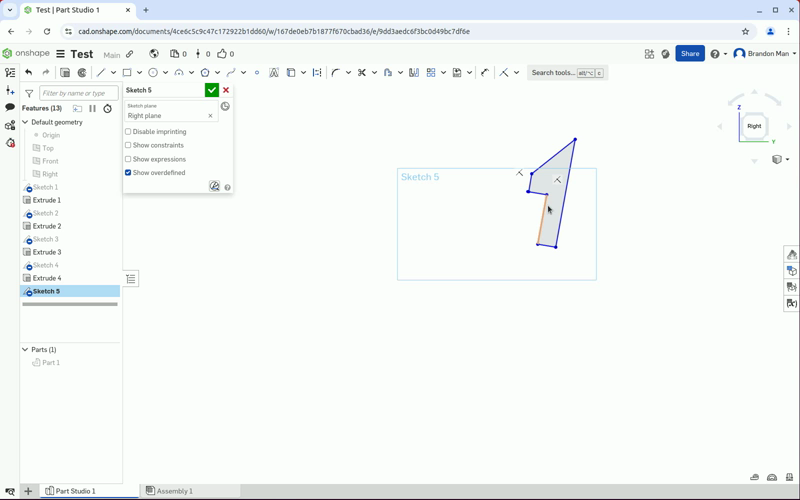
scroll(6)
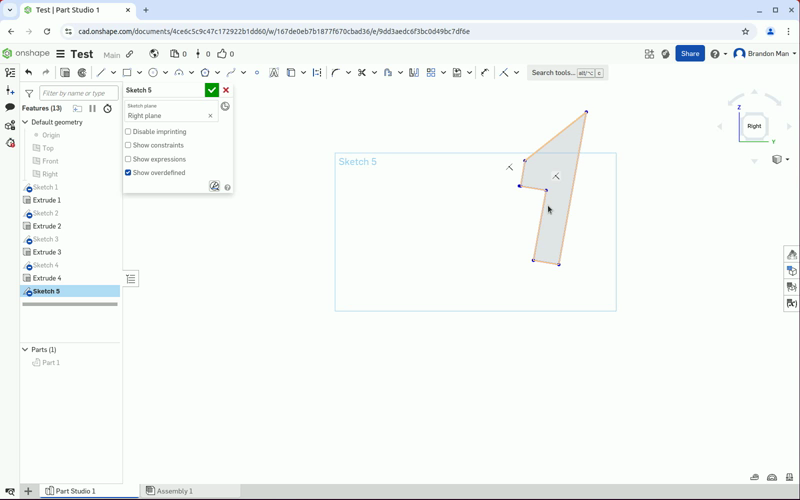
scroll(6)
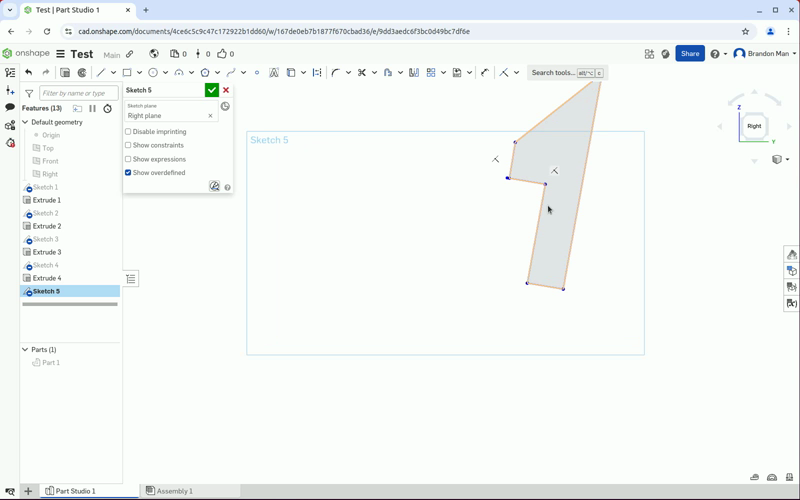
scroll(6)
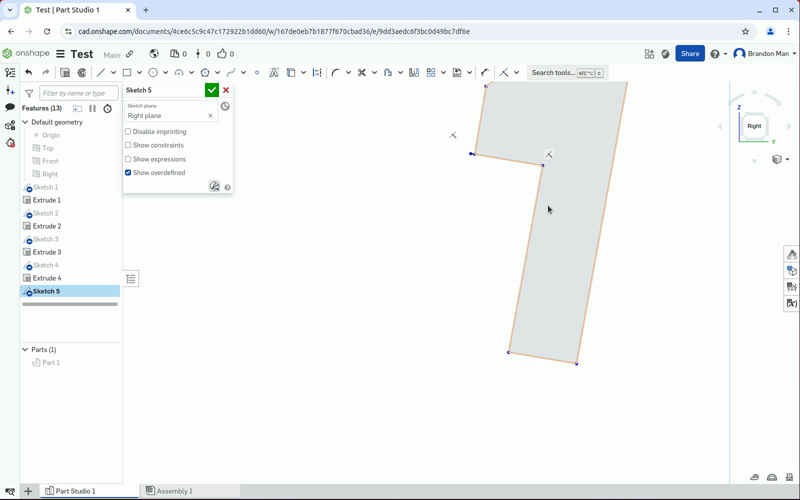
click(548, 205)
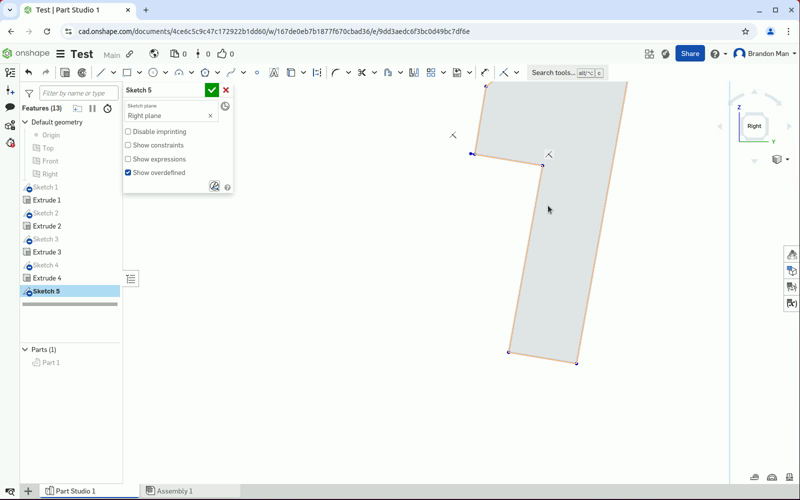
scroll(-6)
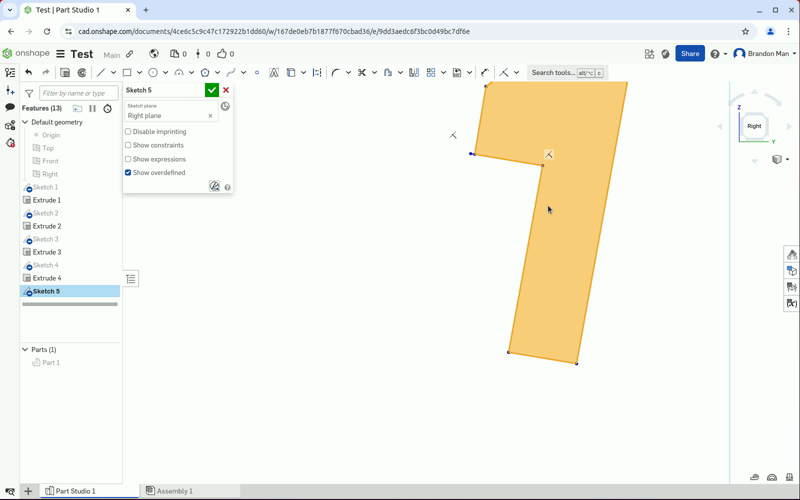
scroll(-6)
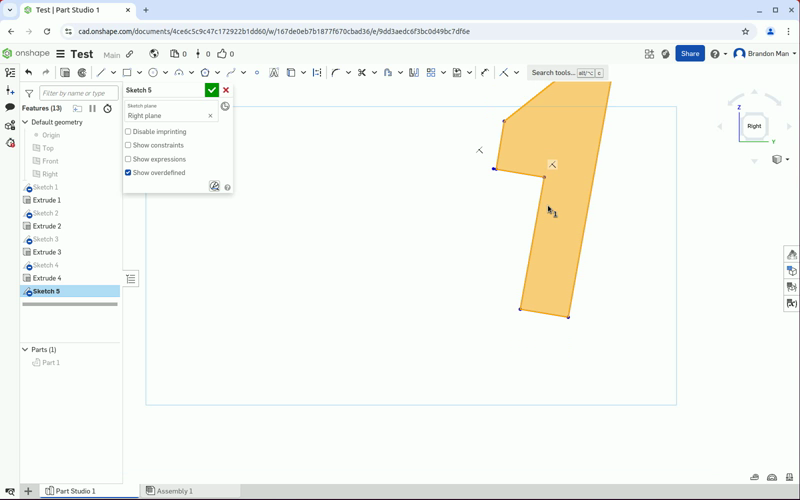
scroll(-6)
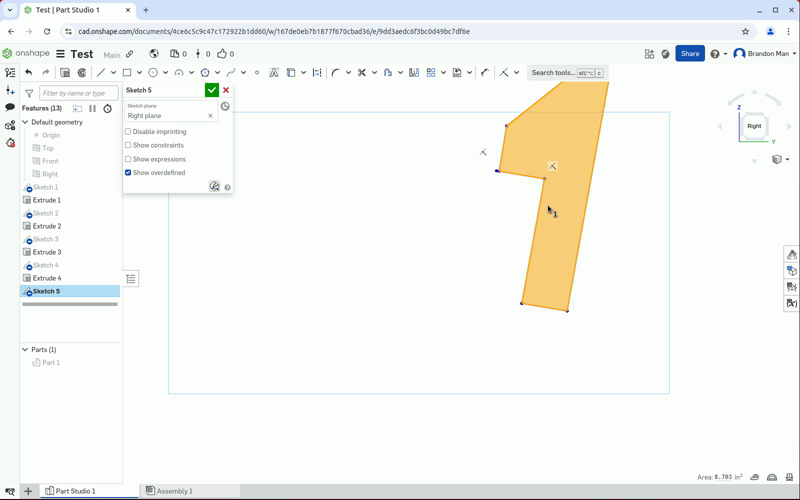
scroll(-6)
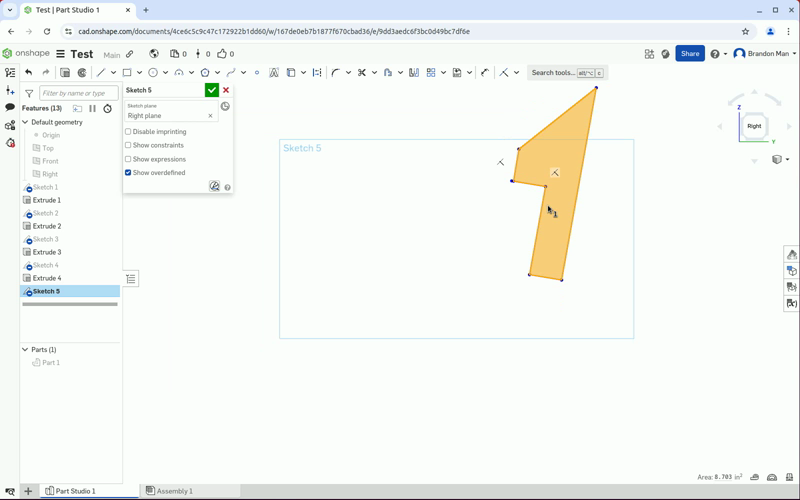
scroll(-6)
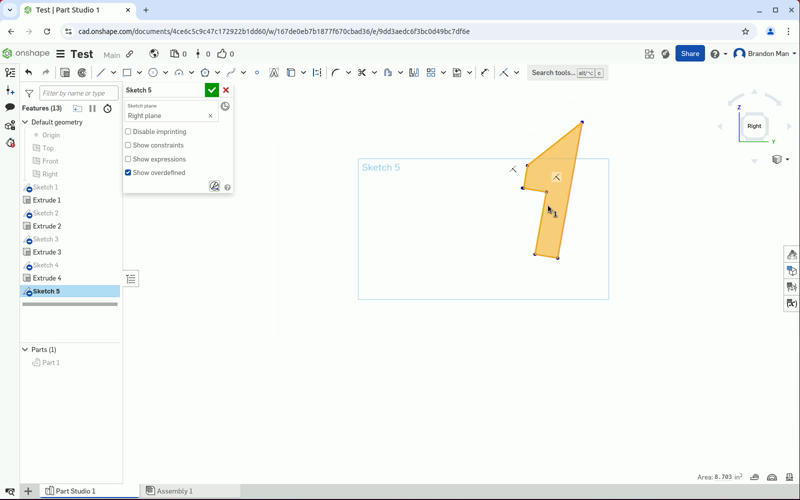
scroll(-6)
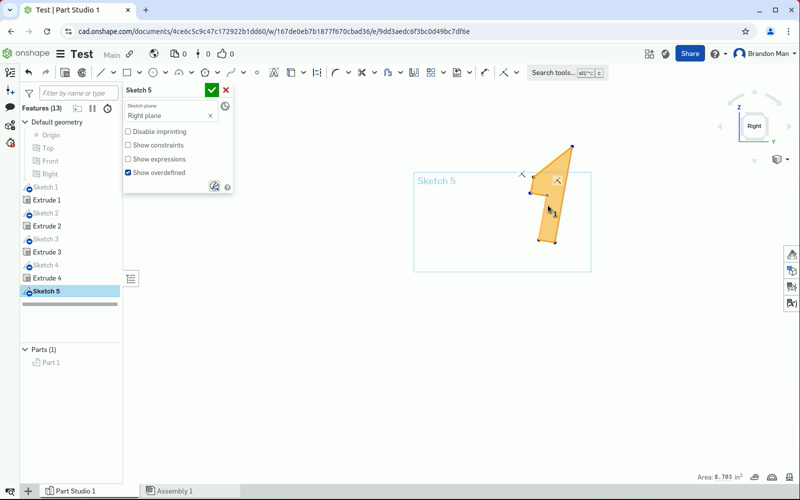
scroll(-6)
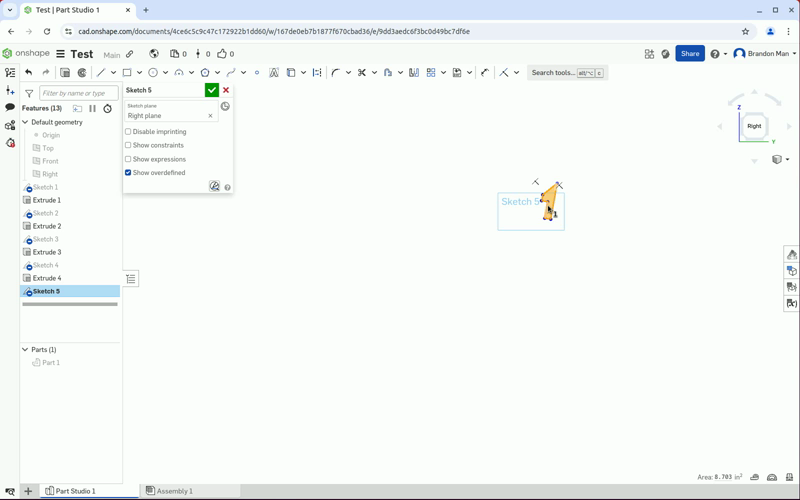
mouse_move(73, 352)
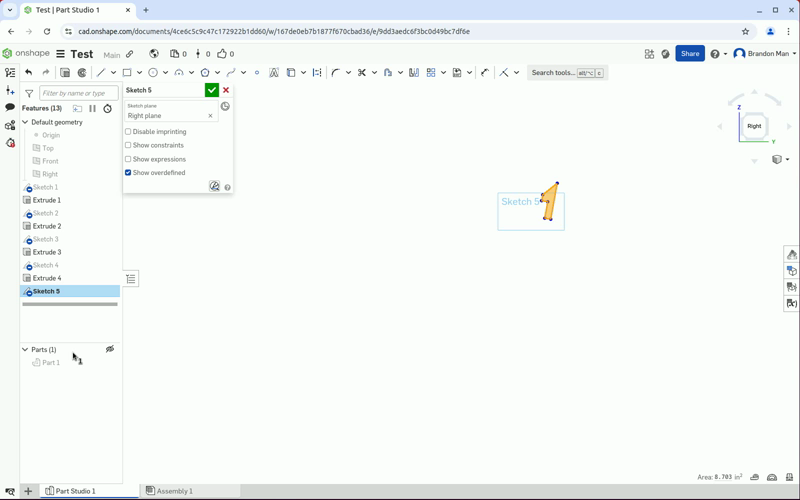
key(shift+y)
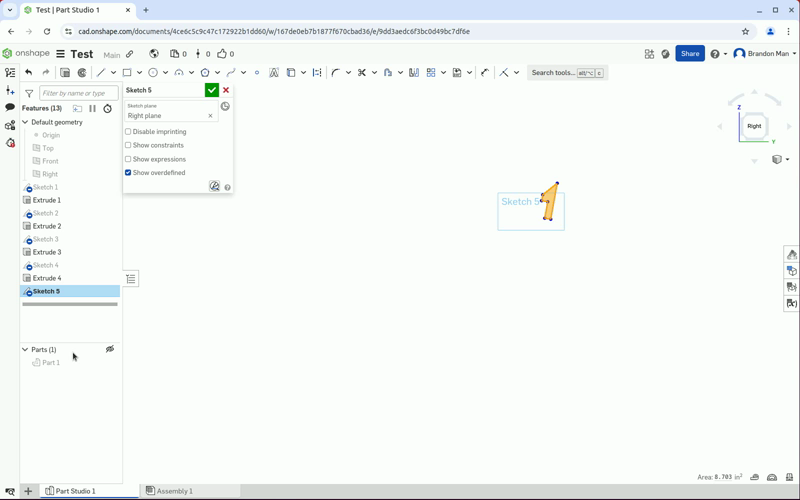
key(shift+e)
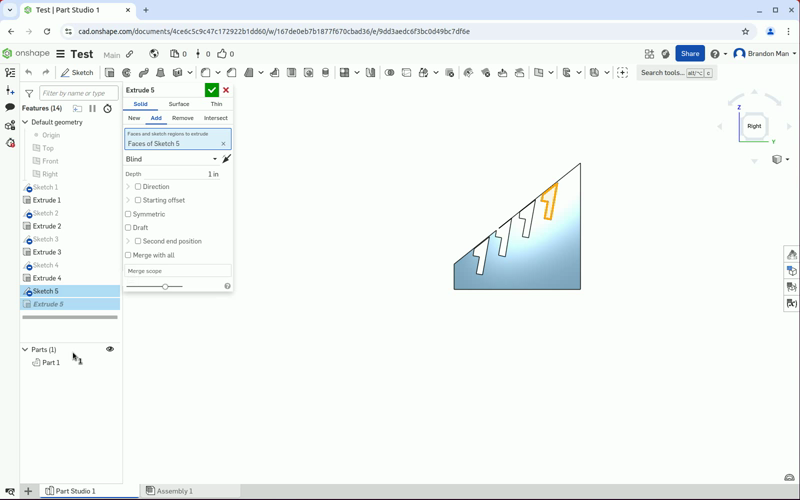
mouse_move(143, 106)
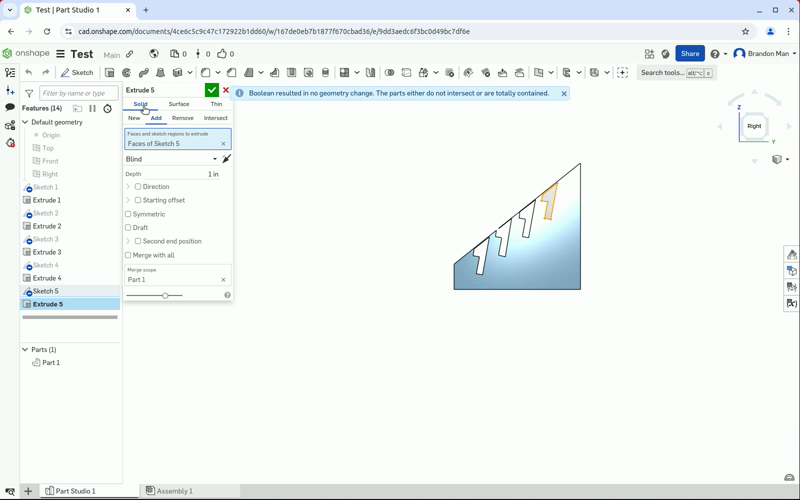
click(143, 106)
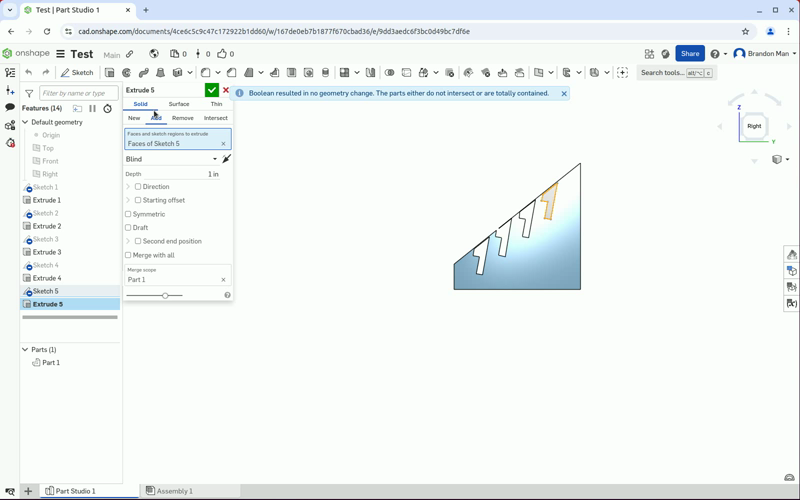
mouse_move(186, 120)
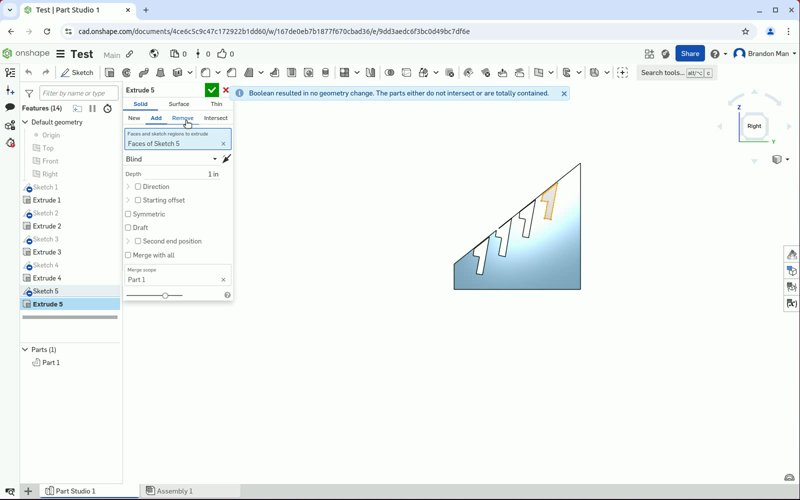
click(186, 120)
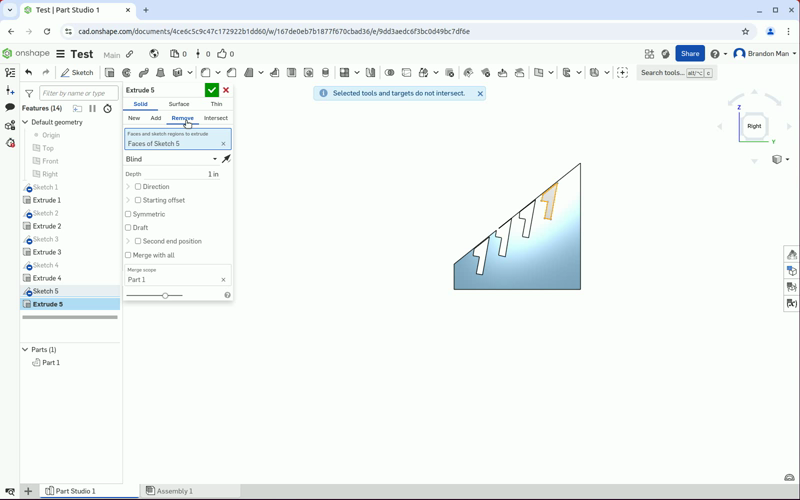
key(tab, 4)
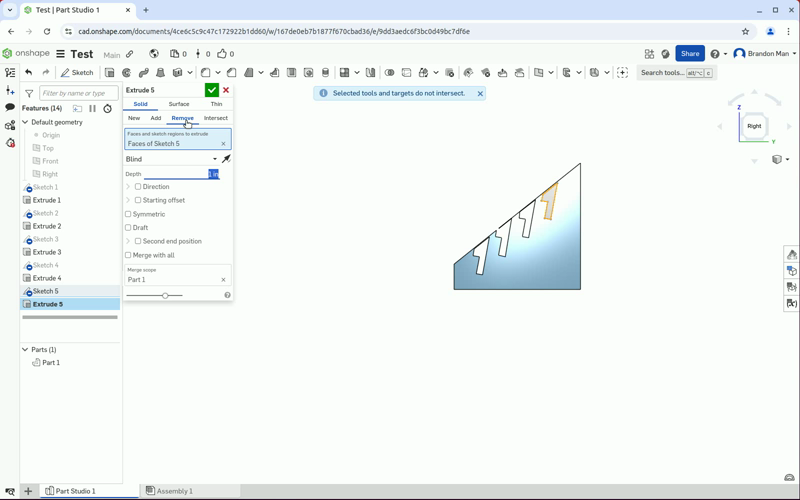
text(-9.147)
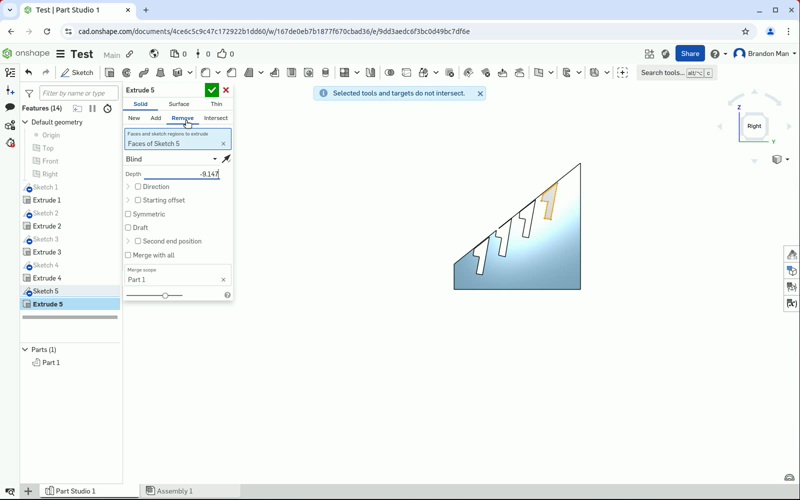
key(tab, 6)
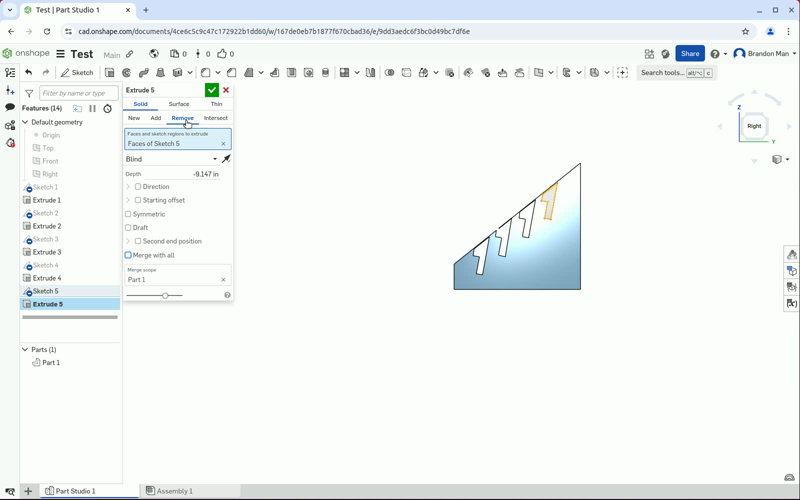
key(space)
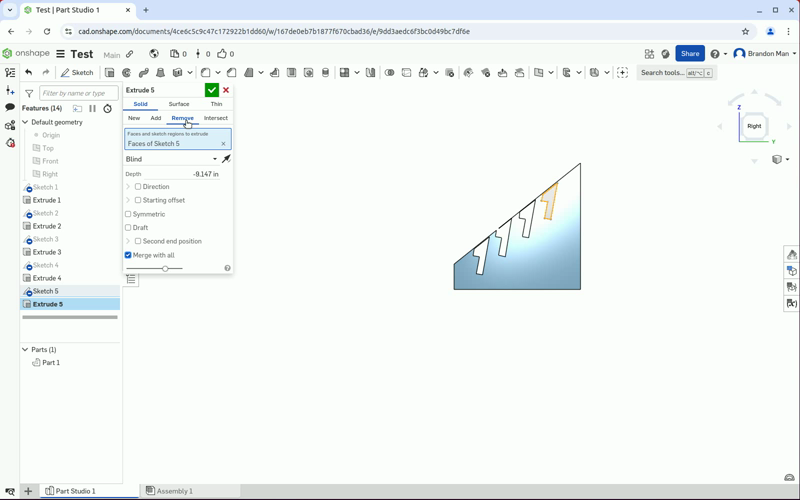
key(enter)
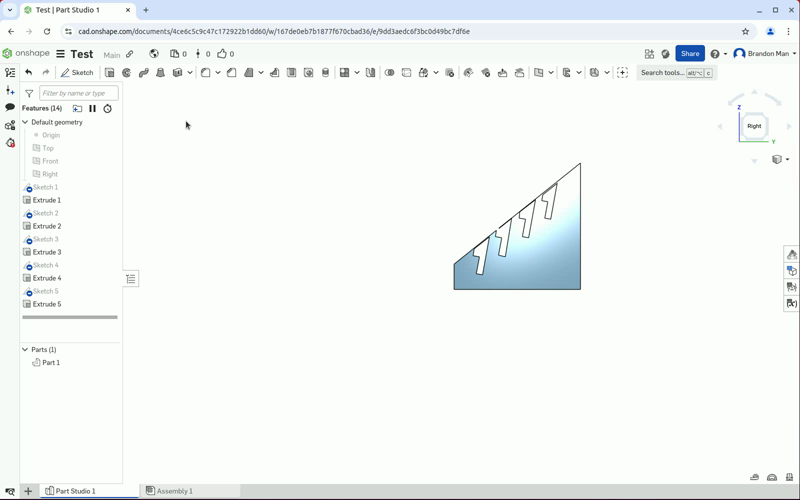
key(shift+h)
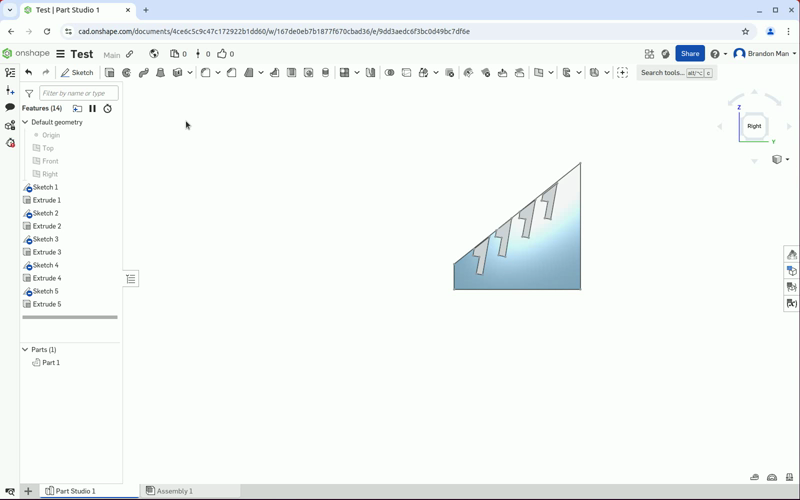
key(shift+h)
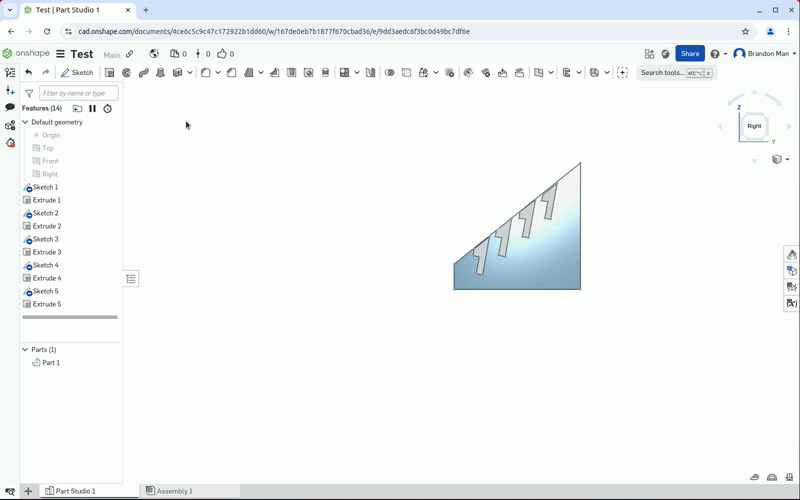
key(shift+7)
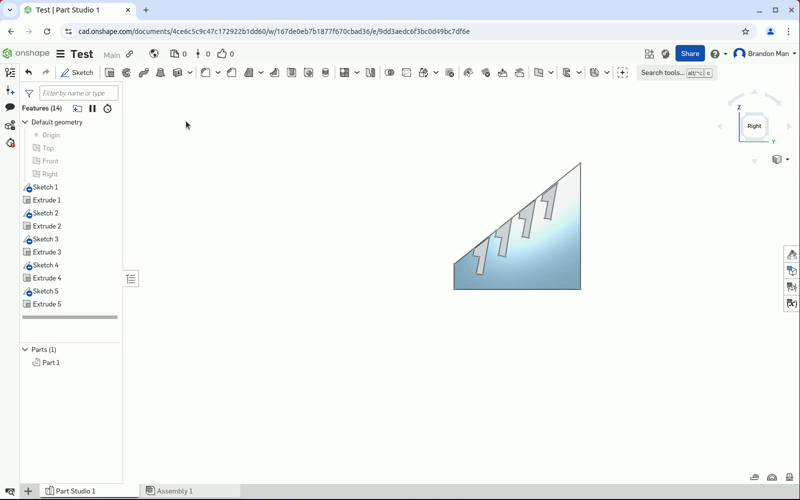
key(right, 2)
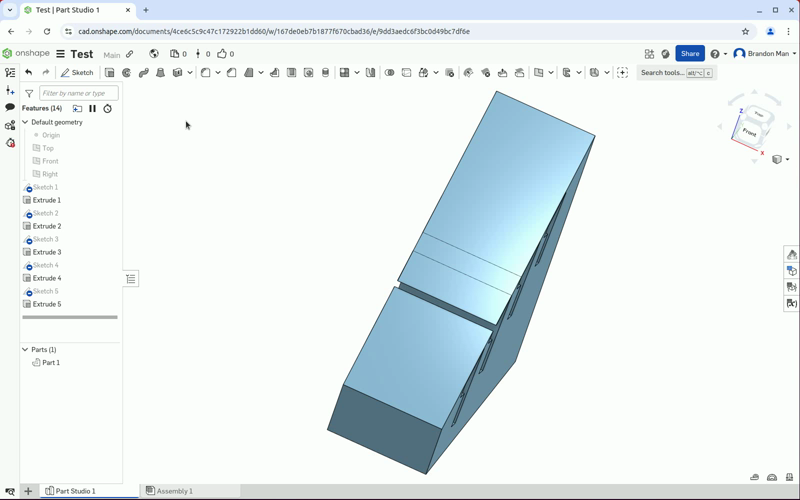
key(down, 2)
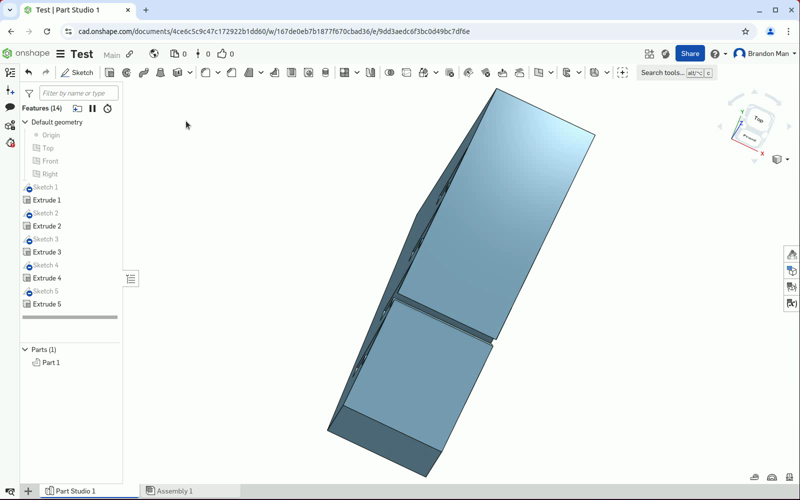
key(up, 2)
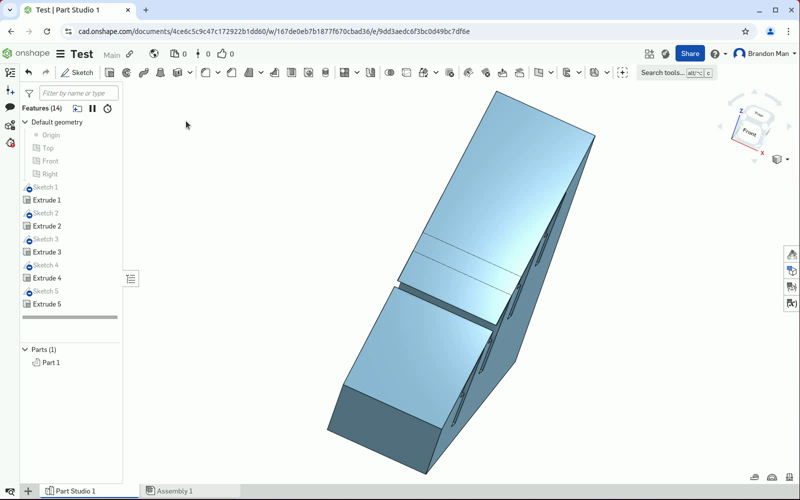
key(left, 2)
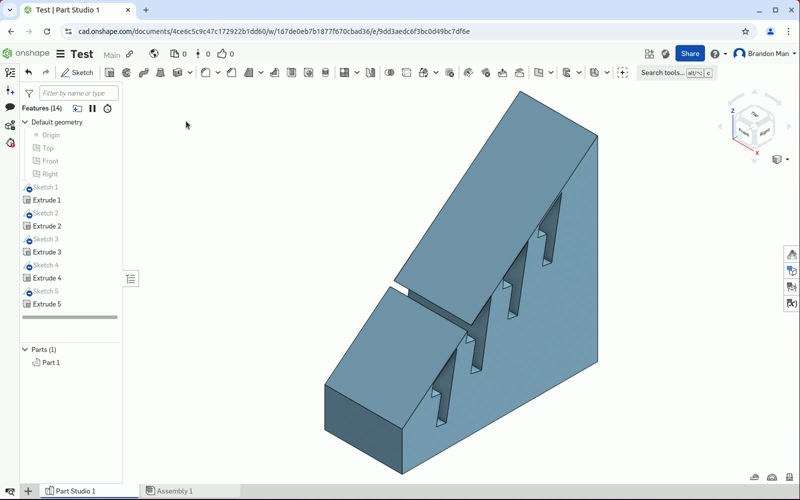
mouse_move(73, 189)
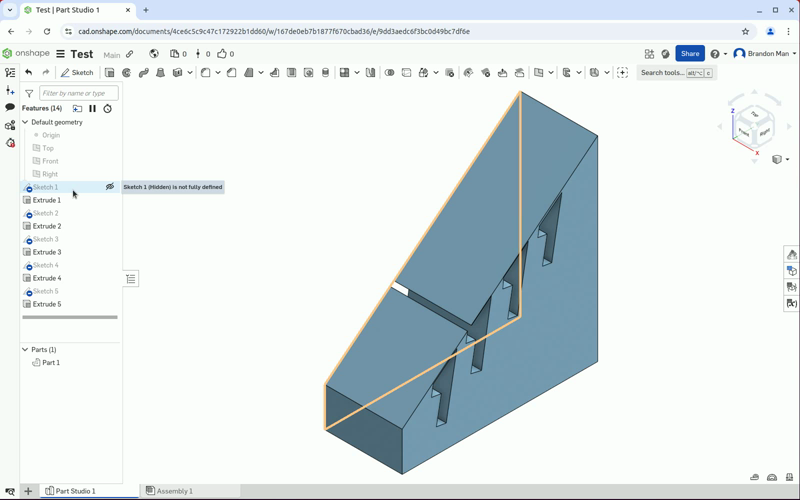
click(73, 189)